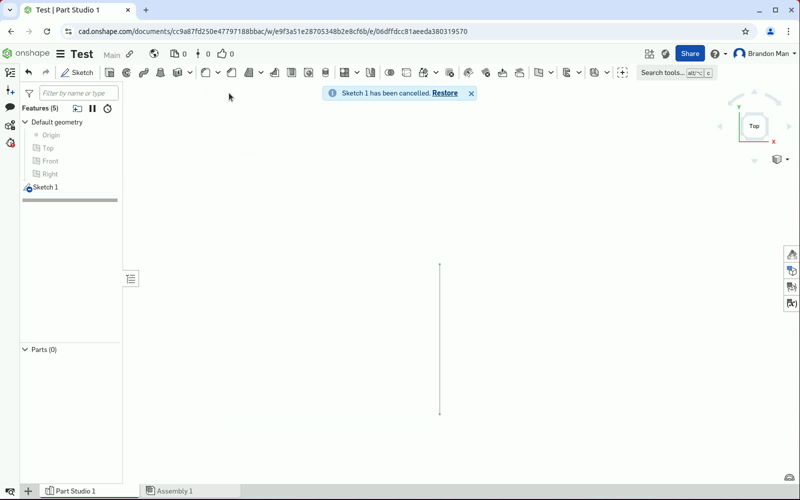
key(shift+h)
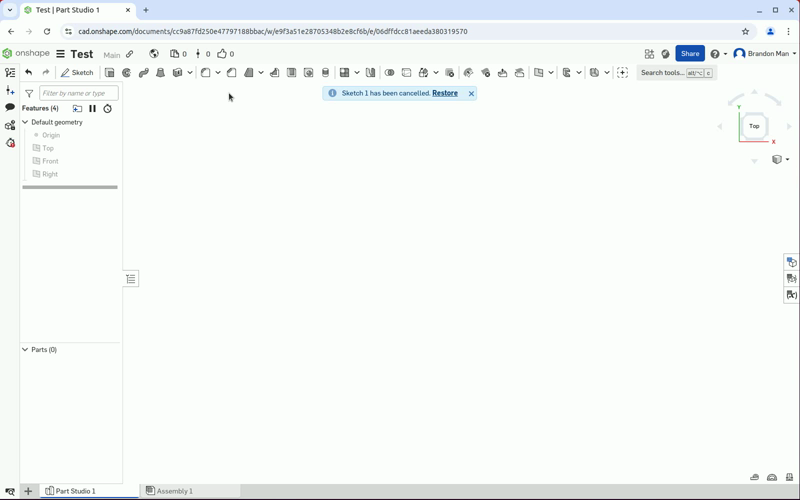
mouse_move(73, 352)
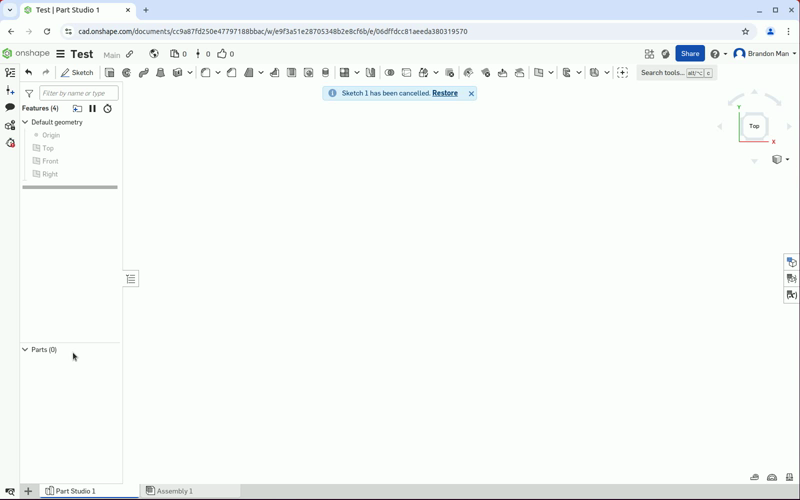
key(y)
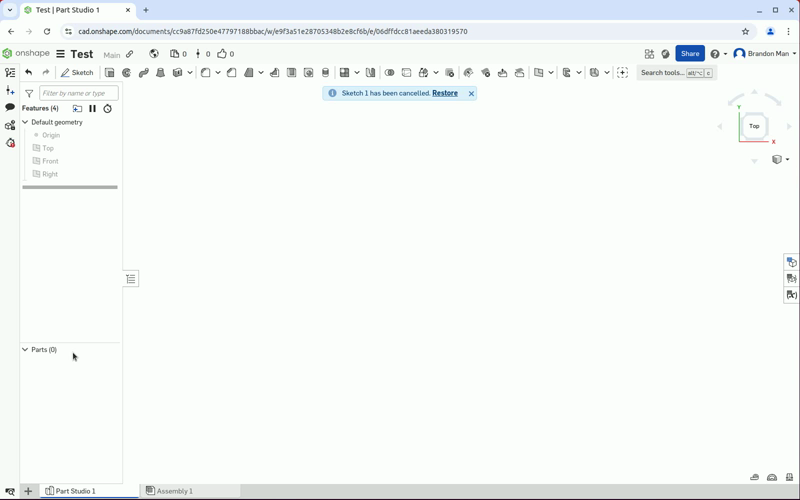
key(shift+p)
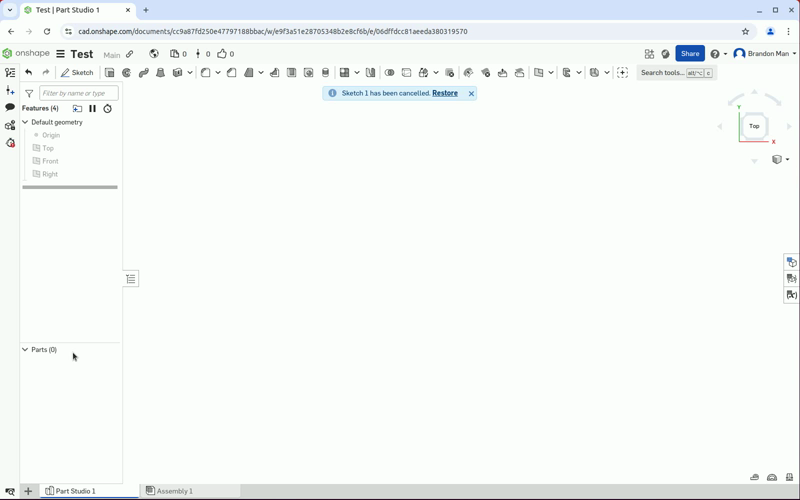
key(space)
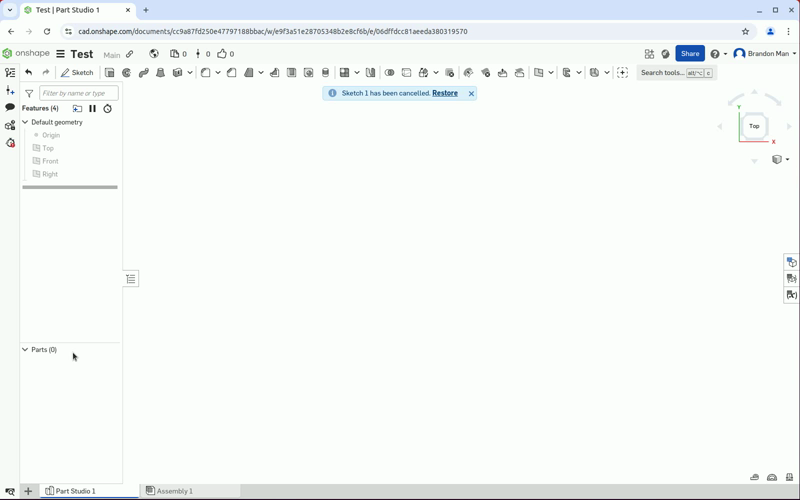
key_down(shift)
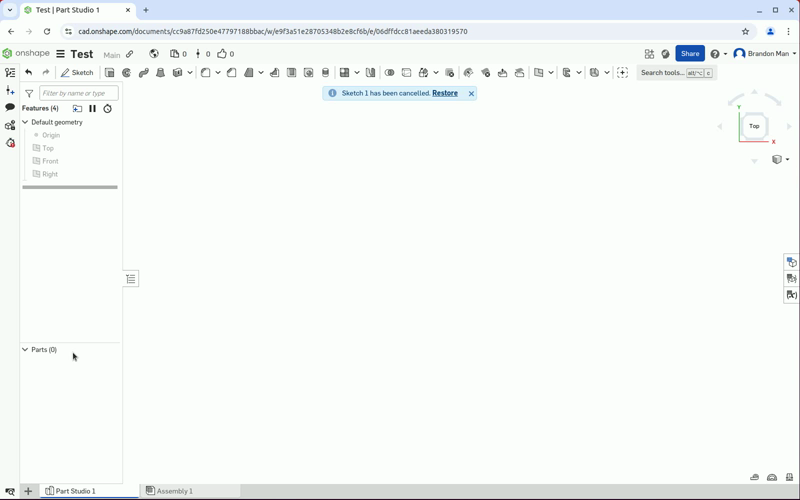
key(up)
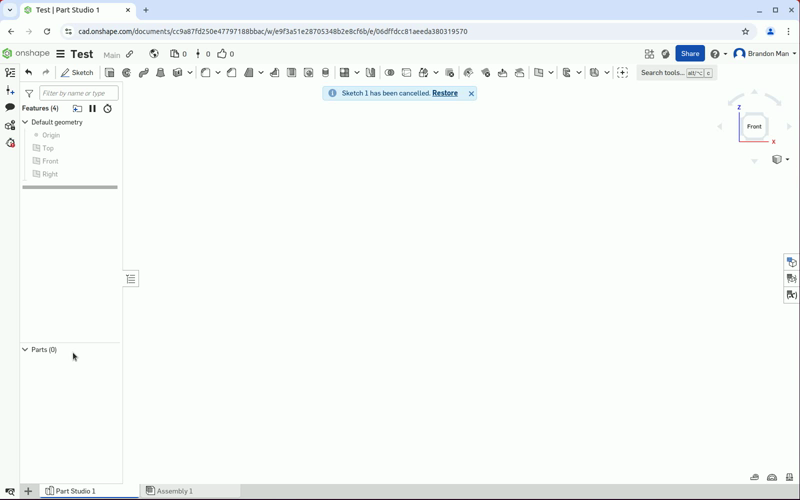
key_up(shift)
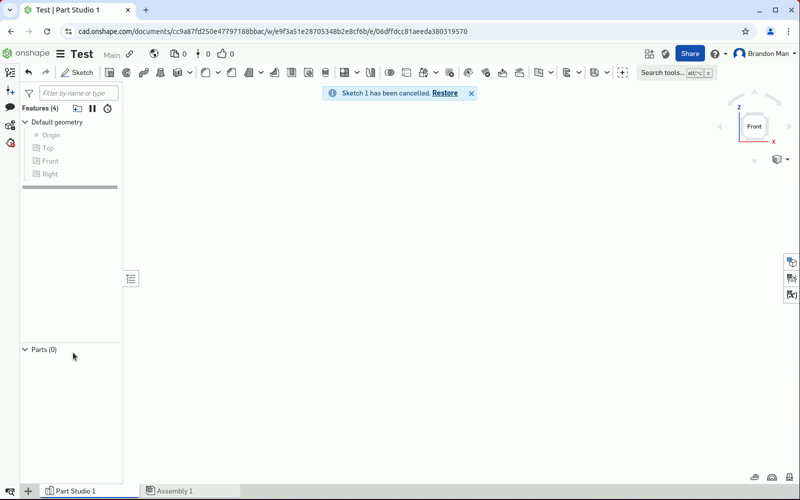
mouse_move(73, 352)
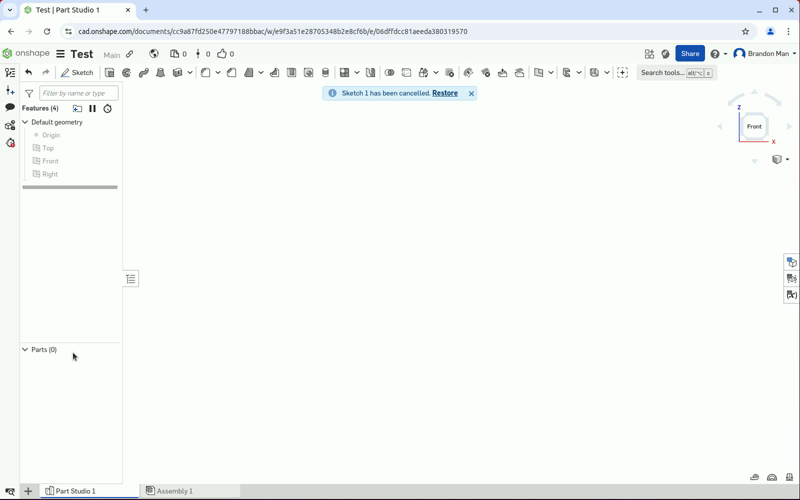
key(shift+y)
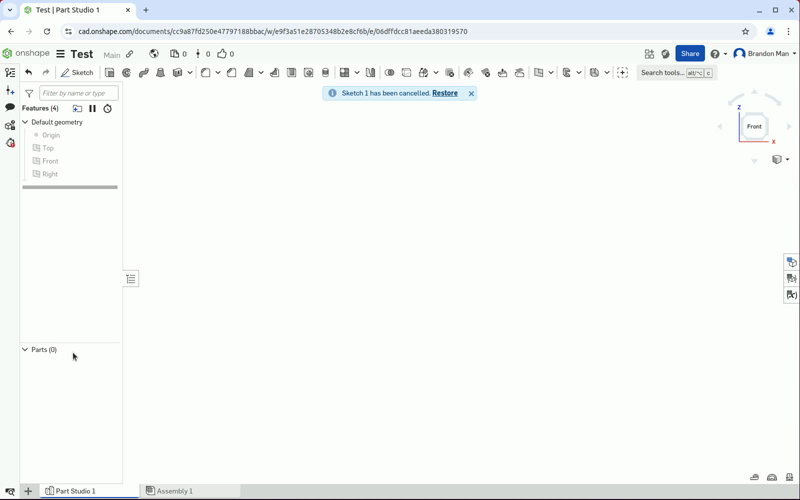
key(shift+s)
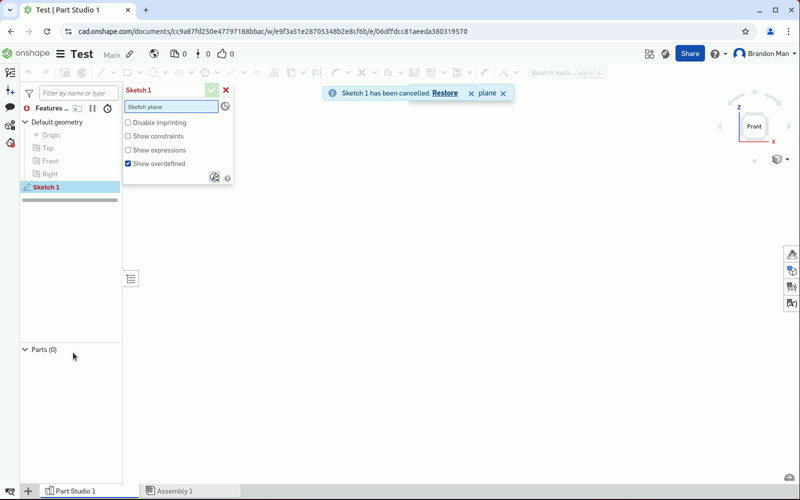
mouse_move(73, 163)
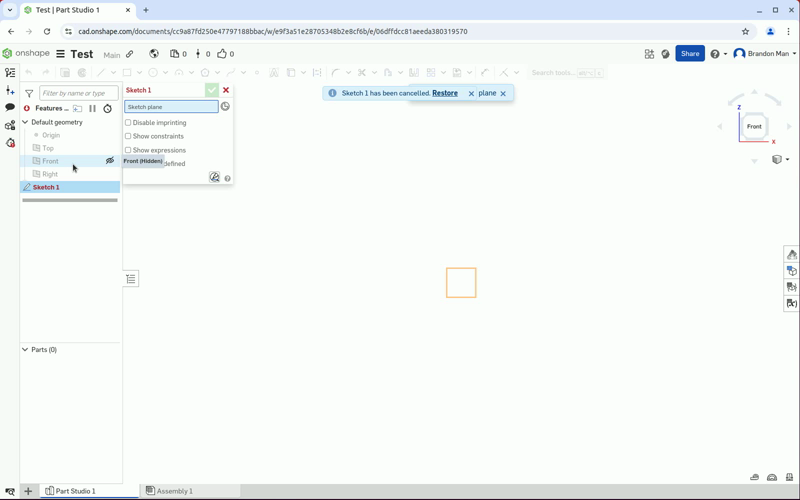
click(73, 163)
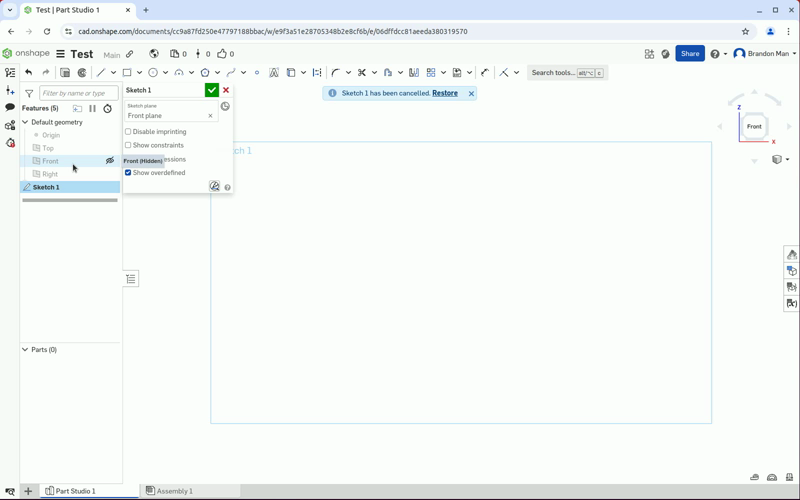
mouse_move(73, 352)
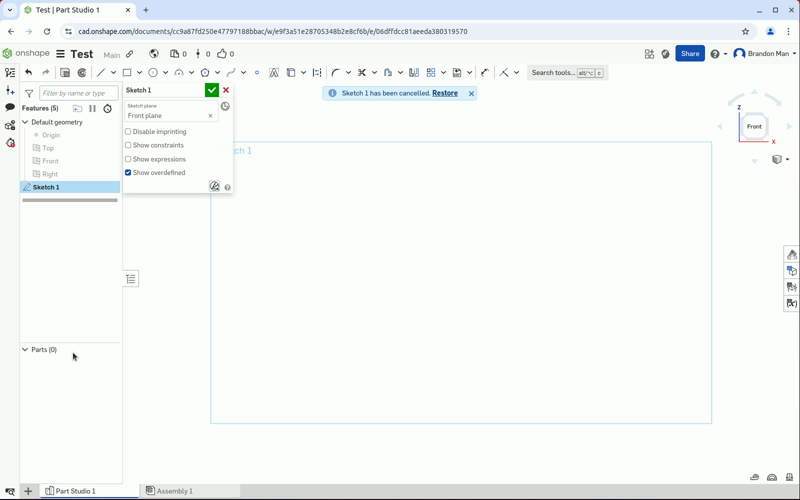
key(y)
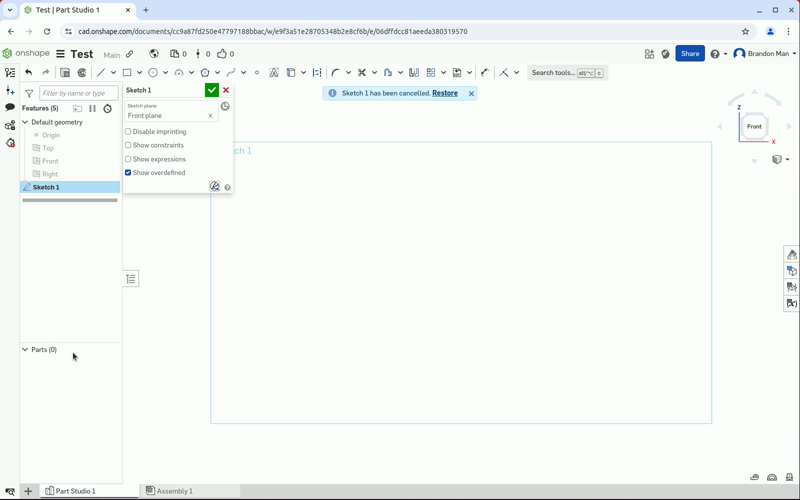
key(l)
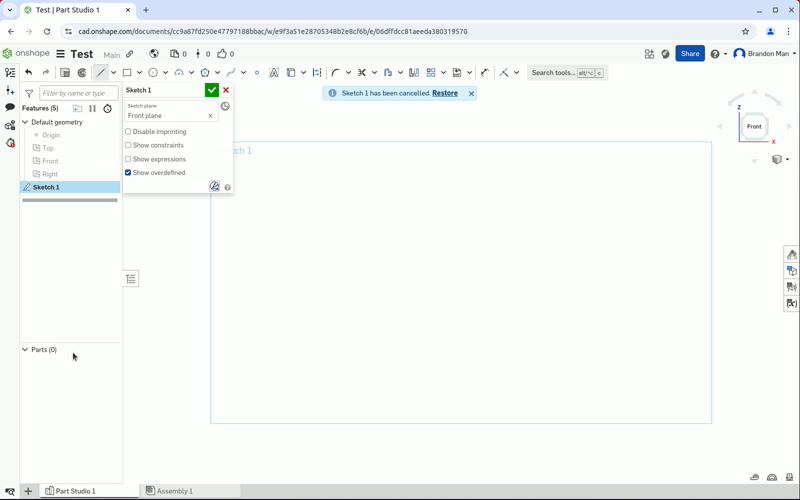
key_down(shift)
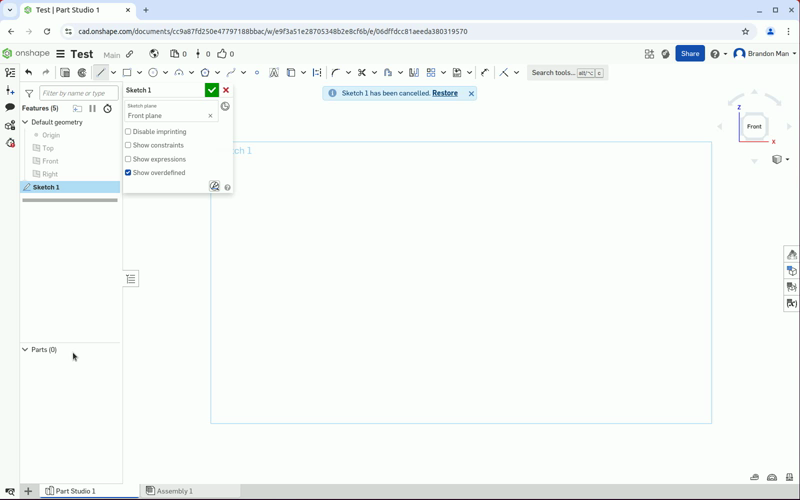
mouse_move(404, 175)
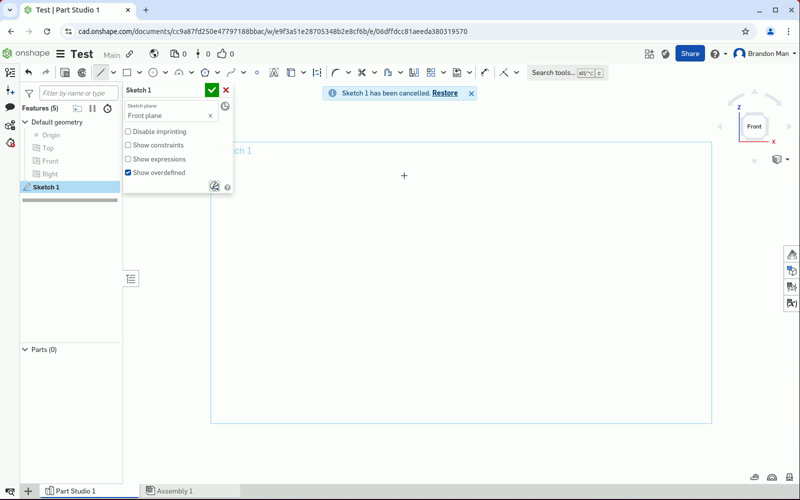
click(404, 175)
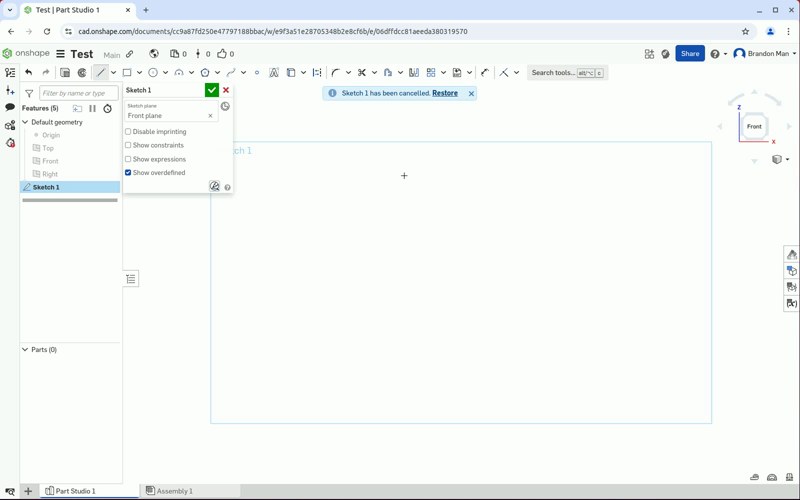
key_up(shift)
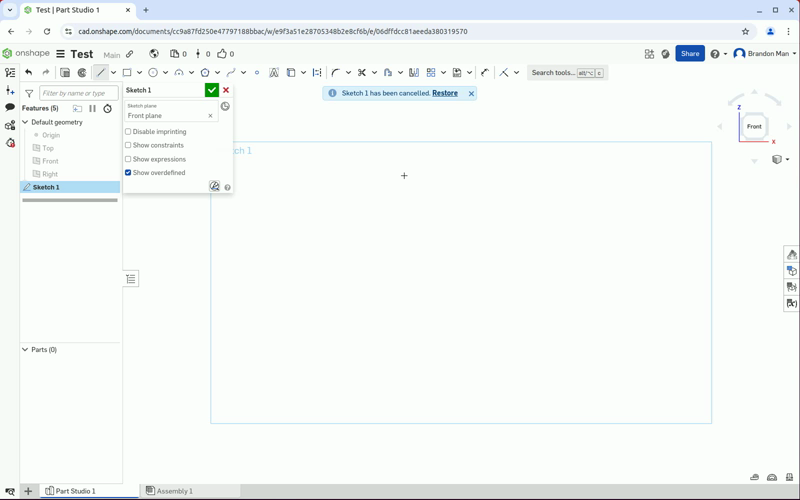
key_down(shift)
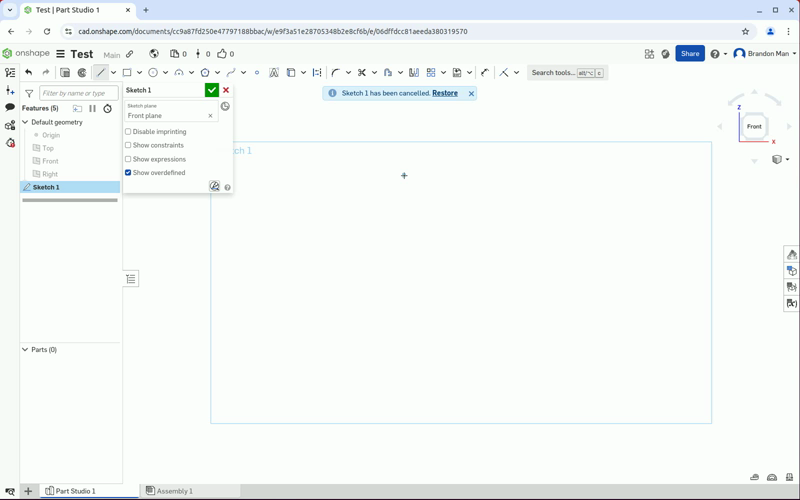
mouse_move(434, 175)
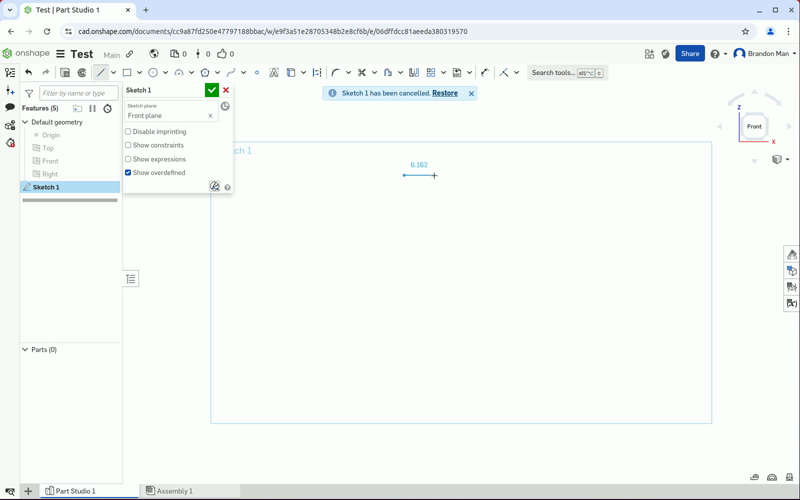
mouse_move(409, 175)
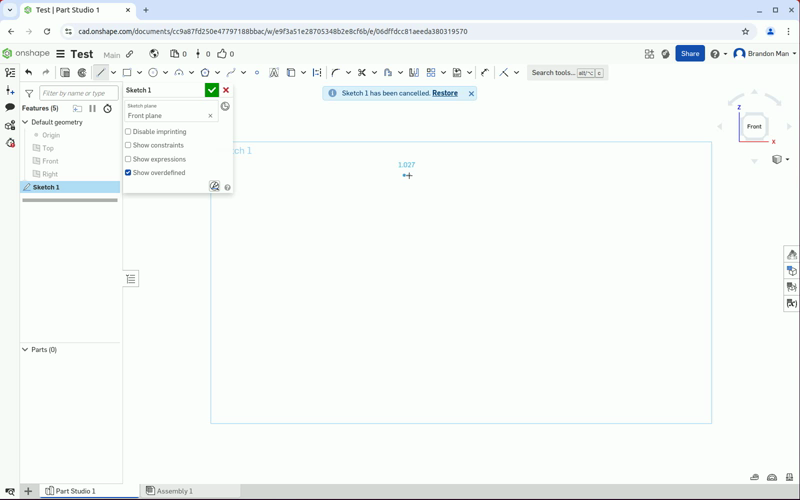
scroll(6)
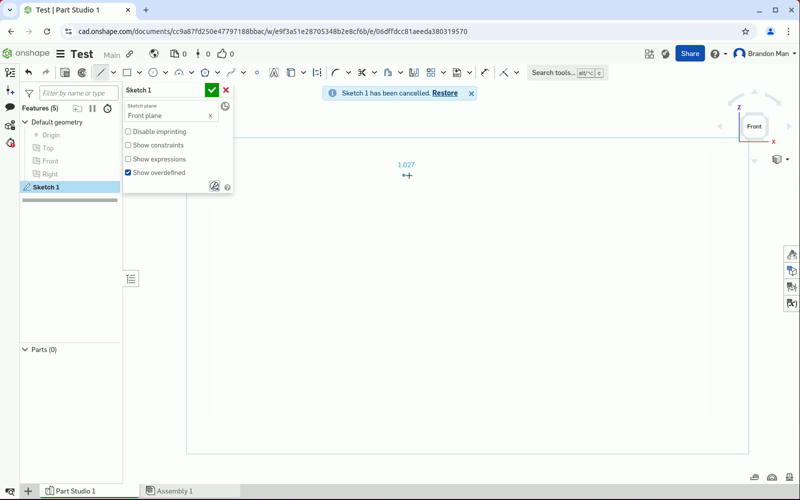
scroll(6)
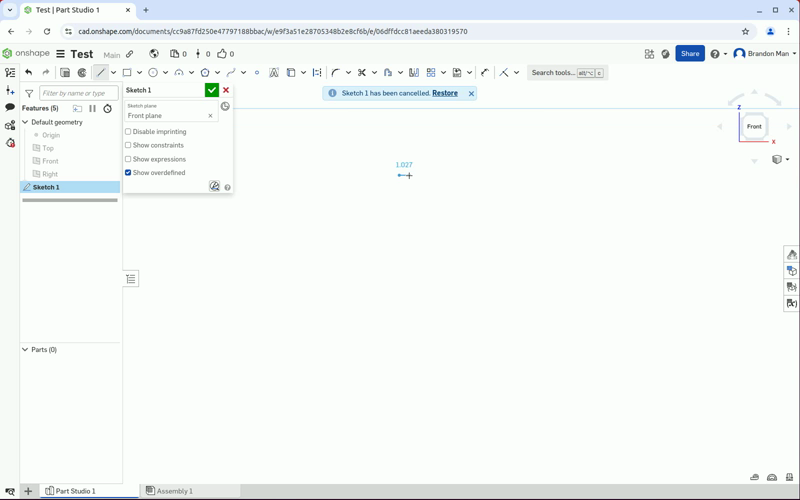
scroll(6)
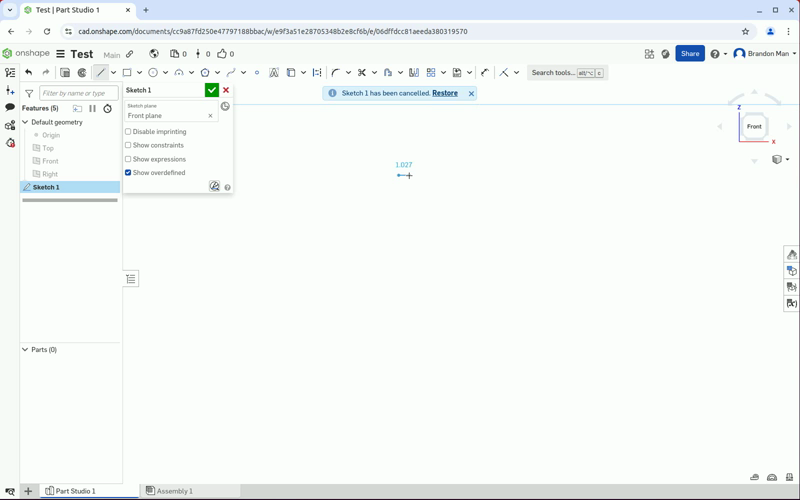
scroll(6)
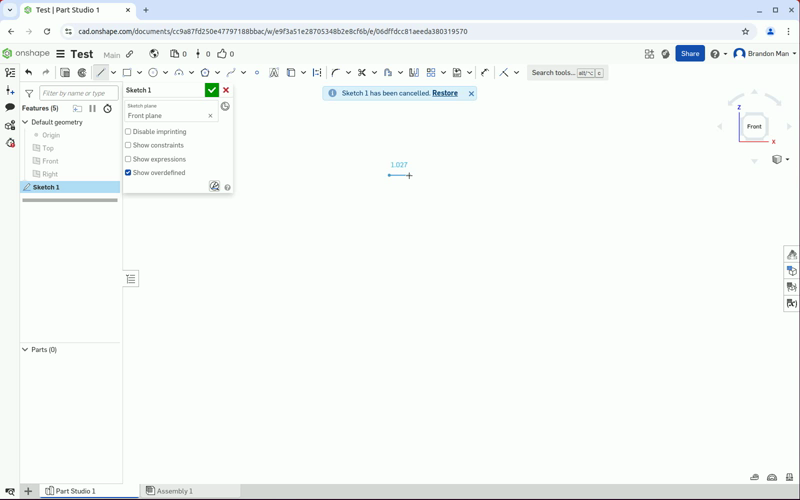
scroll(6)
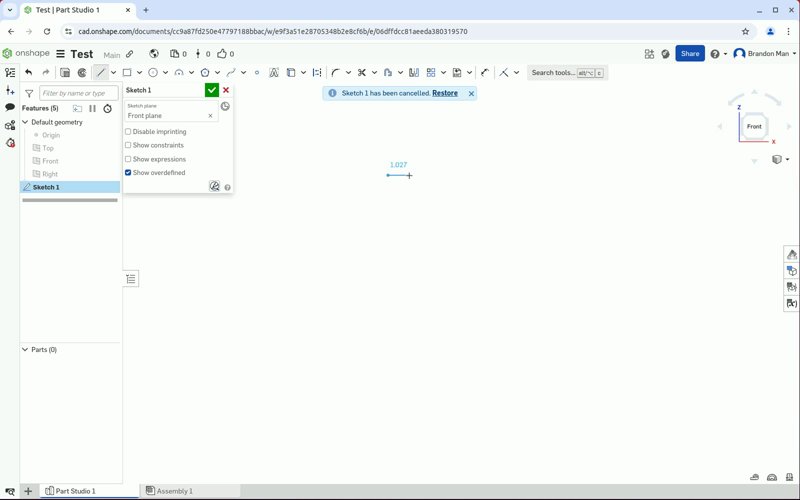
scroll(6)
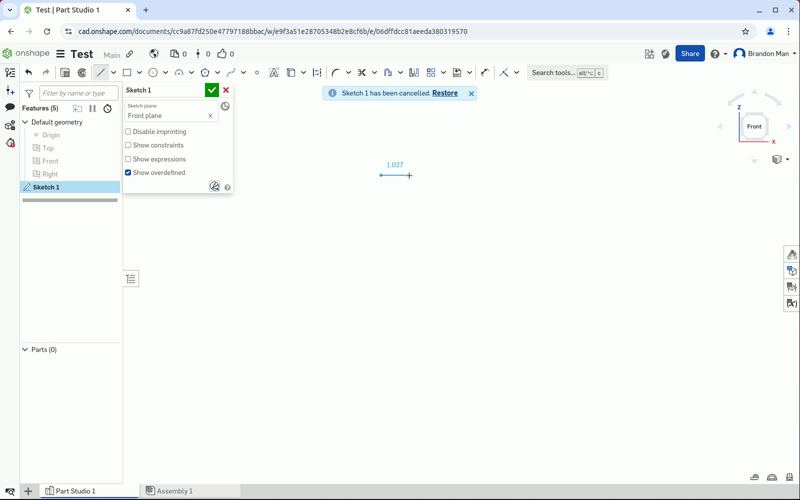
scroll(6)
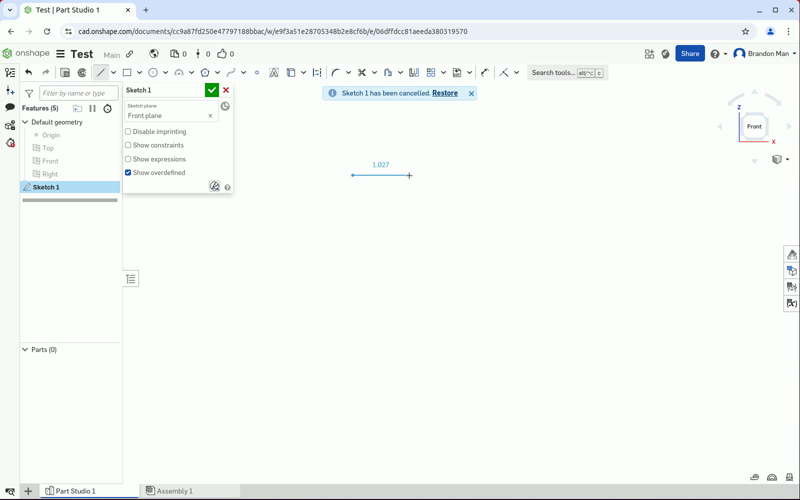
click(409, 175)
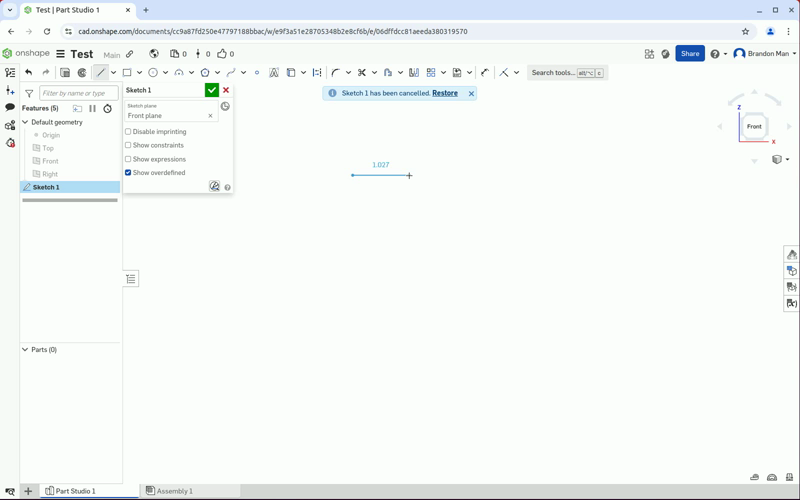
scroll(-6)
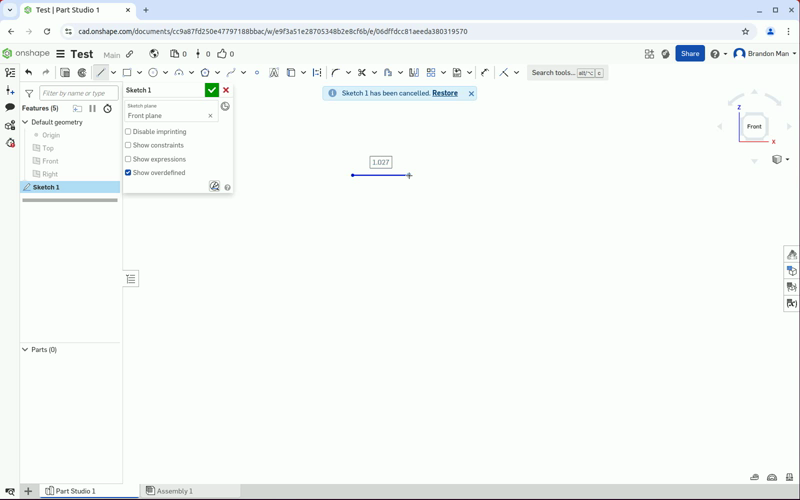
scroll(-6)
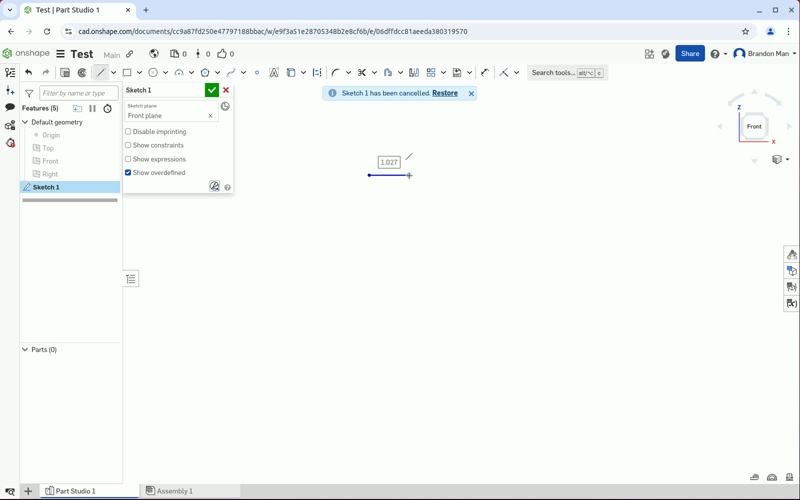
scroll(-6)
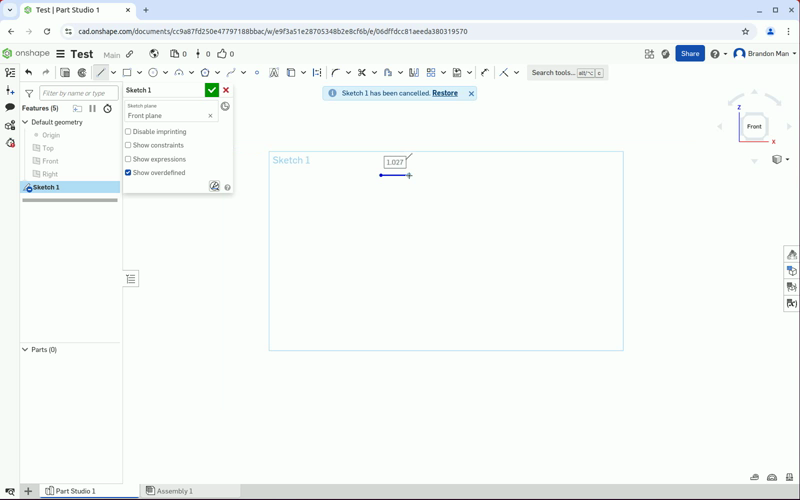
scroll(-6)
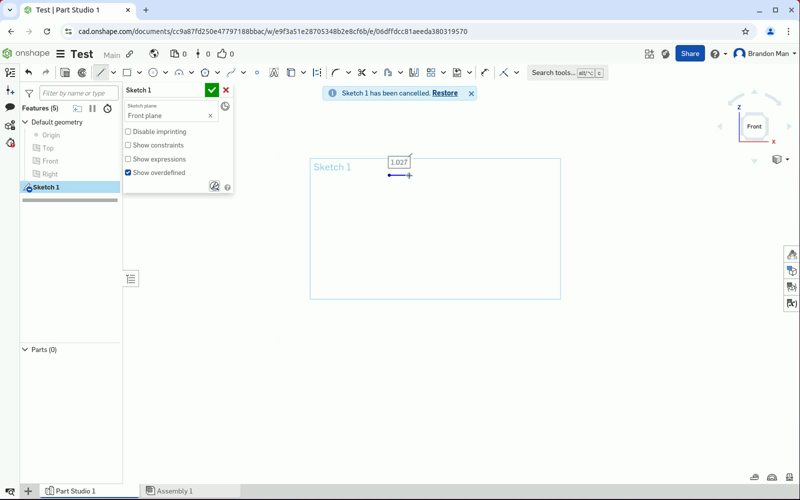
scroll(-6)
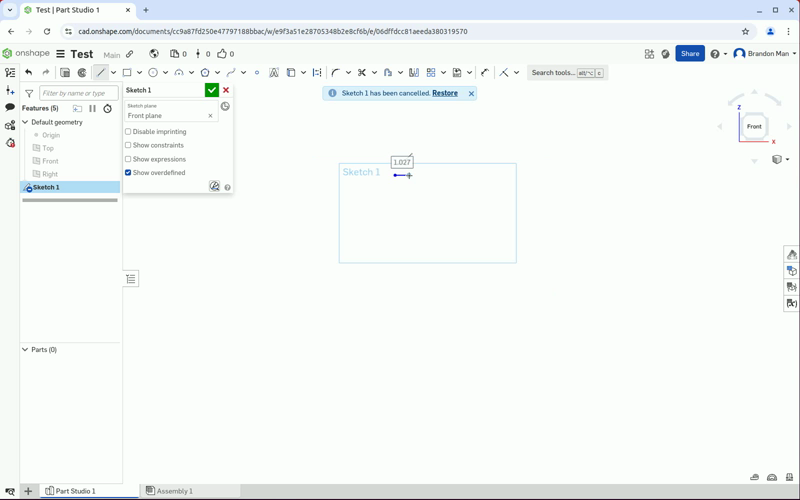
scroll(-6)
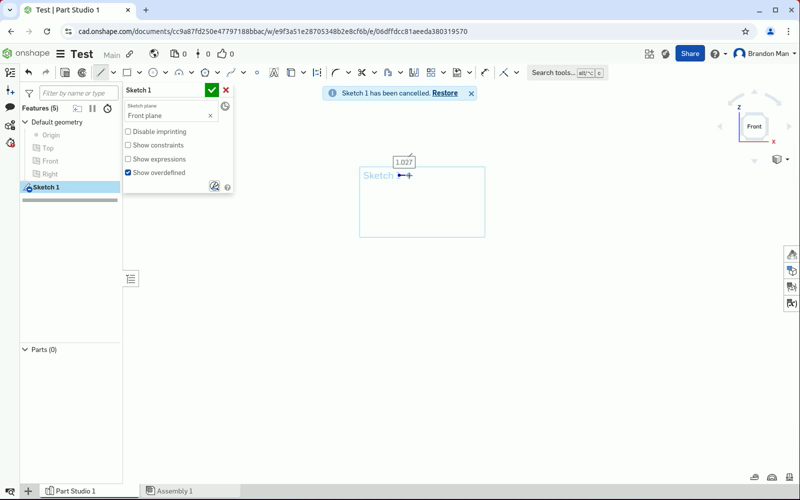
scroll(-6)
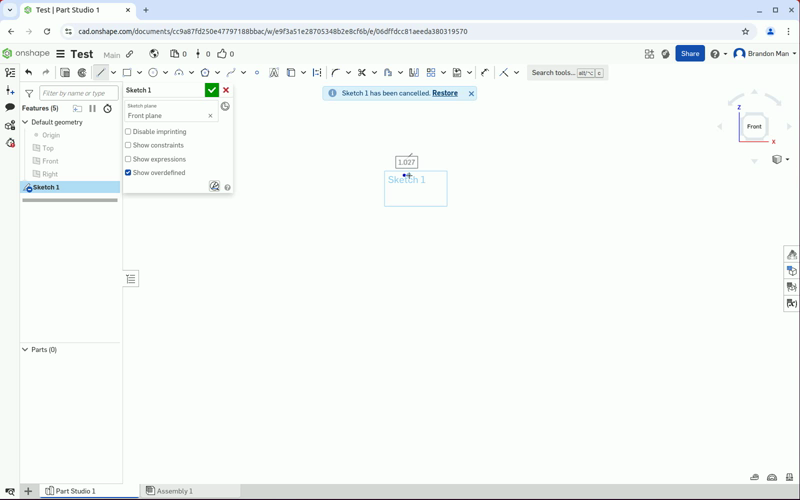
key_up(shift)
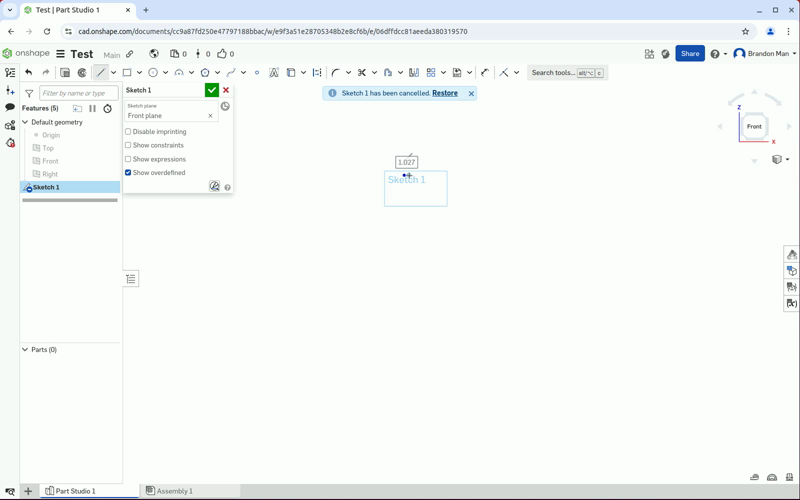
key_down(shift)
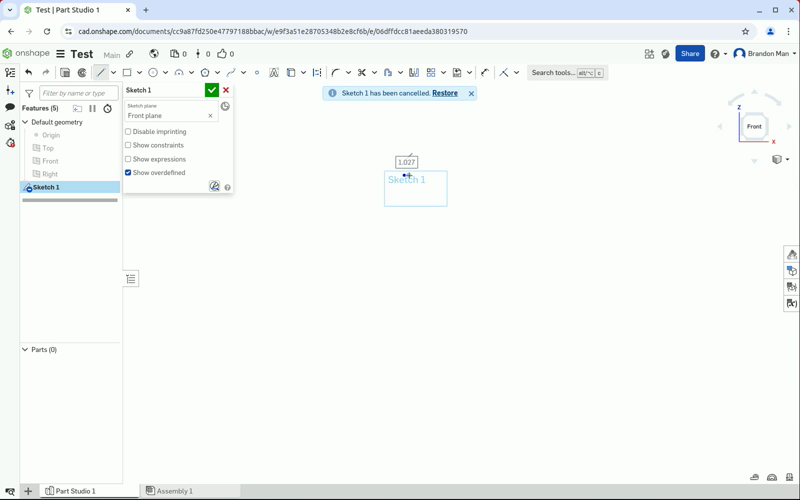
mouse_move(512, 175)
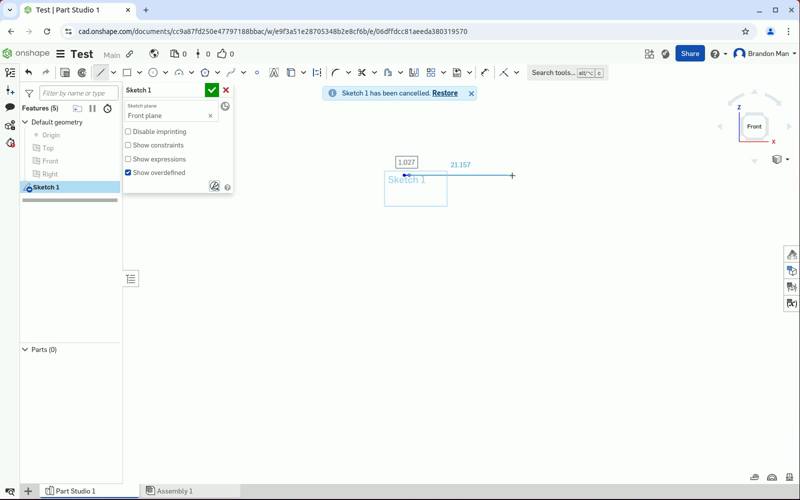
click(512, 175)
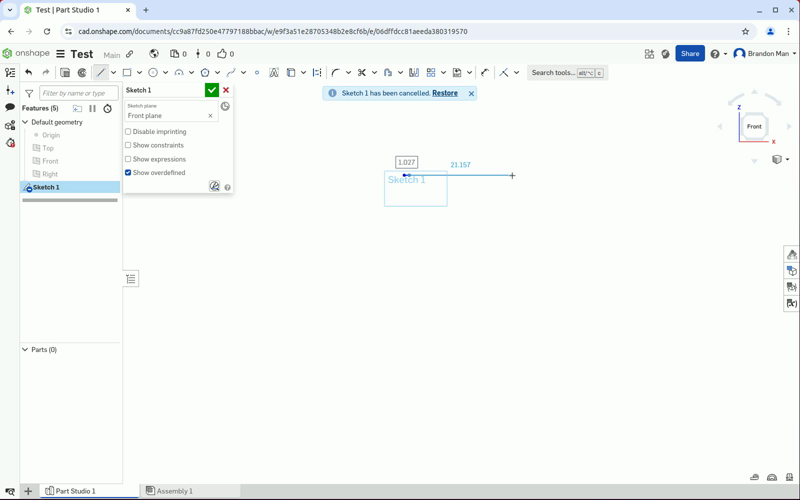
key_up(shift)
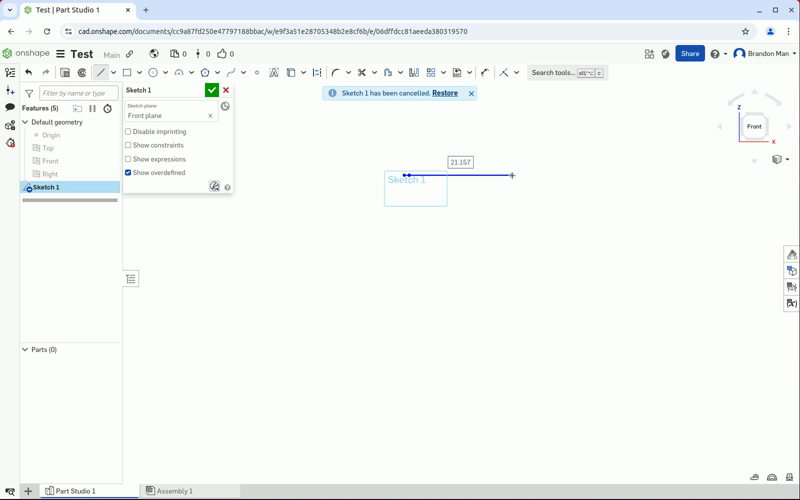
key_down(shift)
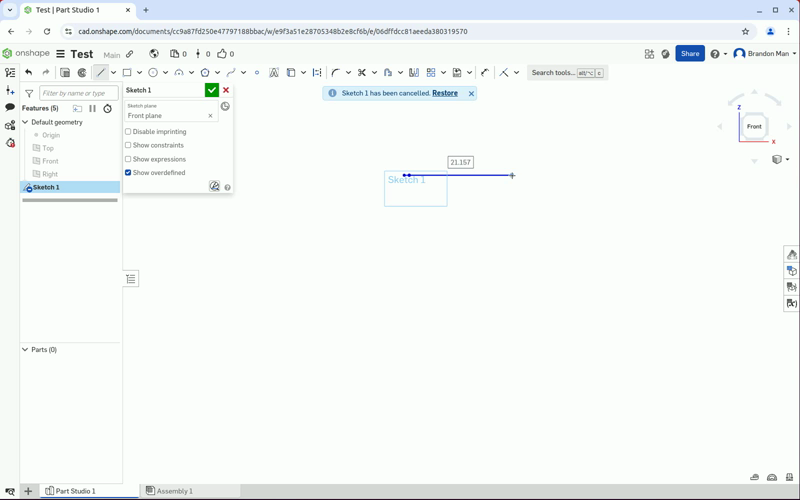
mouse_move(542, 175)
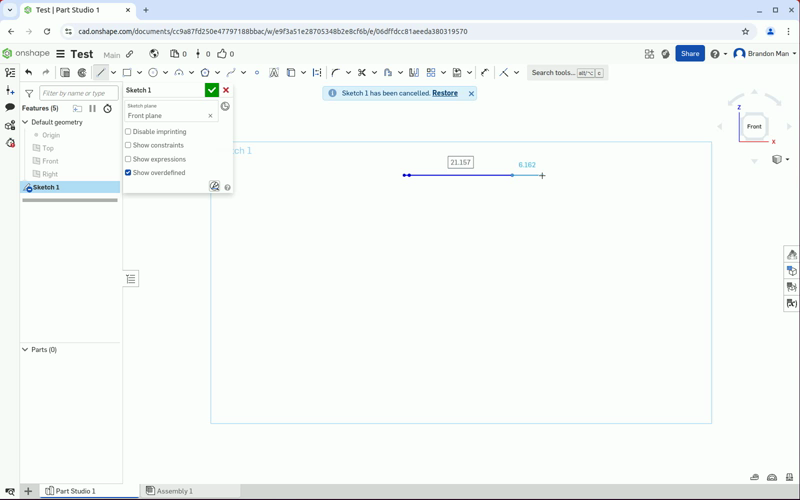
mouse_move(516, 175)
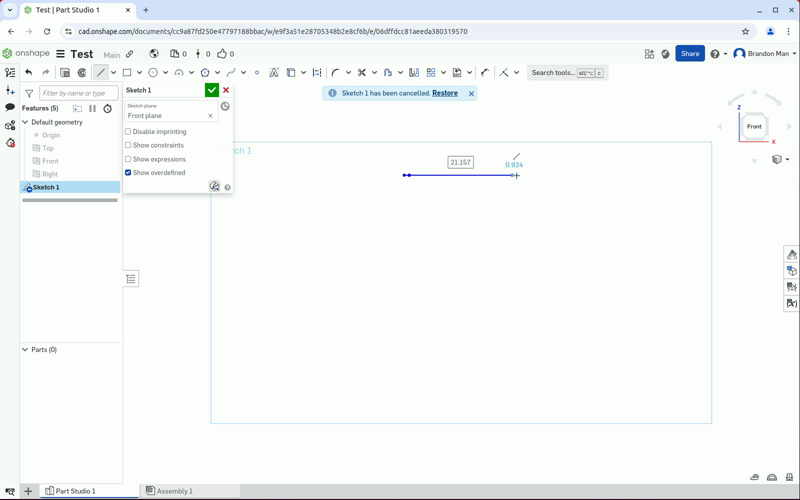
scroll(6)
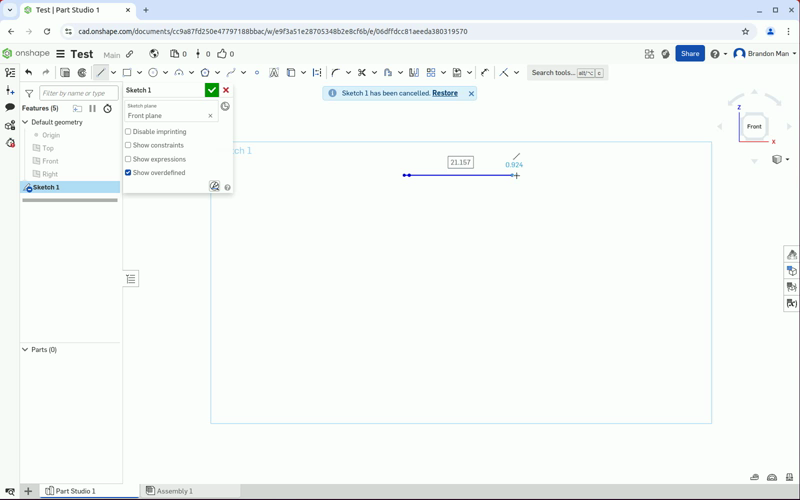
scroll(6)
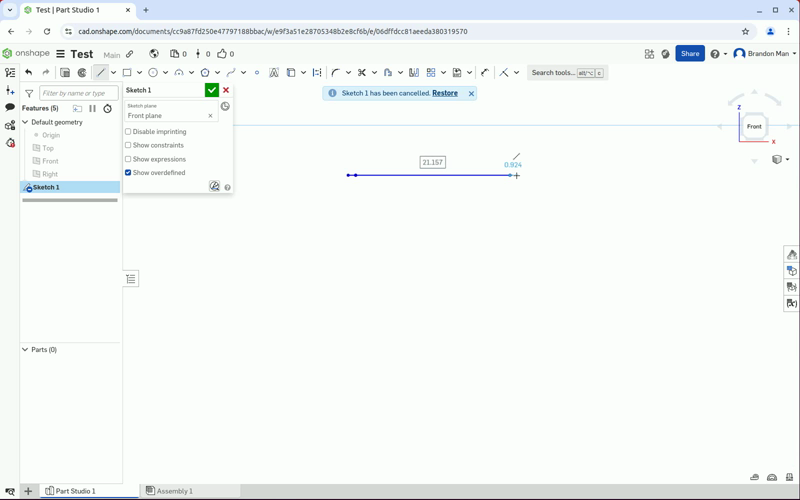
scroll(6)
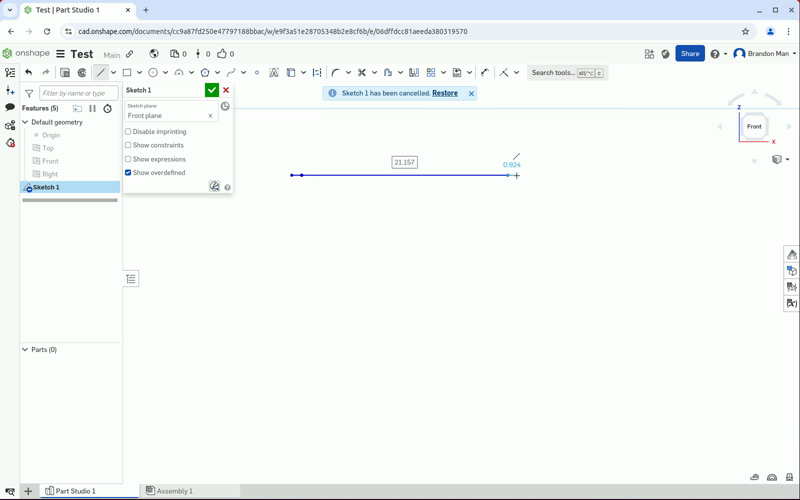
scroll(6)
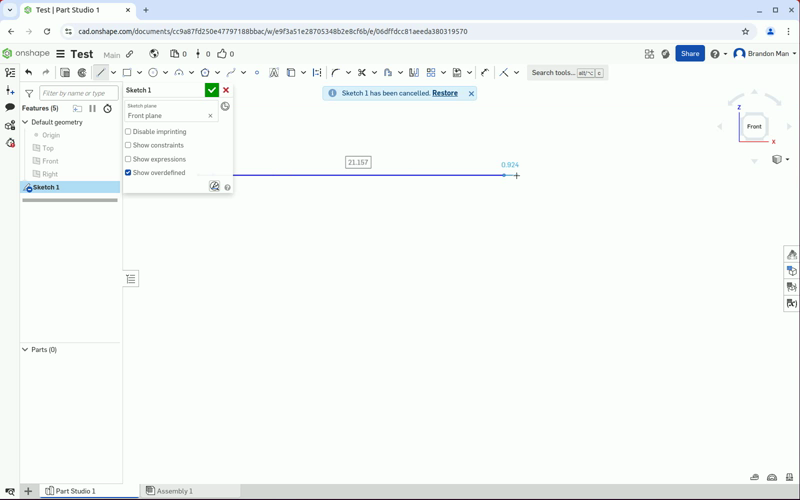
scroll(6)
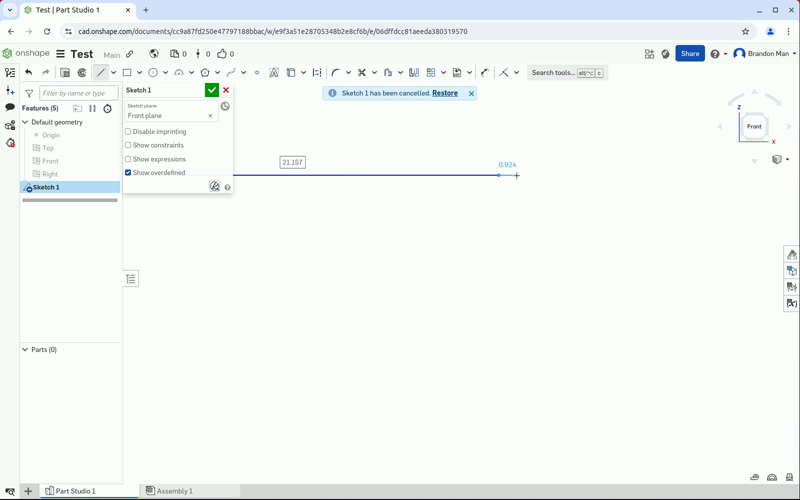
scroll(6)
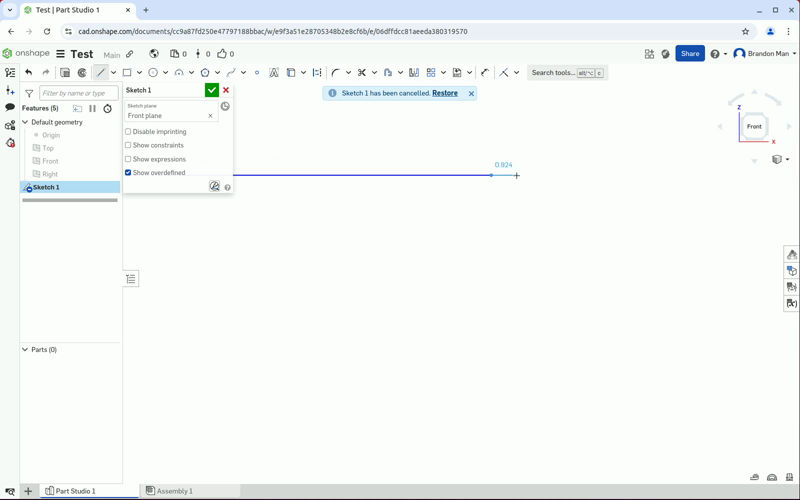
scroll(6)
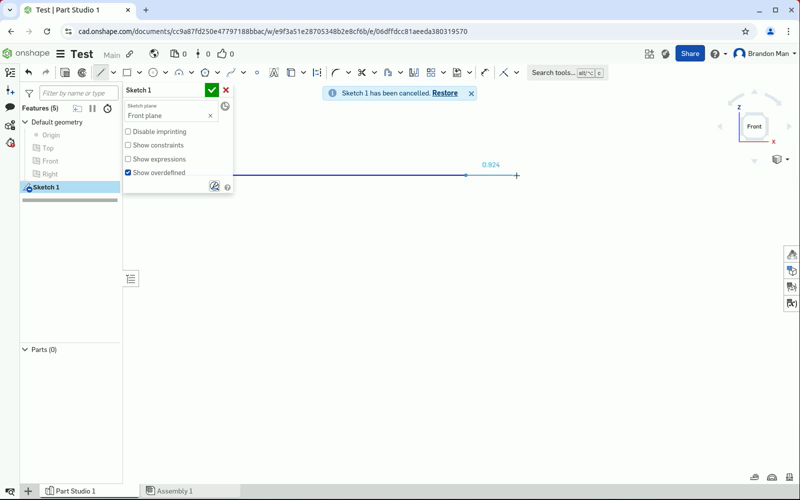
click(516, 175)
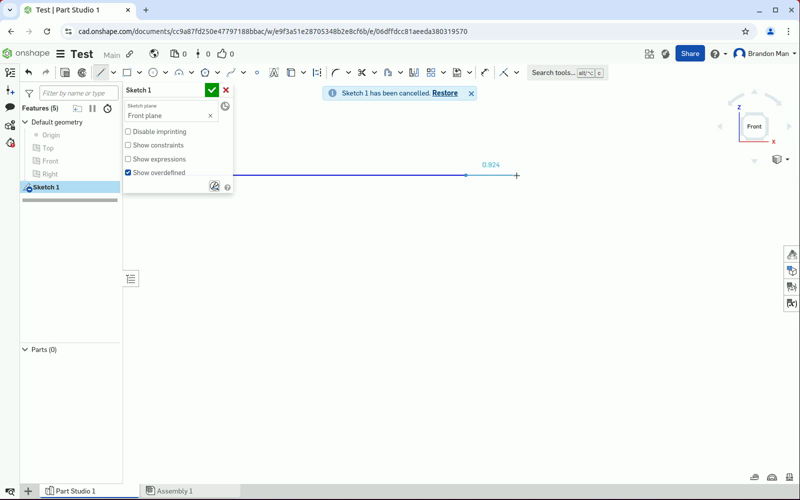
scroll(-6)
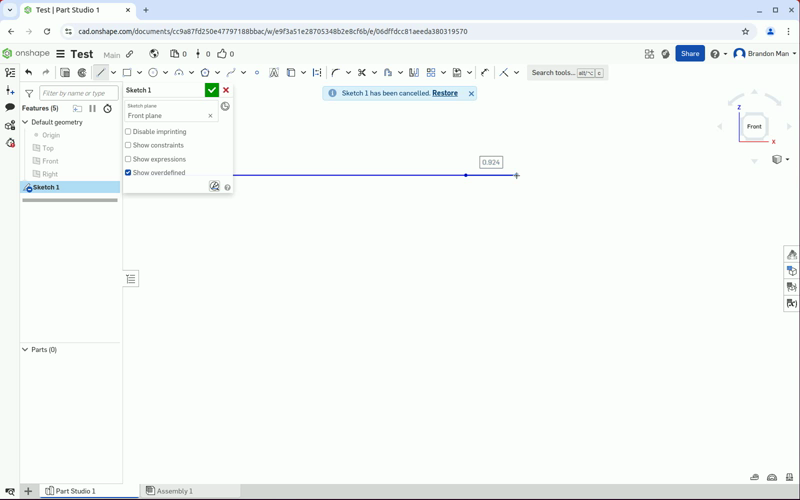
scroll(-6)
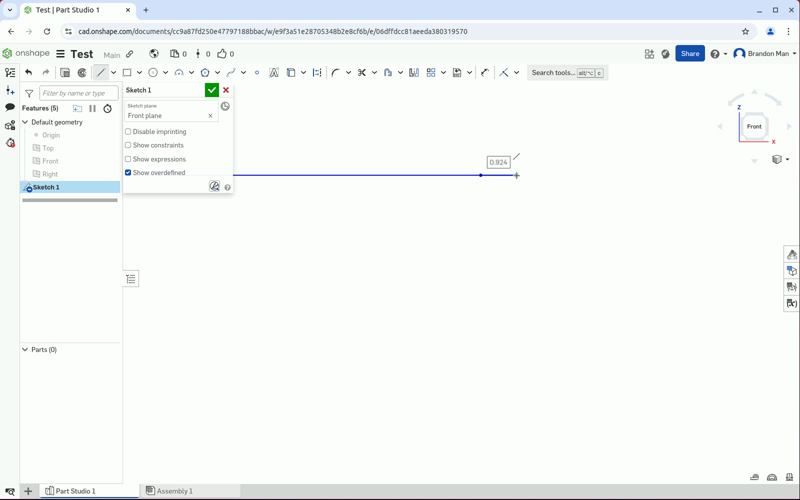
scroll(-6)
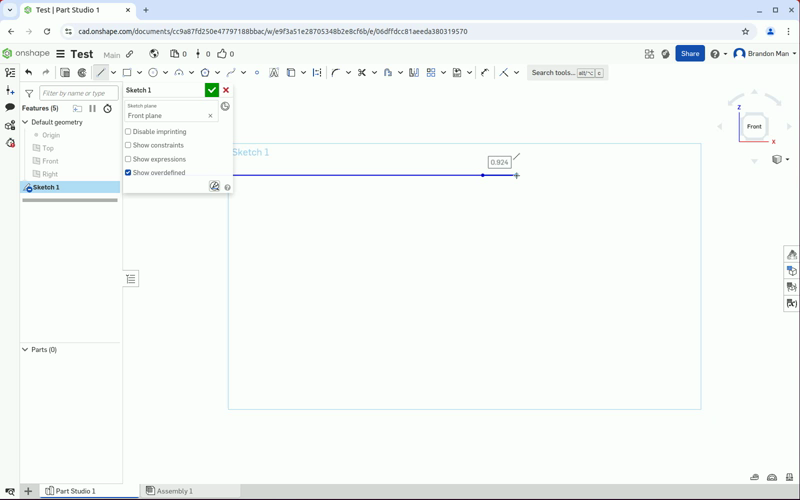
scroll(-6)
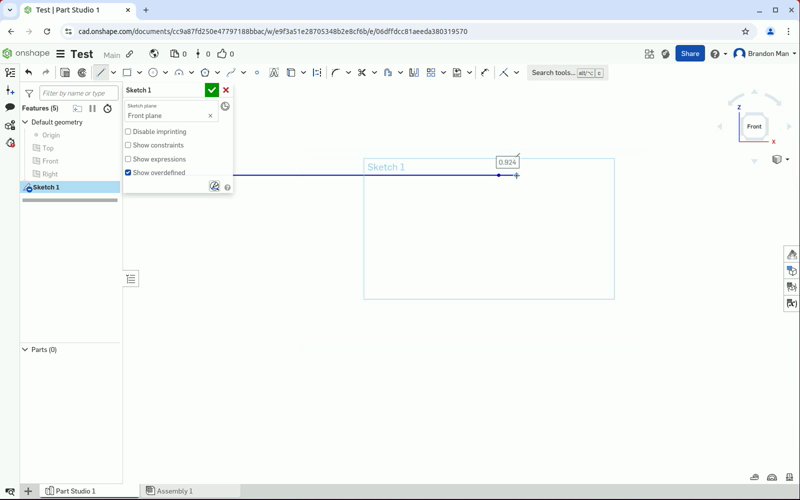
scroll(-6)
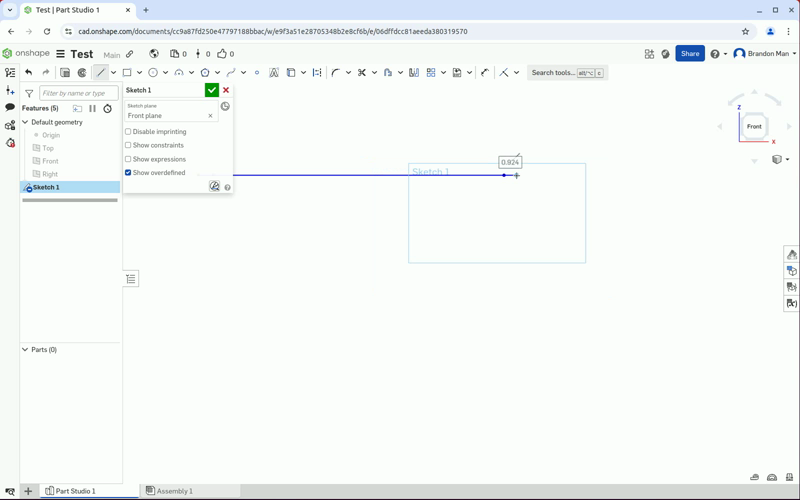
scroll(-6)
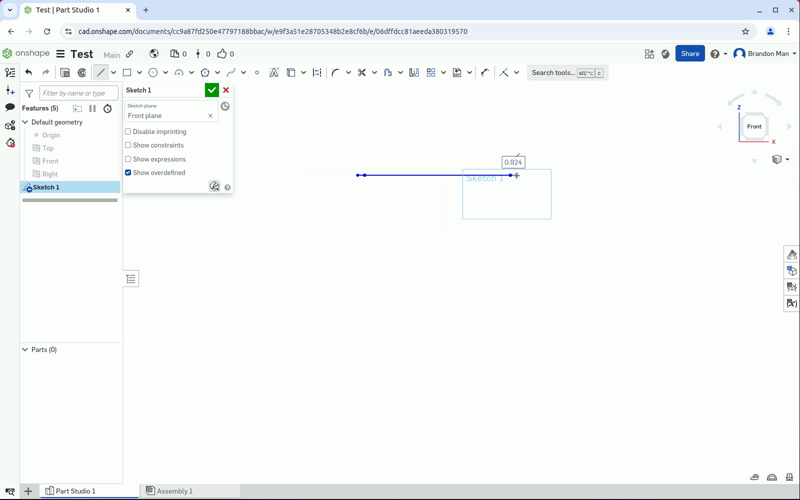
scroll(-6)
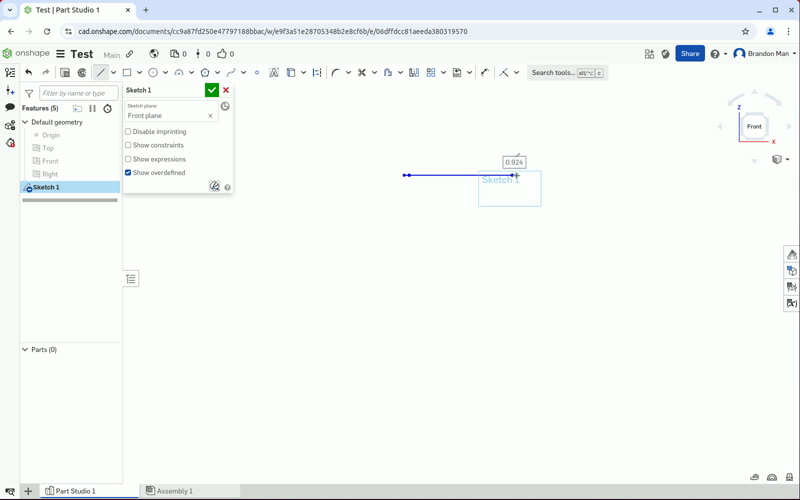
key_up(shift)
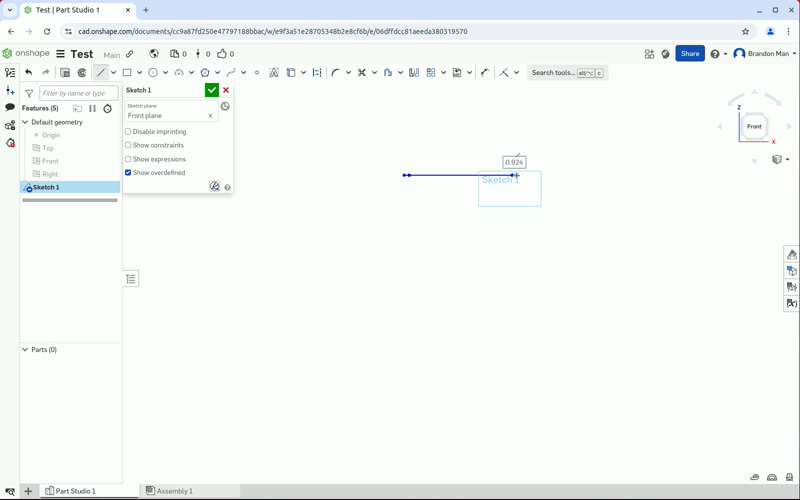
key_down(shift)
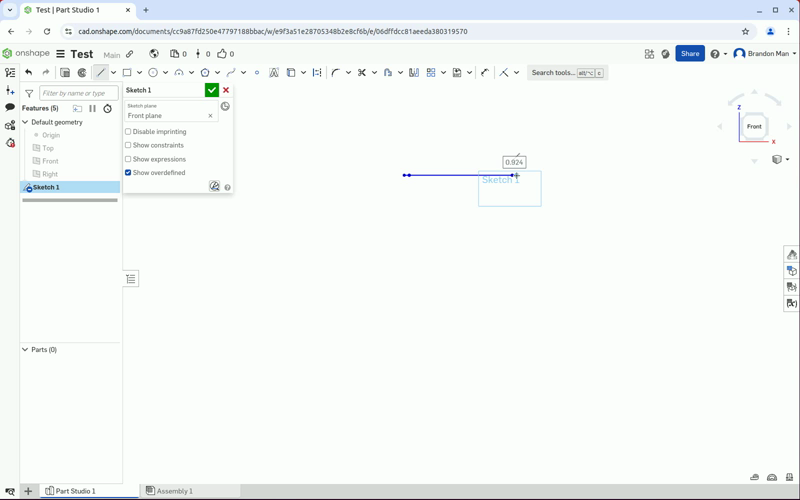
mouse_move(546, 175)
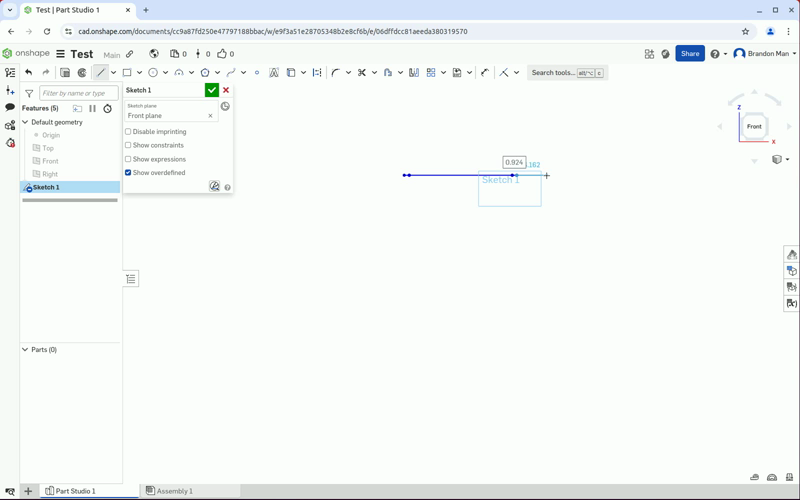
mouse_move(516, 170)
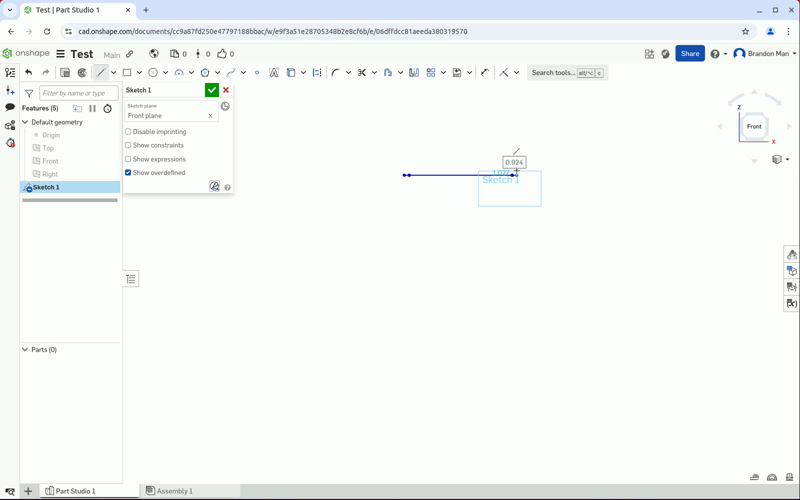
scroll(6)
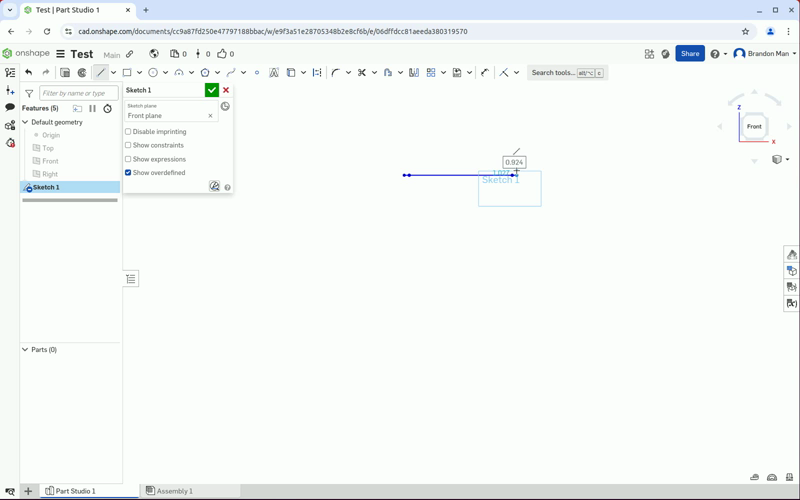
scroll(6)
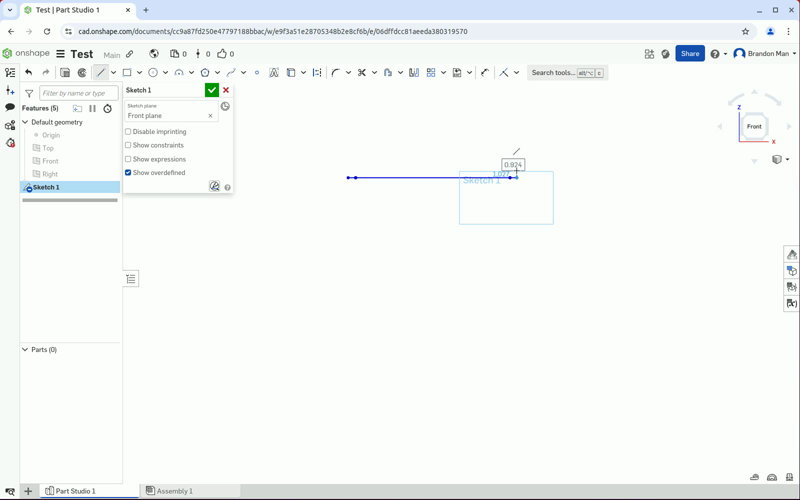
scroll(6)
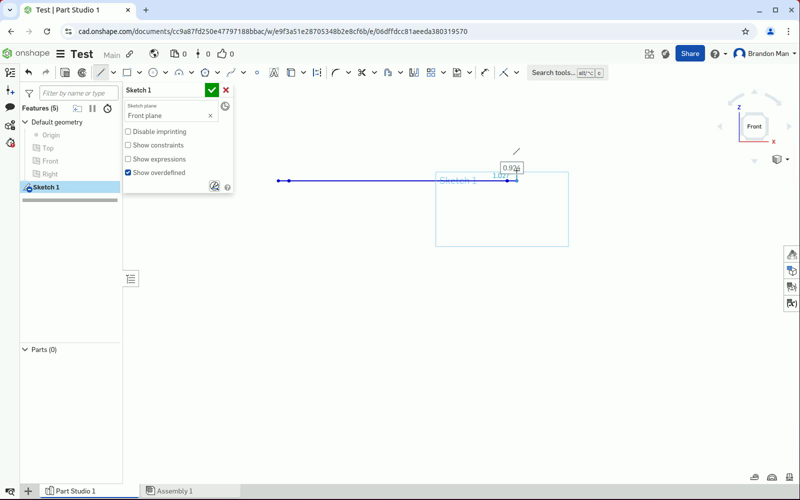
scroll(6)
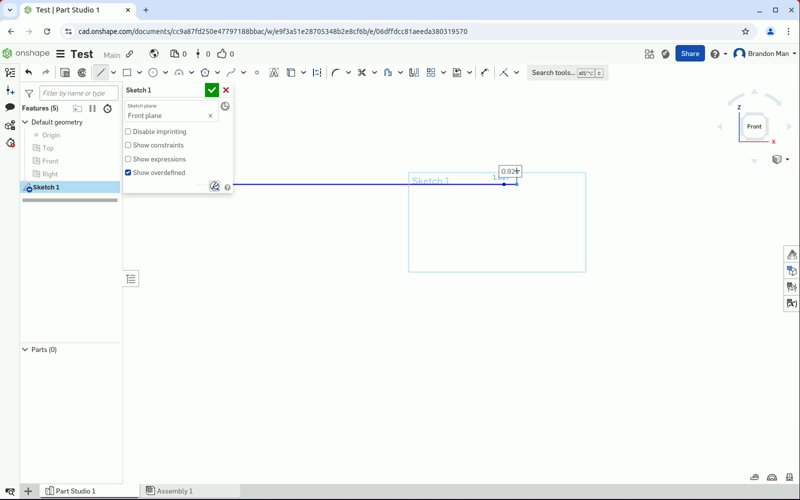
scroll(6)
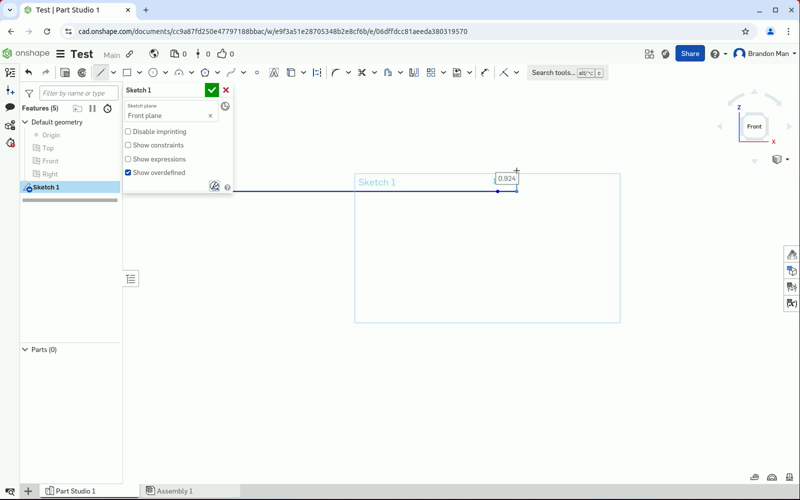
scroll(6)
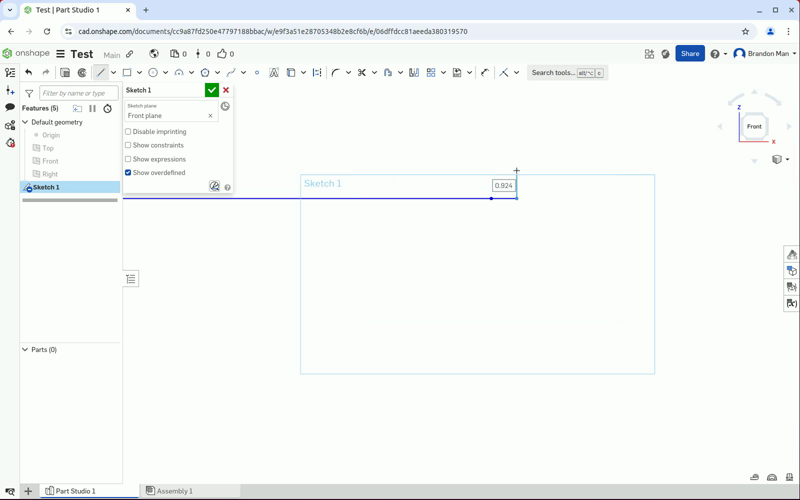
scroll(6)
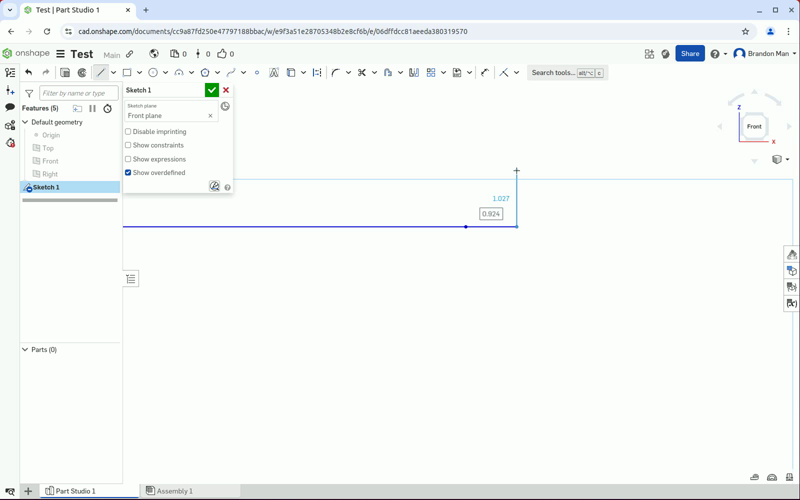
click(516, 170)
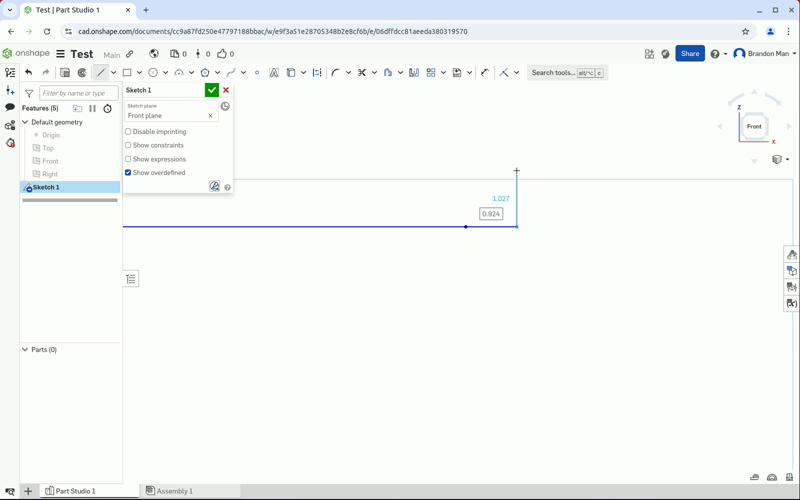
scroll(-6)
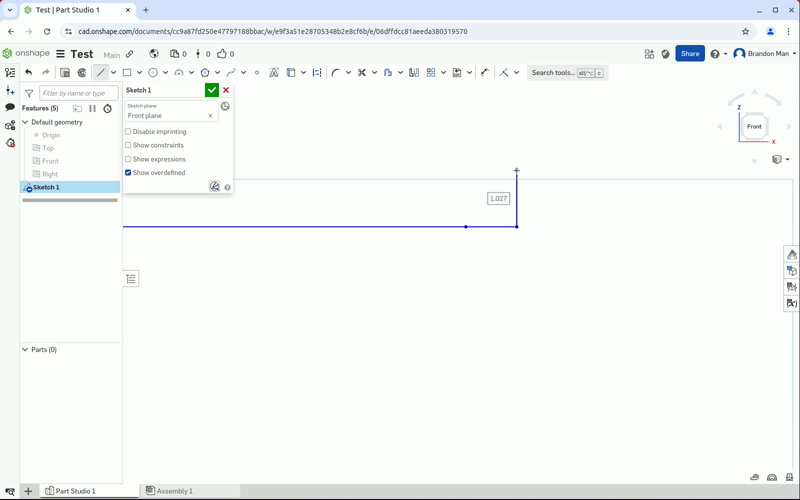
scroll(-6)
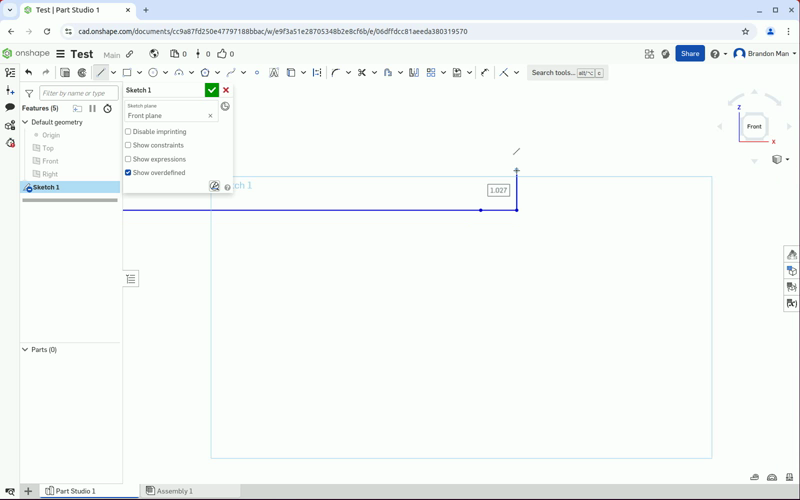
scroll(-6)
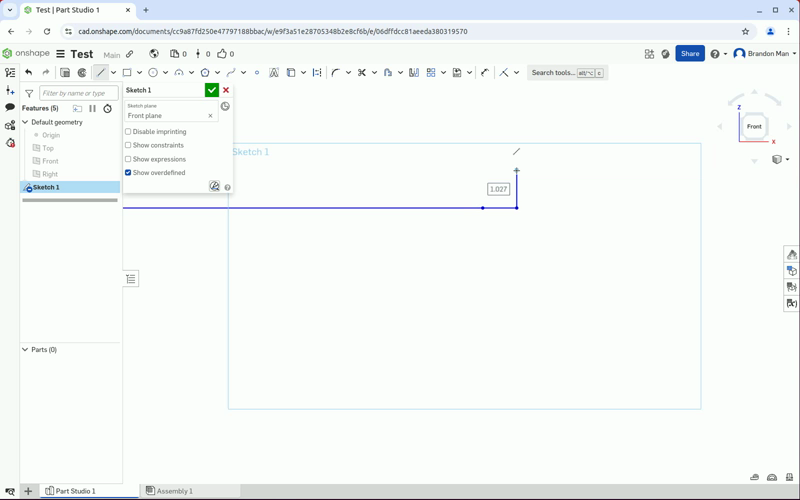
scroll(-6)
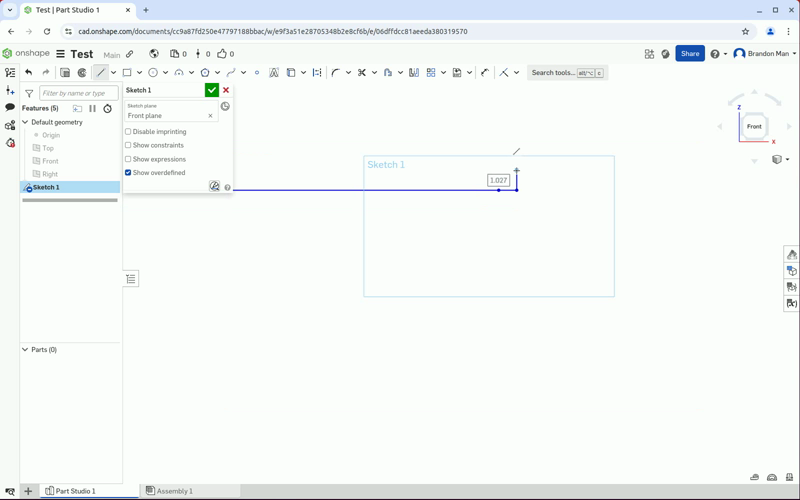
scroll(-6)
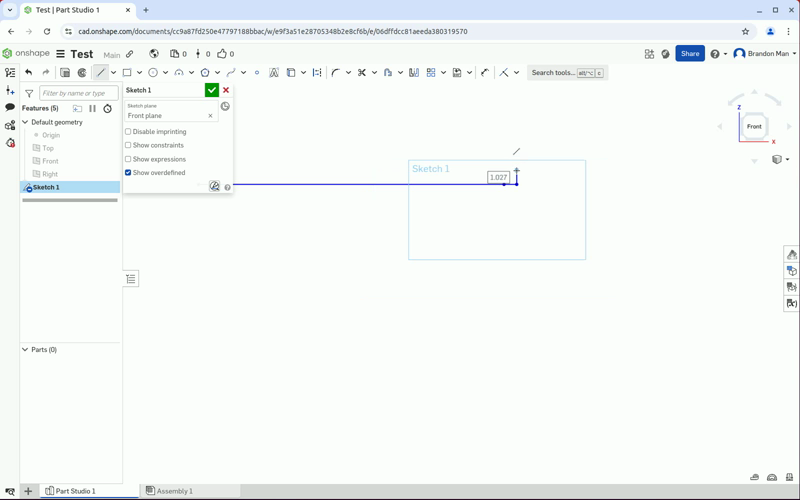
scroll(-6)
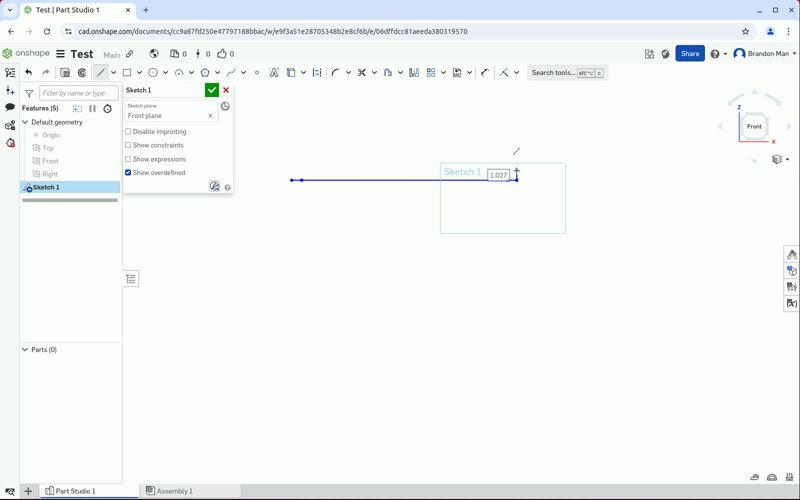
scroll(-6)
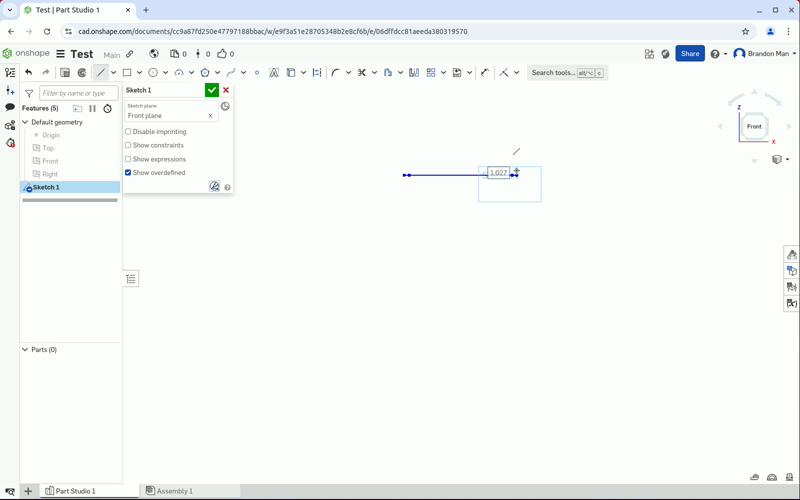
key_up(shift)
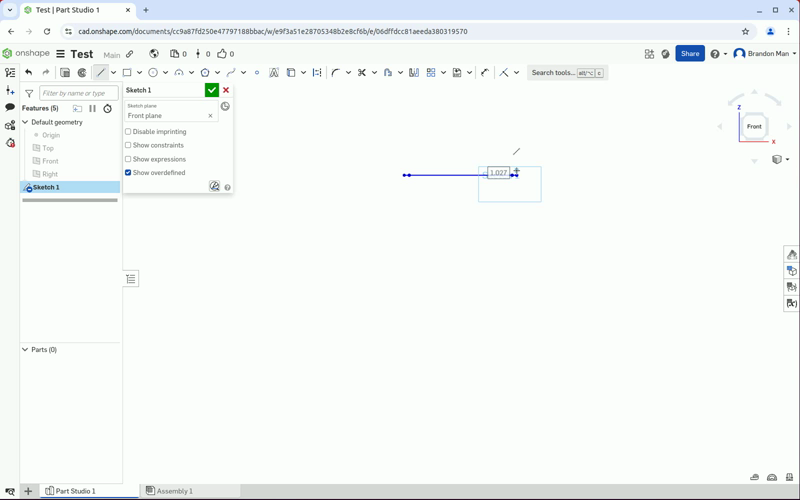
key_down(shift)
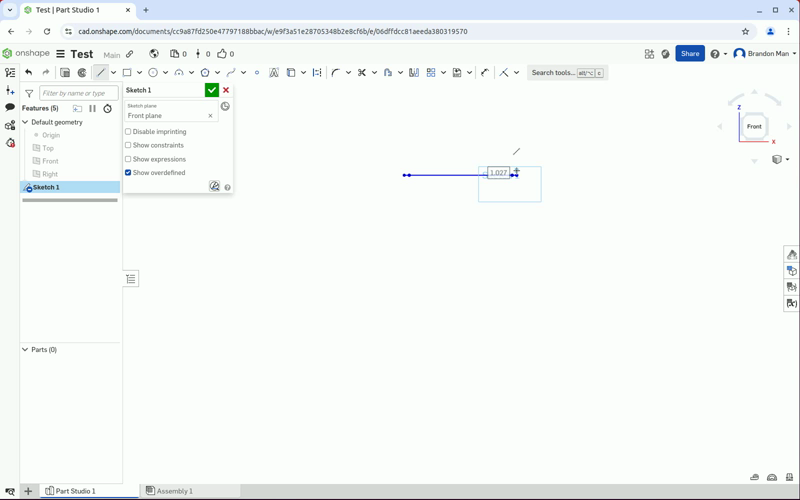
mouse_move(404, 170)
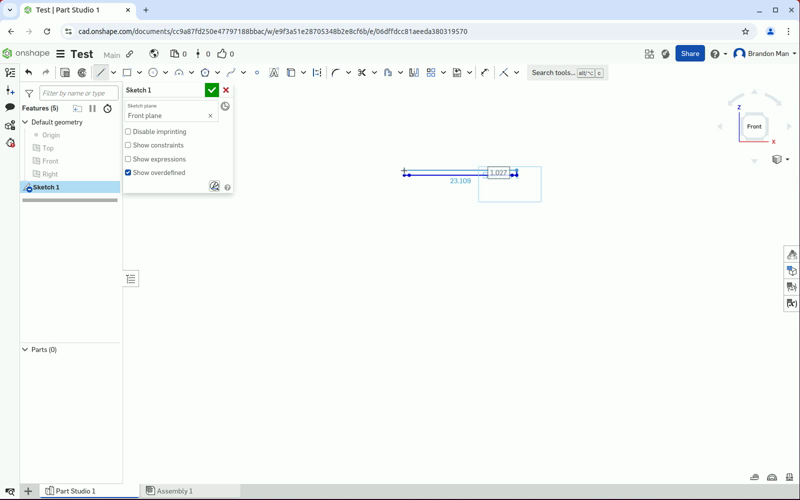
click(404, 170)
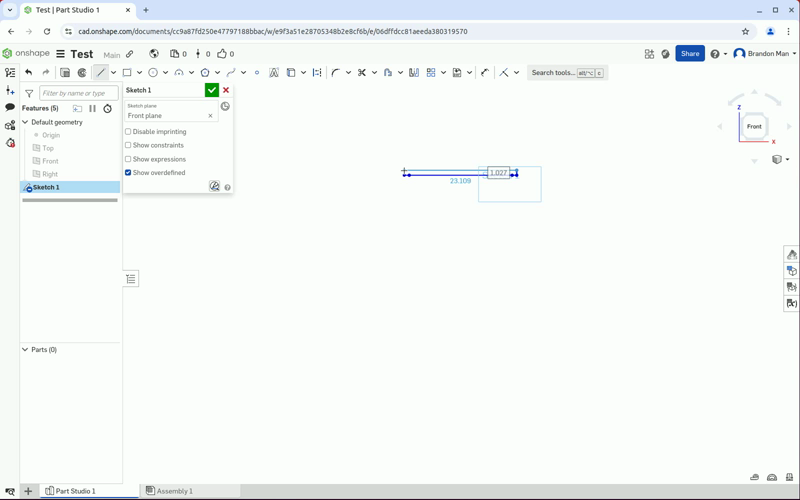
key_up(shift)
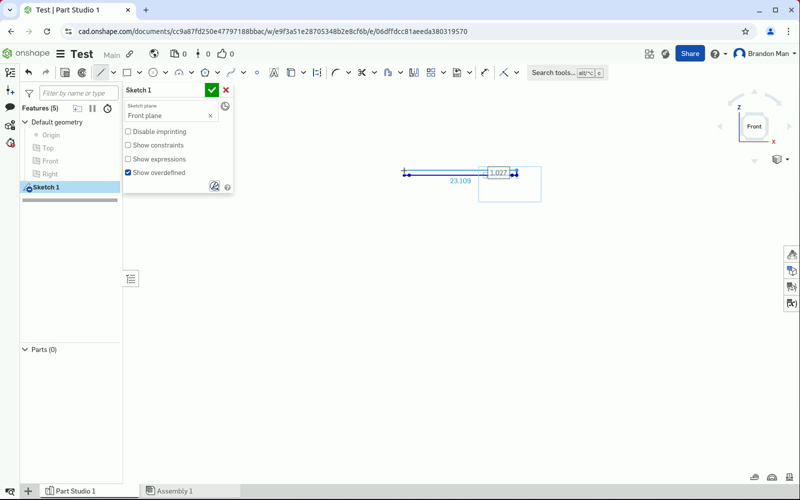
mouse_move(434, 170)
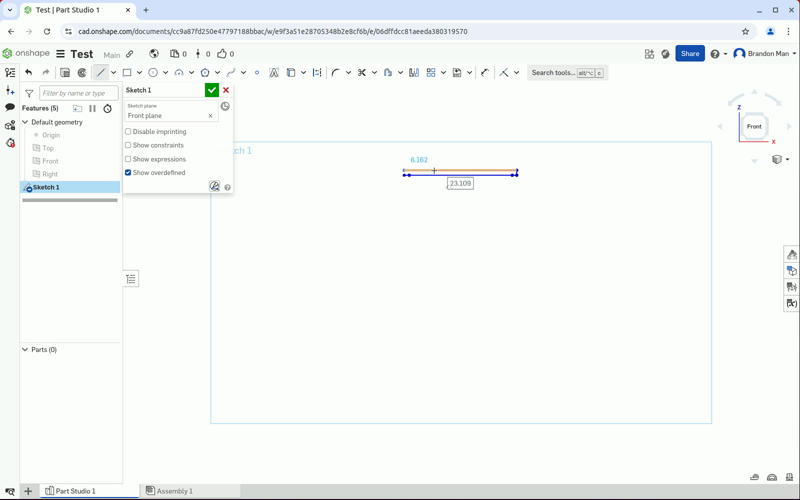
key_down(shift)
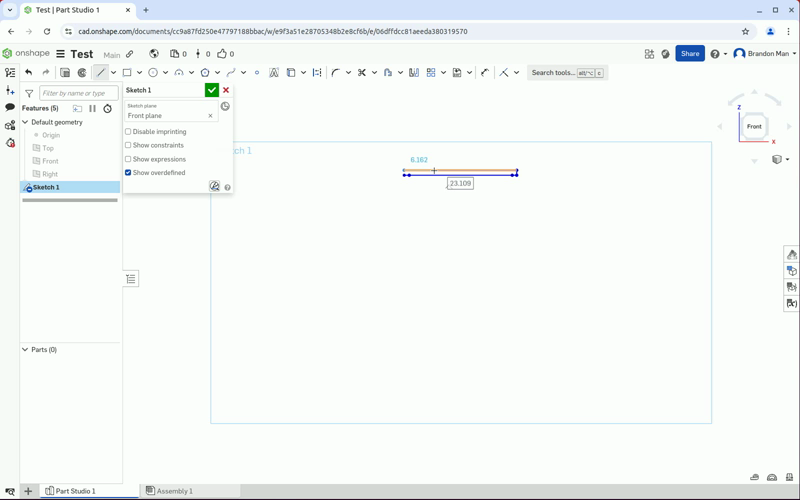
mouse_move(404, 175)
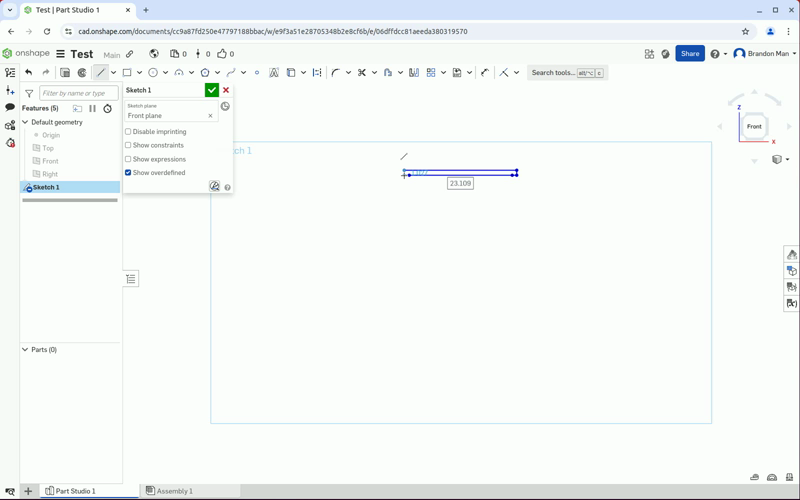
scroll(6)
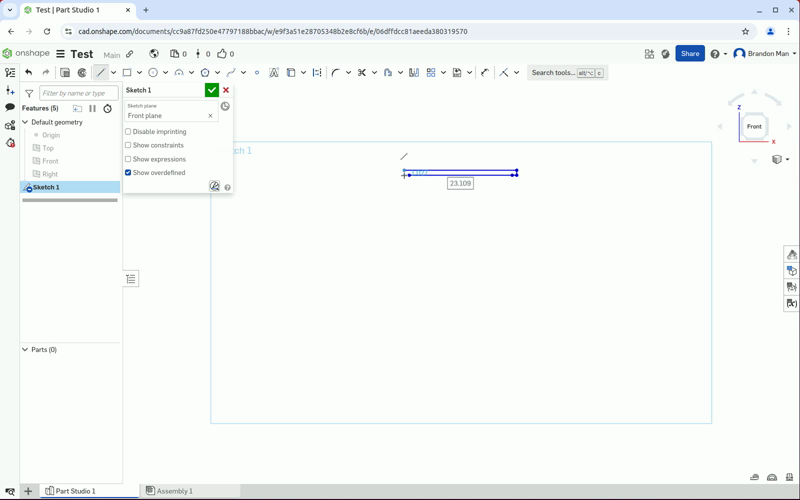
scroll(6)
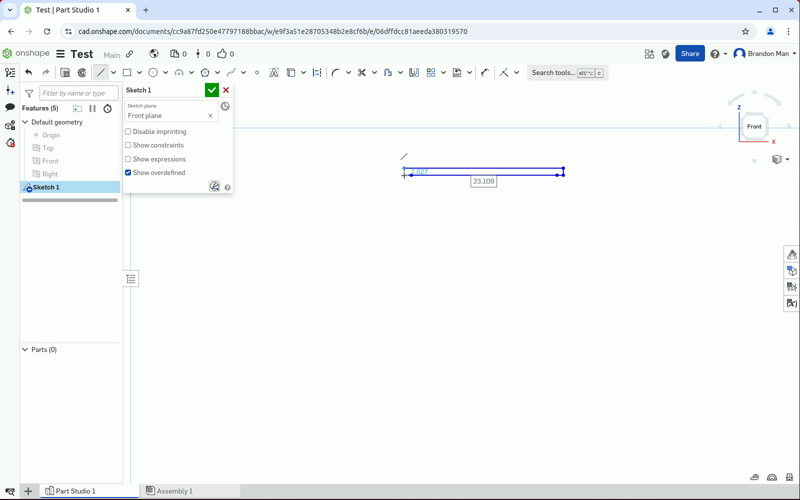
scroll(6)
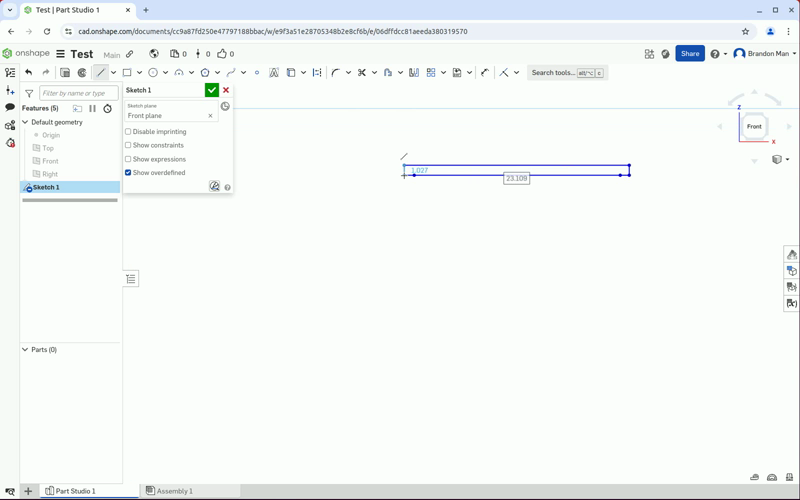
scroll(6)
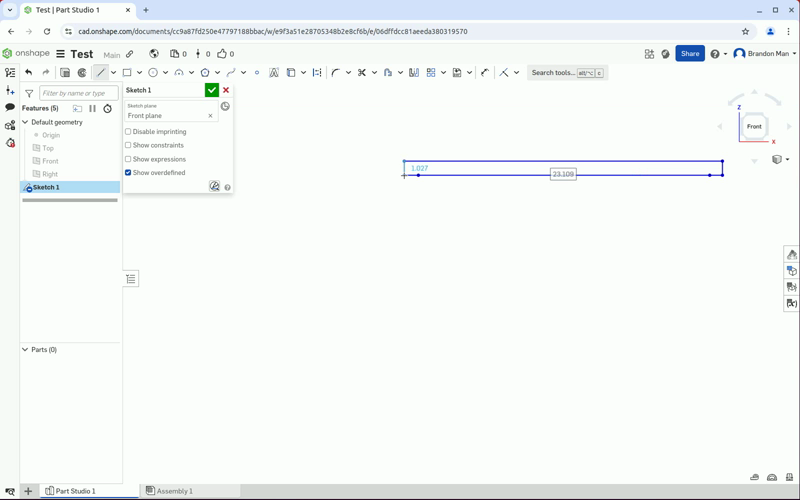
scroll(6)
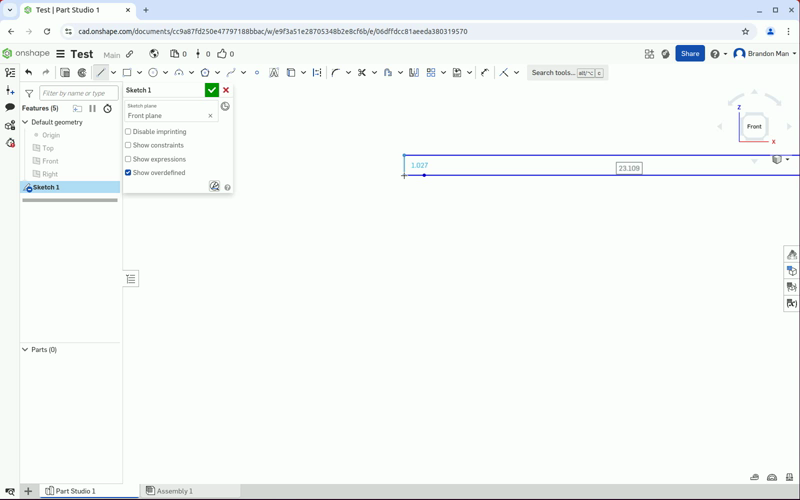
scroll(6)
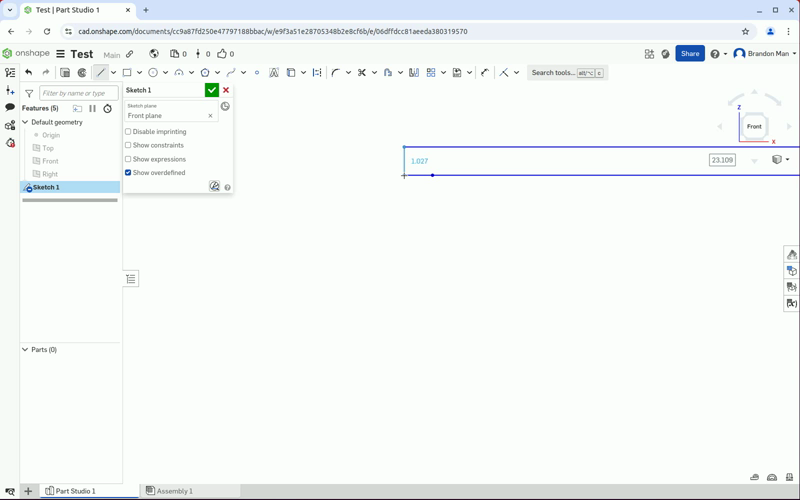
scroll(6)
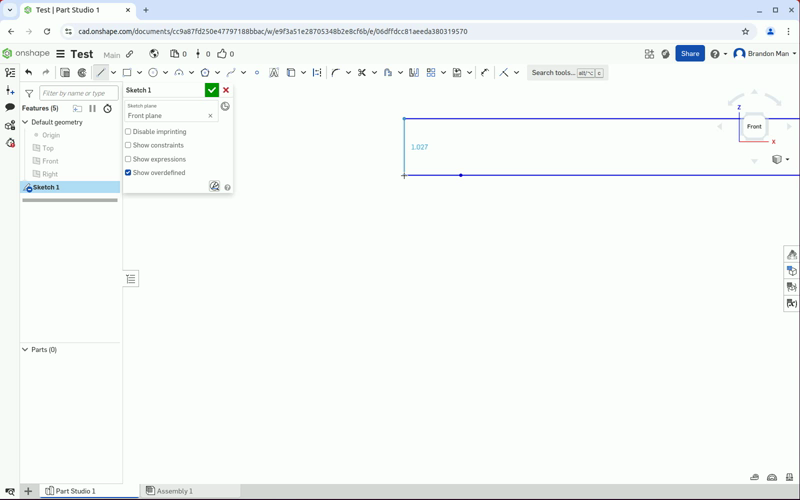
key_up(shift)
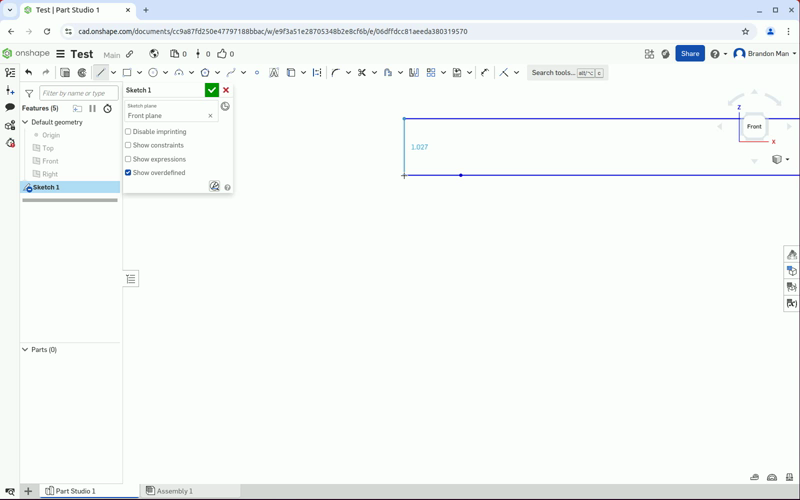
click(404, 175)
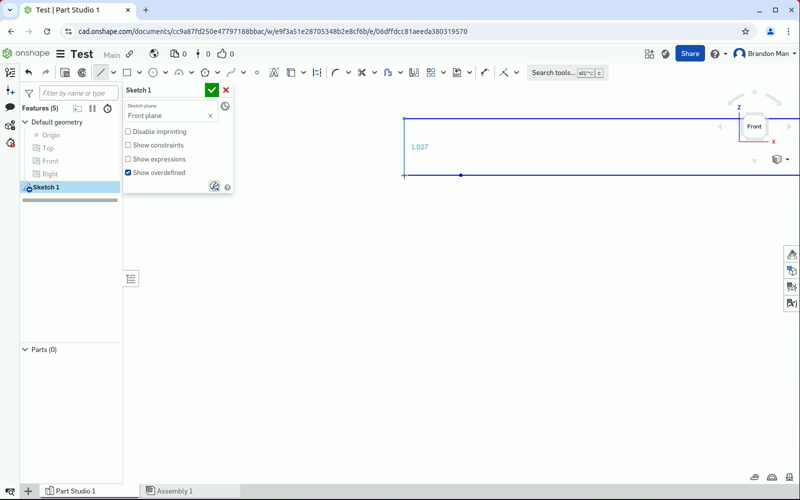
scroll(-6)
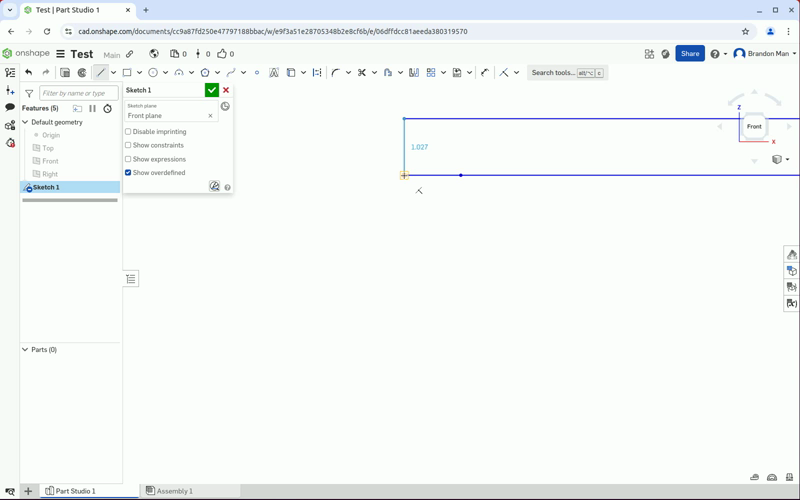
scroll(-6)
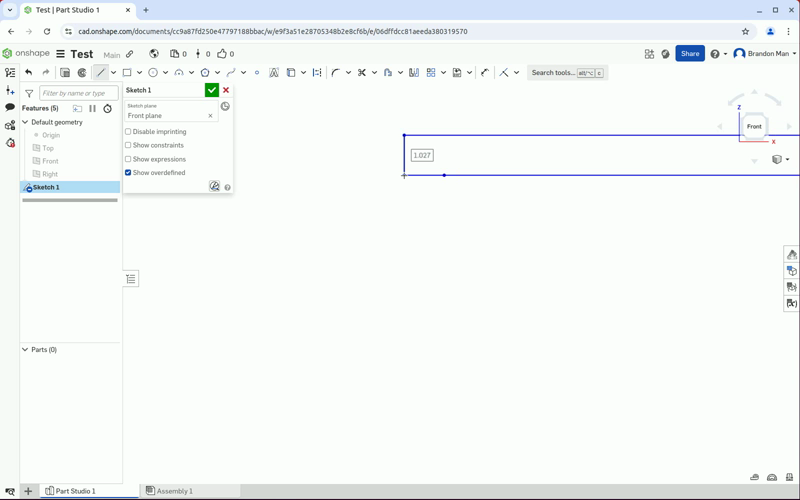
scroll(-6)
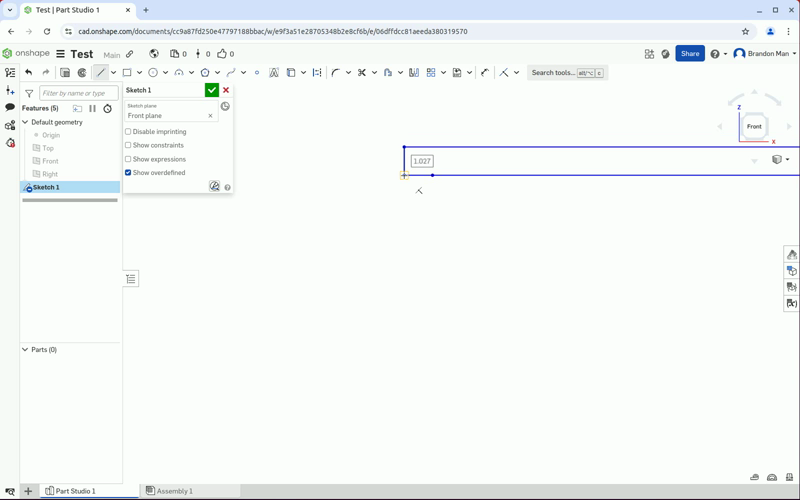
scroll(-6)
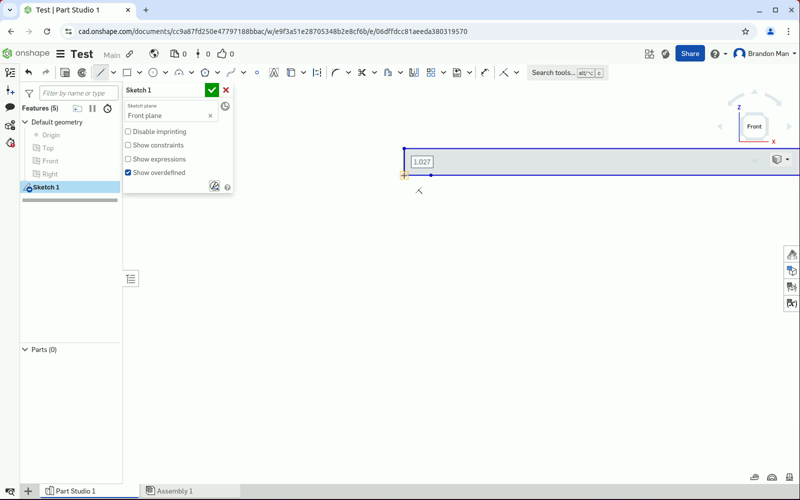
scroll(-6)
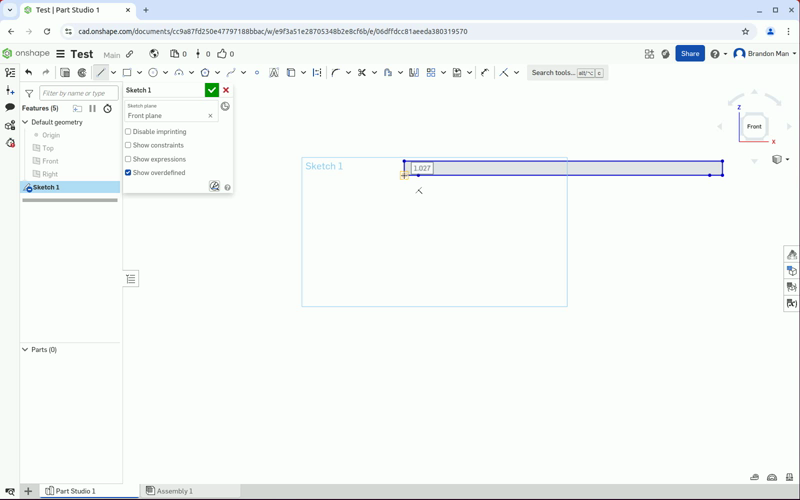
scroll(-6)
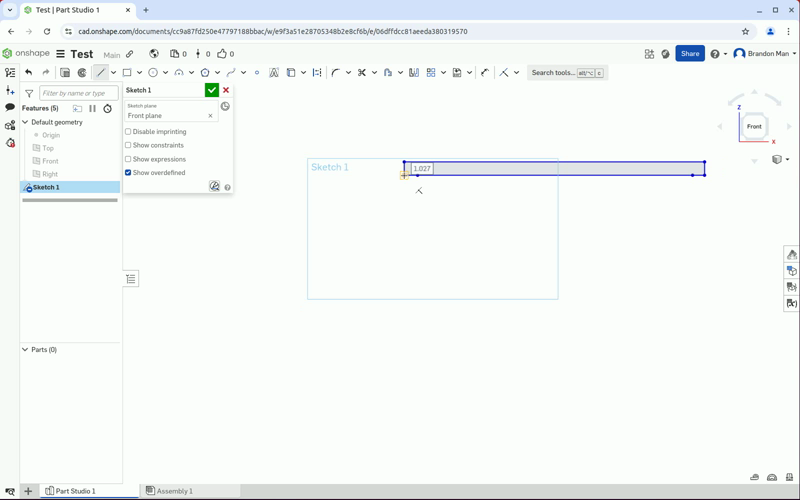
scroll(-6)
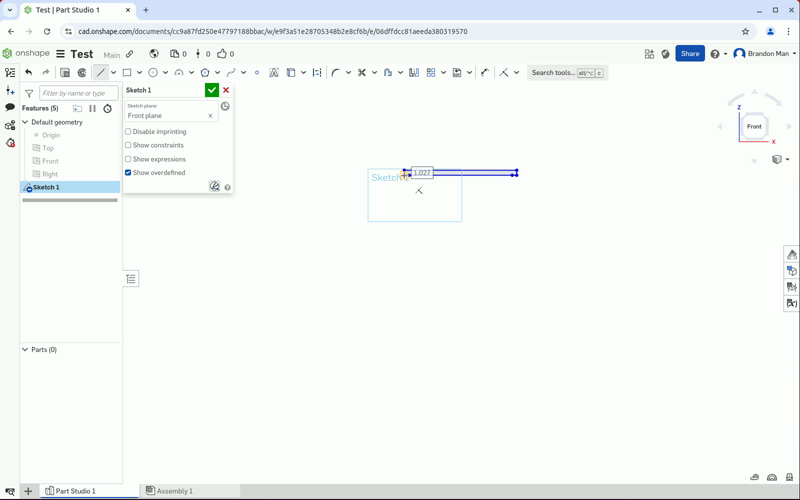
key(esc)
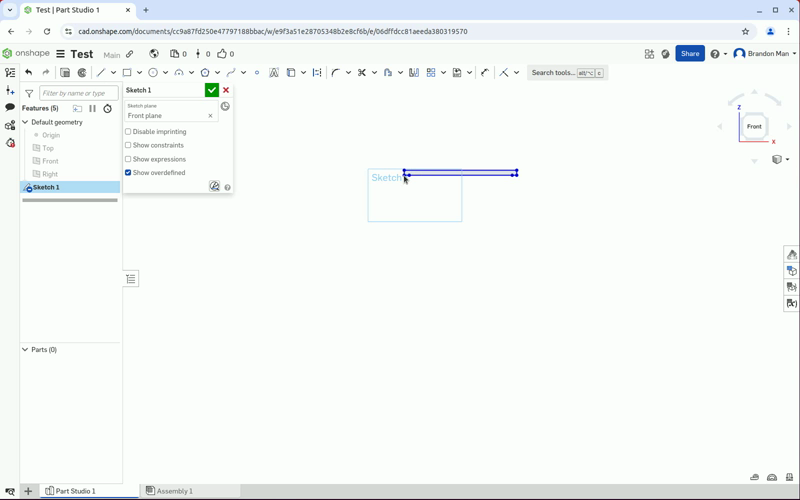
mouse_move(422, 170)
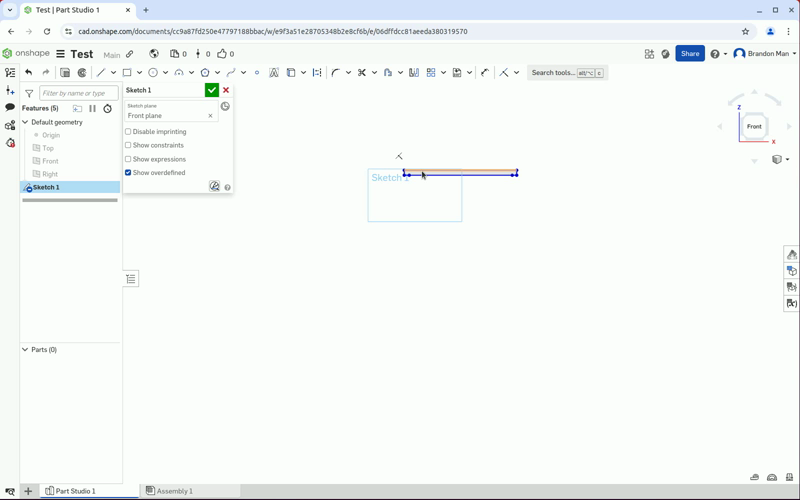
scroll(6)
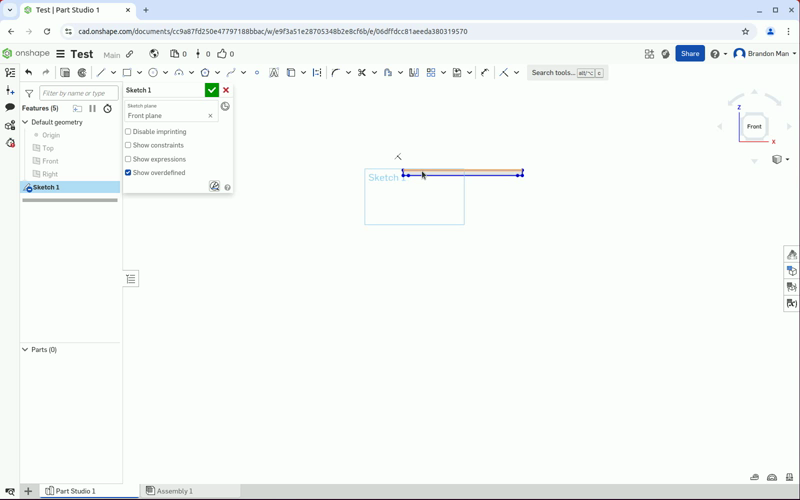
scroll(6)
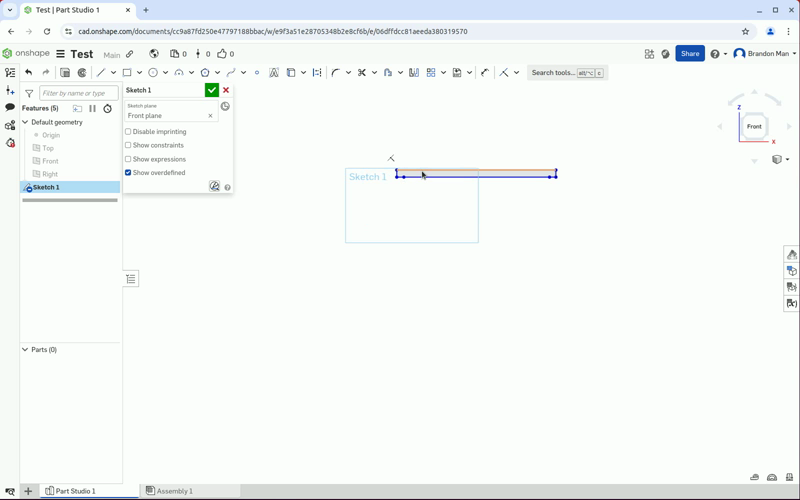
scroll(6)
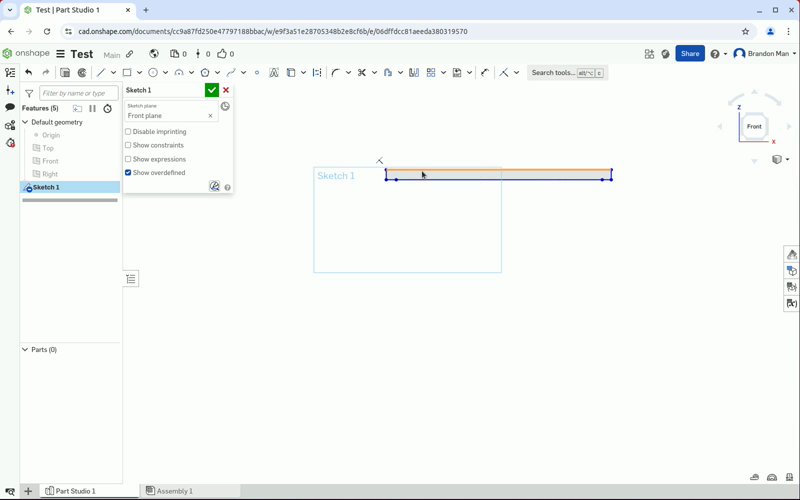
scroll(6)
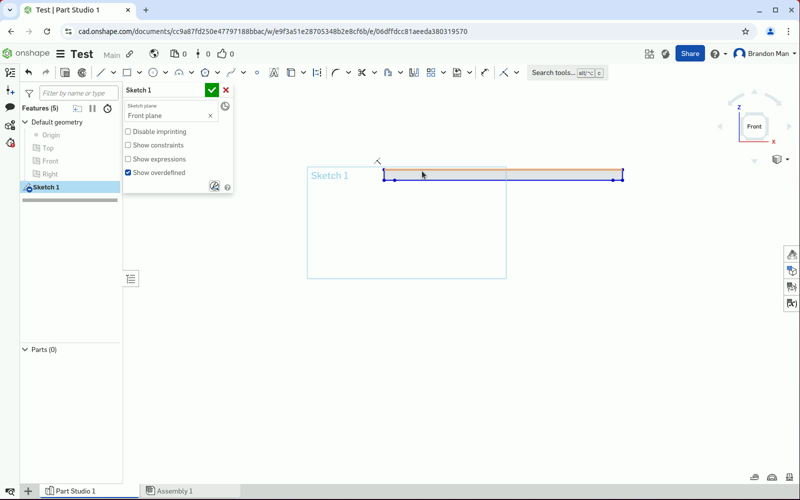
scroll(6)
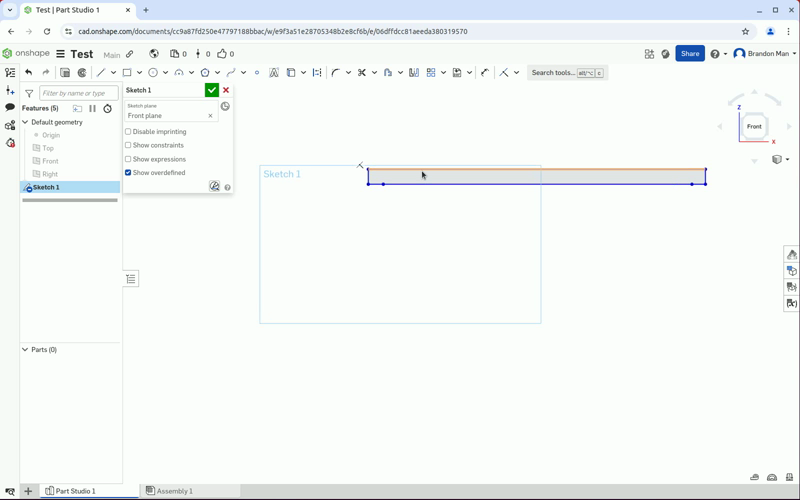
scroll(6)
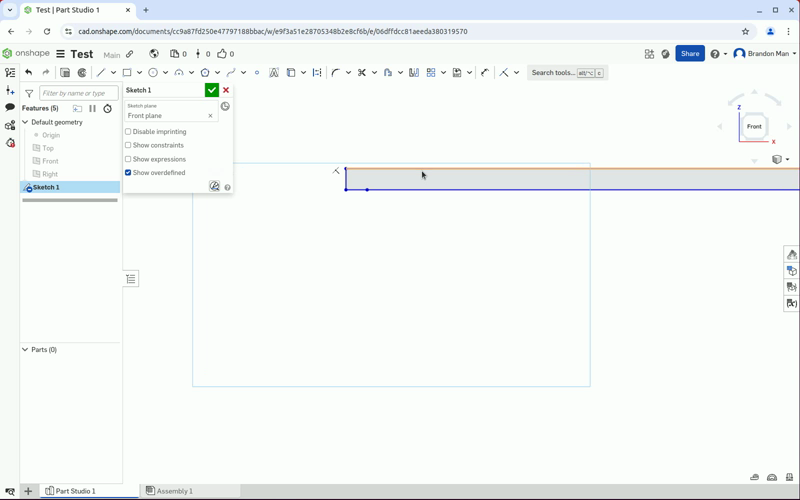
scroll(6)
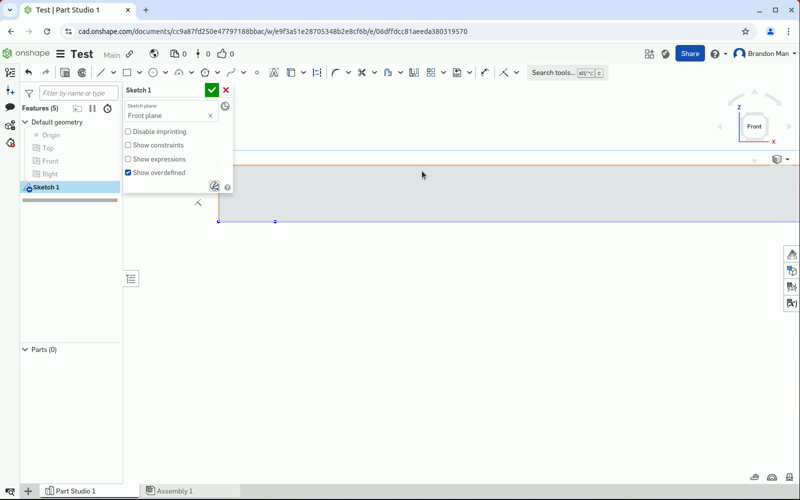
click(422, 170)
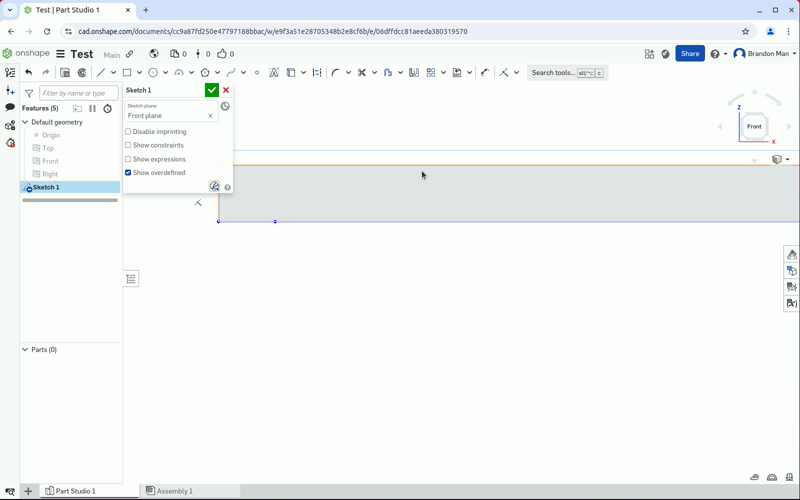
scroll(-6)
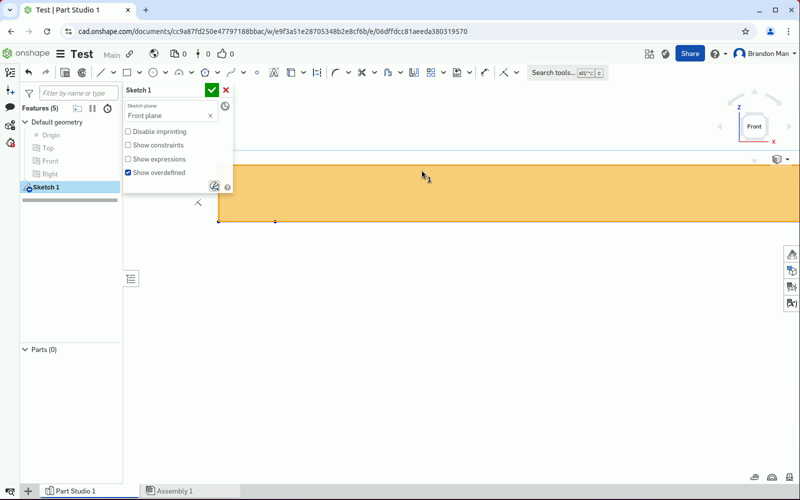
scroll(-6)
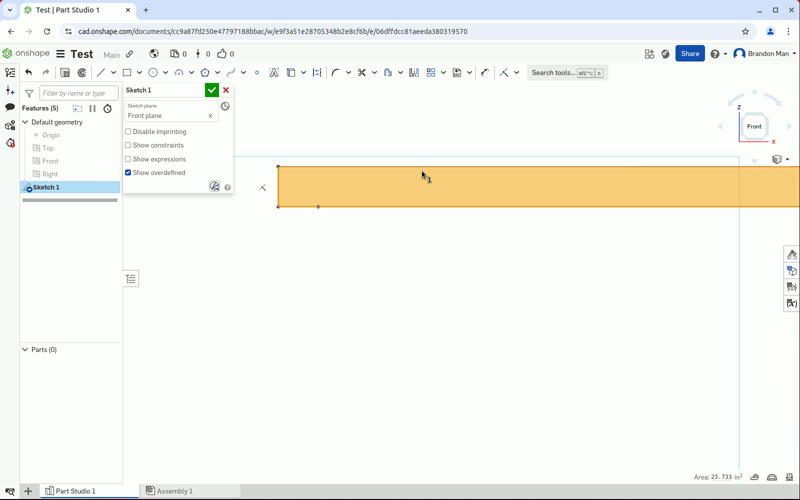
scroll(-6)
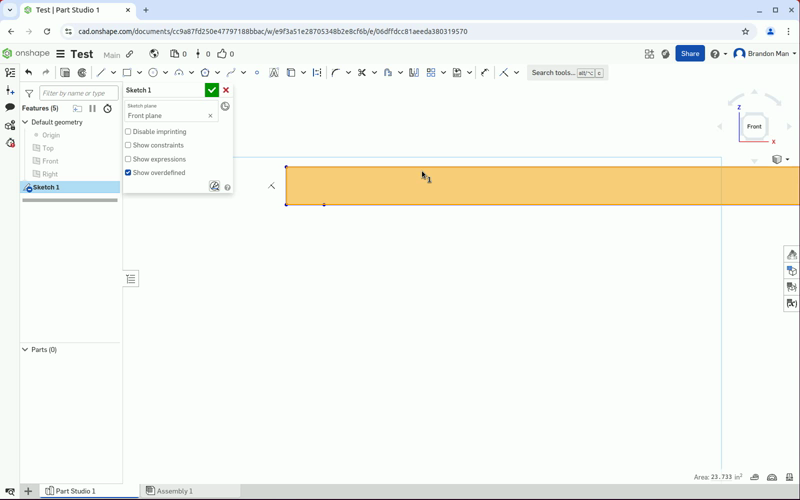
scroll(-6)
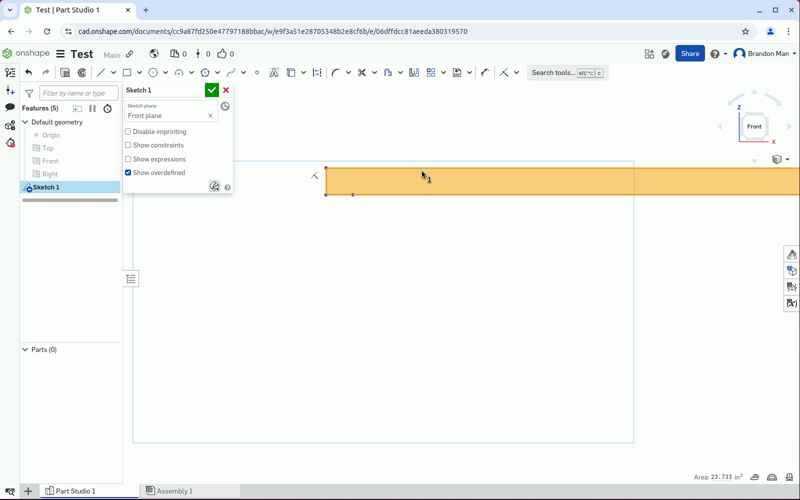
scroll(-6)
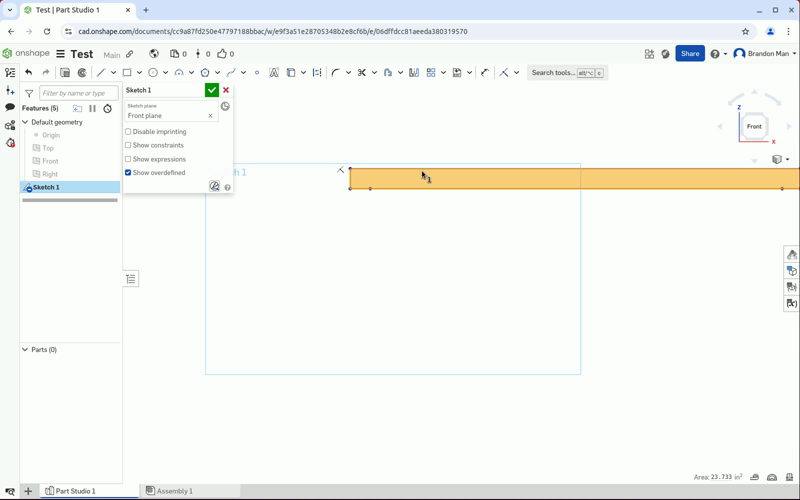
scroll(-6)
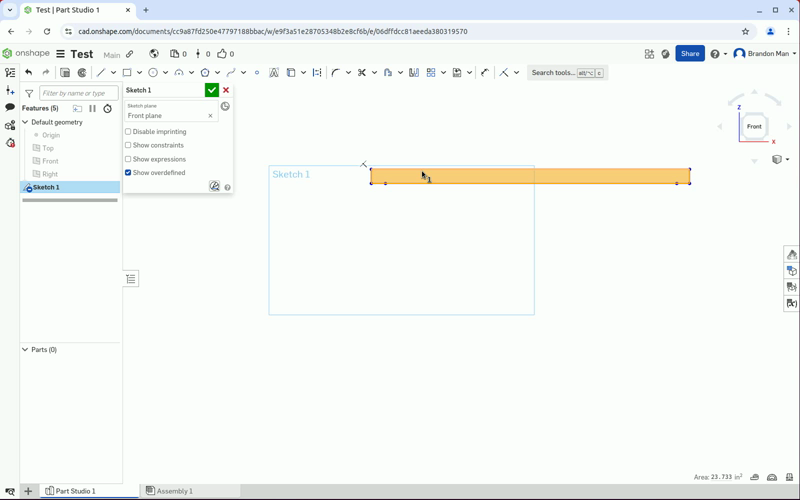
scroll(-6)
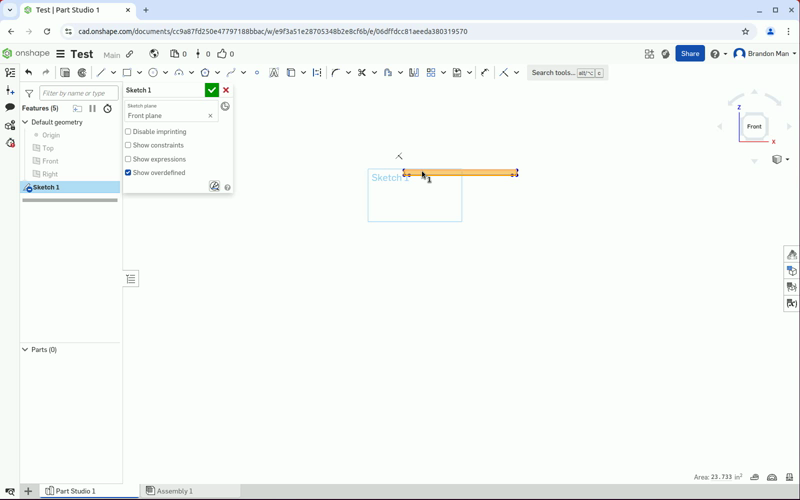
mouse_move(73, 352)
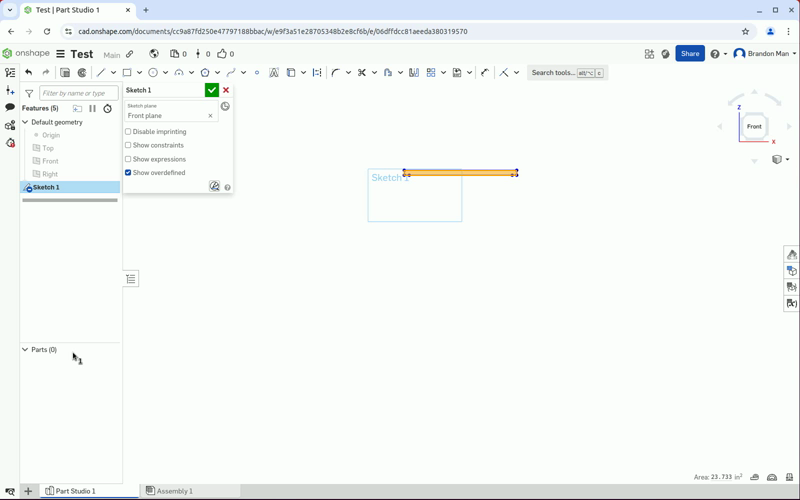
key(shift+y)
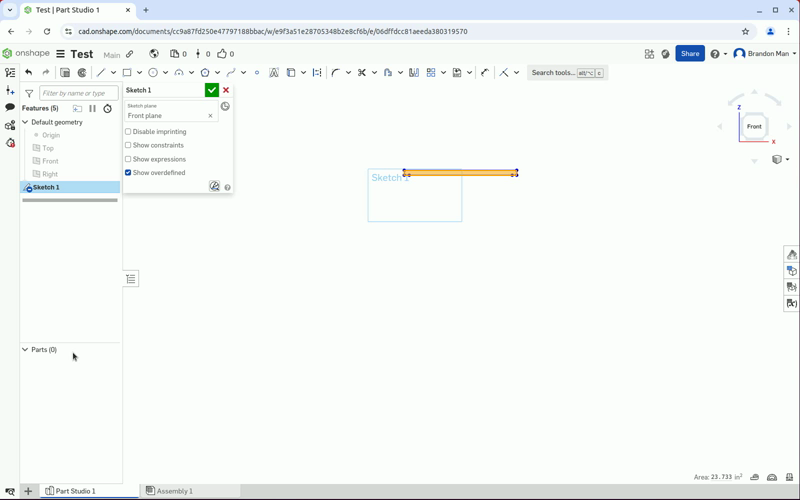
key(shift+e)
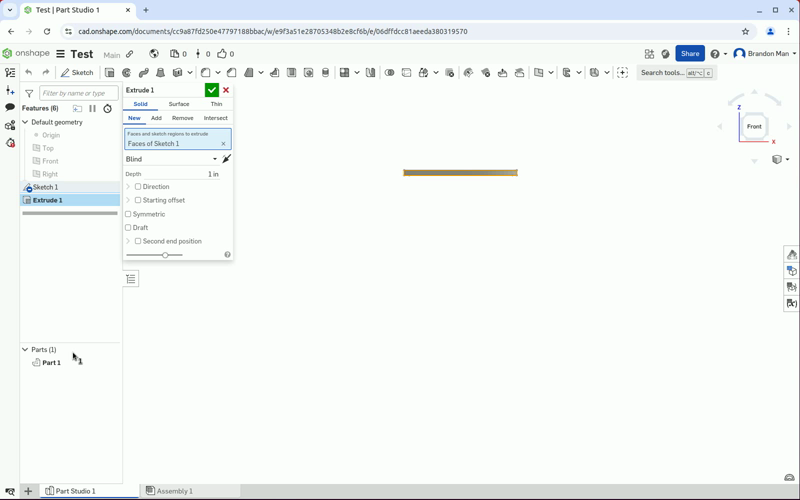
mouse_move(143, 106)
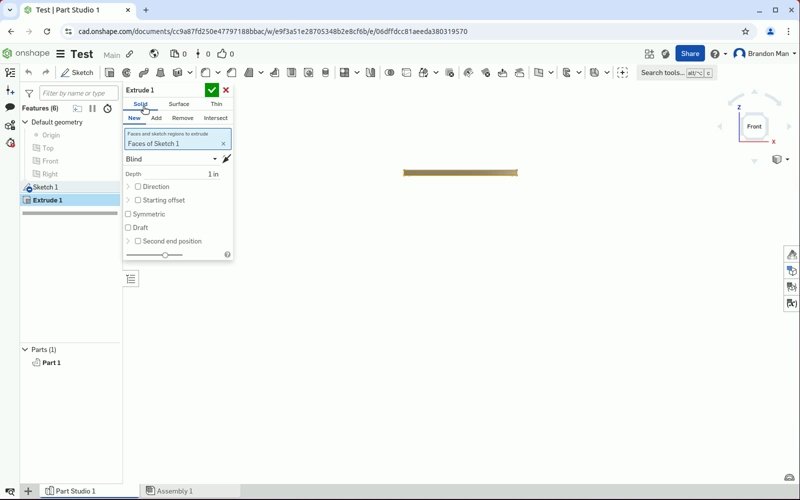
click(143, 106)
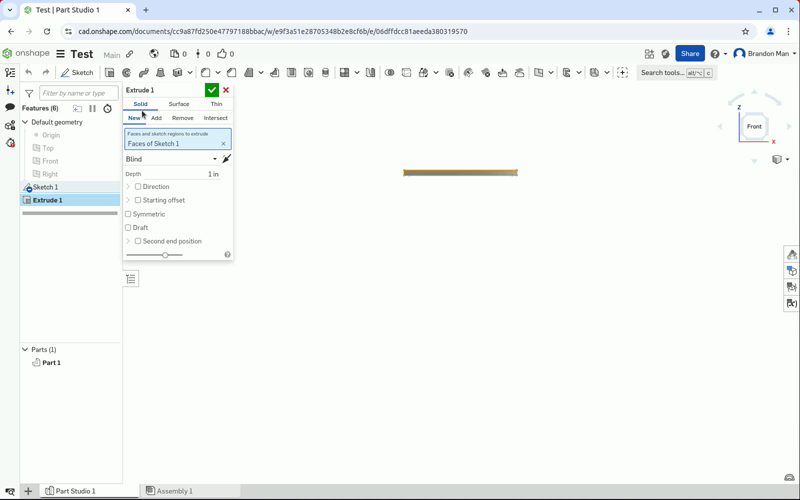
mouse_move(137, 120)
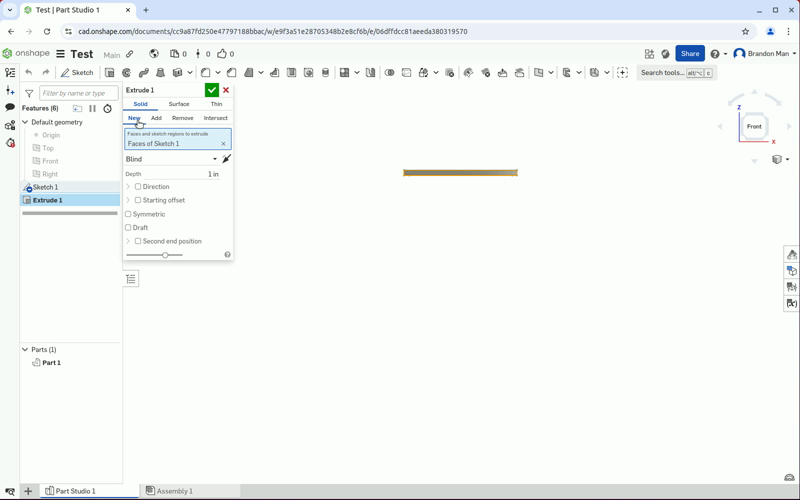
click(137, 120)
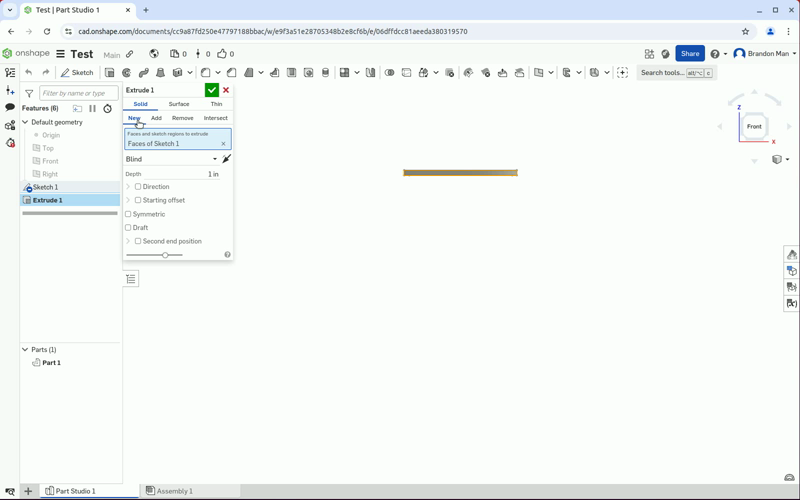
key(tab, 4)
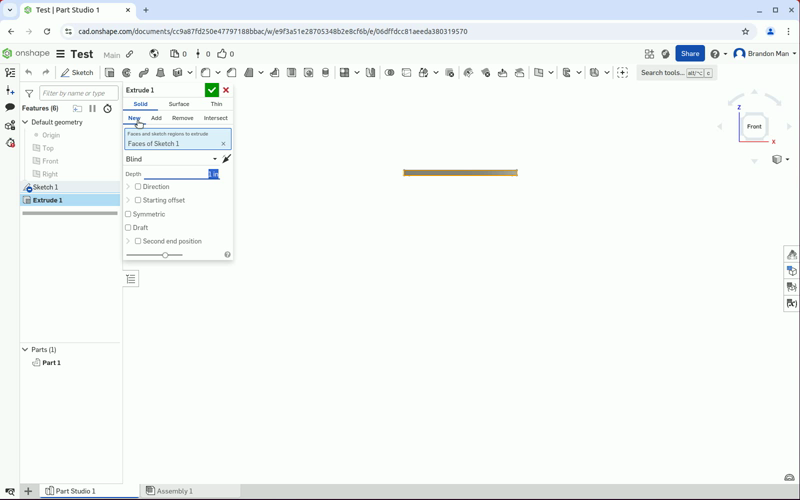
text(17.812)
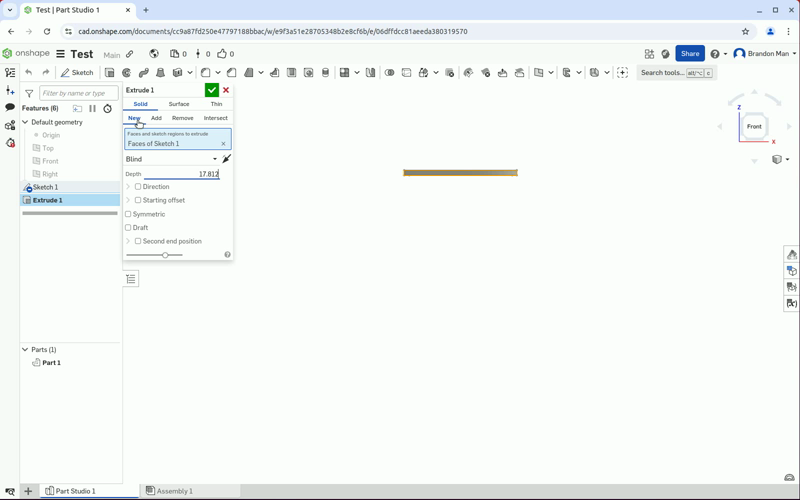
key(tab, 3)
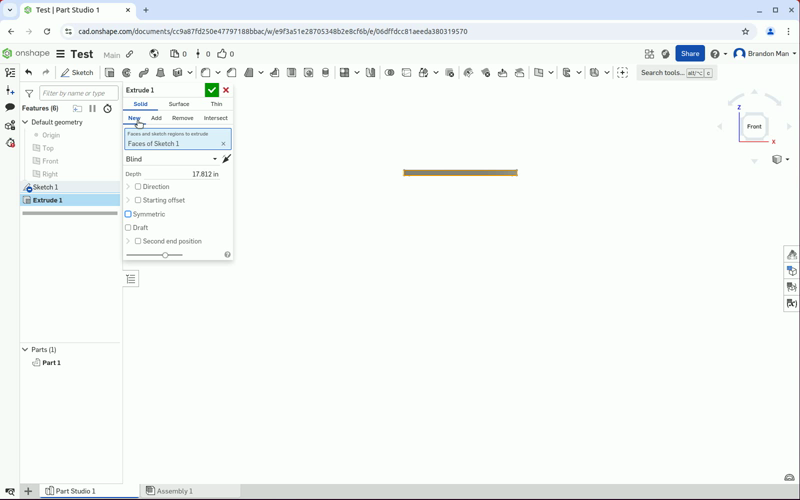
key(space)
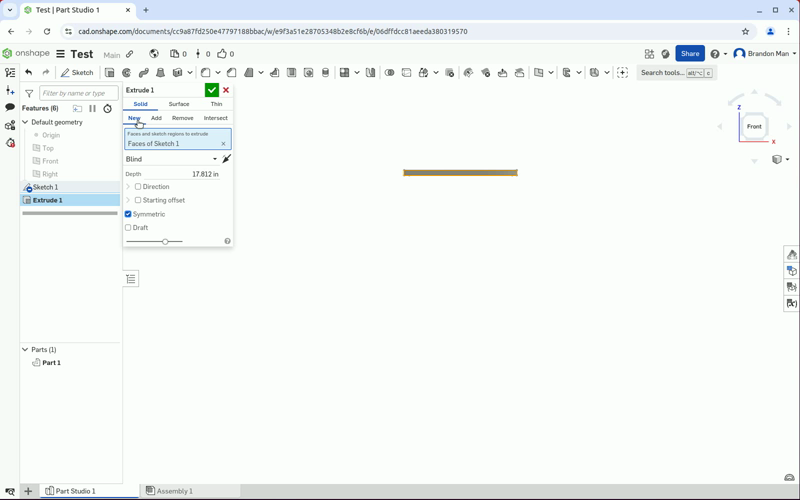
key(enter)
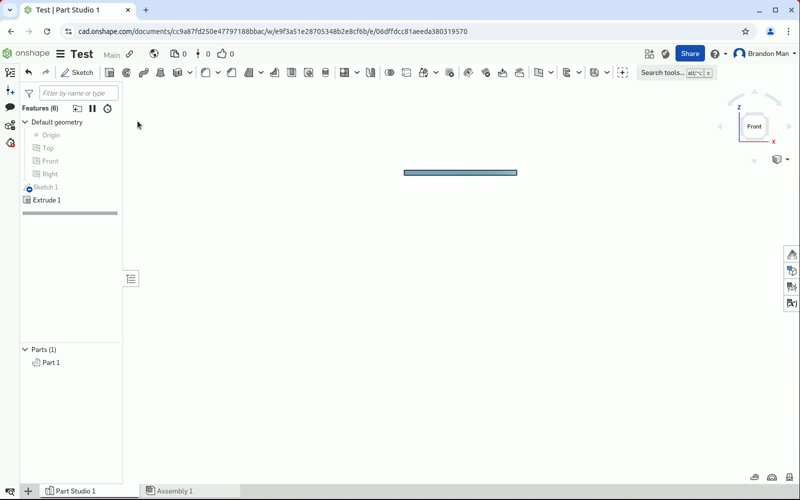
key(shift+h)
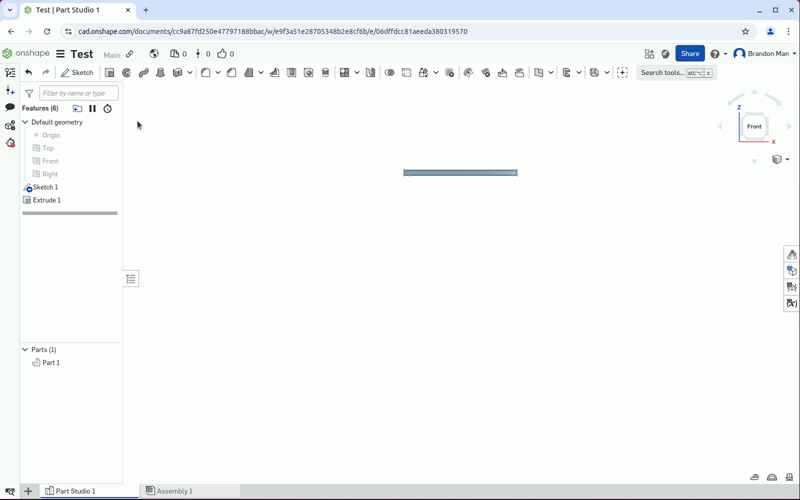
key(shift+h)
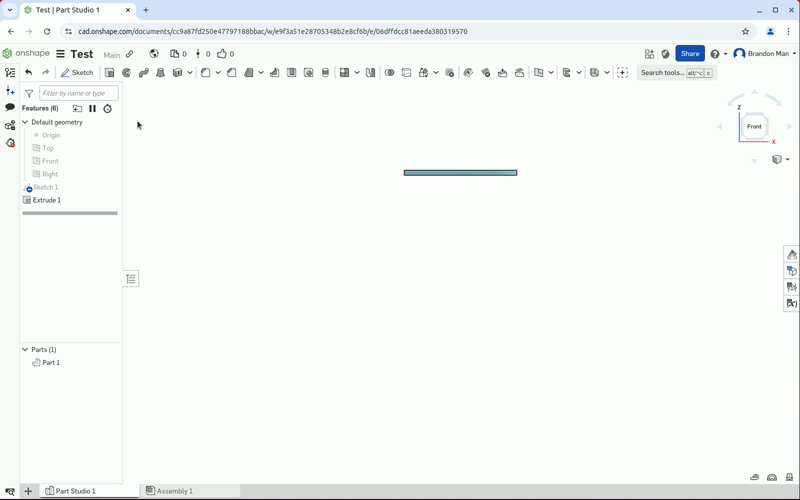
mouse_move(73, 189)
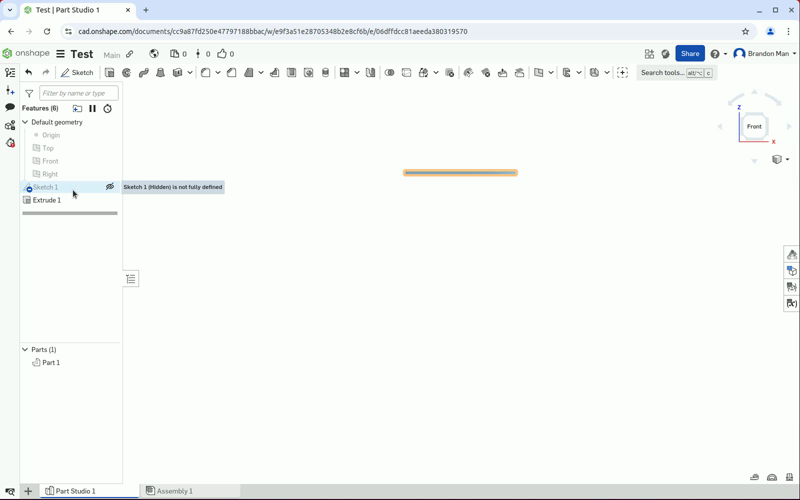
click(73, 189)
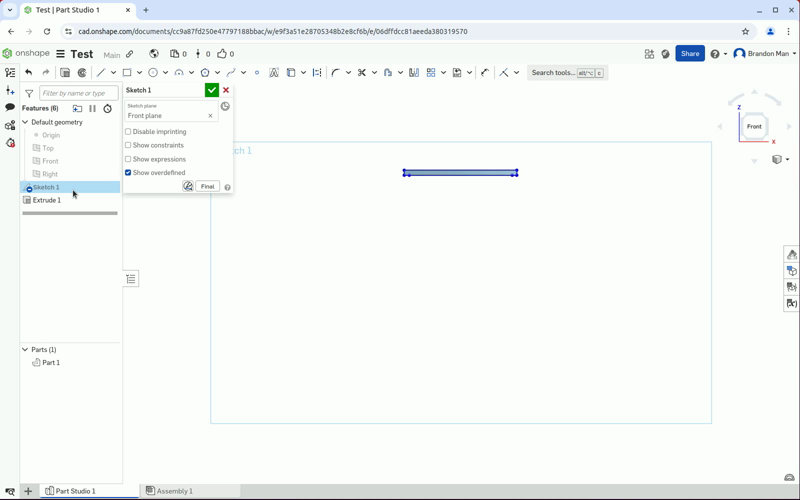
mouse_move(229, 92)
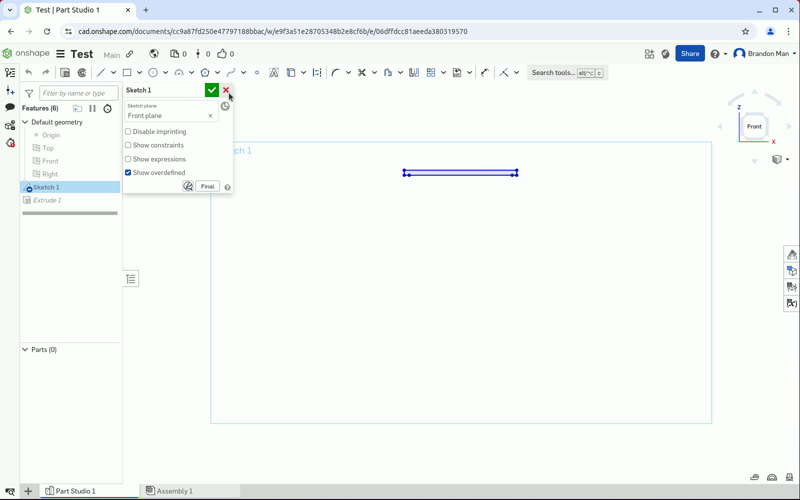
click(229, 92)
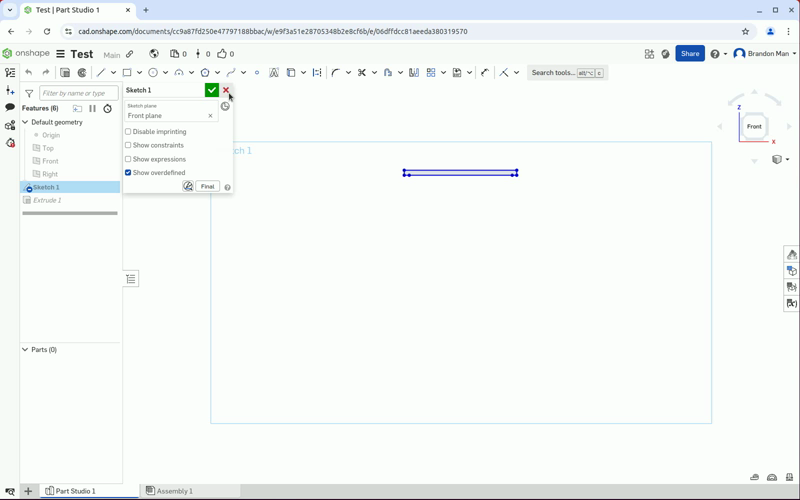
key(shift+s)
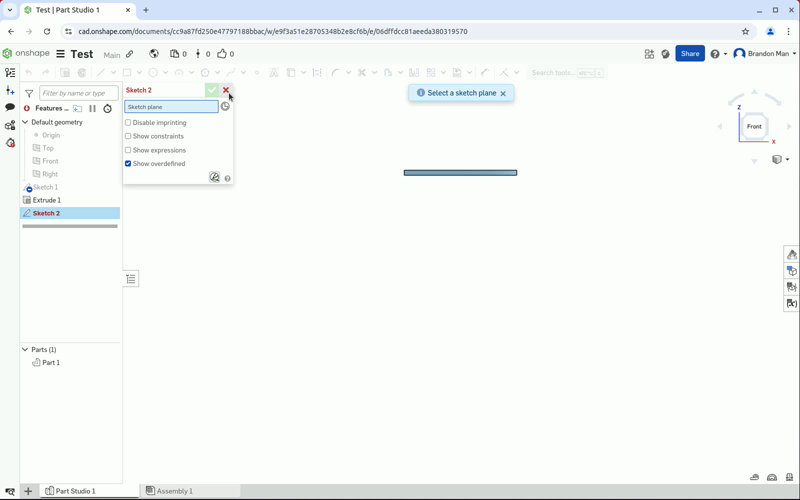
mouse_move(73, 163)
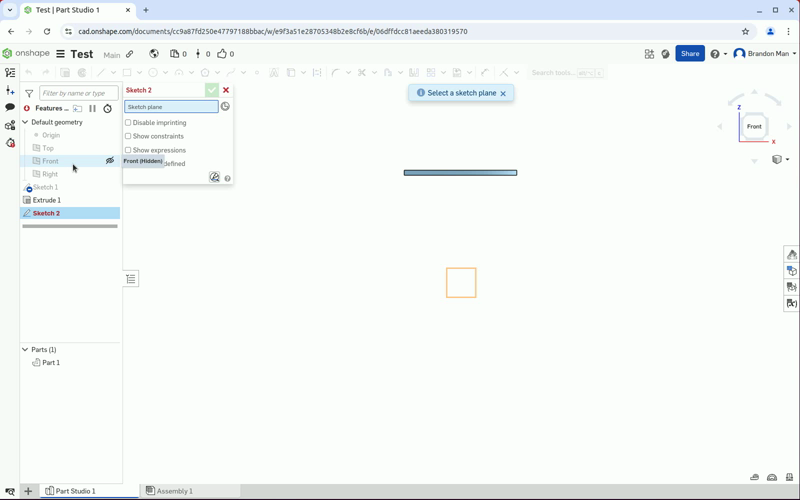
click(73, 163)
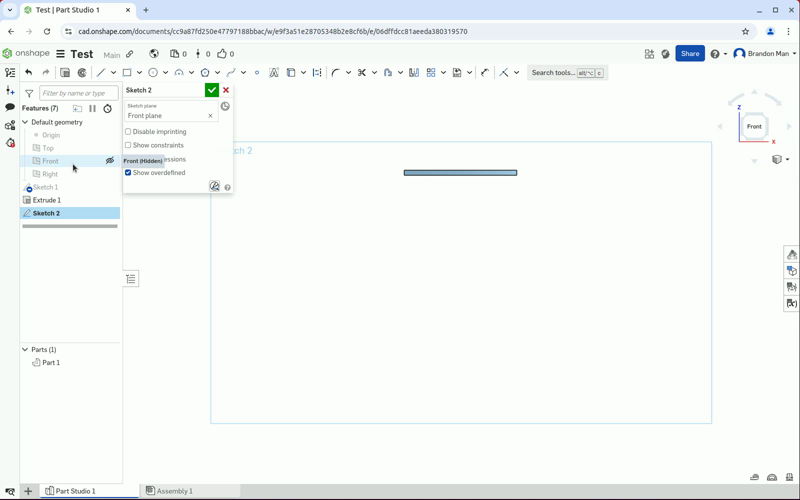
mouse_move(73, 352)
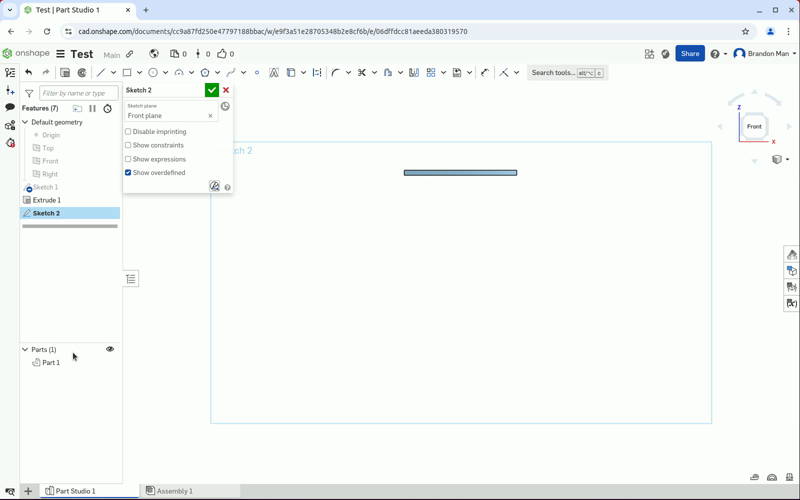
key(y)
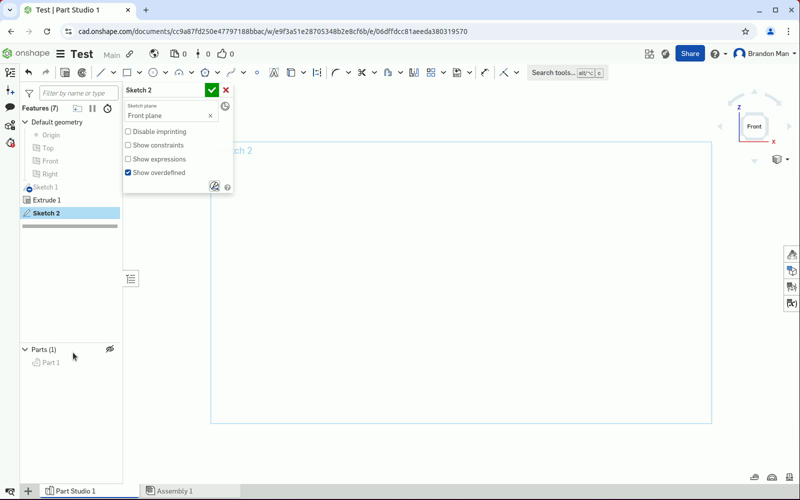
key(l)
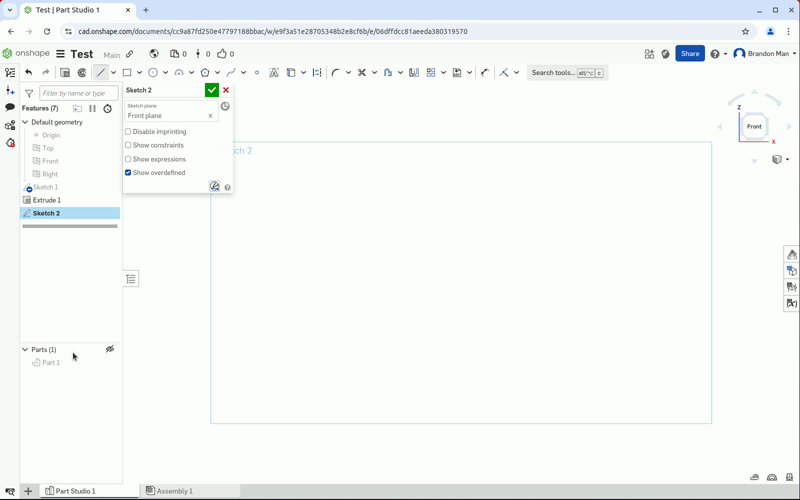
key_down(shift)
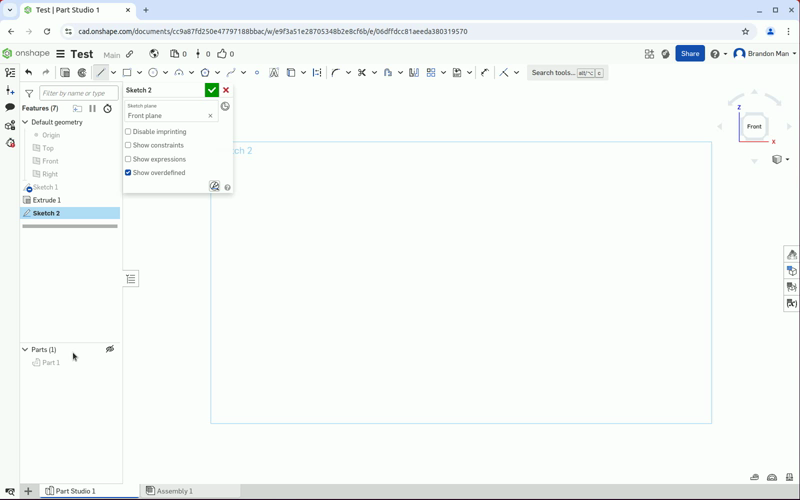
mouse_move(409, 209)
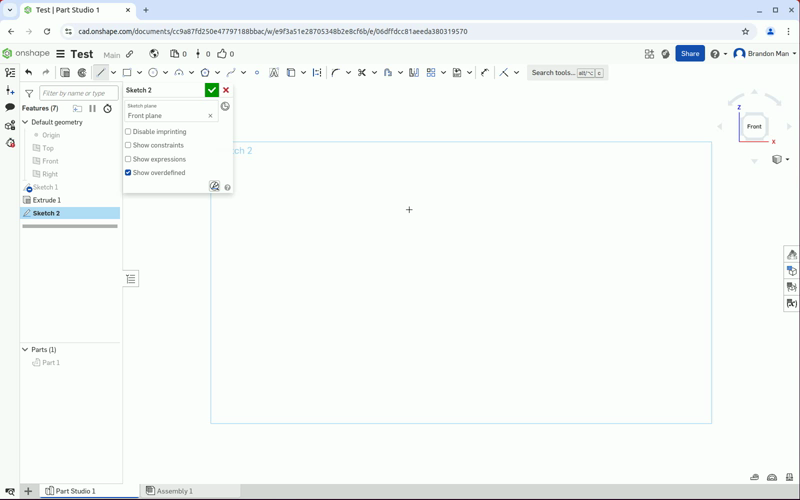
click(409, 209)
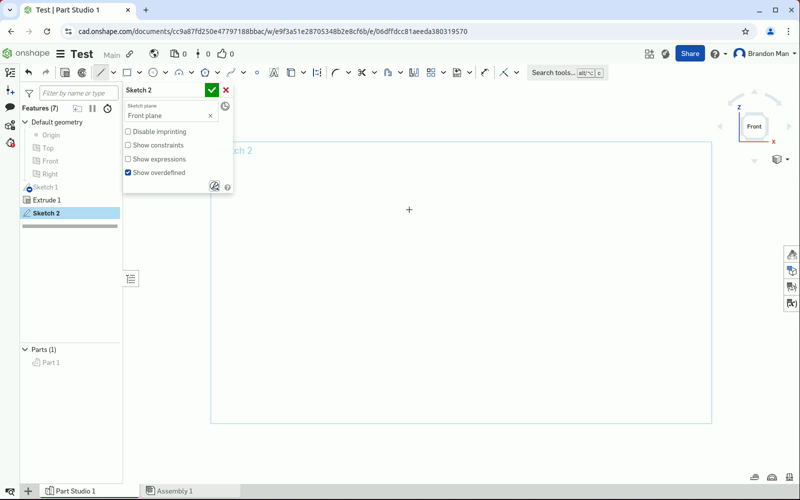
key_up(shift)
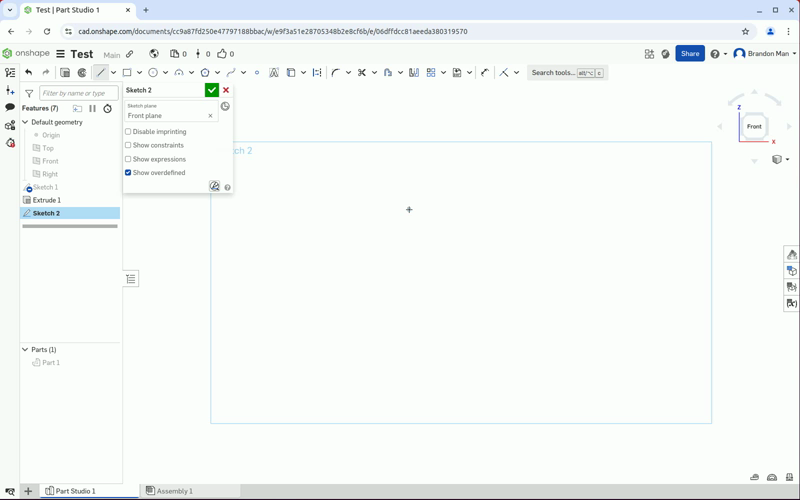
key_down(shift)
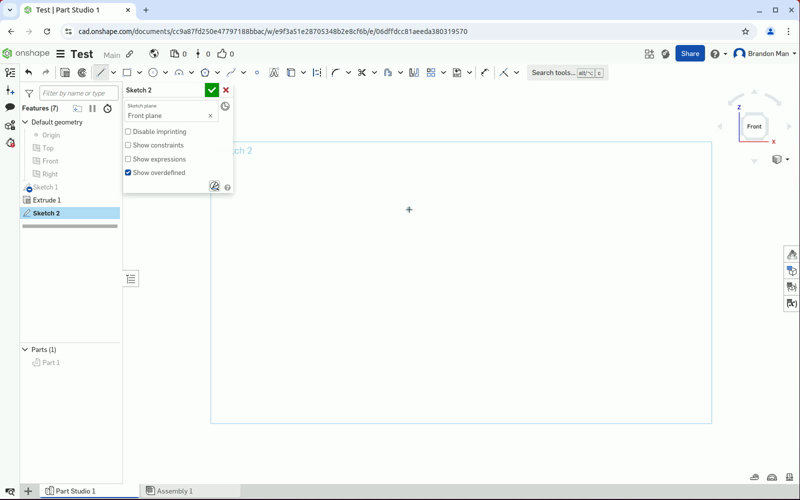
mouse_move(512, 209)
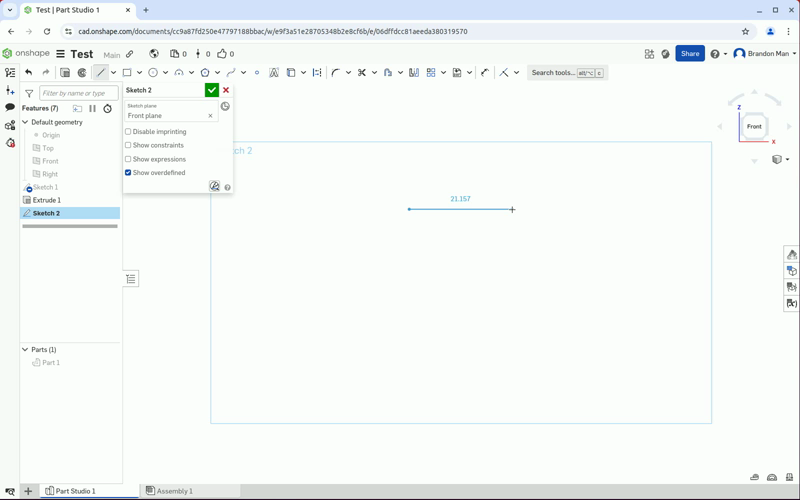
click(512, 209)
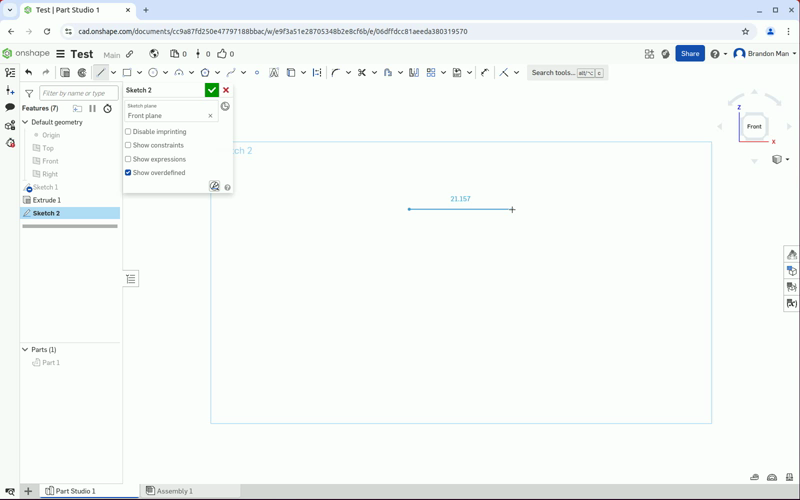
key_up(shift)
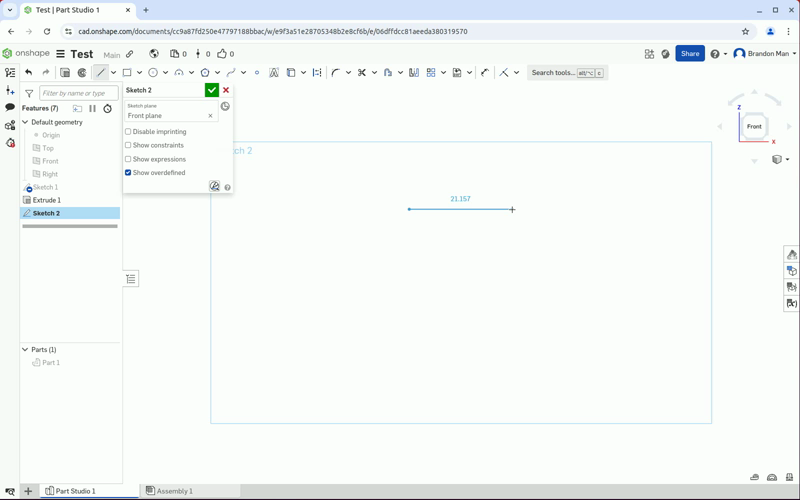
key_down(shift)
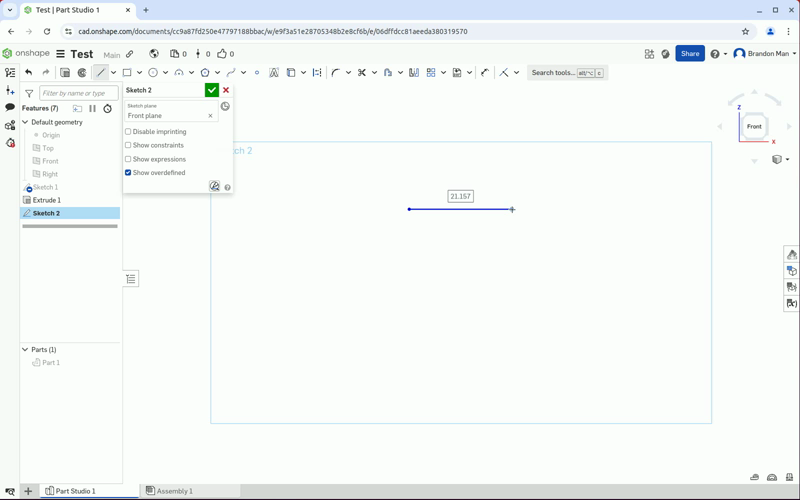
mouse_move(542, 209)
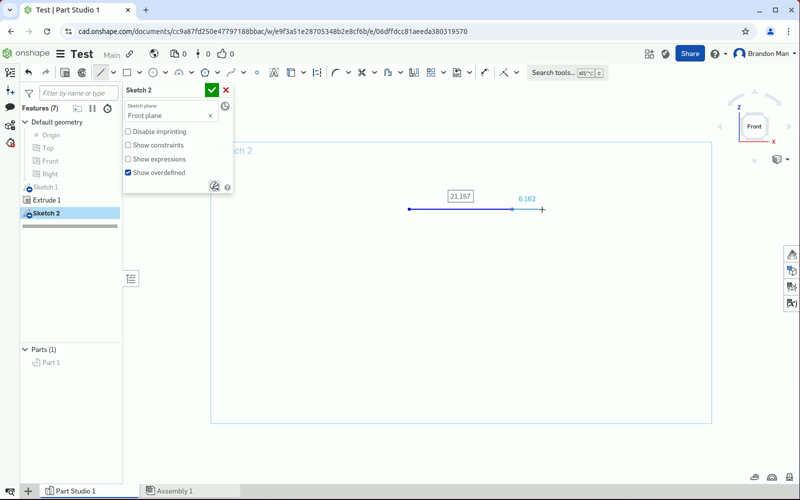
mouse_move(512, 204)
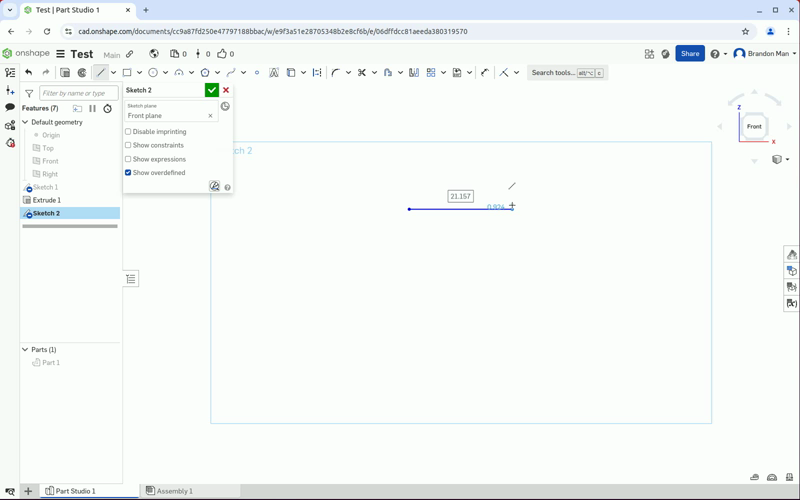
scroll(6)
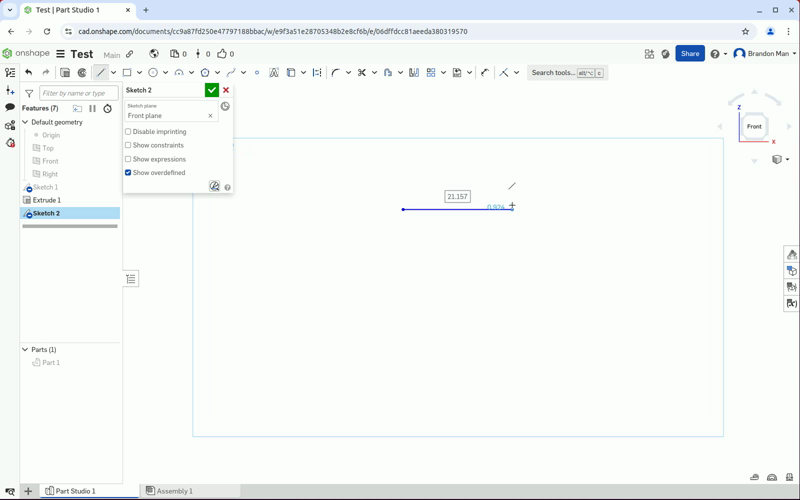
scroll(6)
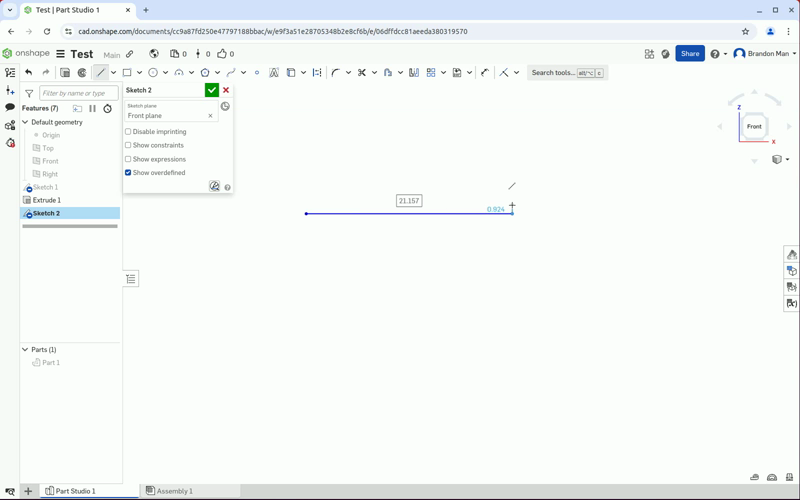
scroll(6)
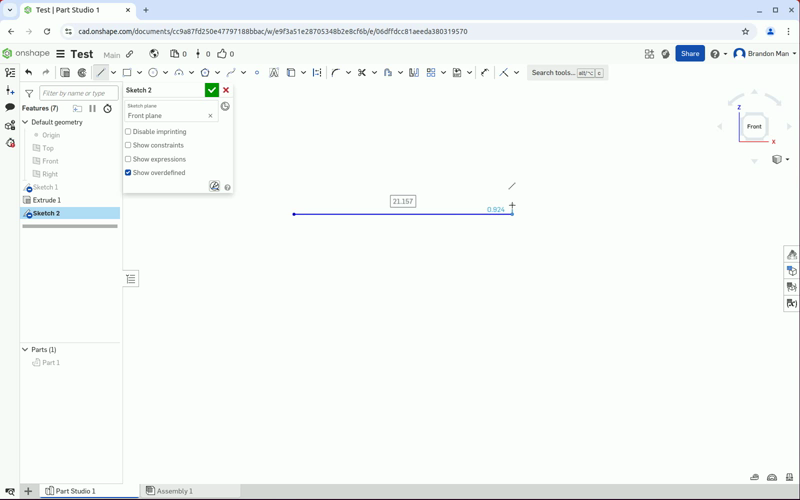
scroll(6)
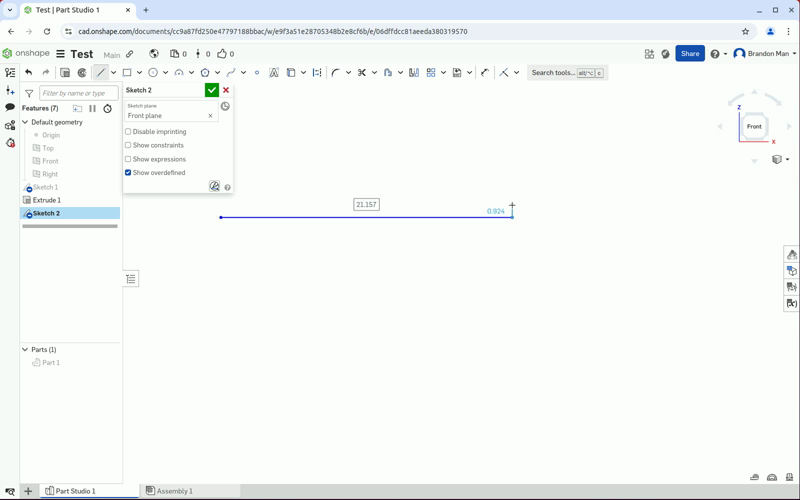
scroll(6)
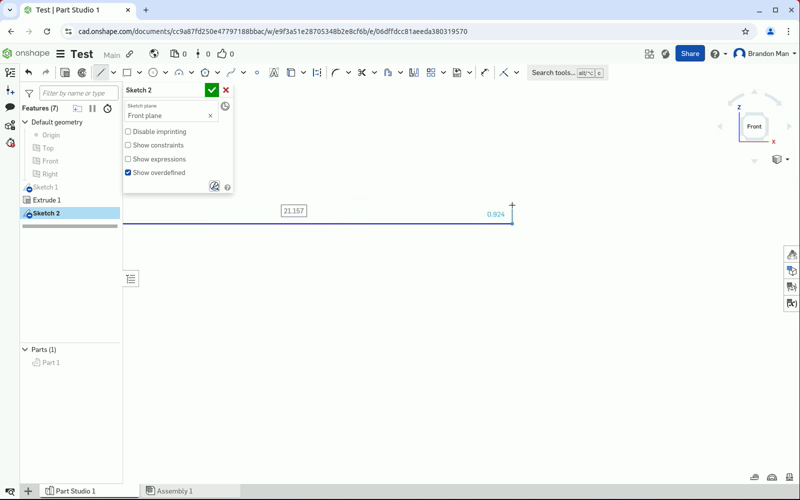
scroll(6)
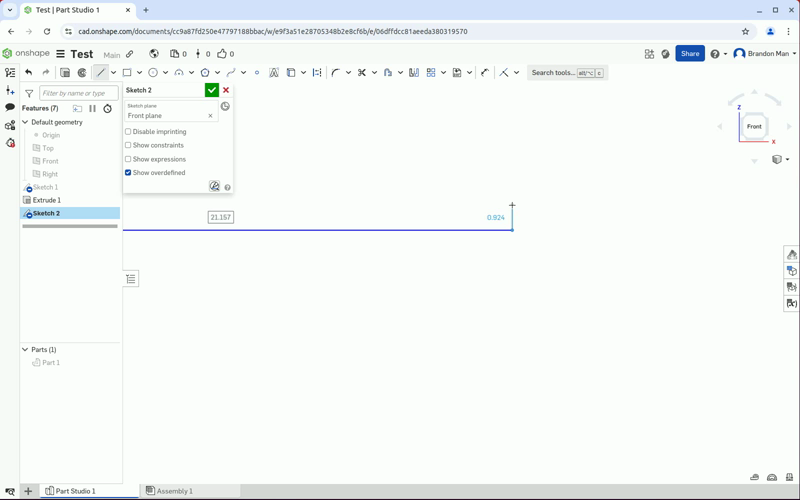
scroll(6)
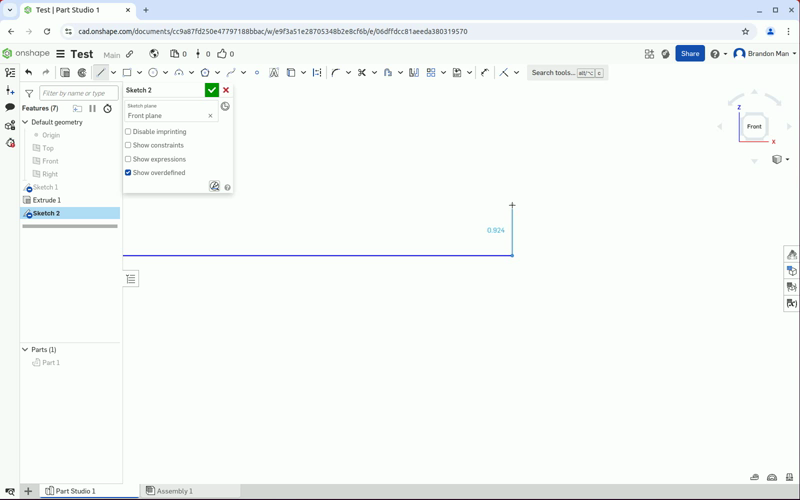
click(512, 204)
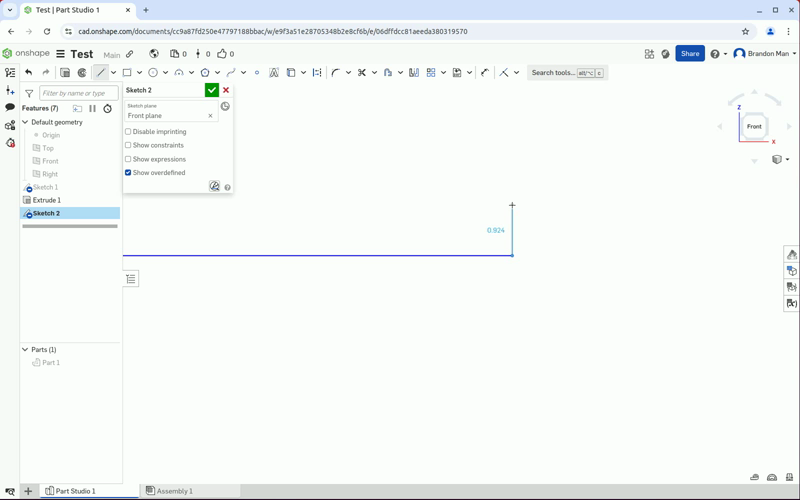
scroll(-6)
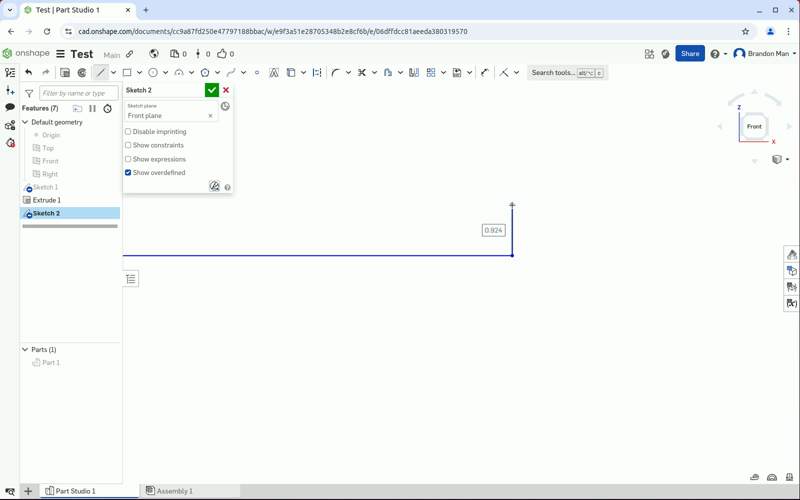
scroll(-6)
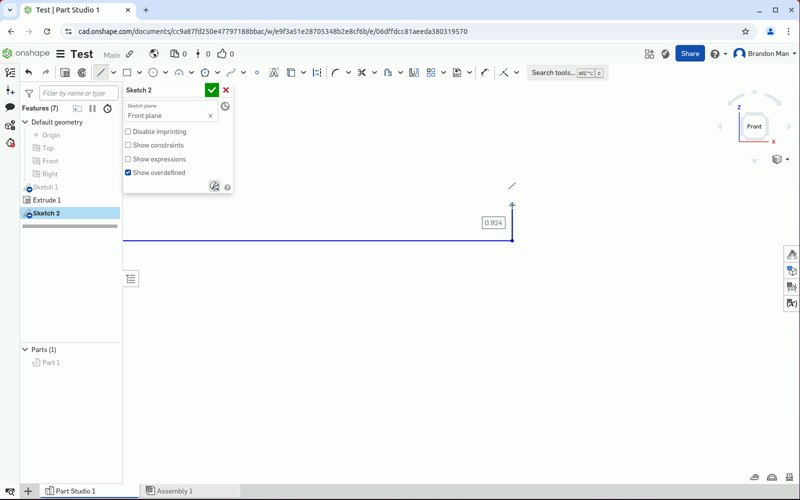
scroll(-6)
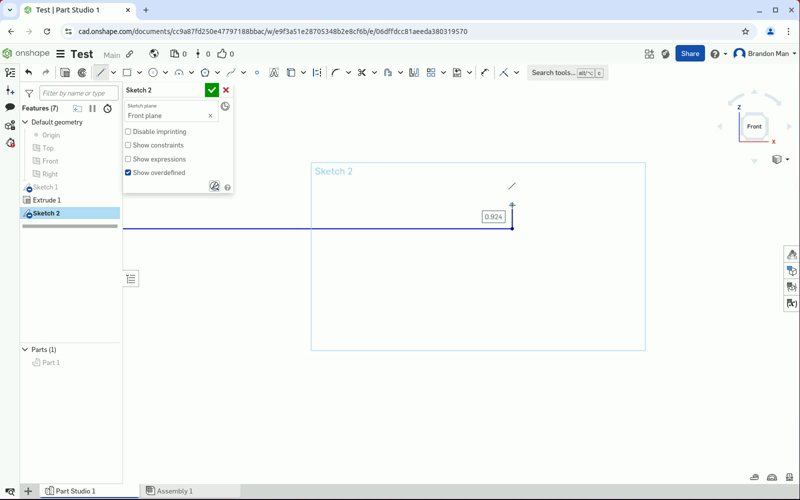
scroll(-6)
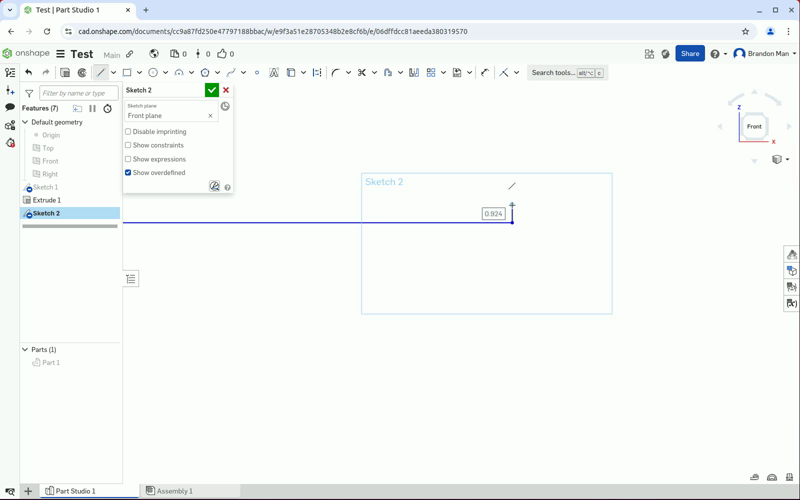
scroll(-6)
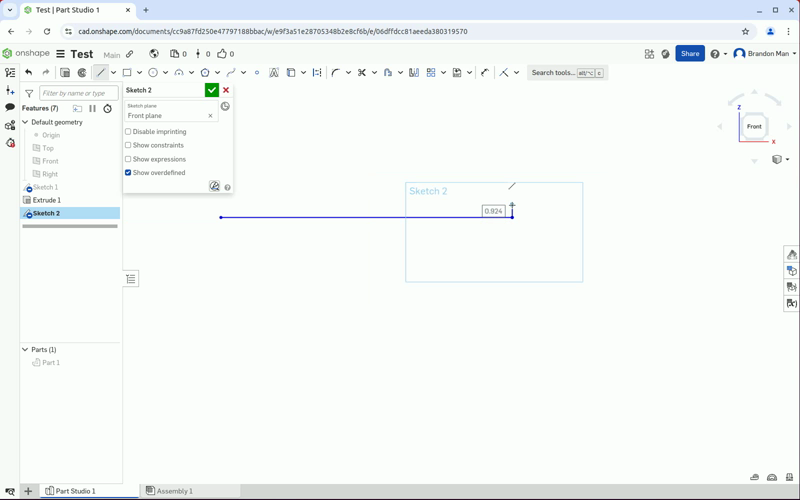
scroll(-6)
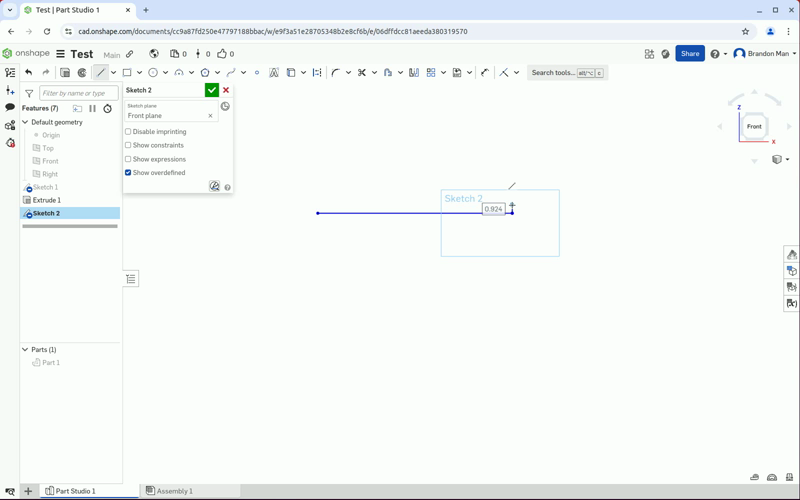
scroll(-6)
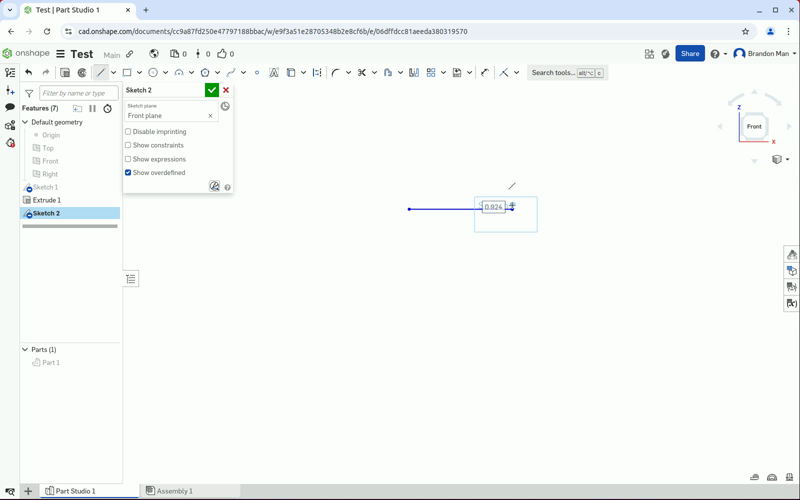
key_up(shift)
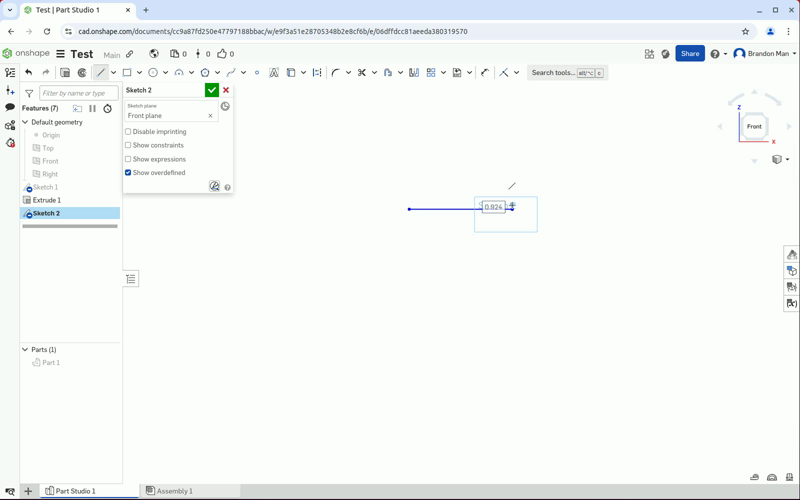
key_down(shift)
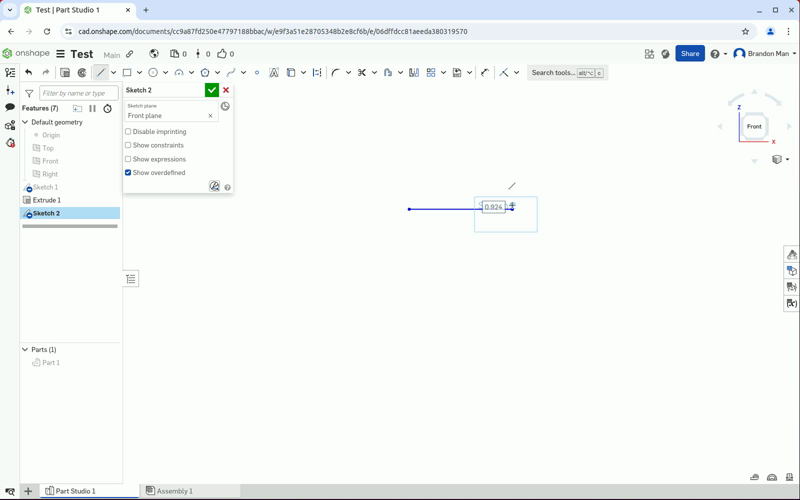
mouse_move(409, 204)
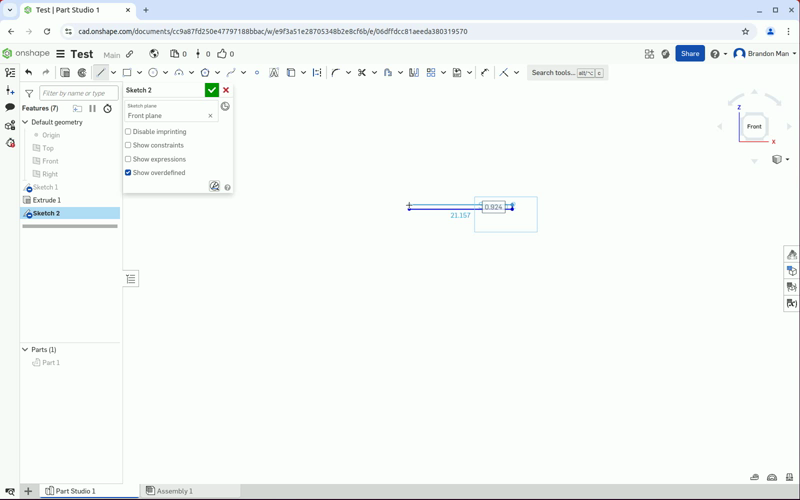
scroll(6)
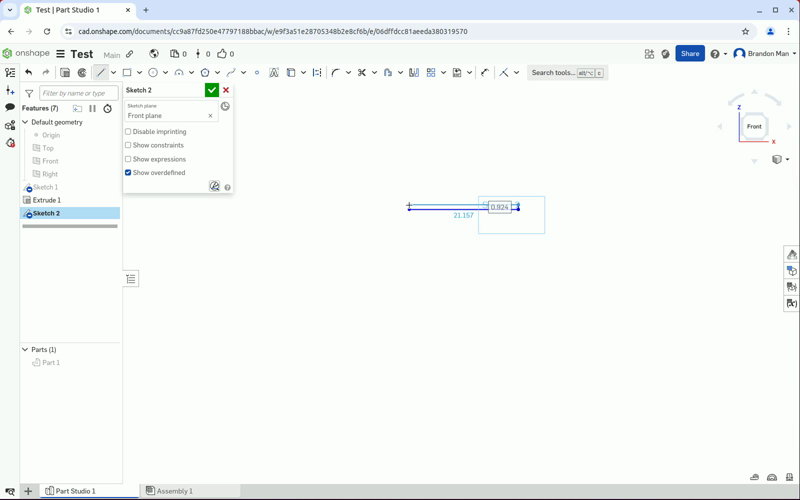
scroll(6)
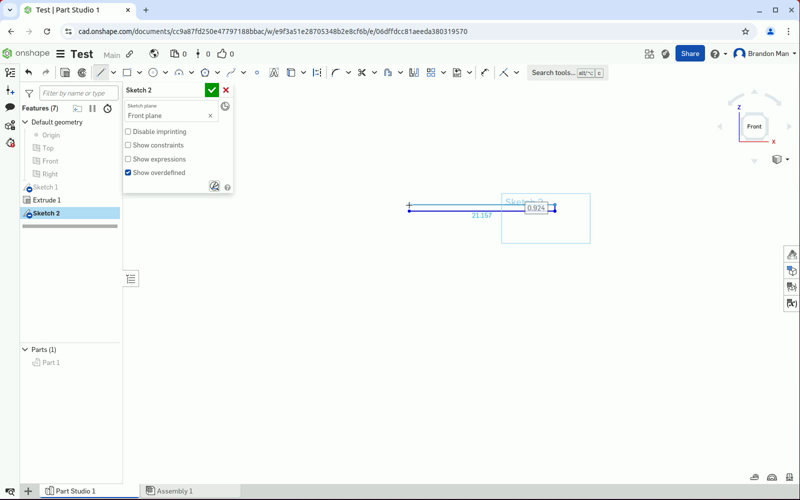
scroll(6)
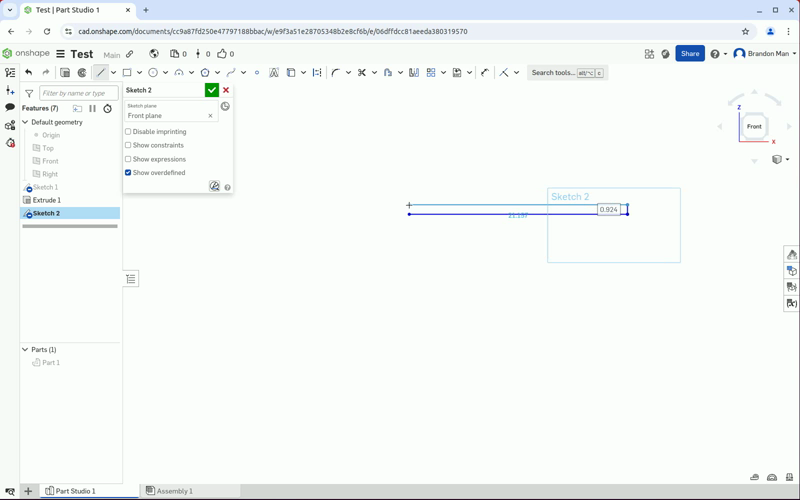
scroll(6)
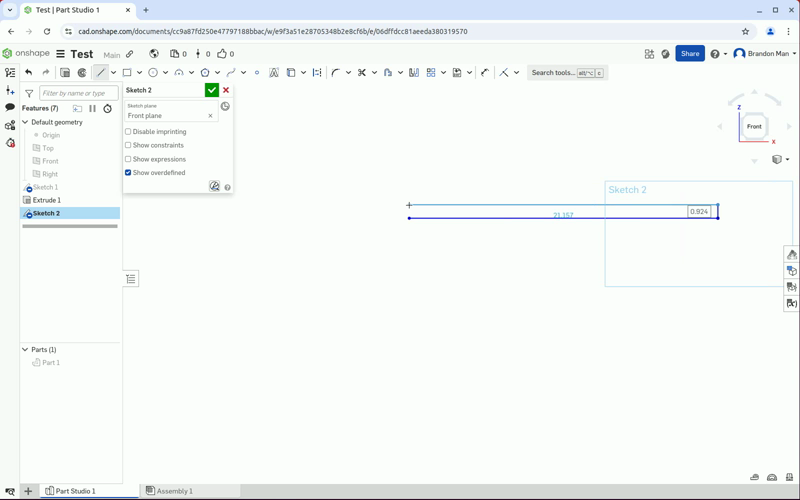
scroll(6)
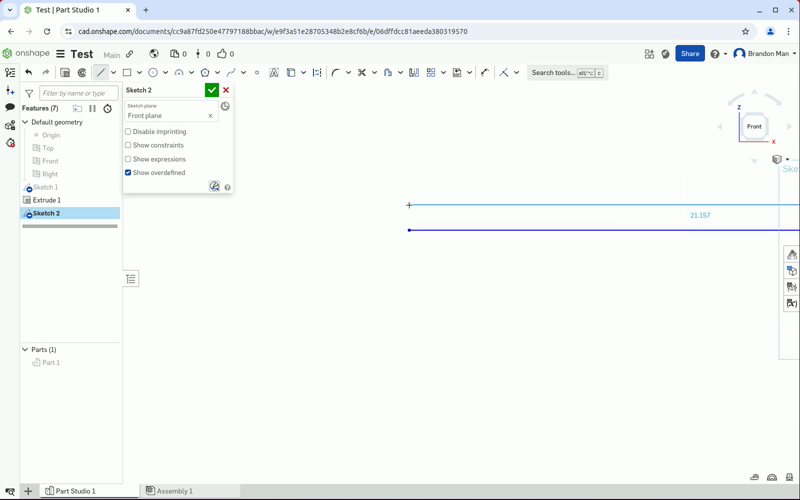
scroll(6)
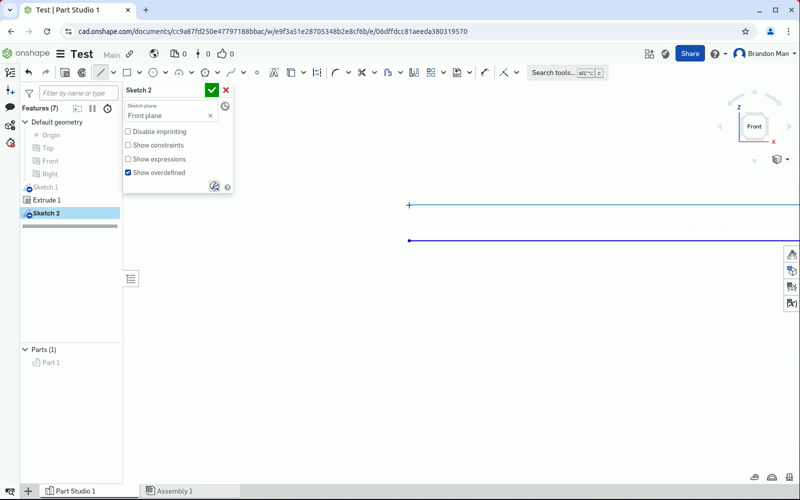
scroll(6)
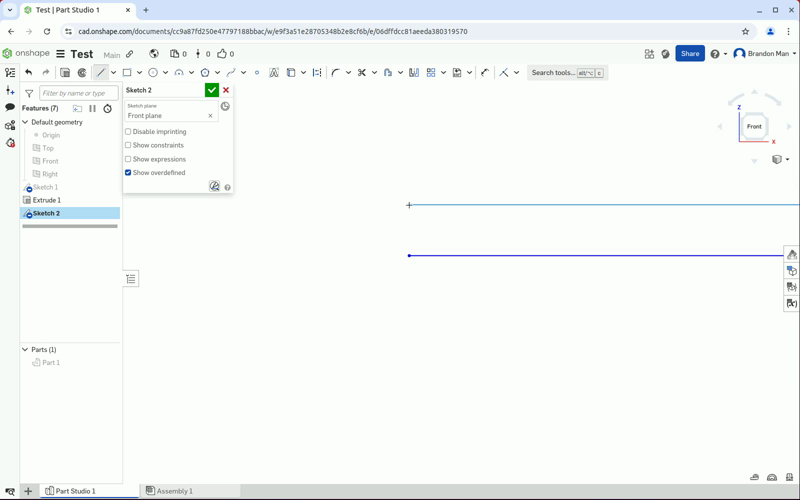
click(409, 204)
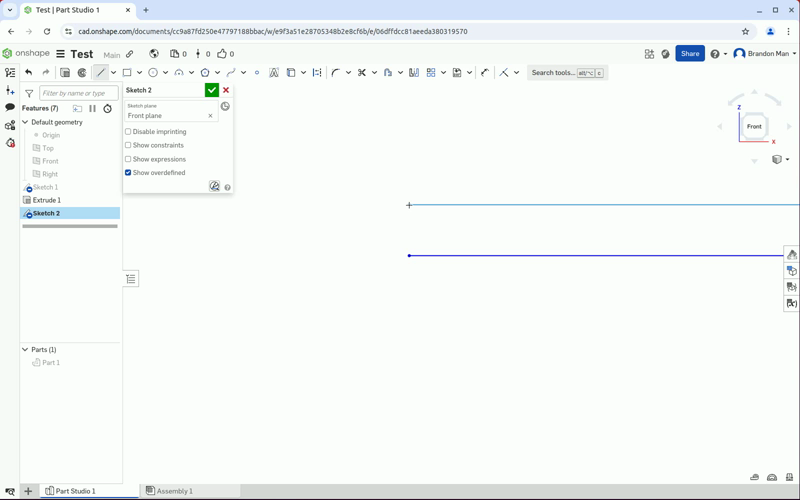
scroll(-6)
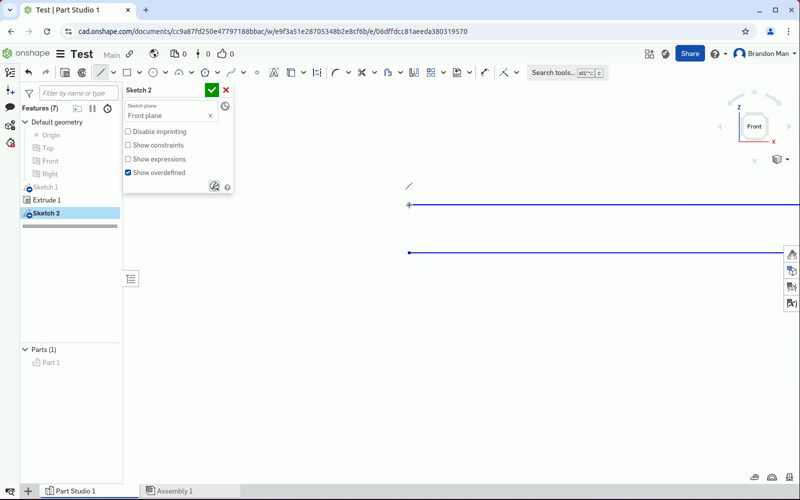
scroll(-6)
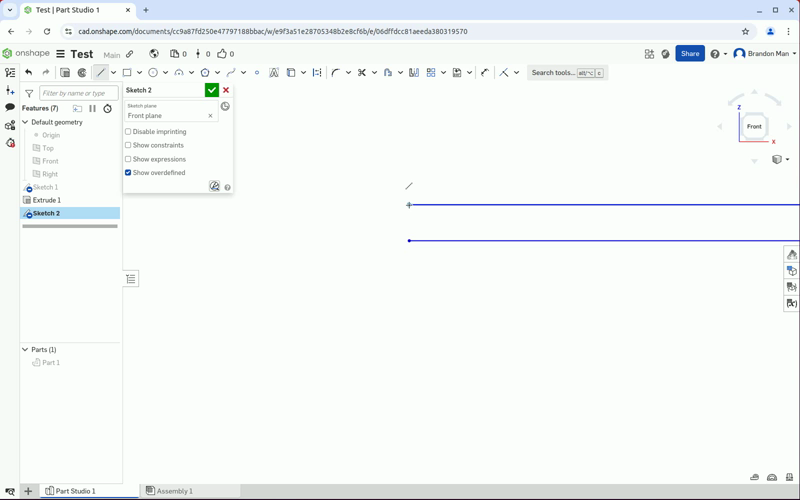
scroll(-6)
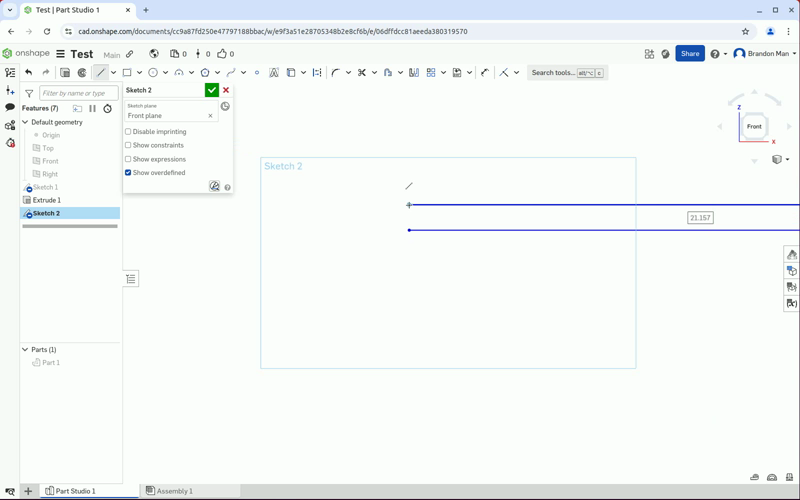
scroll(-6)
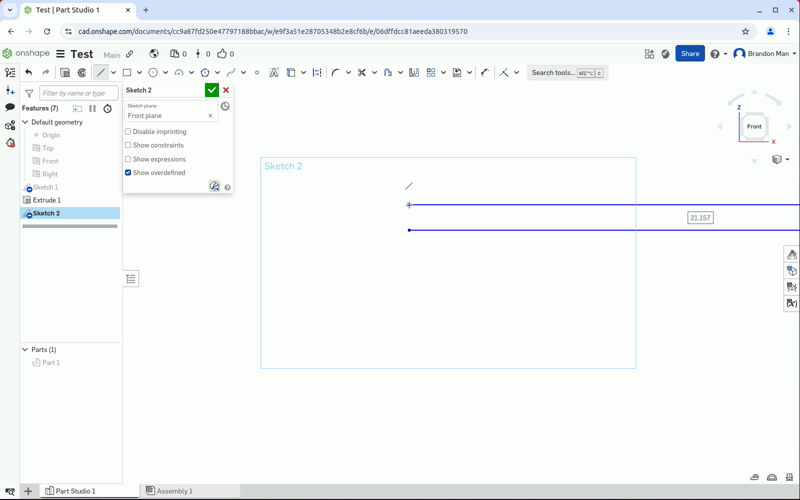
scroll(-6)
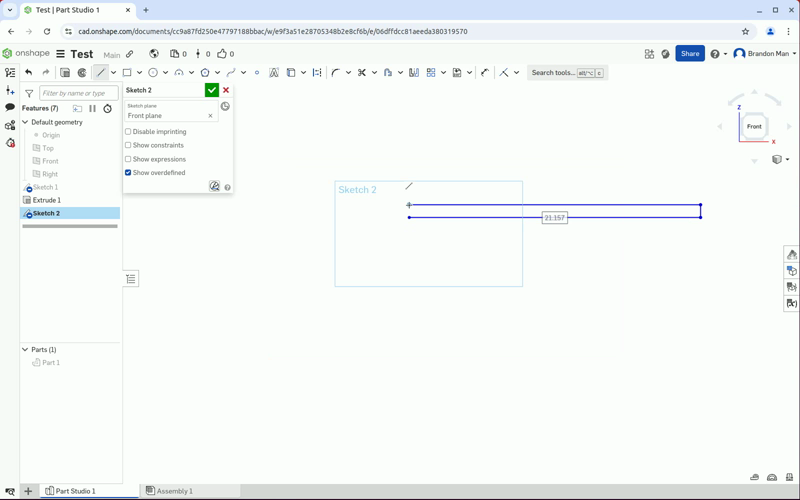
scroll(-6)
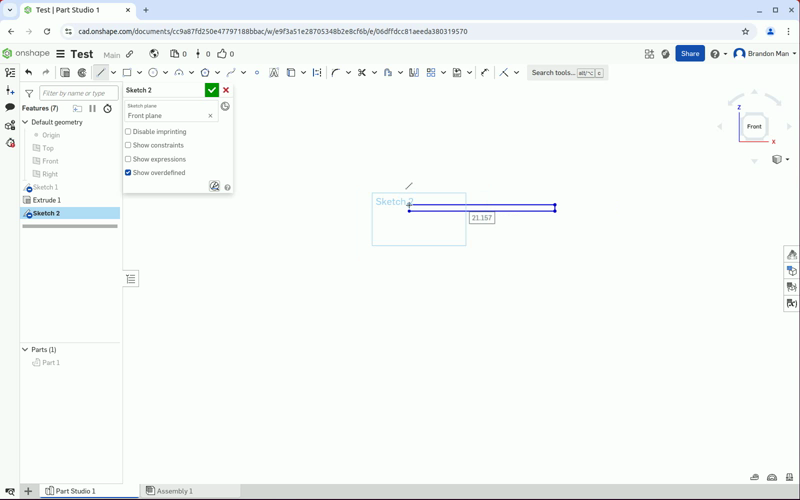
scroll(-6)
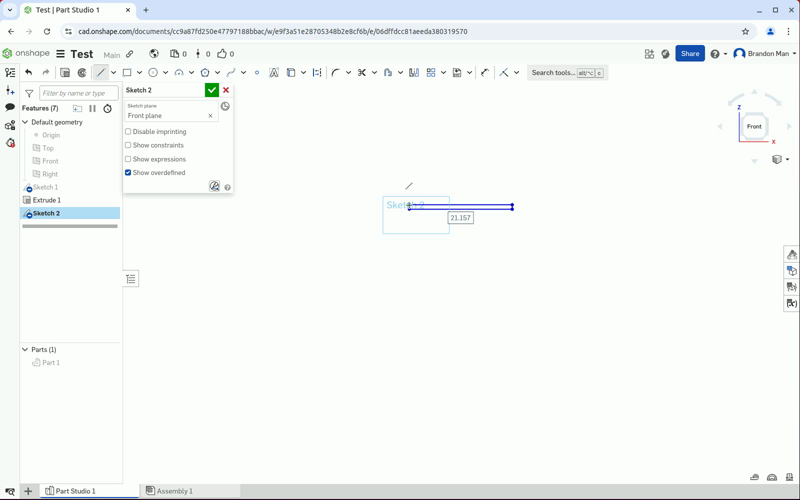
key_up(shift)
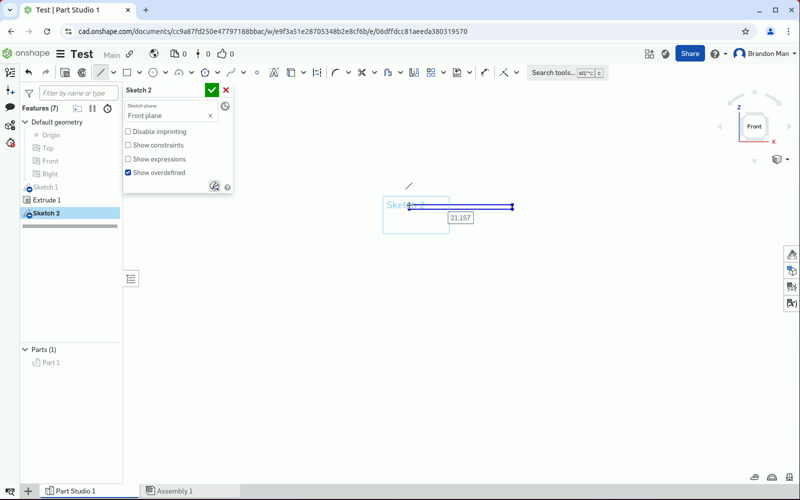
mouse_move(439, 204)
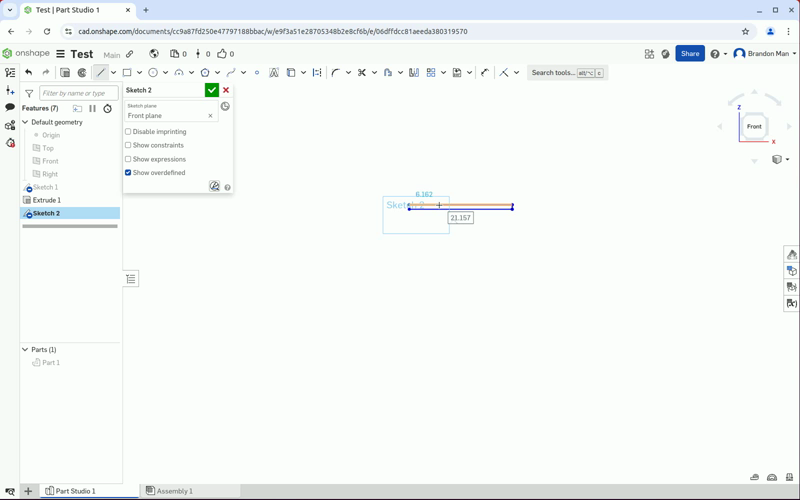
key_down(shift)
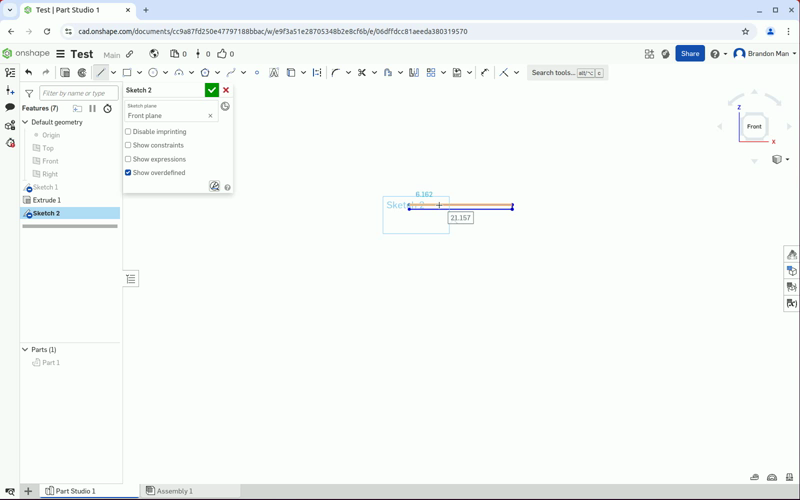
mouse_move(409, 209)
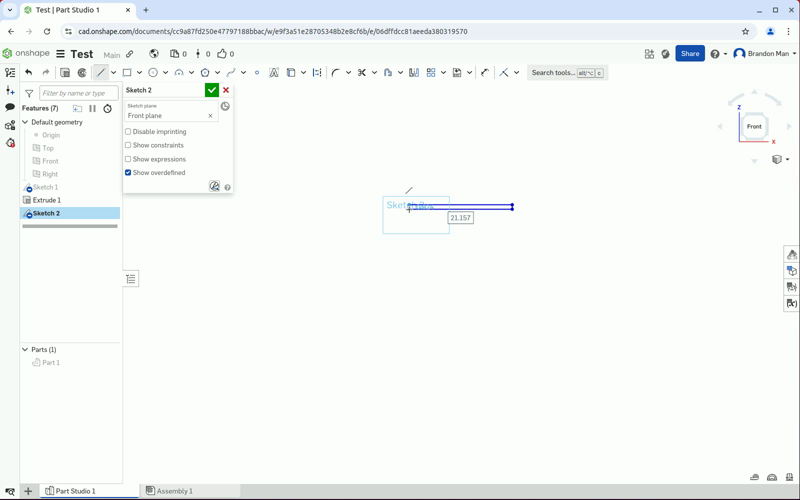
scroll(6)
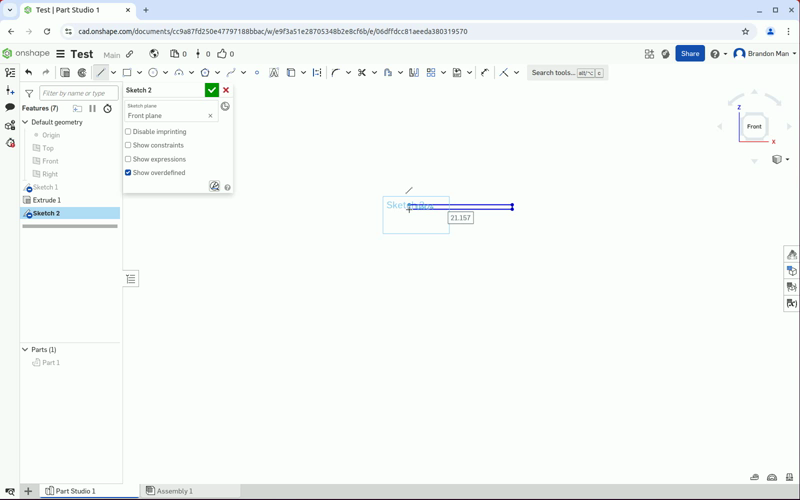
scroll(6)
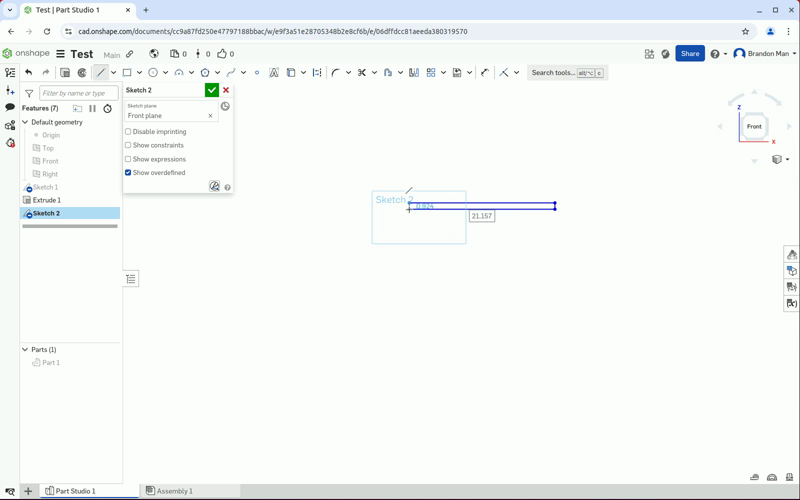
scroll(6)
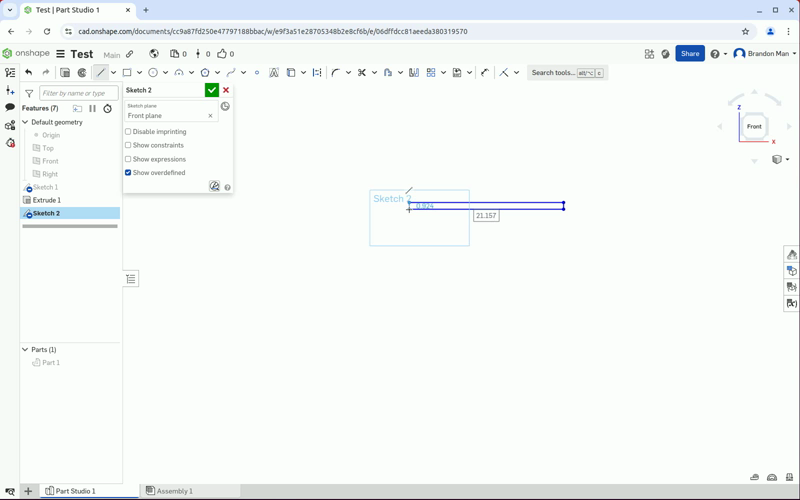
scroll(6)
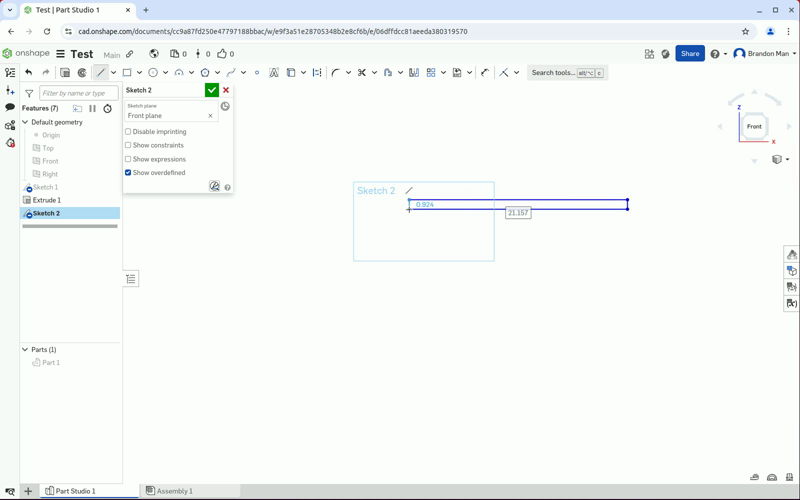
scroll(6)
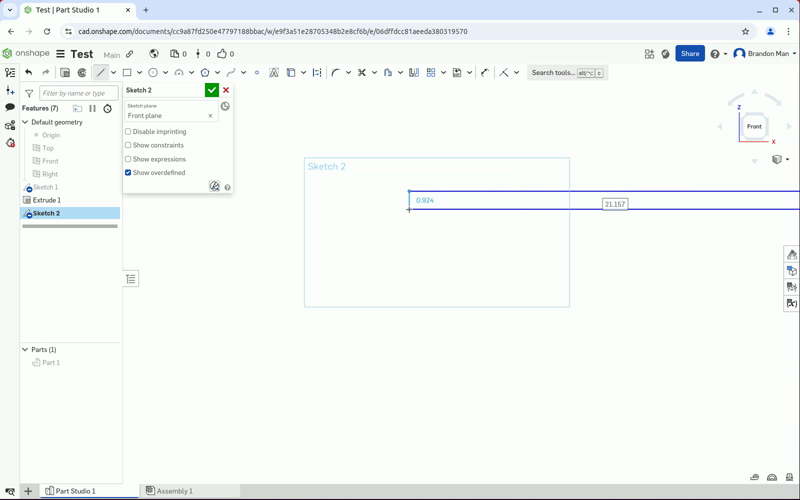
scroll(6)
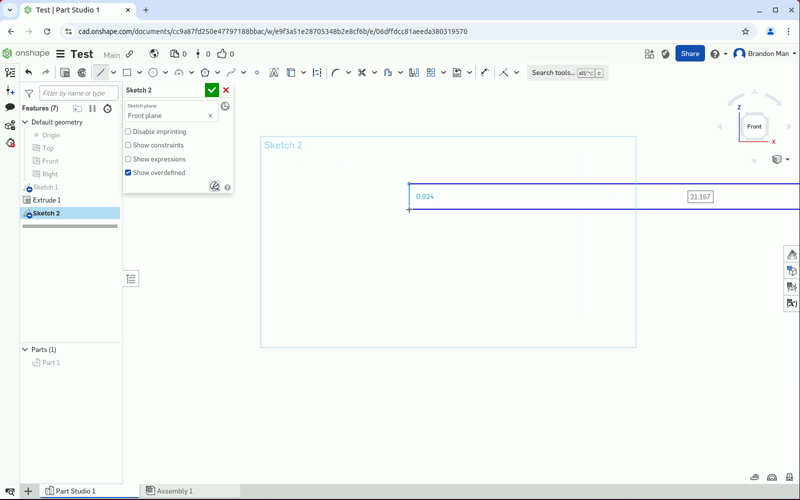
scroll(6)
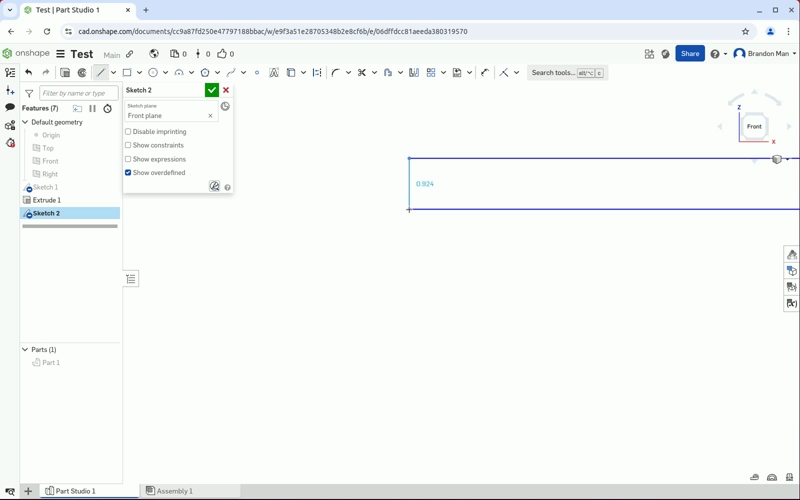
key_up(shift)
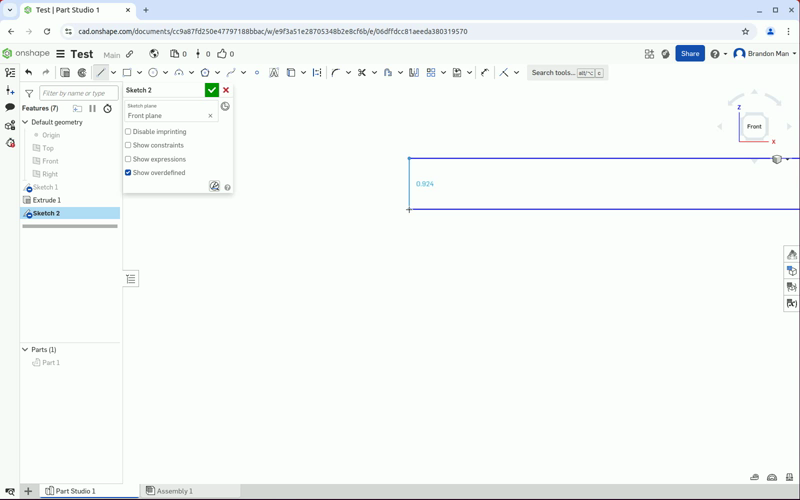
click(409, 209)
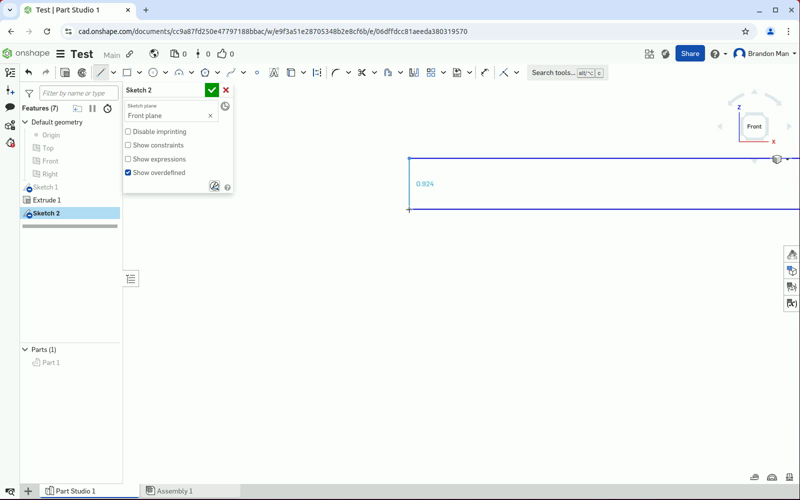
scroll(-6)
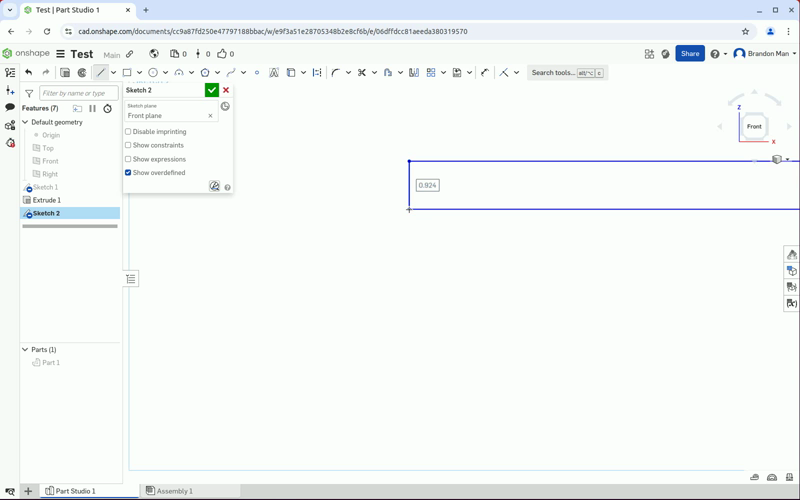
scroll(-6)
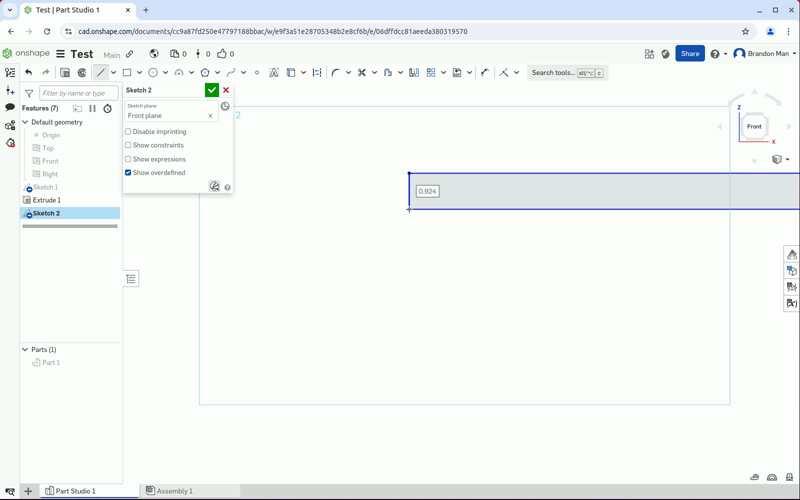
scroll(-6)
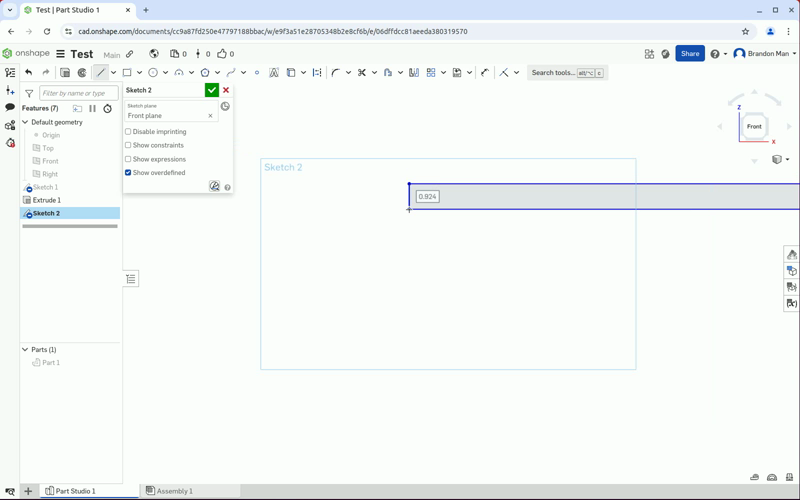
scroll(-6)
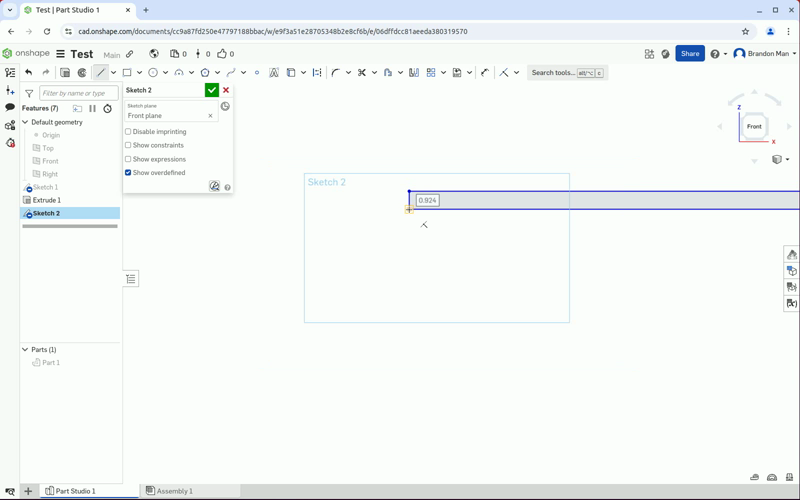
scroll(-6)
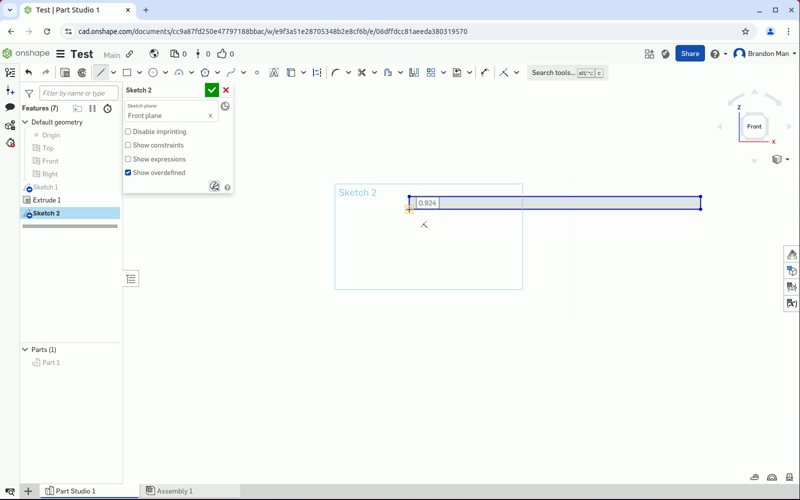
scroll(-6)
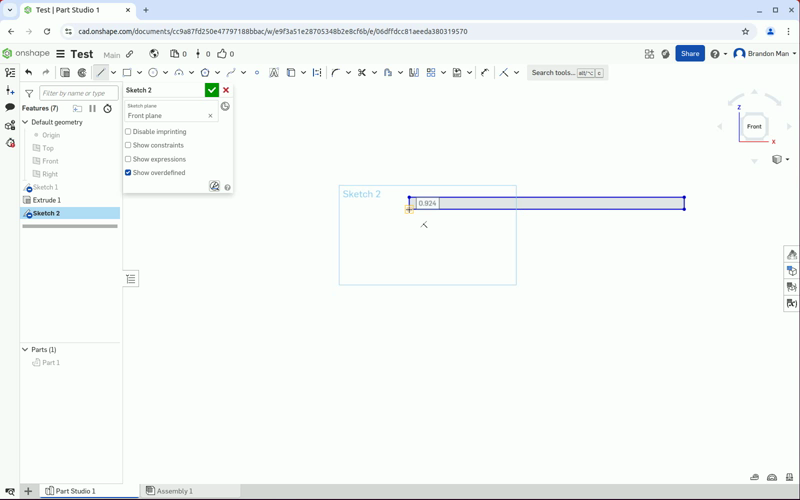
scroll(-6)
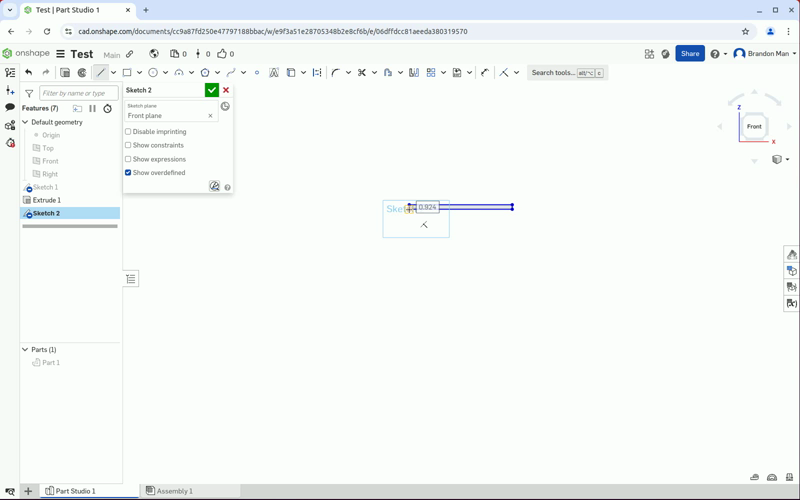
key(esc)
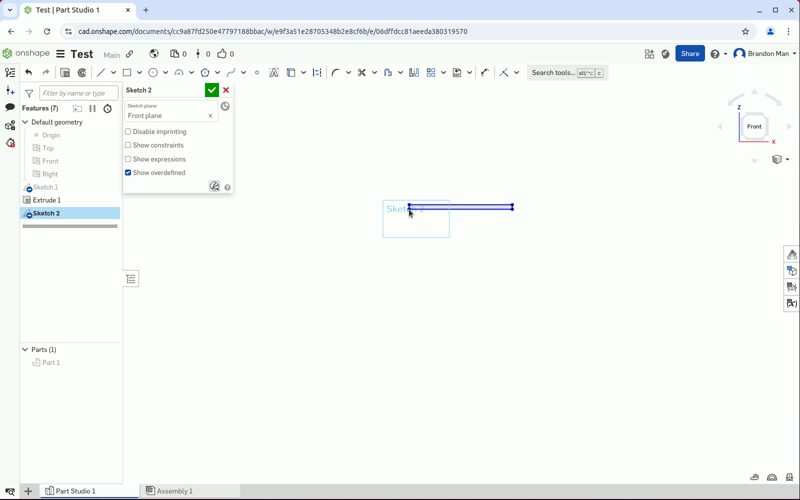
mouse_move(510, 208)
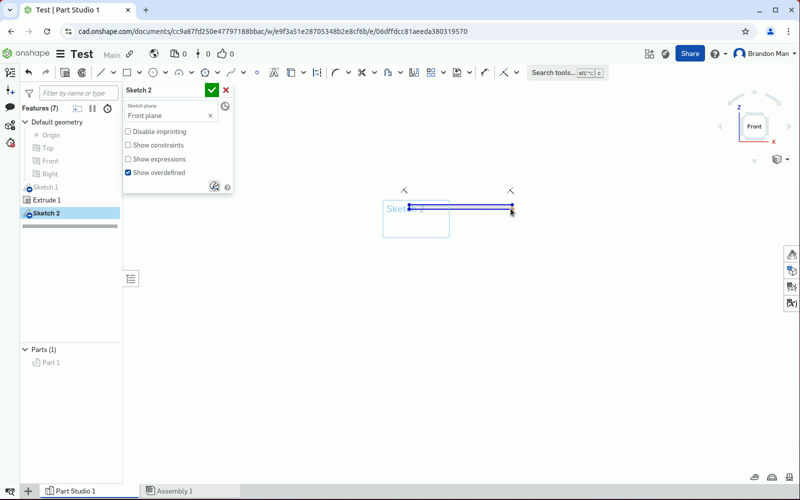
scroll(6)
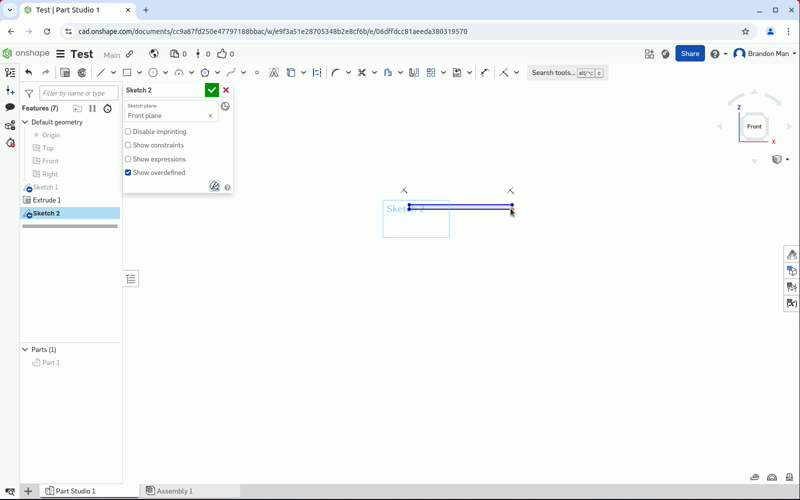
scroll(6)
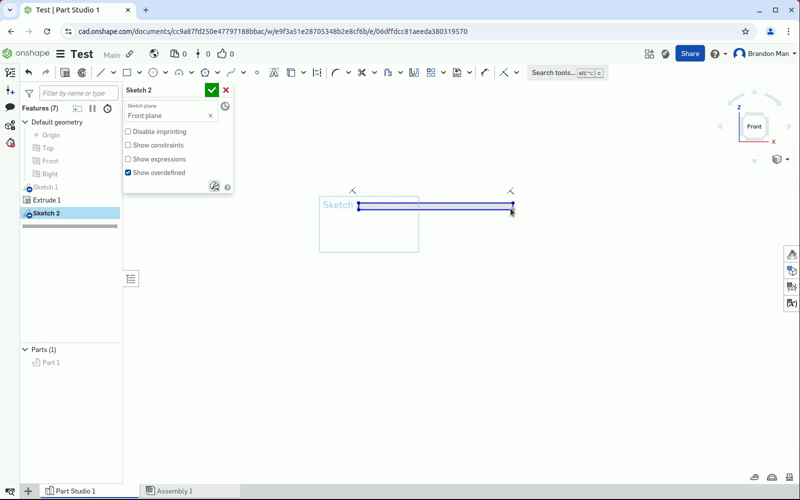
scroll(6)
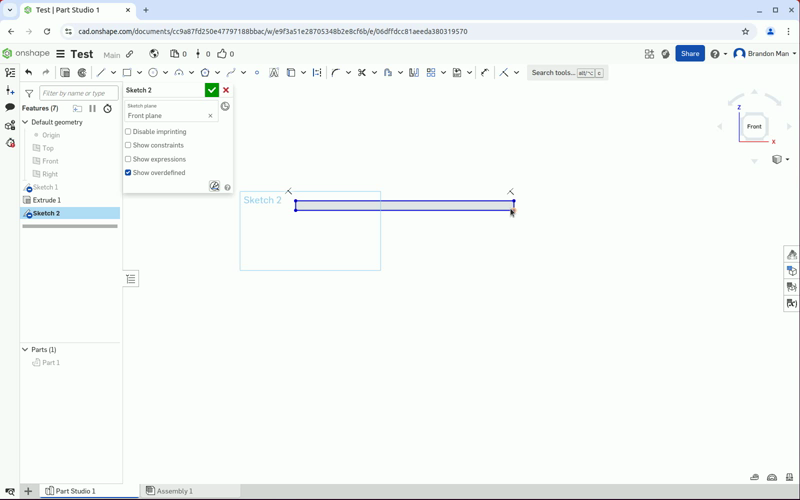
scroll(6)
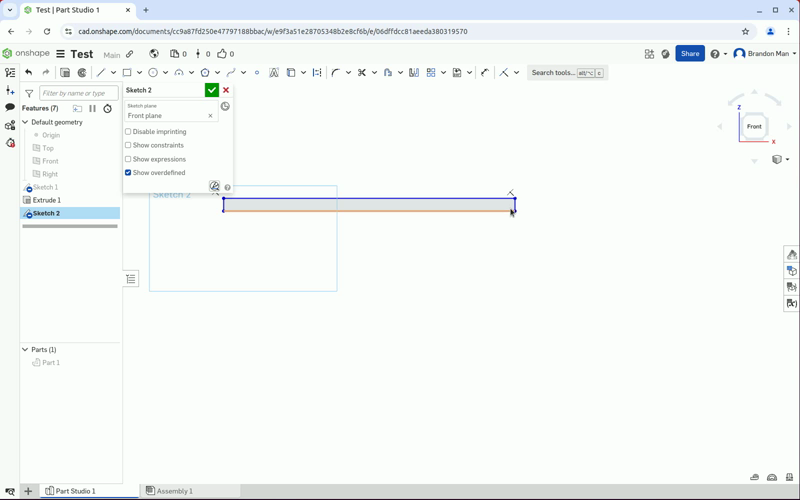
scroll(6)
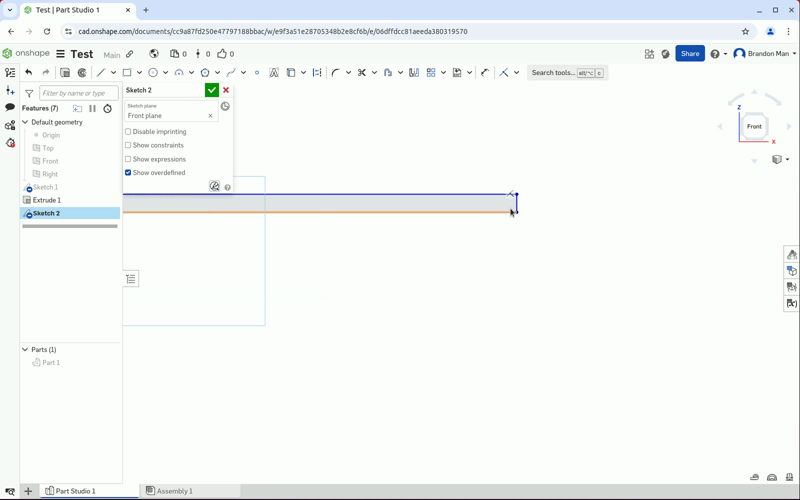
scroll(6)
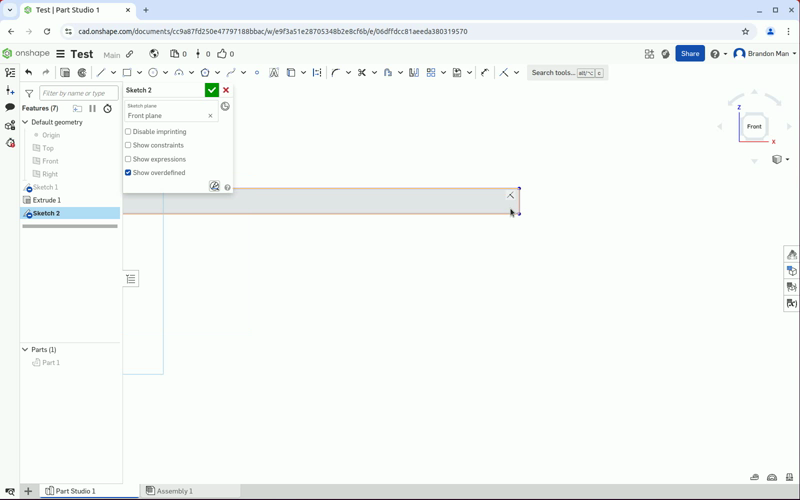
scroll(6)
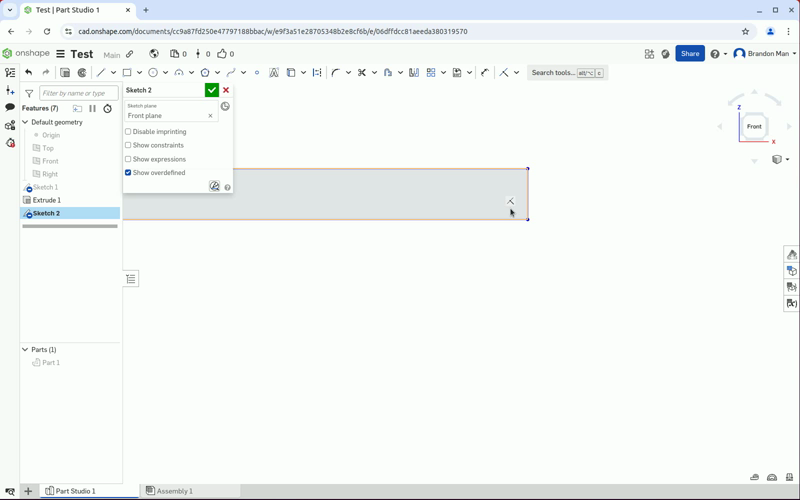
click(510, 208)
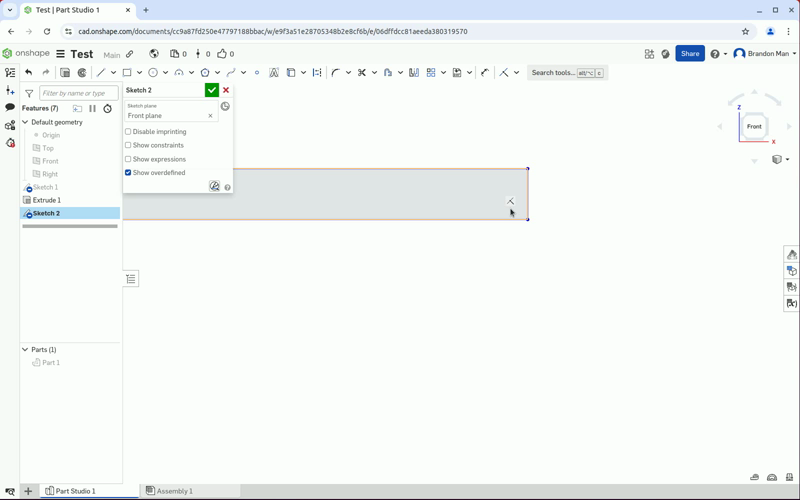
scroll(-6)
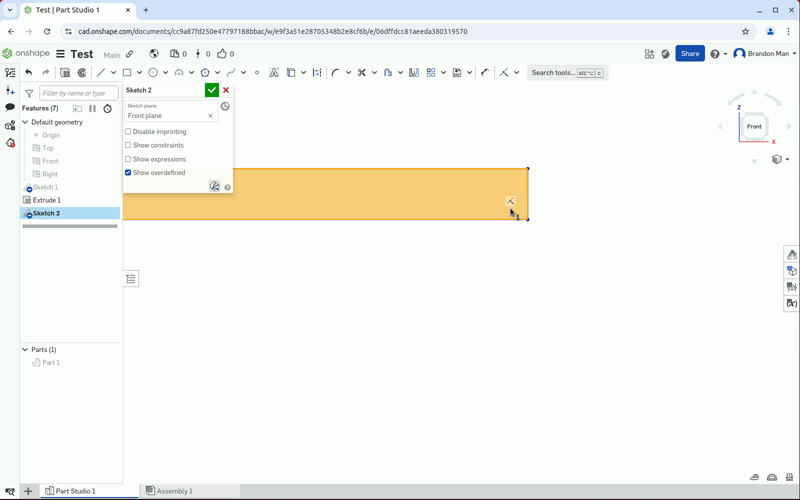
scroll(-6)
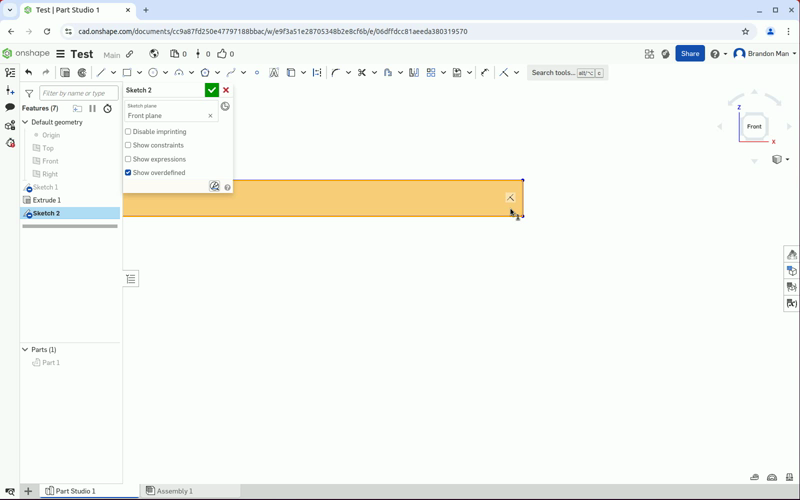
scroll(-6)
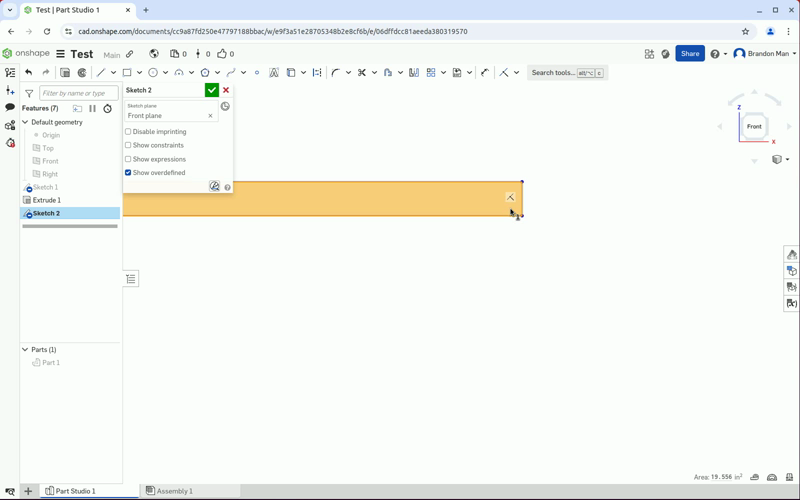
scroll(-6)
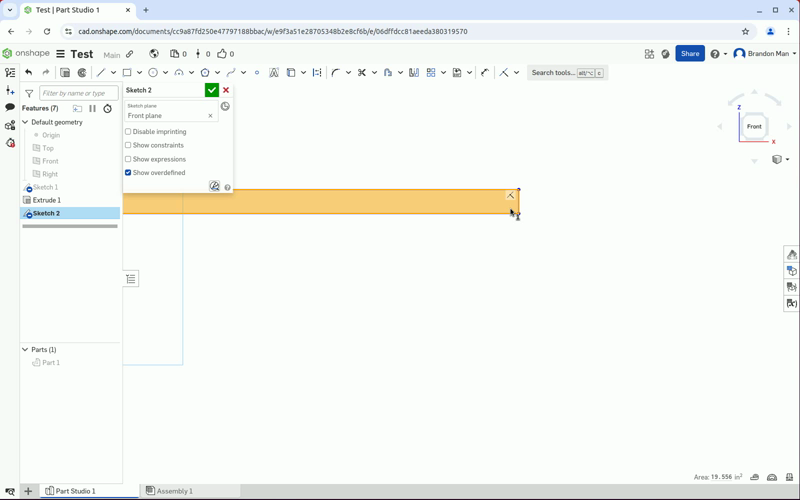
scroll(-6)
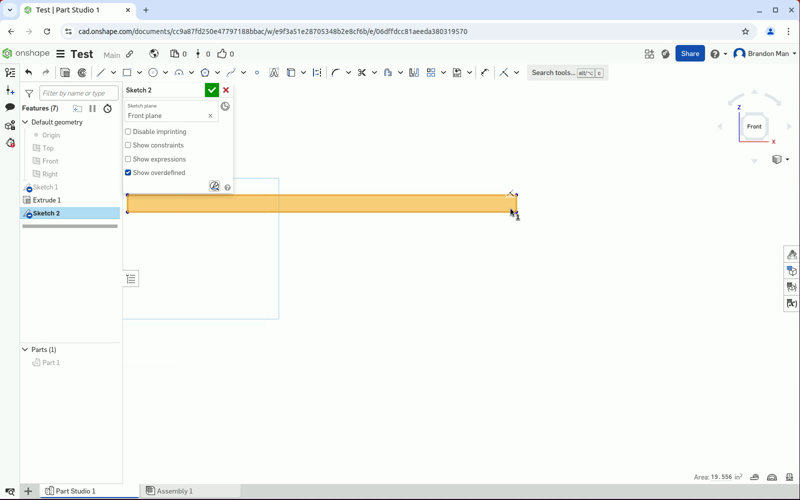
scroll(-6)
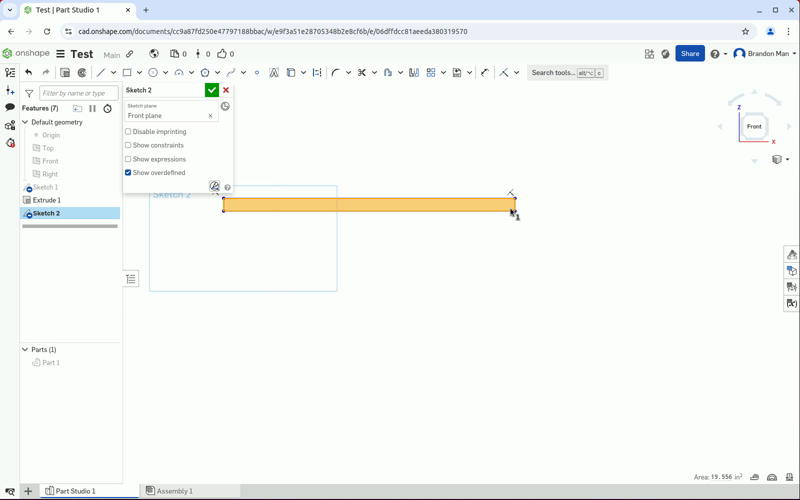
scroll(-6)
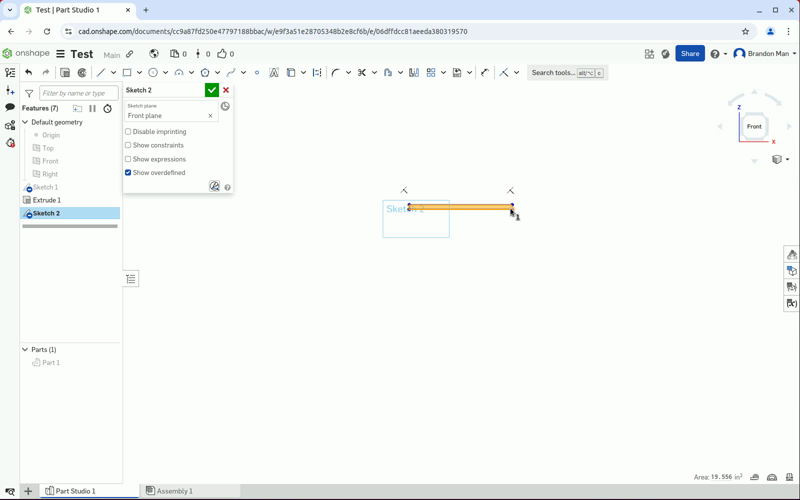
mouse_move(73, 352)
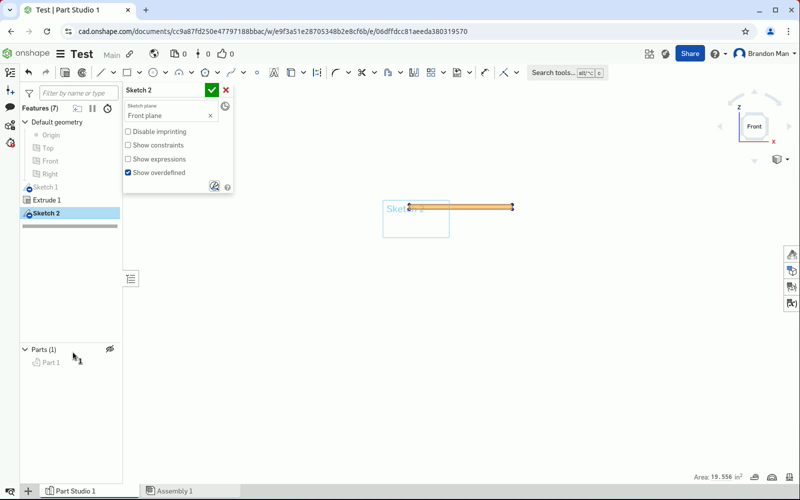
key(shift+y)
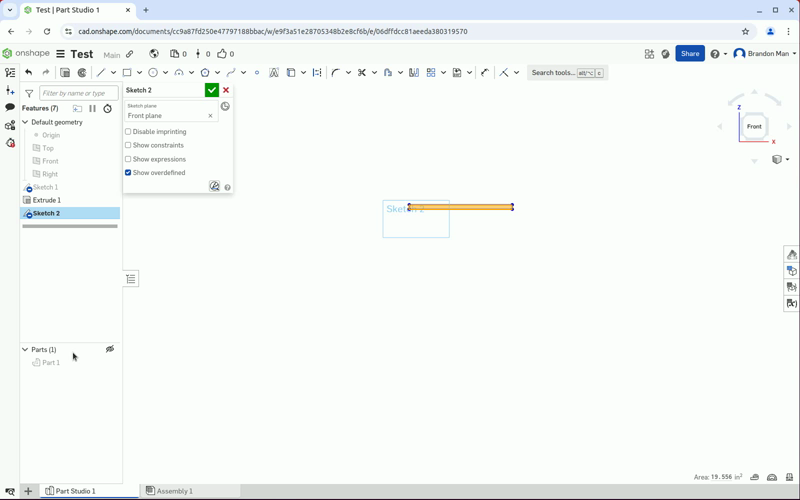
key(shift+e)
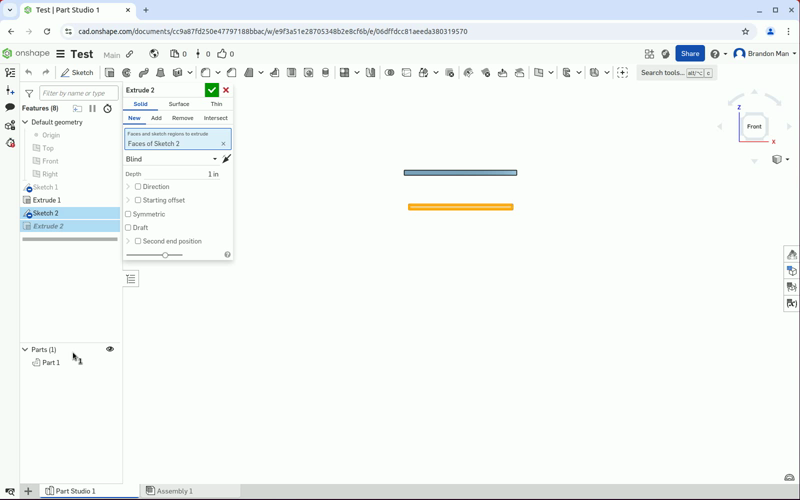
mouse_move(143, 106)
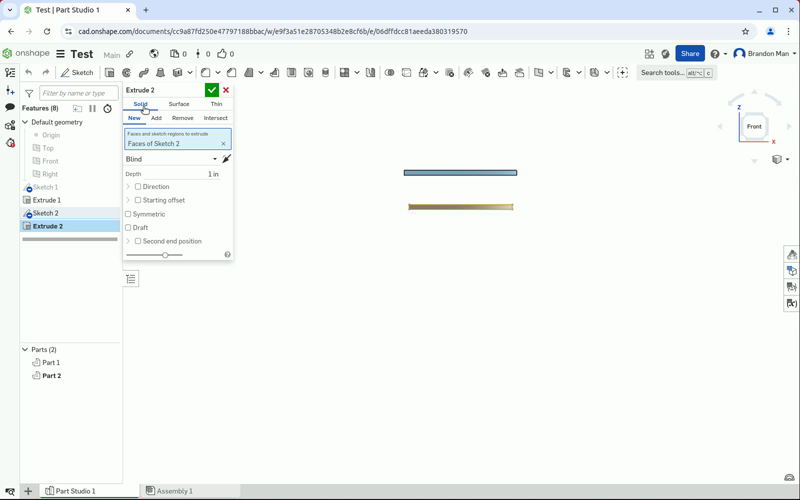
click(143, 106)
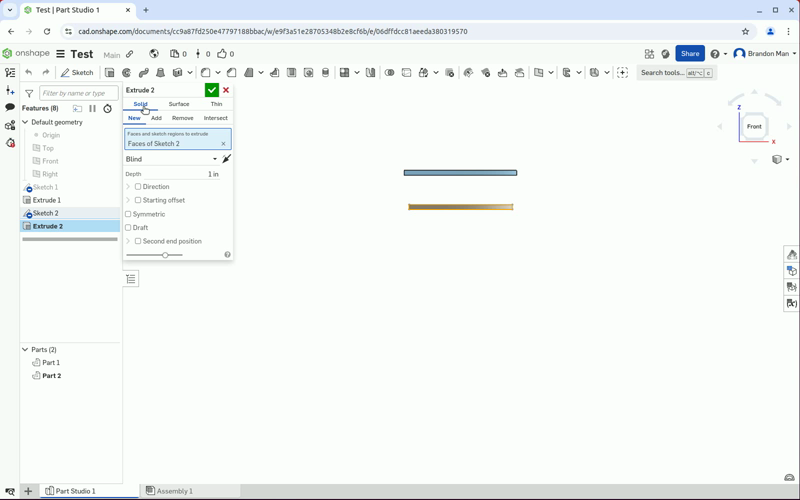
mouse_move(137, 120)
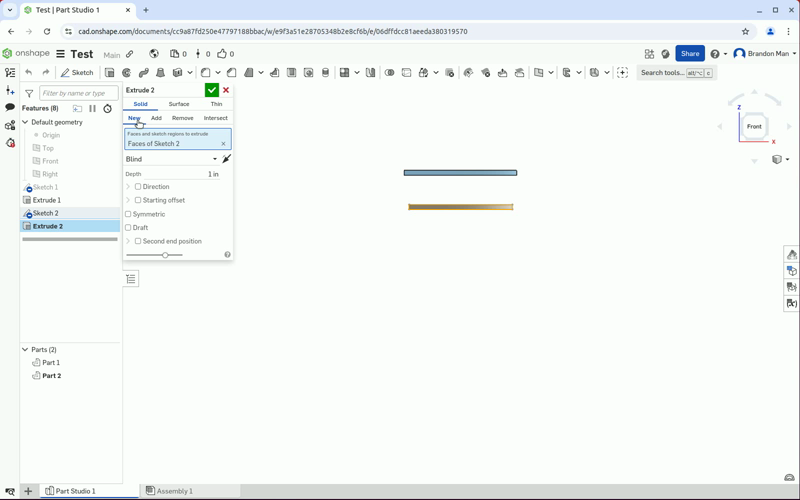
click(137, 120)
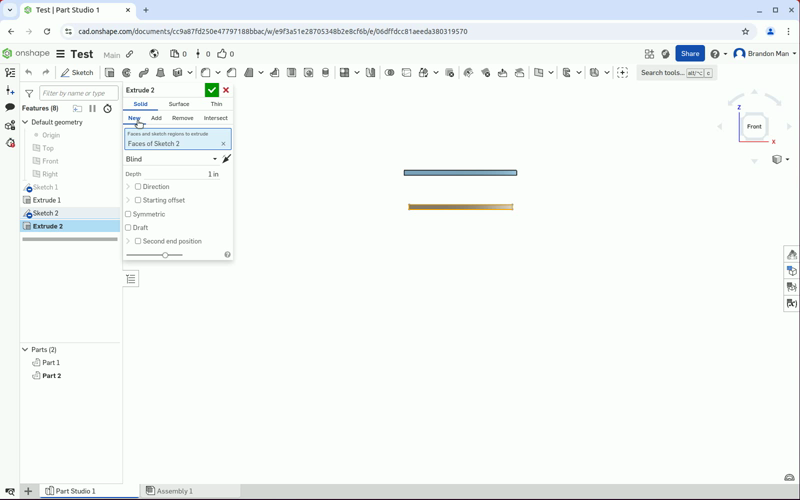
key(tab, 4)
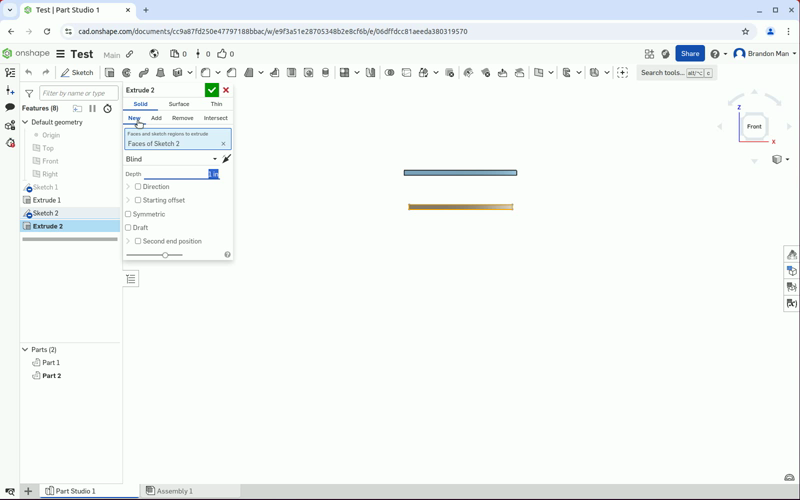
text(17.812)
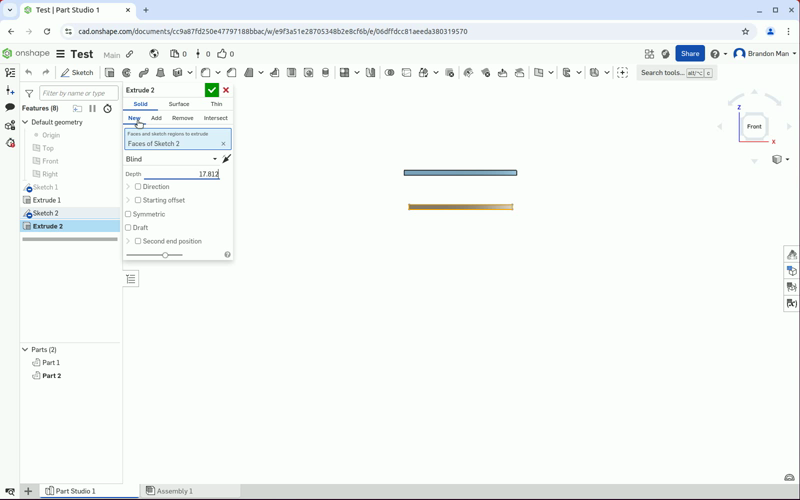
key(tab, 3)
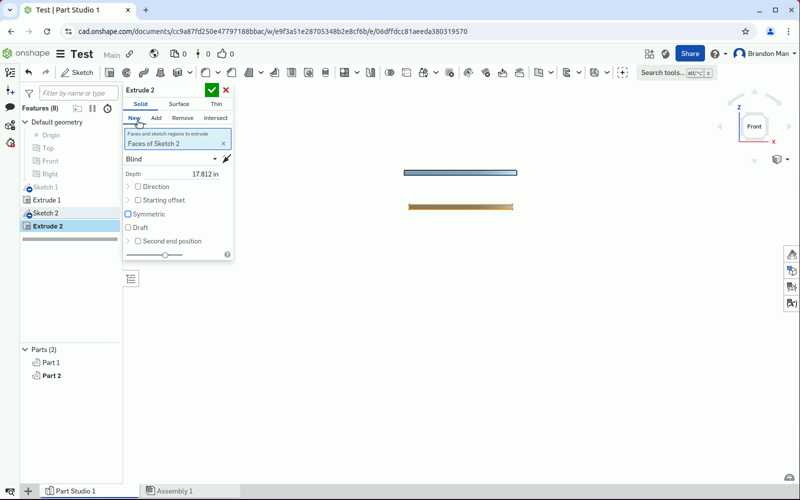
key(space)
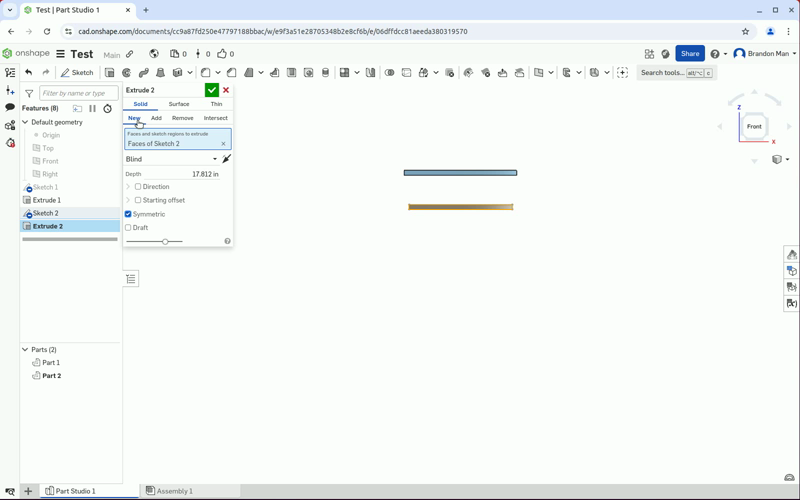
key(enter)
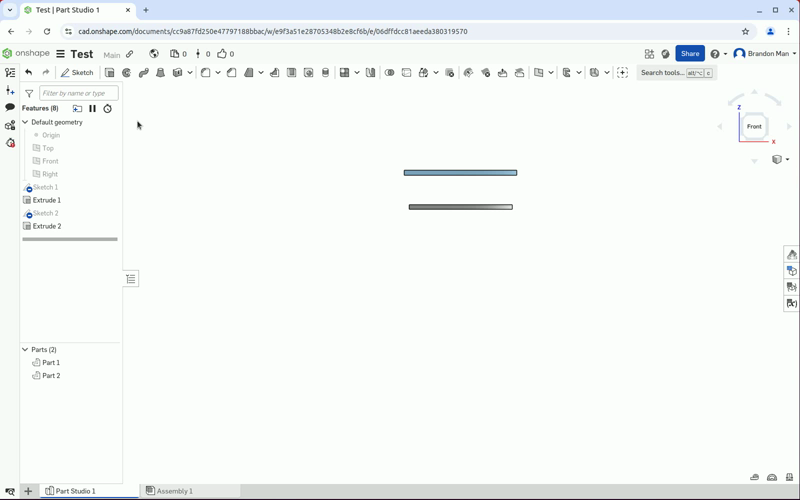
key(shift+h)
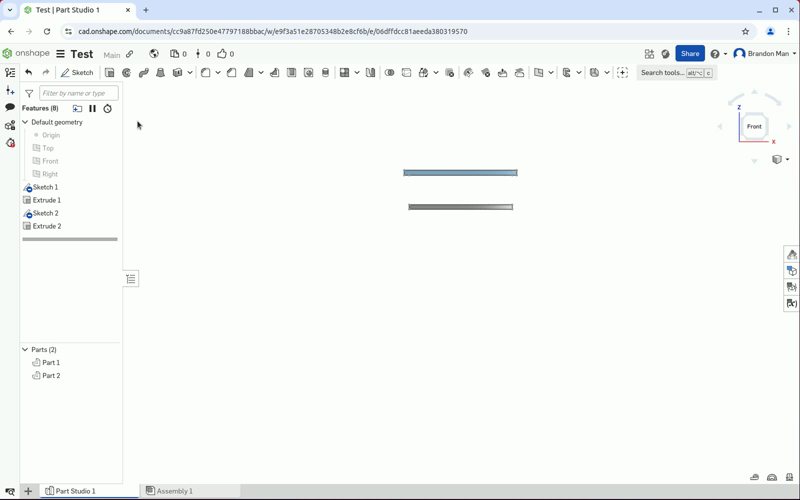
key(shift+h)
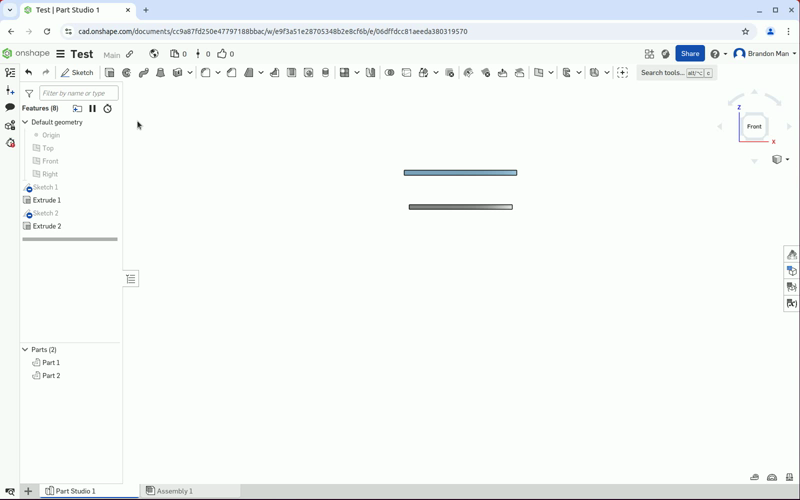
mouse_move(73, 189)
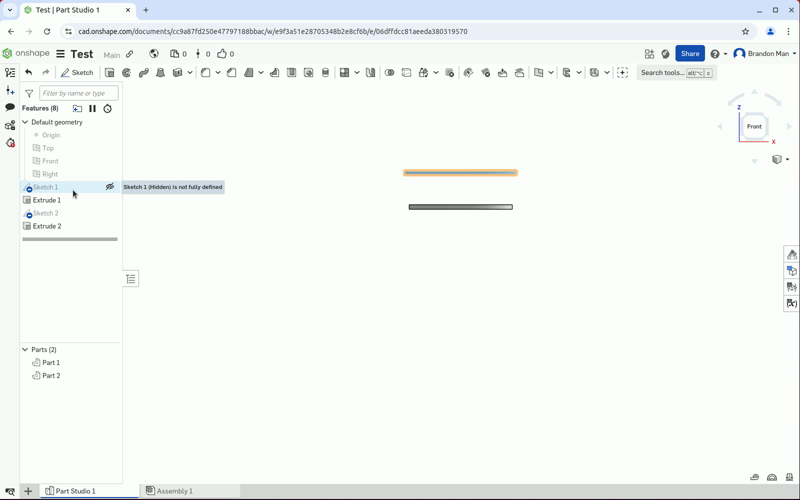
click(73, 189)
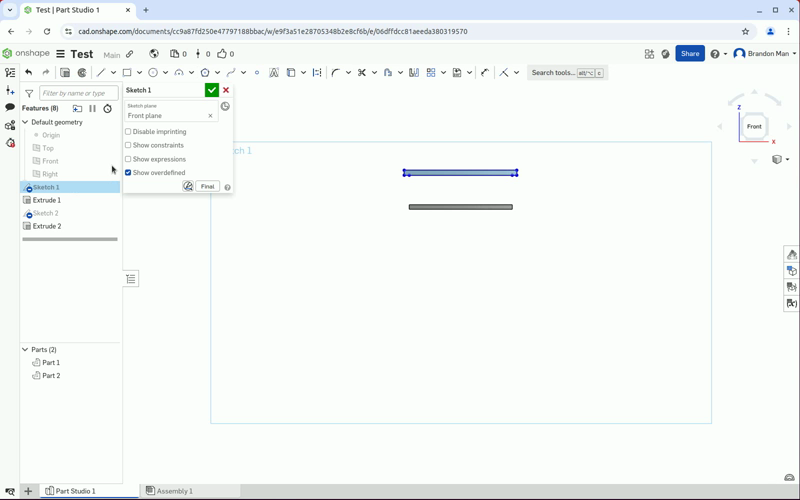
mouse_move(229, 92)
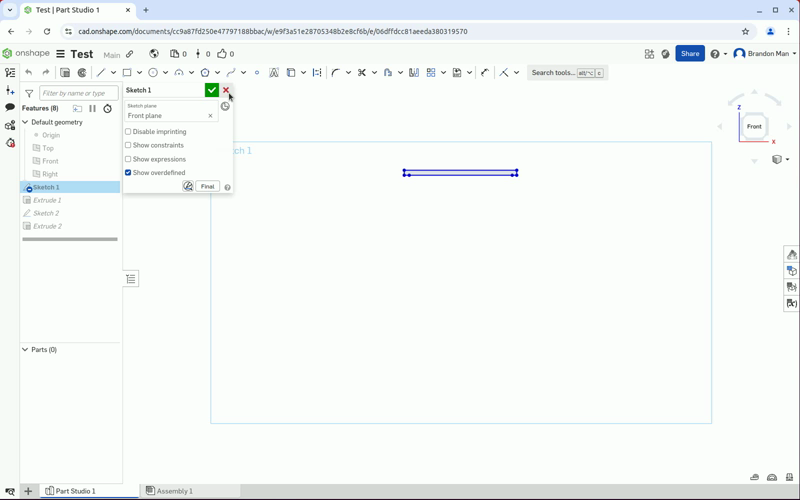
click(229, 92)
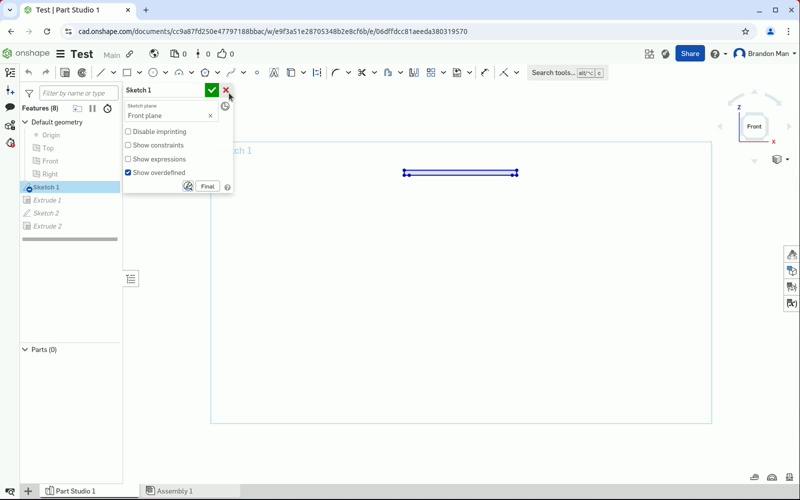
key(shift+s)
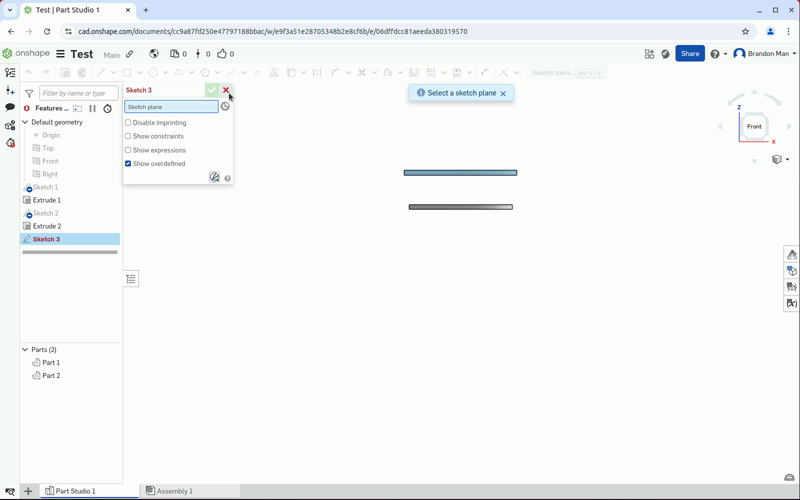
mouse_move(73, 163)
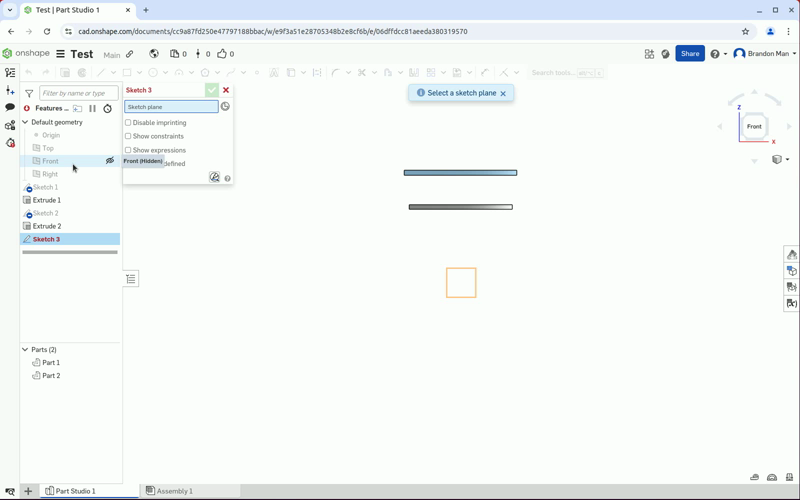
click(73, 163)
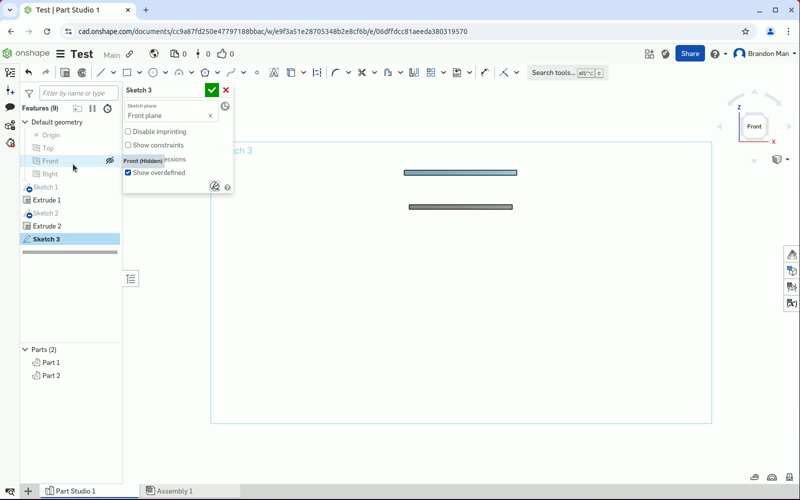
mouse_move(73, 352)
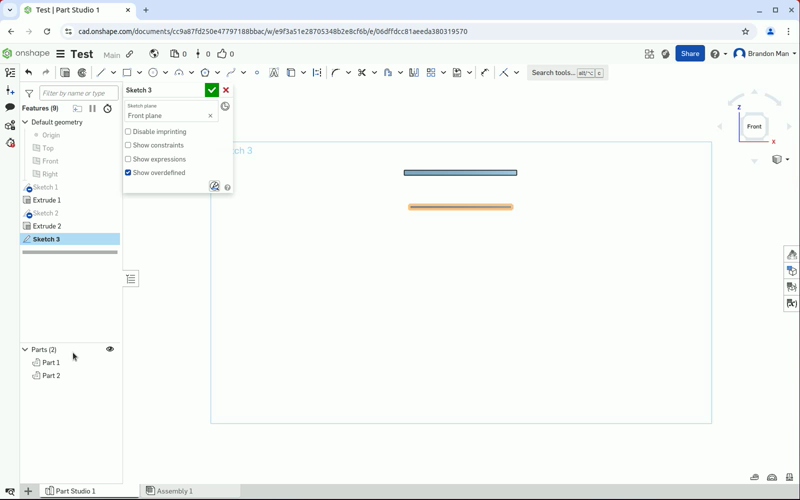
key(y)
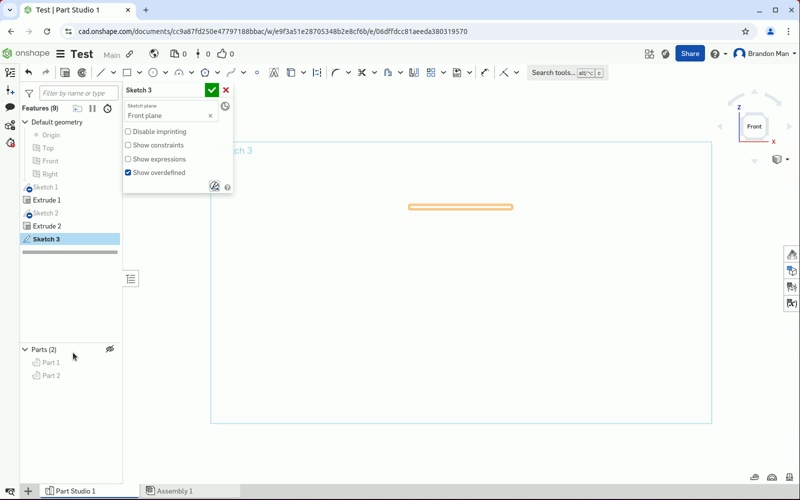
key(l)
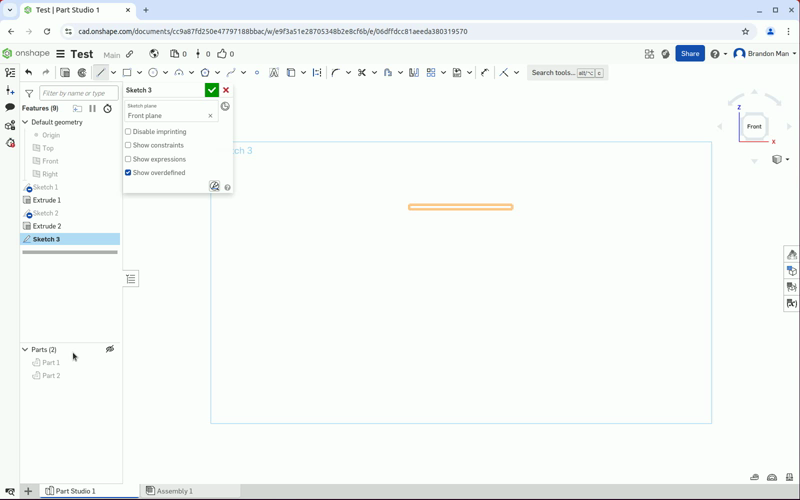
key_down(shift)
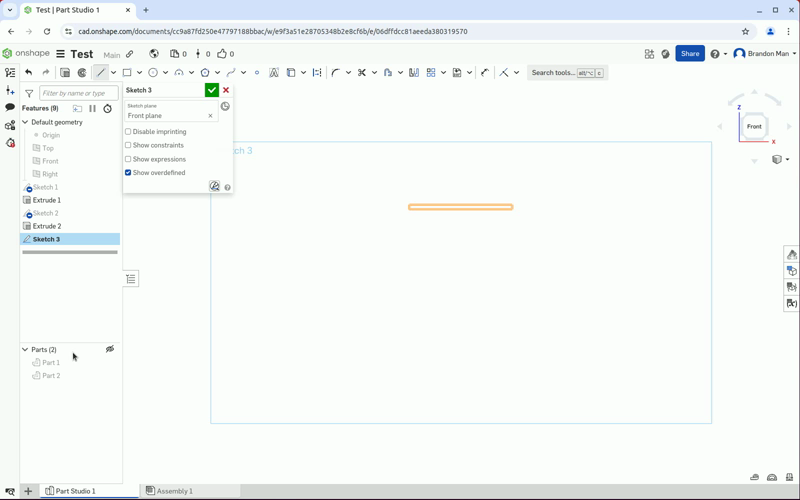
mouse_move(404, 245)
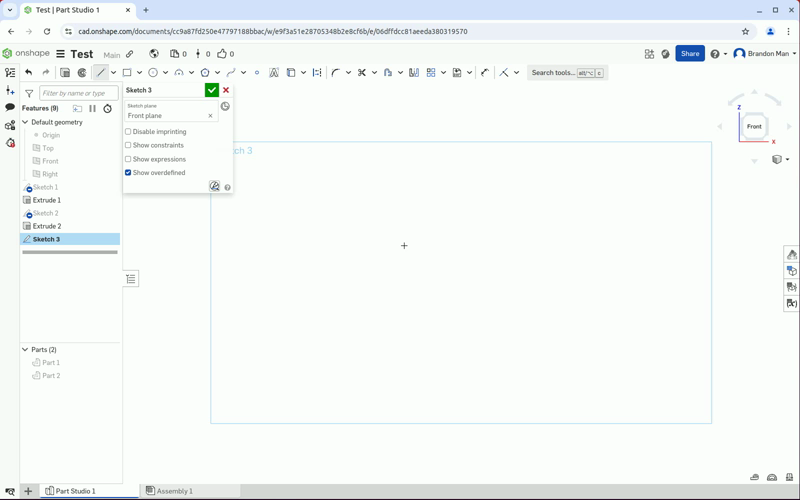
click(404, 245)
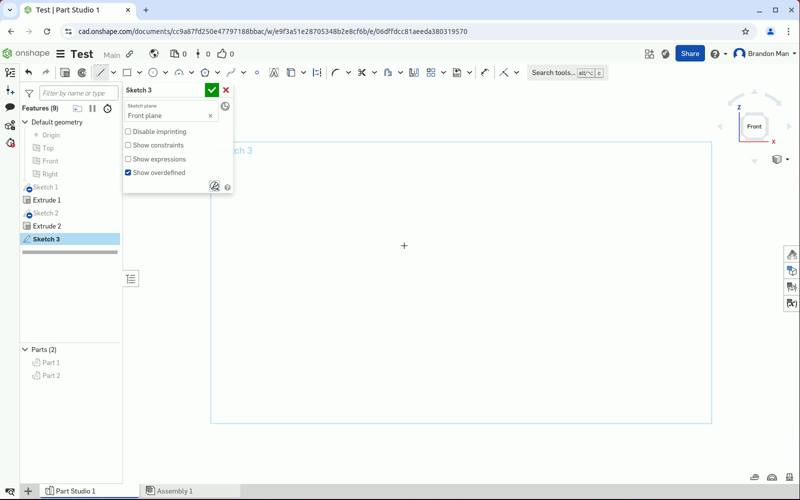
key_up(shift)
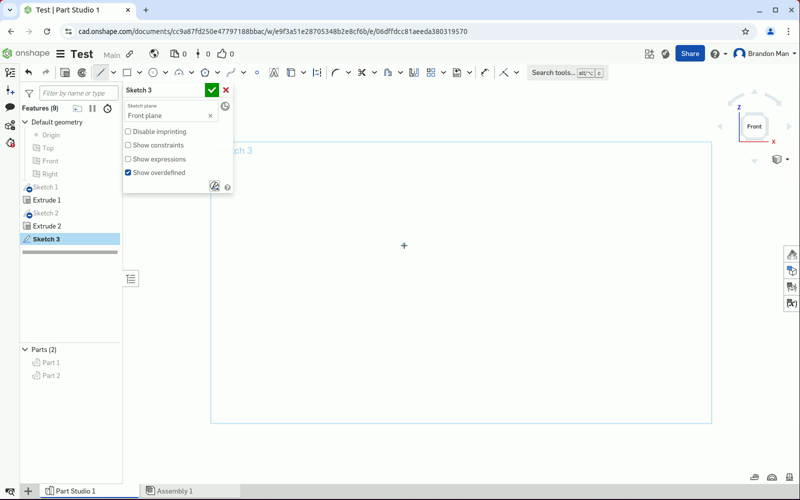
key_down(shift)
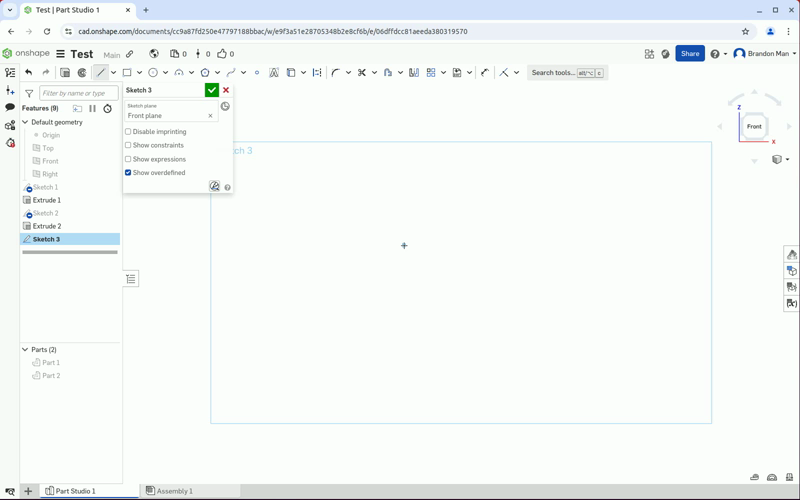
mouse_move(516, 245)
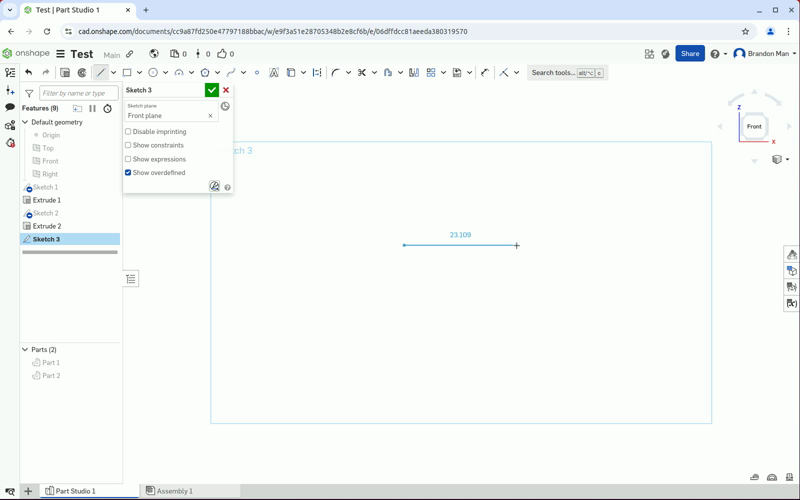
click(516, 245)
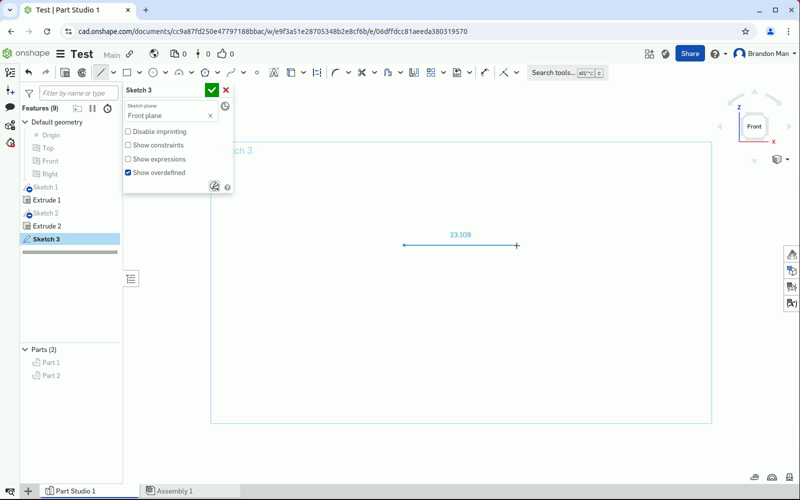
key_up(shift)
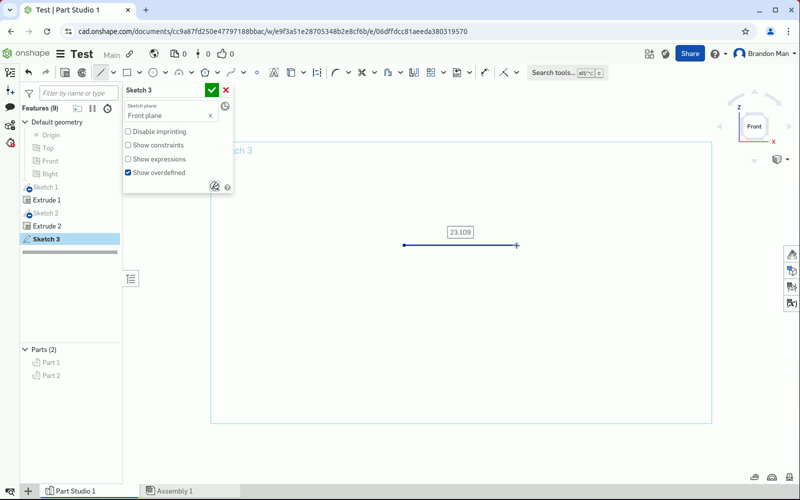
key_down(shift)
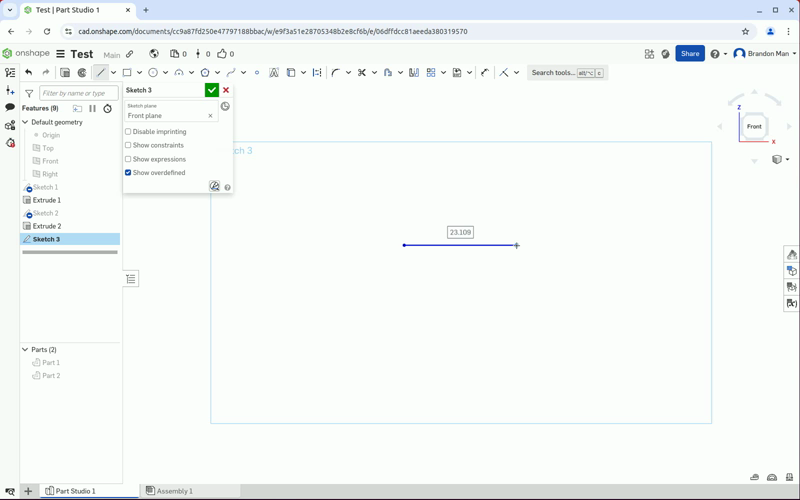
mouse_move(546, 245)
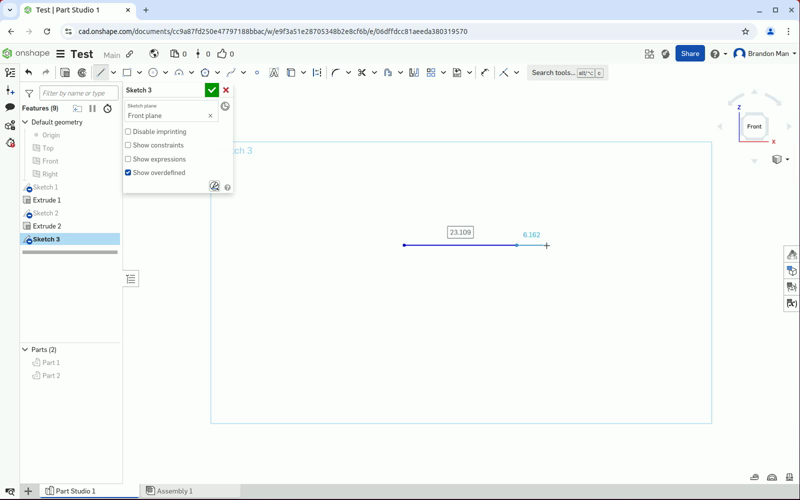
mouse_move(516, 240)
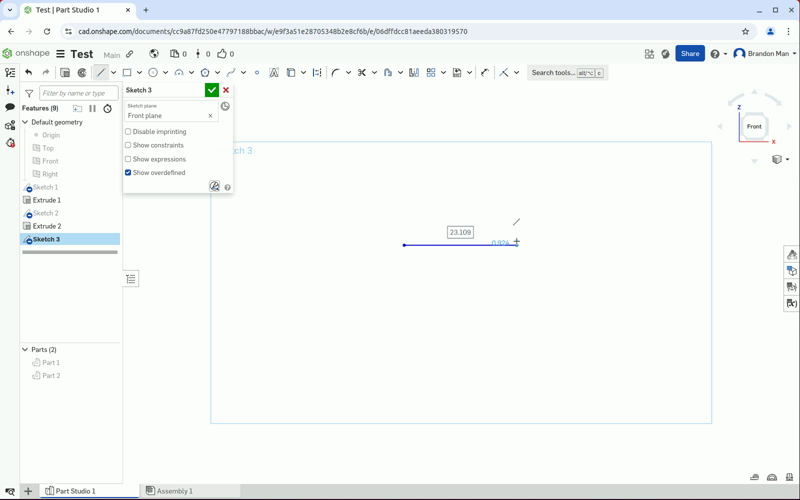
scroll(6)
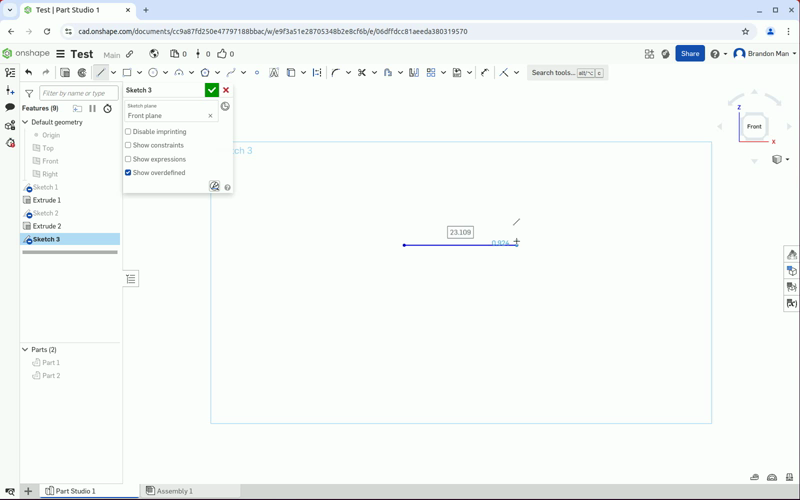
scroll(6)
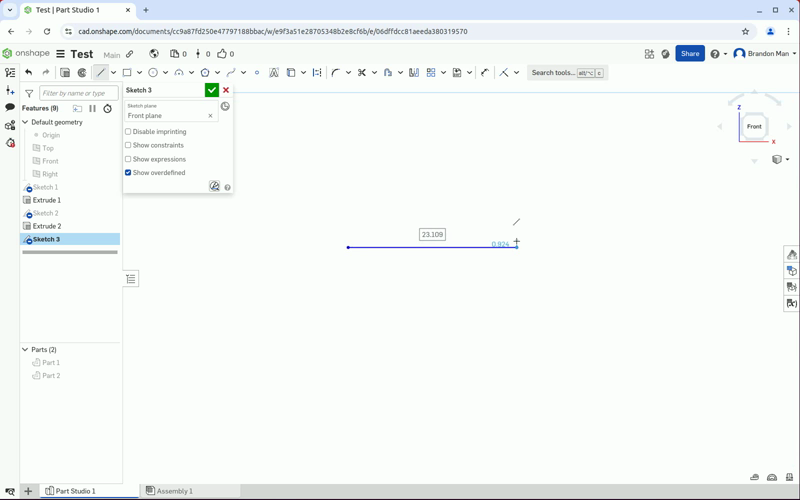
scroll(6)
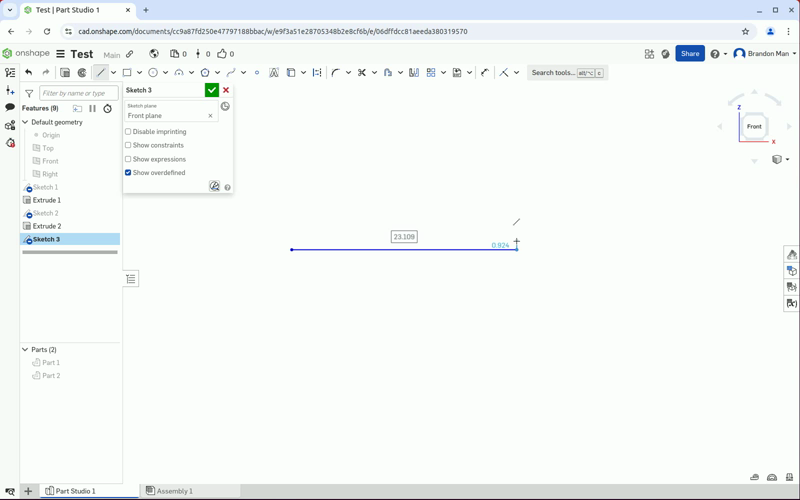
scroll(6)
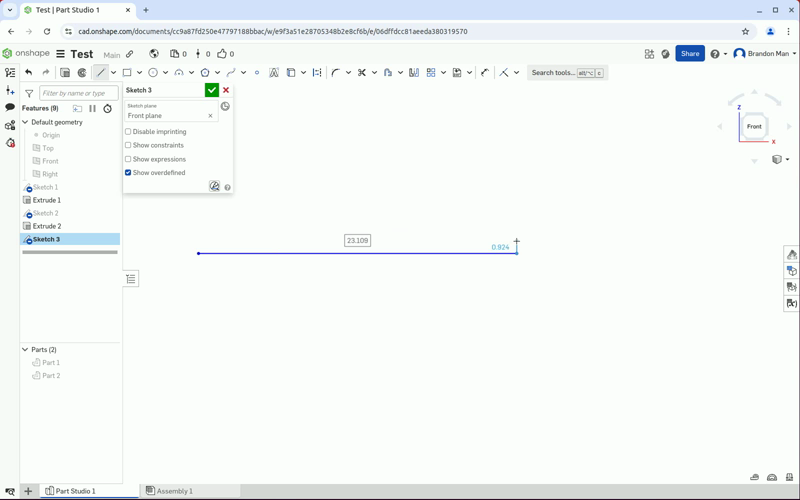
scroll(6)
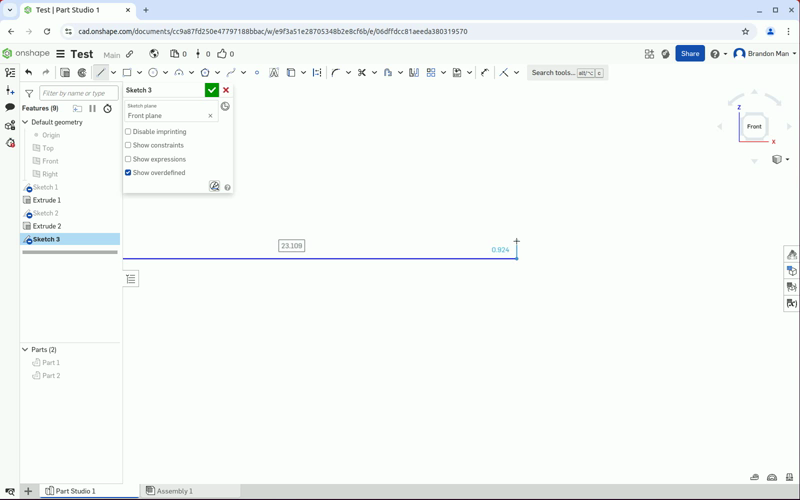
scroll(6)
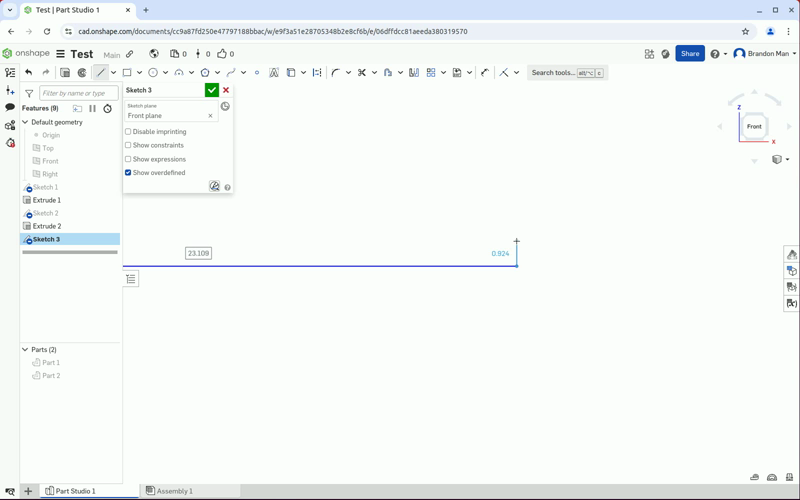
scroll(6)
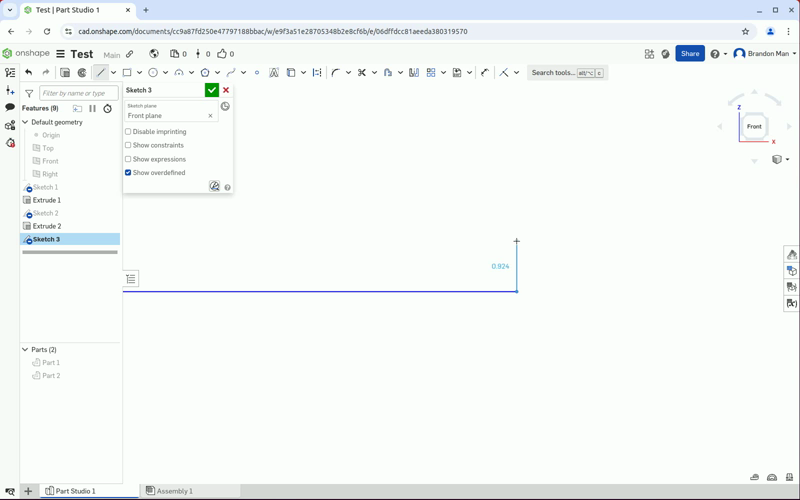
click(516, 240)
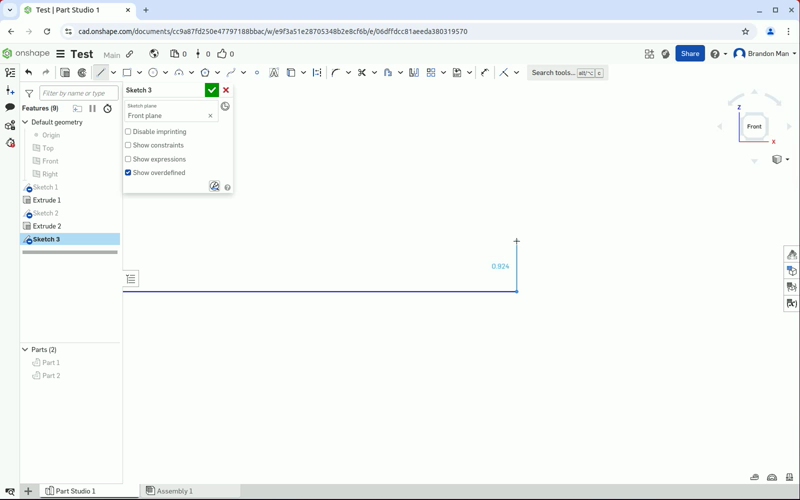
scroll(-6)
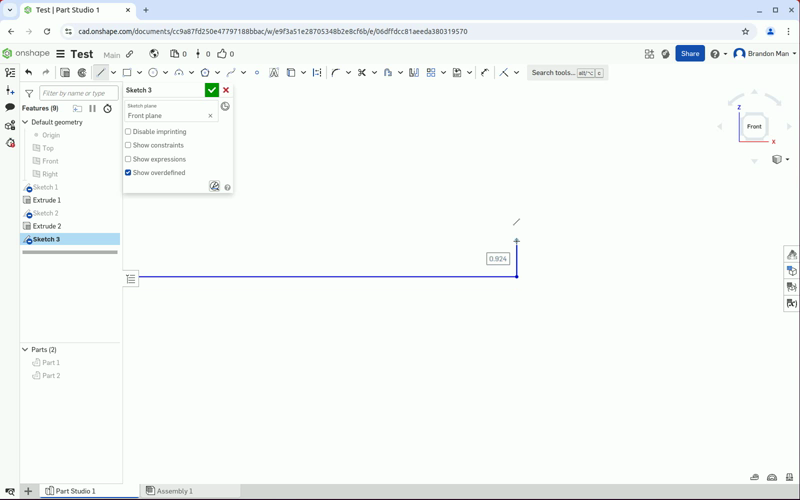
scroll(-6)
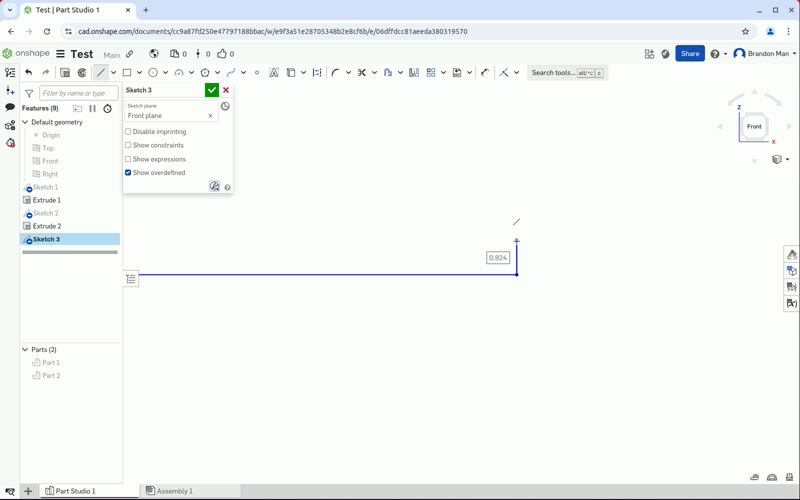
scroll(-6)
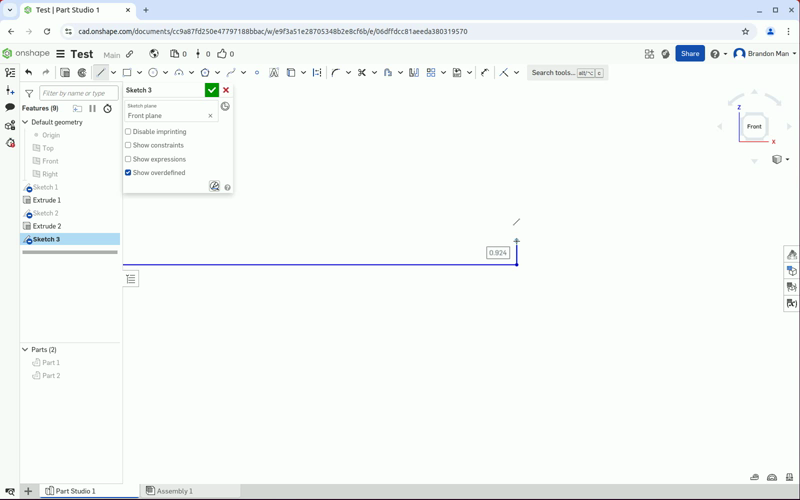
scroll(-6)
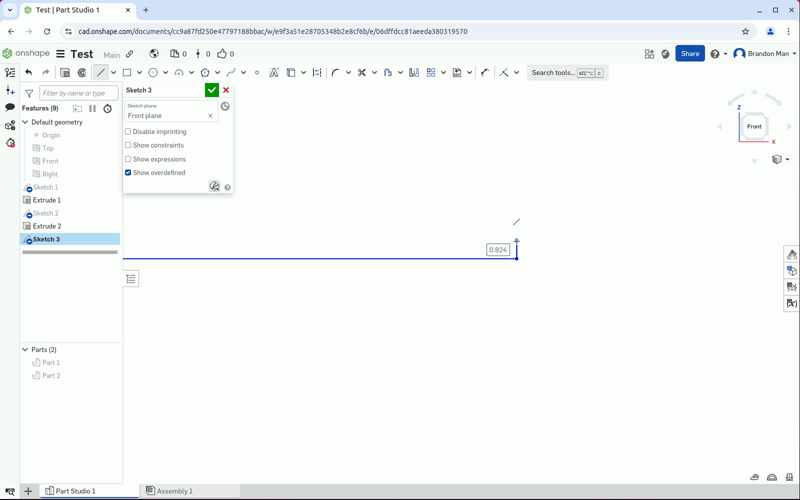
scroll(-6)
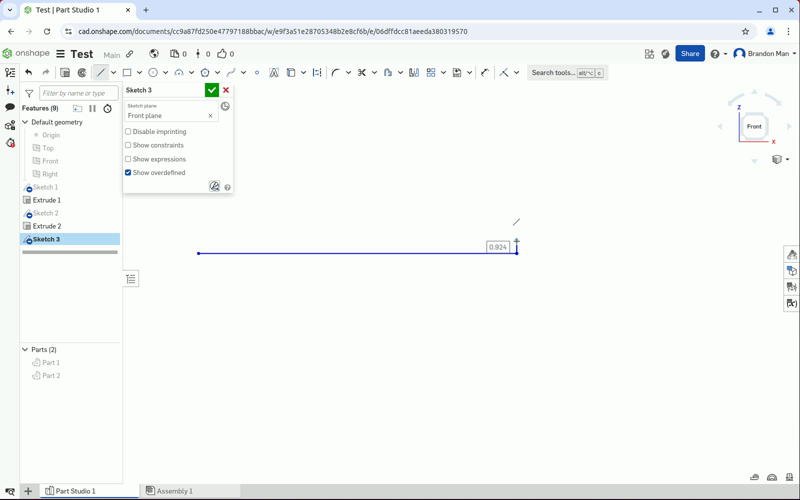
scroll(-6)
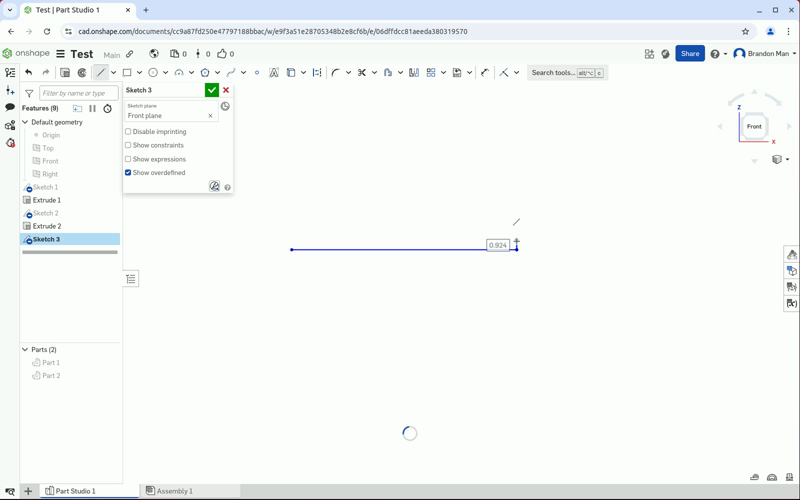
scroll(-6)
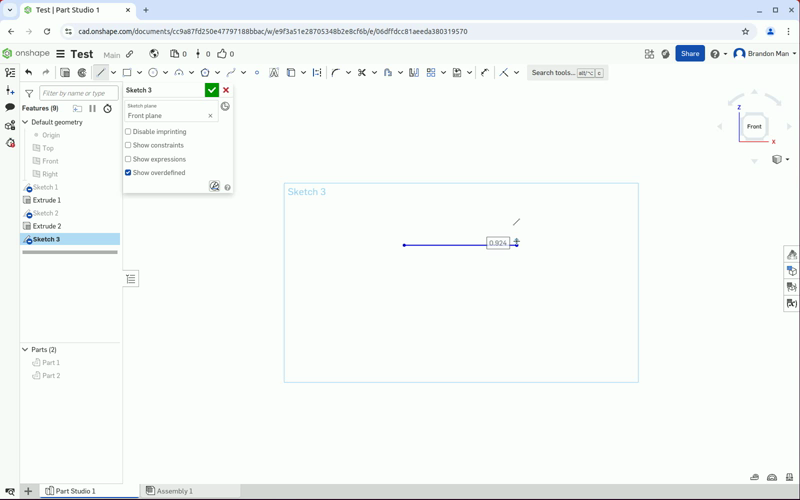
key_up(shift)
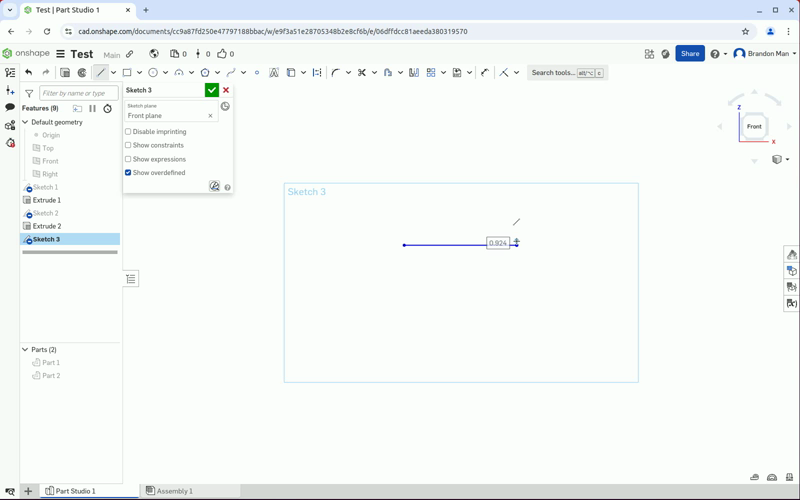
key_down(shift)
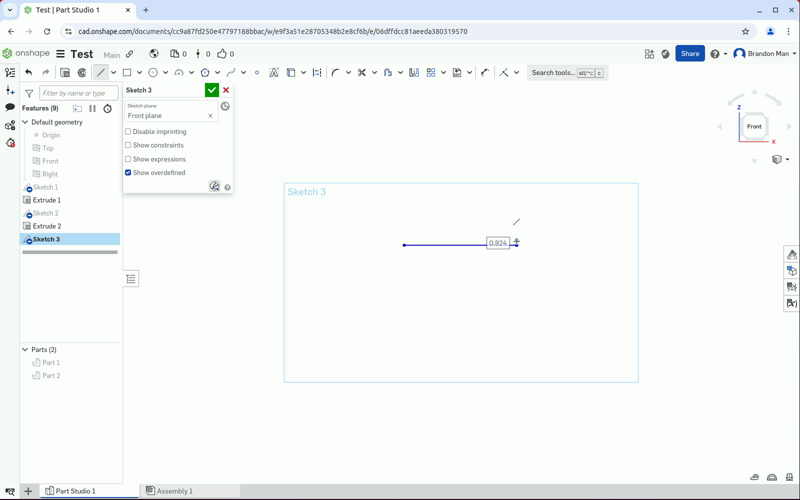
mouse_move(546, 240)
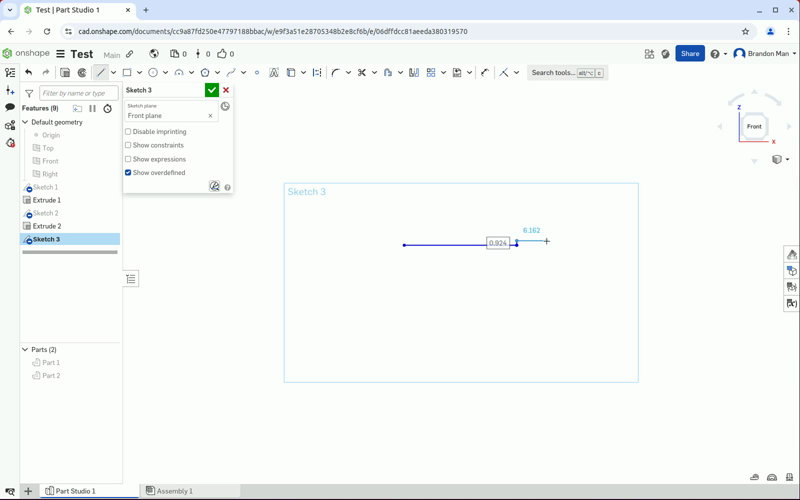
mouse_move(512, 240)
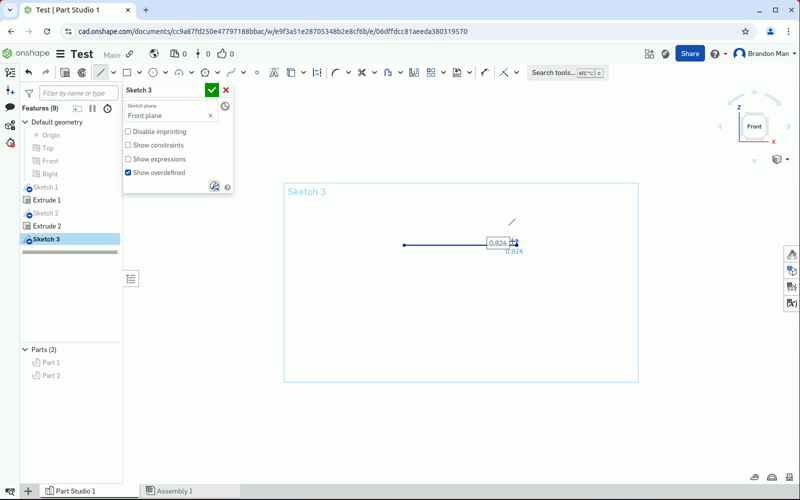
scroll(6)
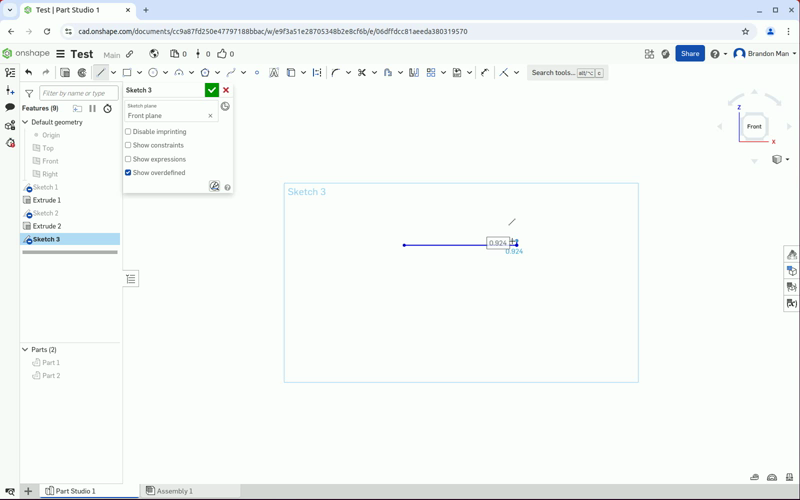
scroll(6)
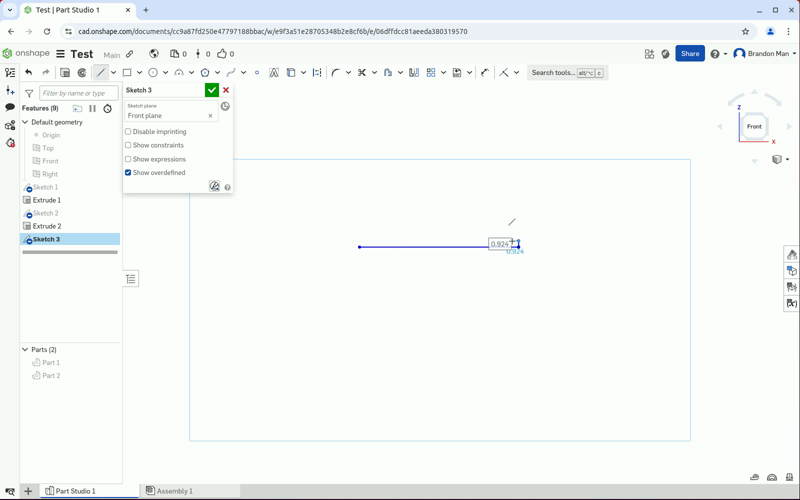
scroll(6)
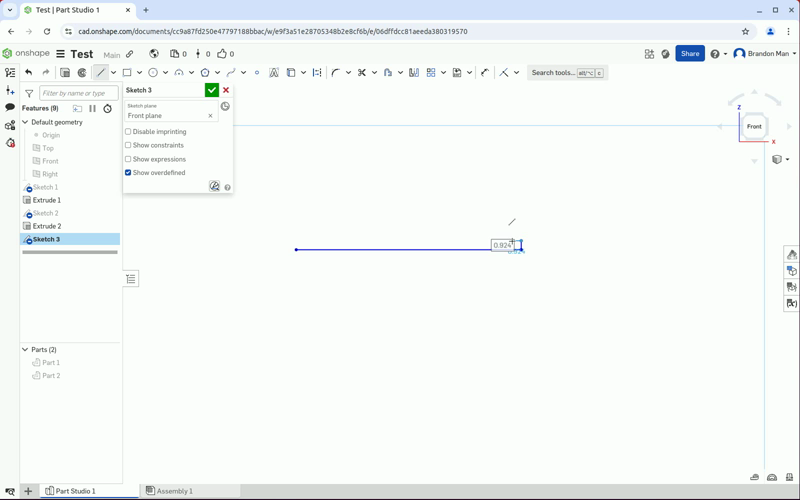
scroll(6)
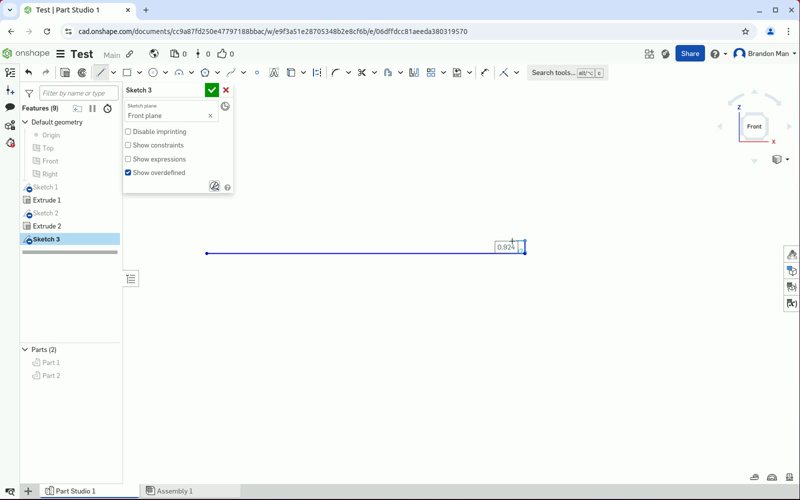
scroll(6)
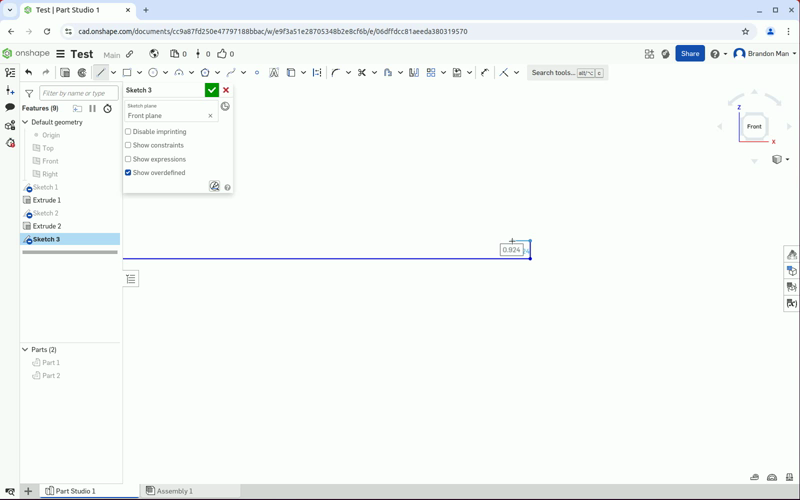
scroll(6)
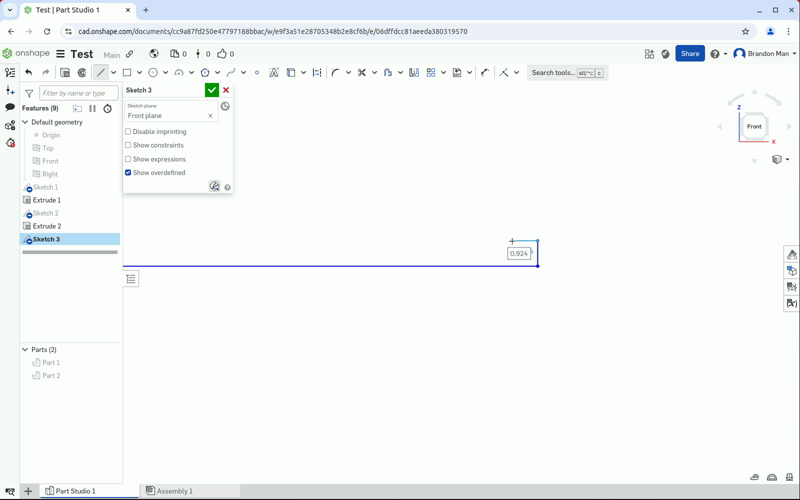
scroll(6)
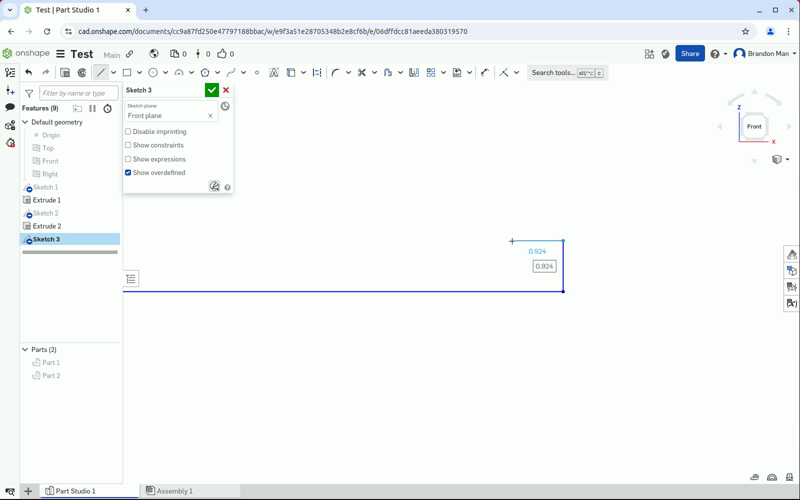
click(512, 240)
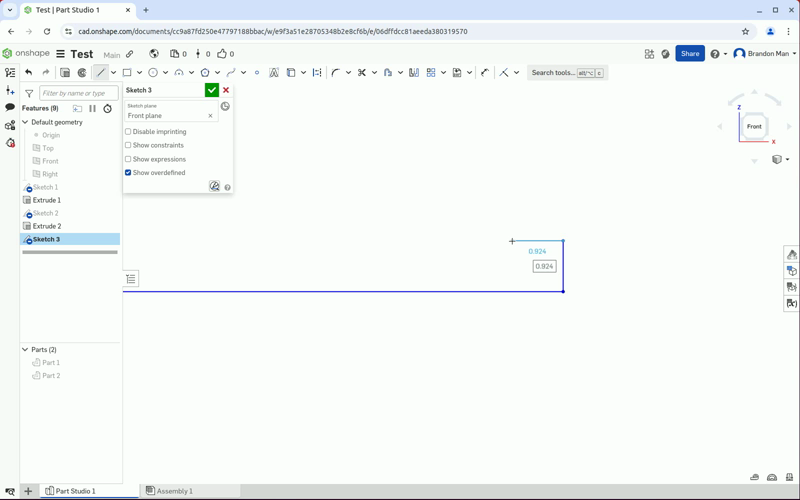
scroll(-6)
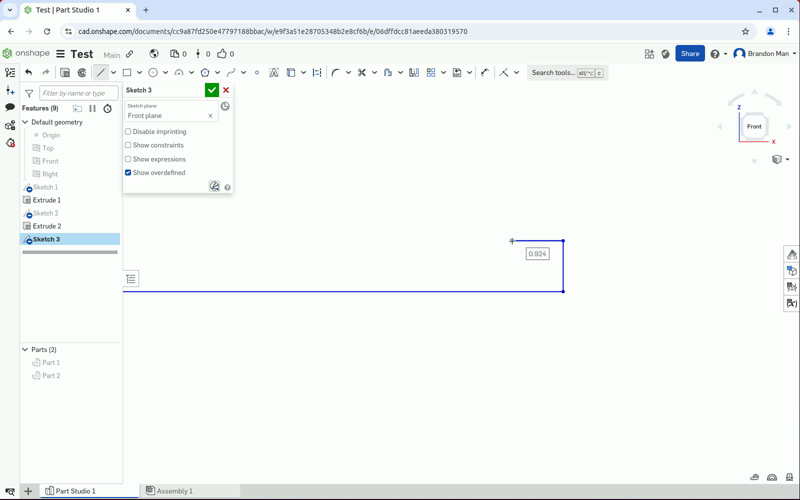
scroll(-6)
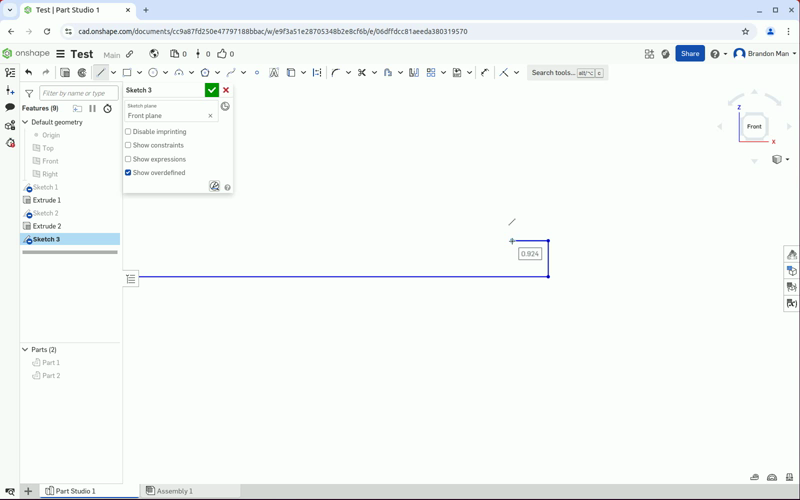
scroll(-6)
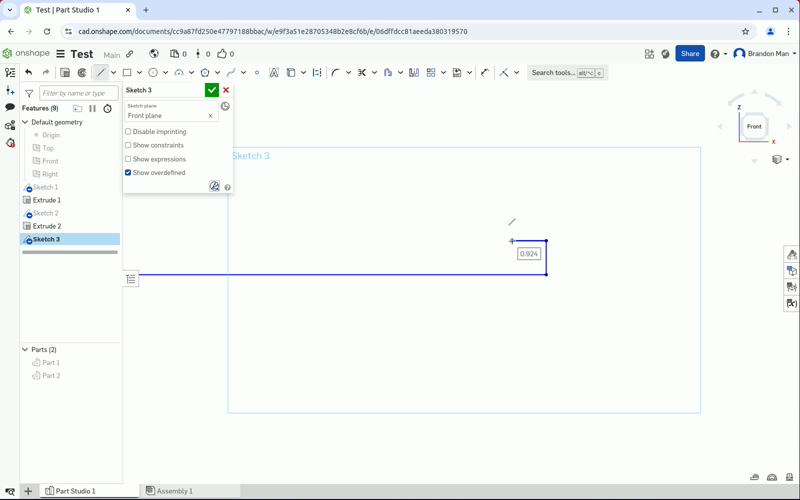
scroll(-6)
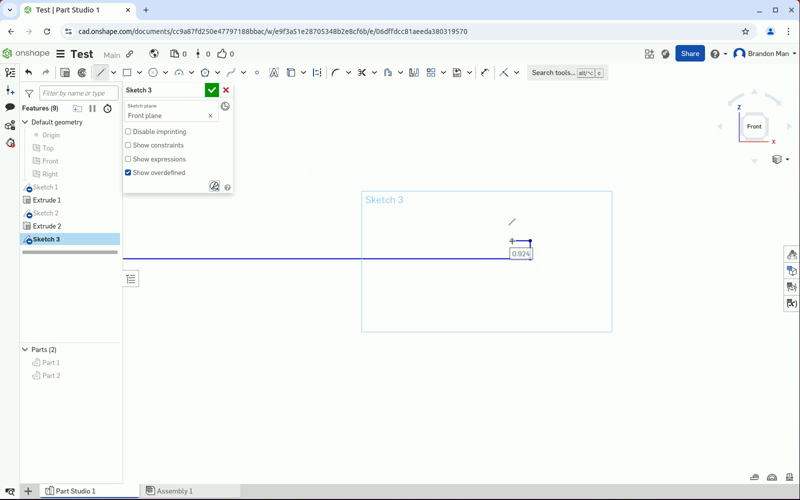
scroll(-6)
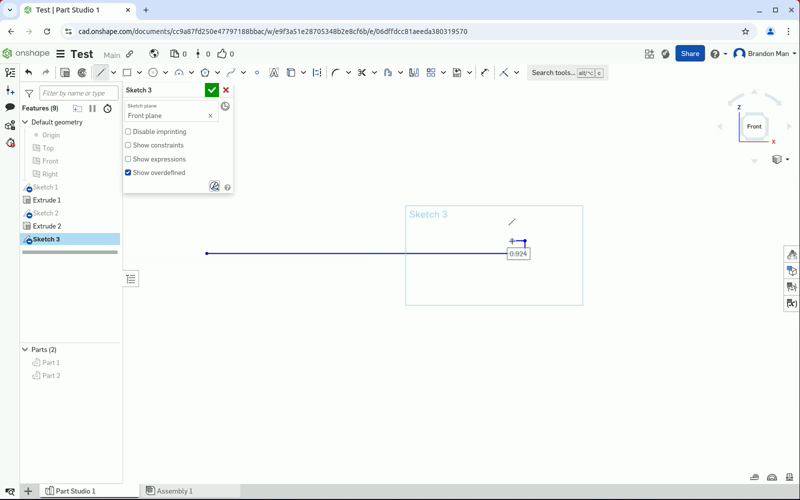
scroll(-6)
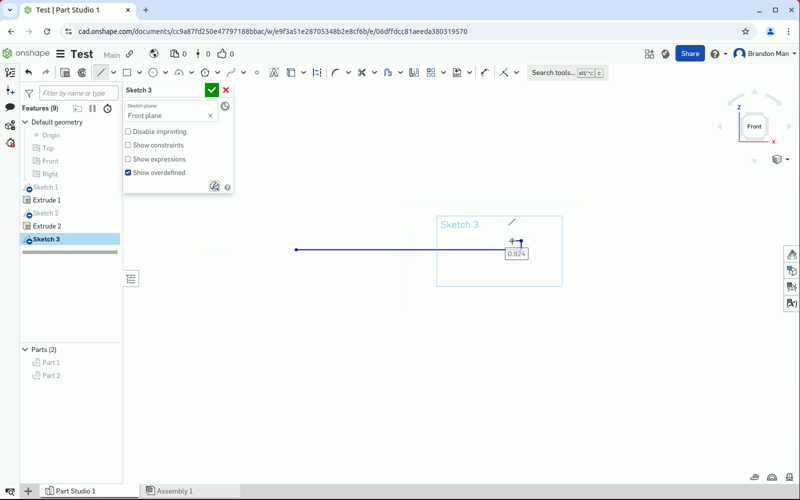
scroll(-6)
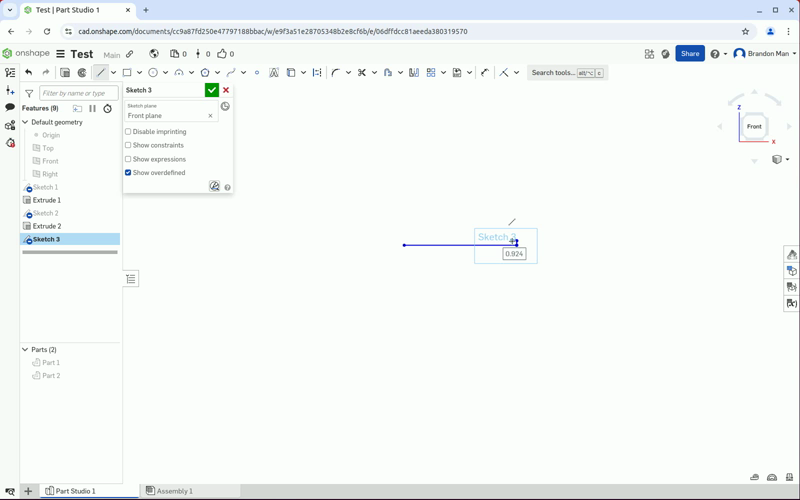
key_up(shift)
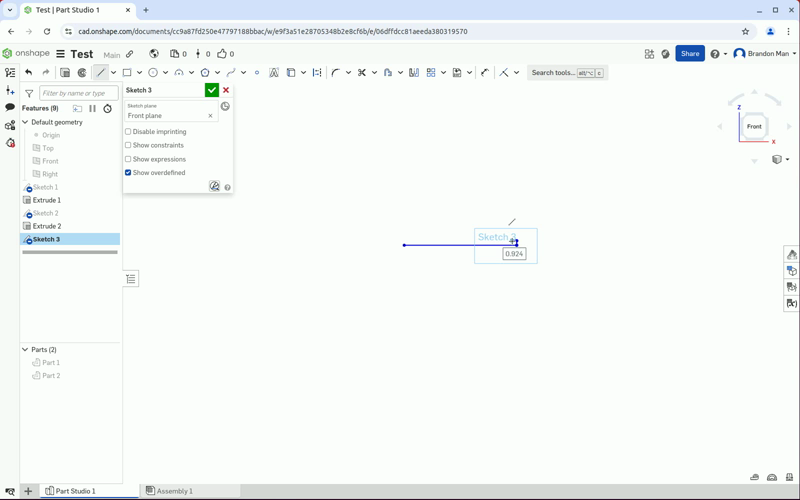
key_down(shift)
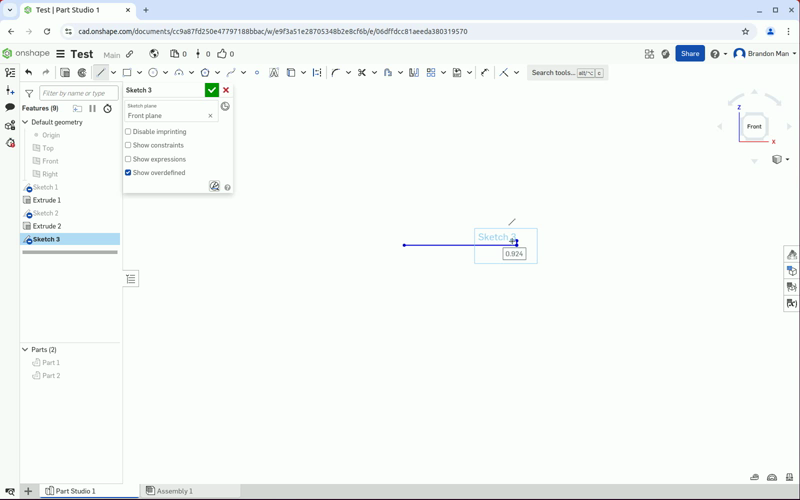
mouse_move(409, 240)
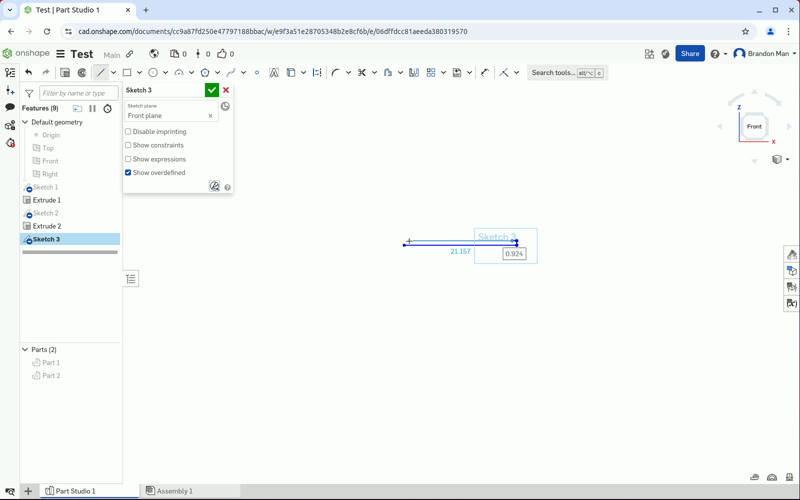
click(409, 240)
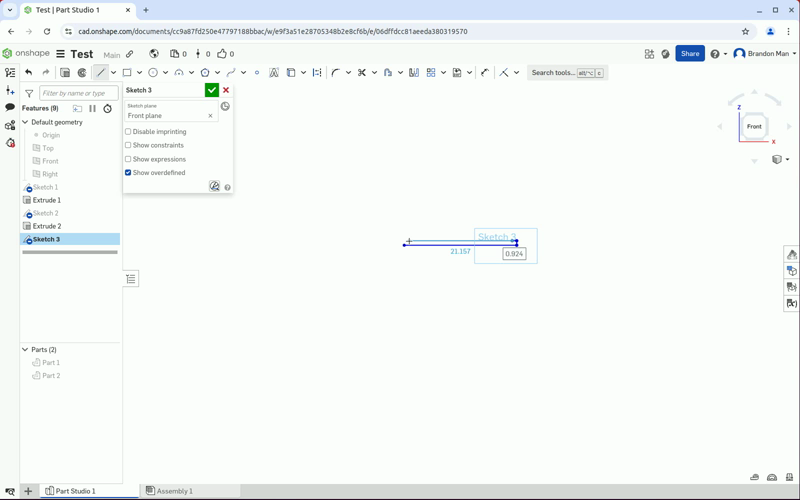
key_up(shift)
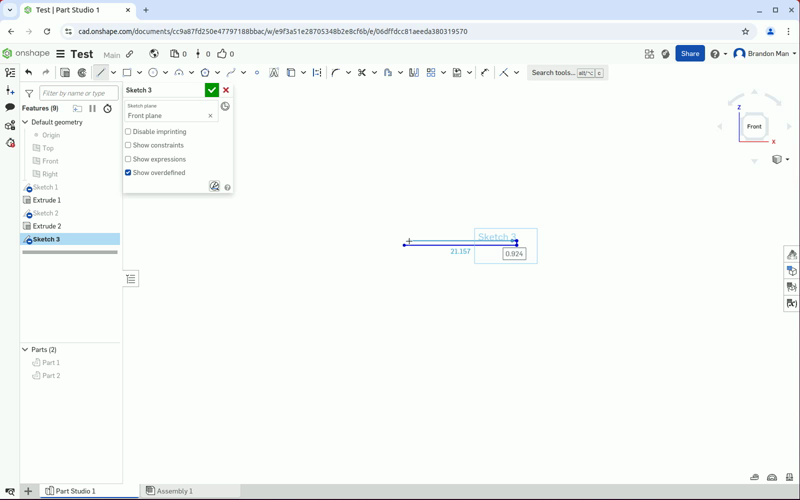
key_down(shift)
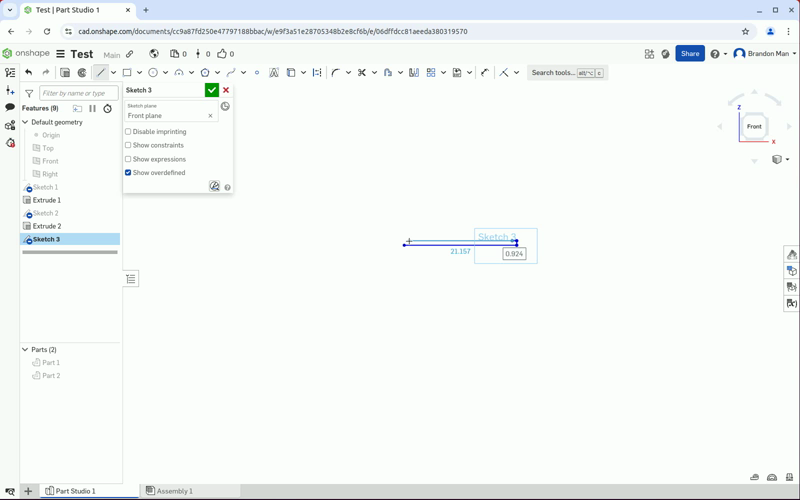
mouse_move(439, 240)
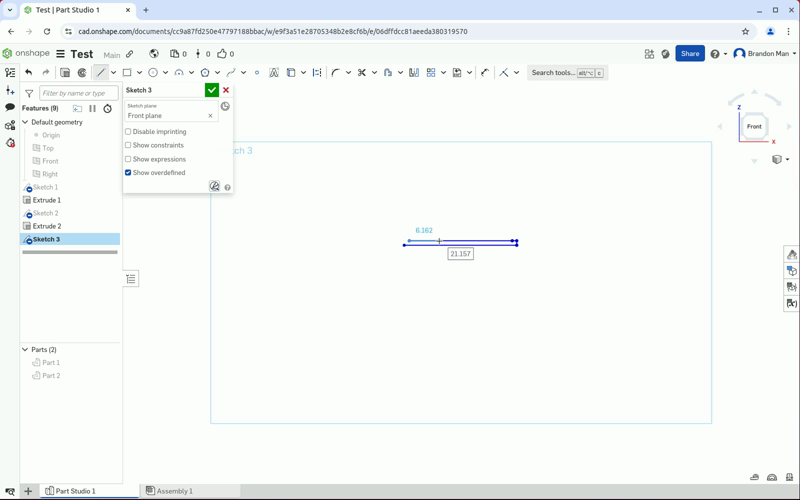
mouse_move(404, 240)
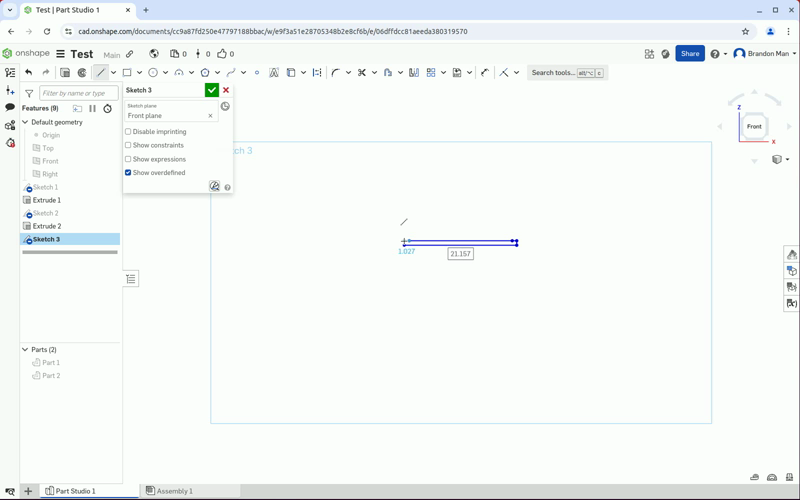
scroll(6)
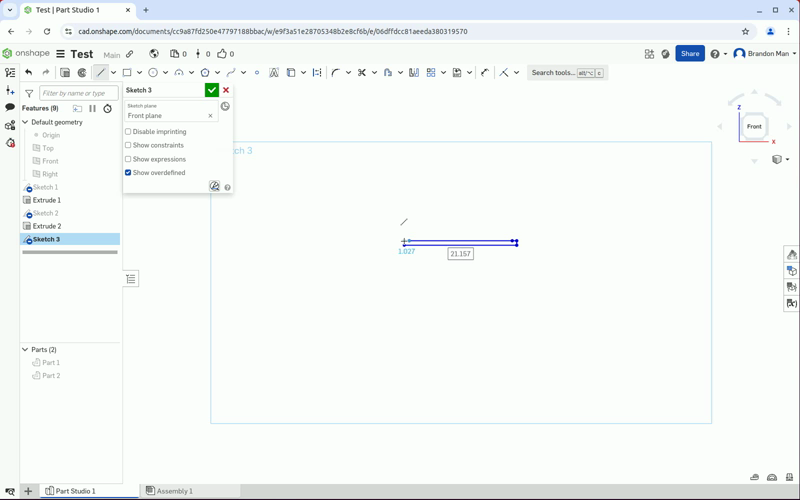
scroll(6)
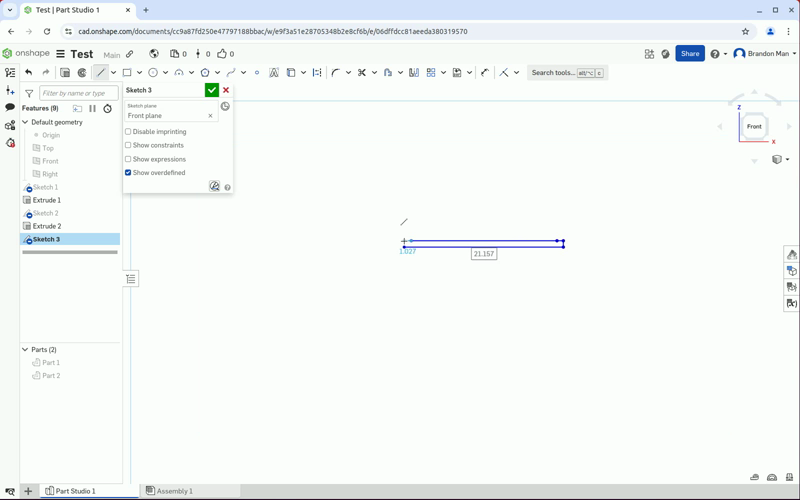
scroll(6)
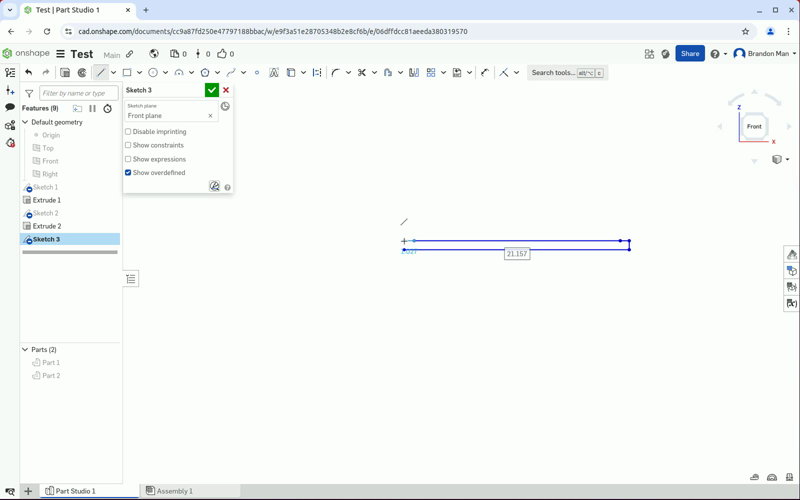
scroll(6)
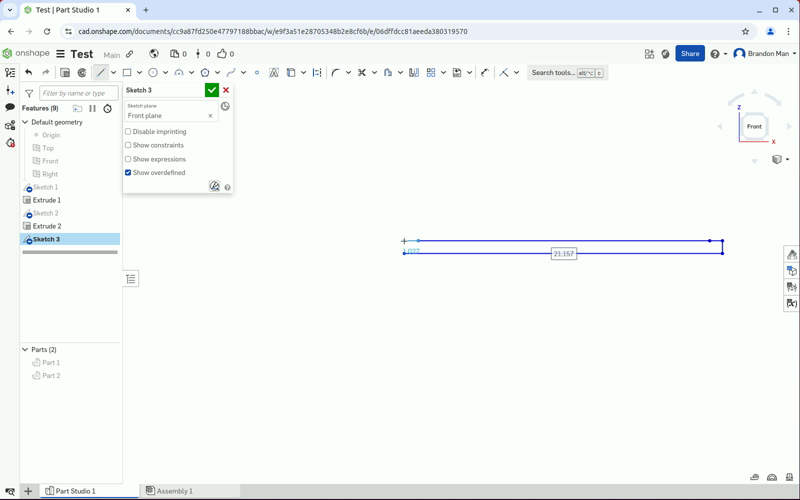
scroll(6)
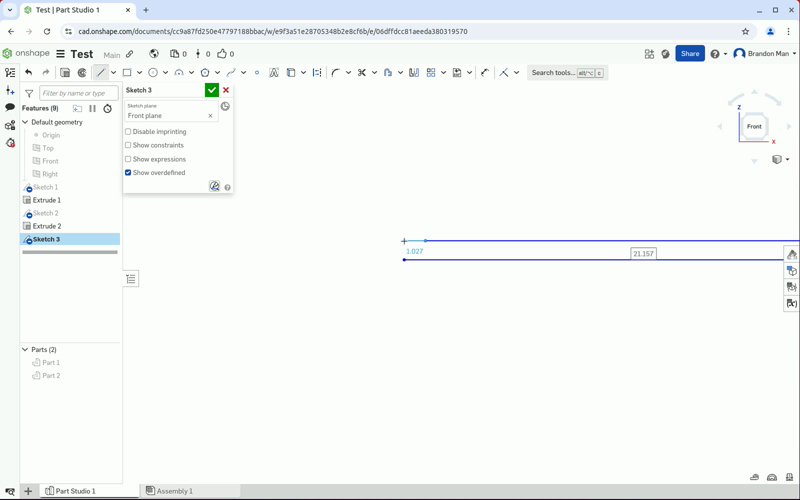
scroll(6)
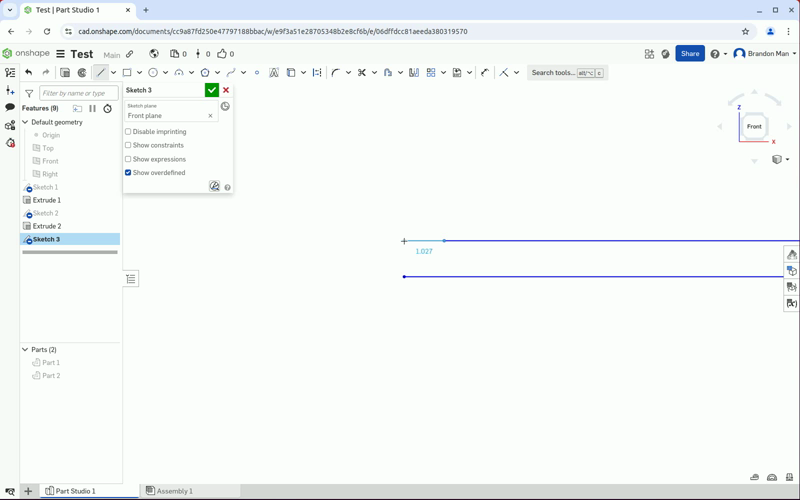
scroll(6)
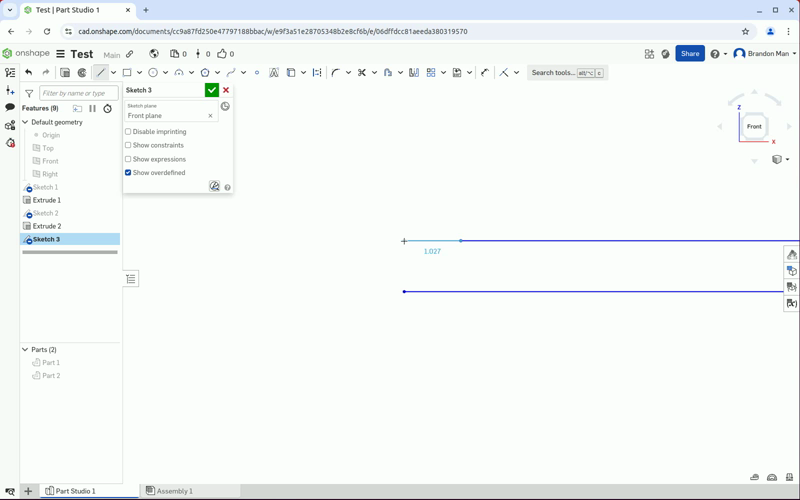
click(404, 240)
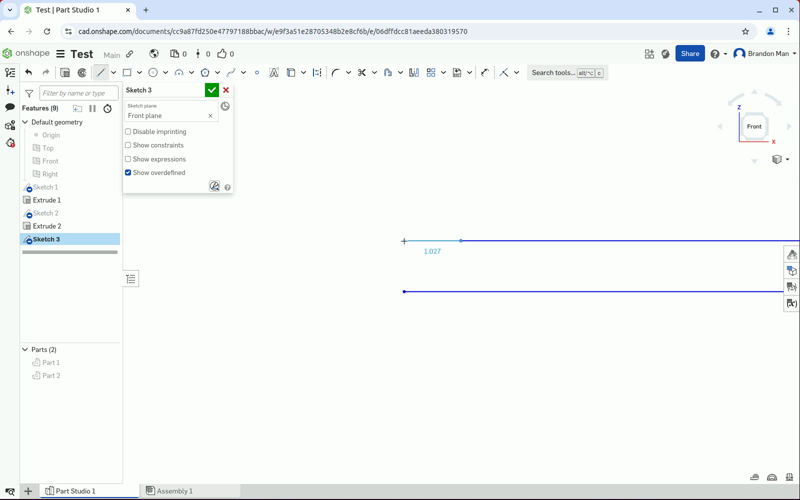
scroll(-6)
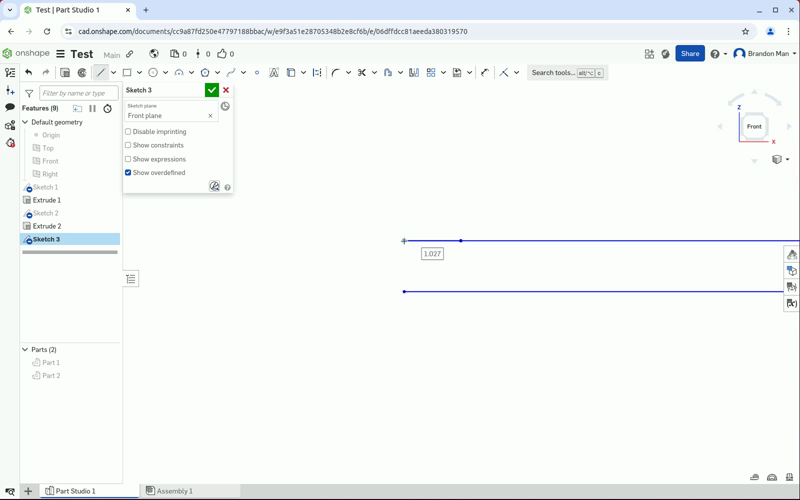
scroll(-6)
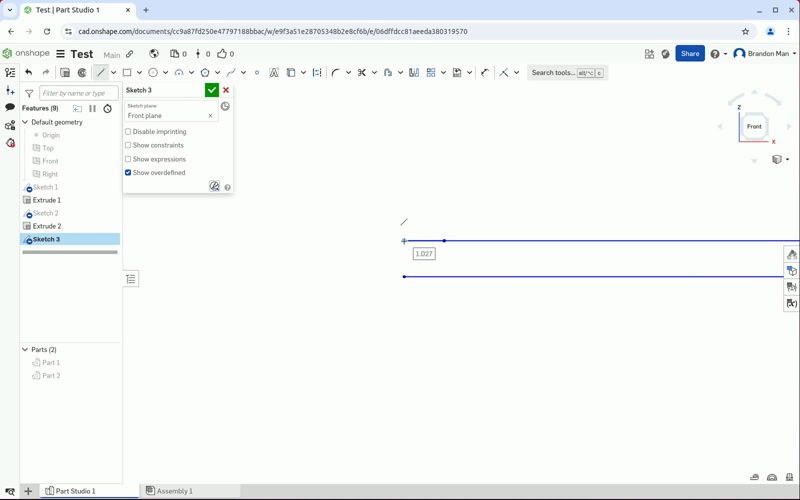
scroll(-6)
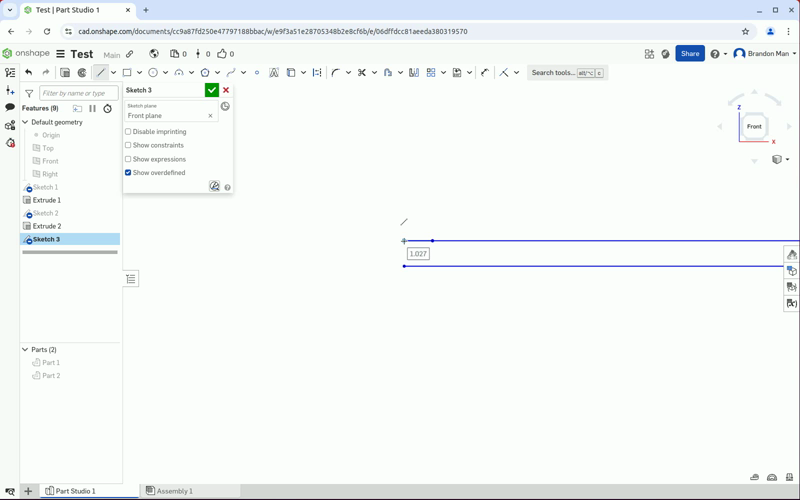
scroll(-6)
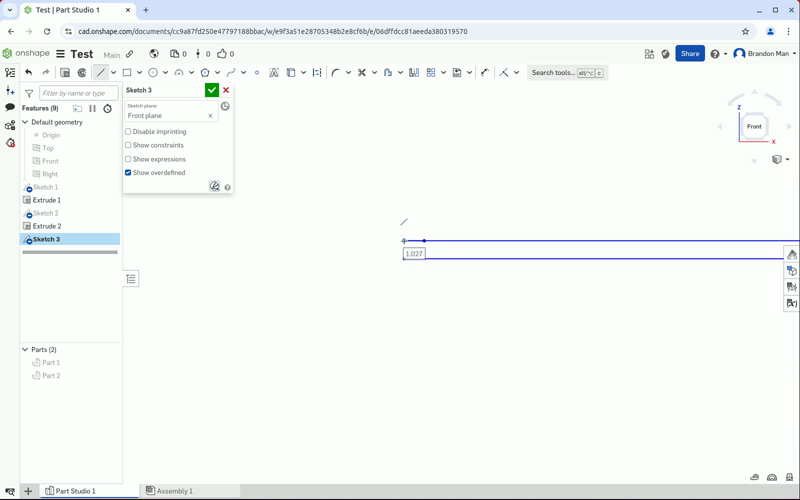
scroll(-6)
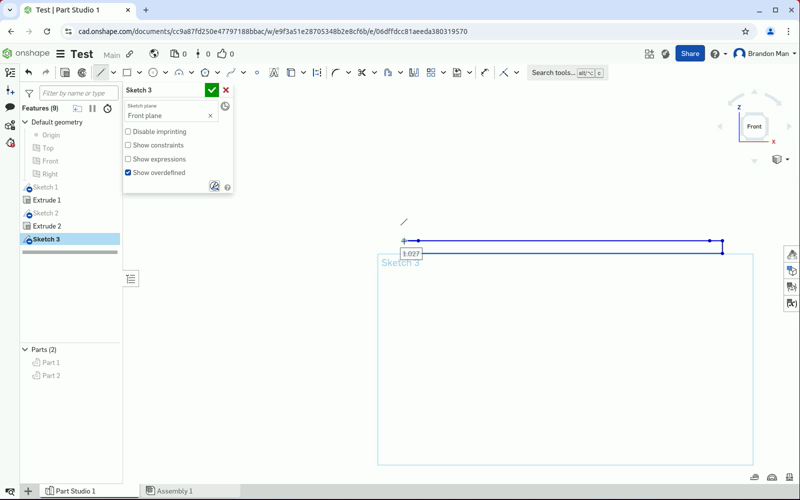
scroll(-6)
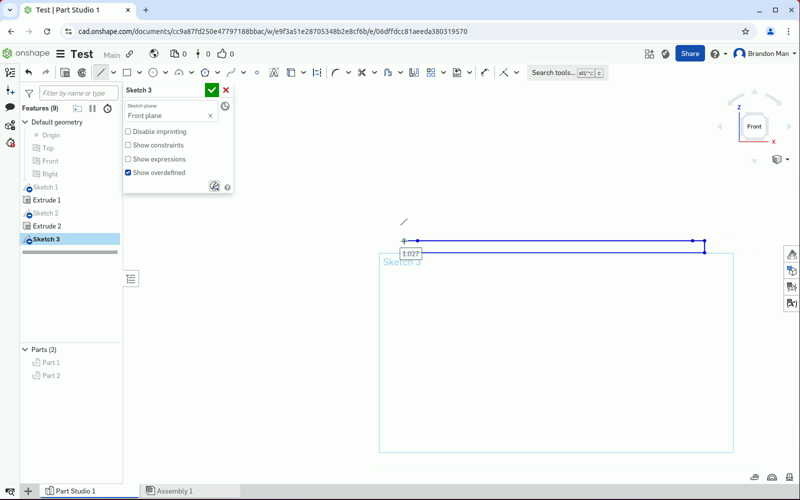
scroll(-6)
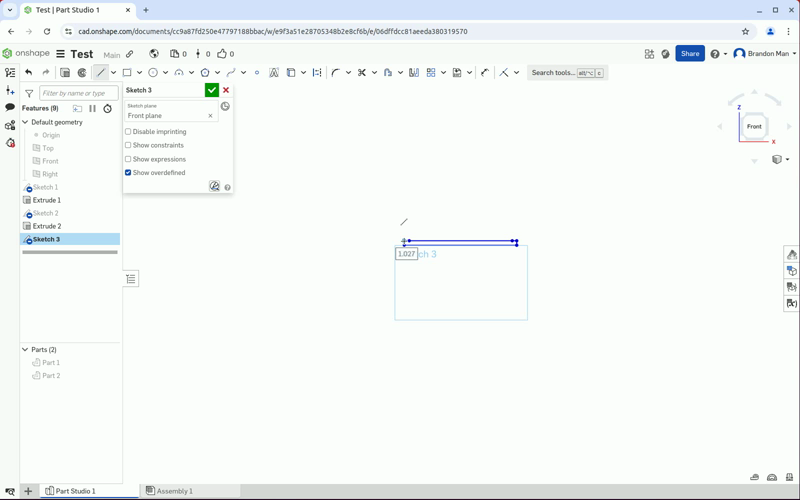
key_up(shift)
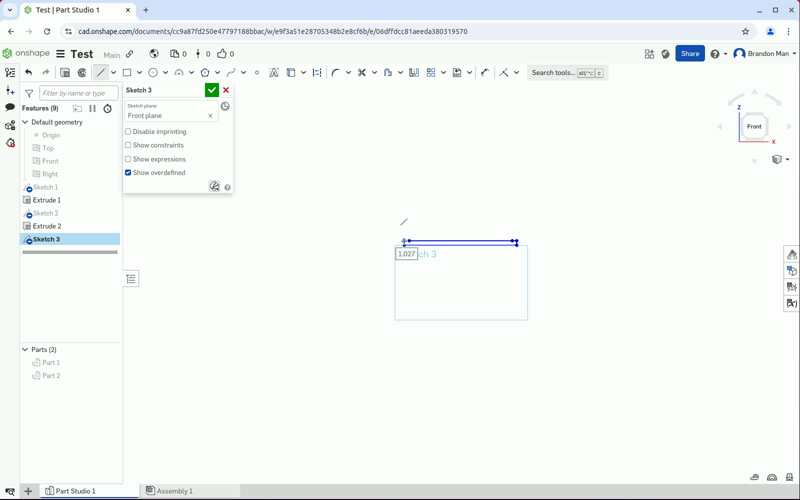
mouse_move(434, 240)
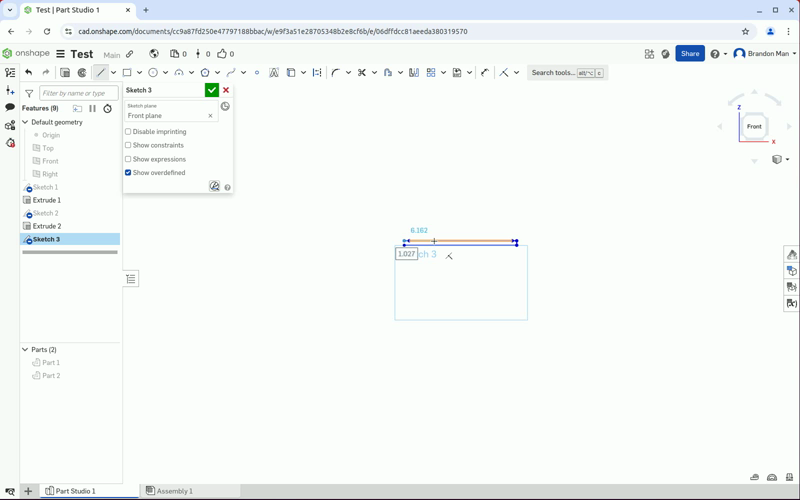
key_down(shift)
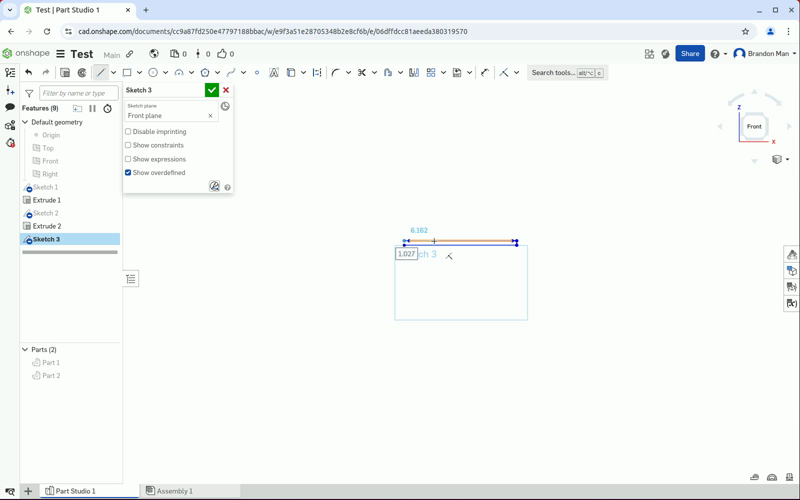
mouse_move(404, 245)
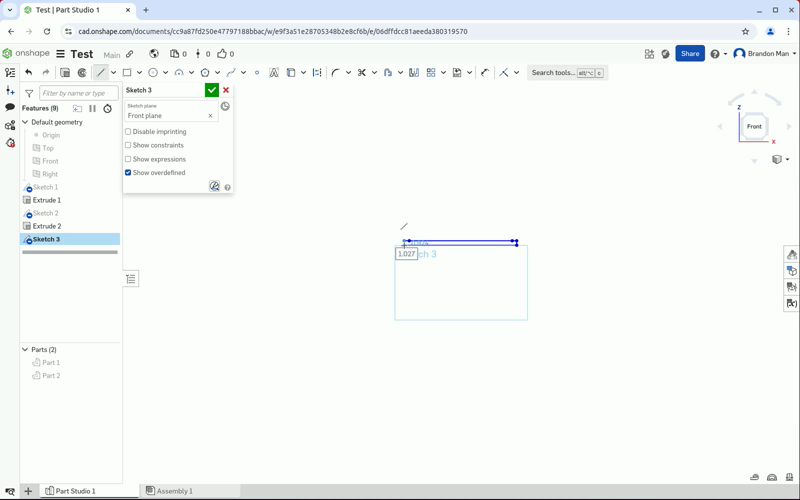
scroll(6)
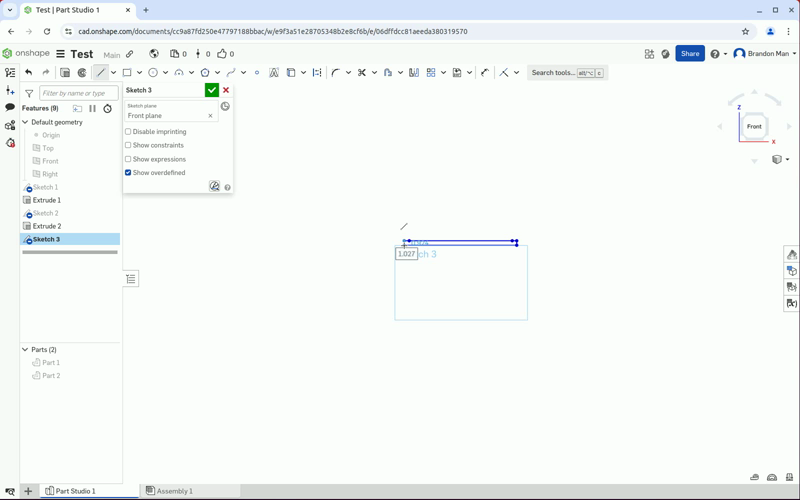
scroll(6)
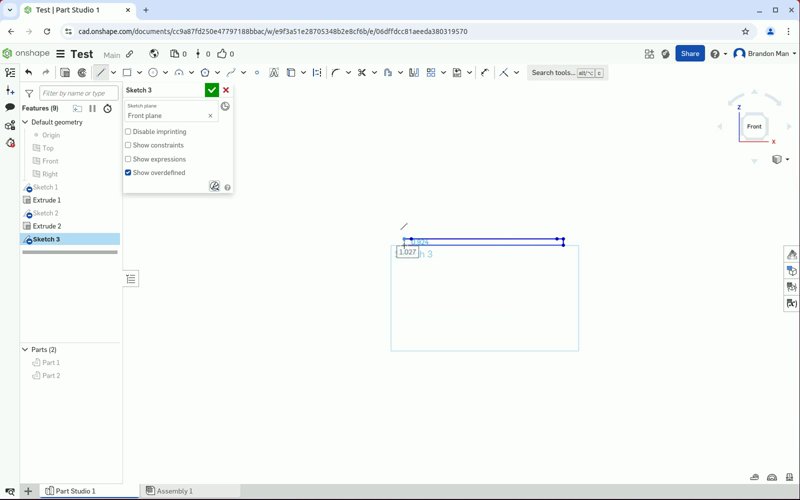
scroll(6)
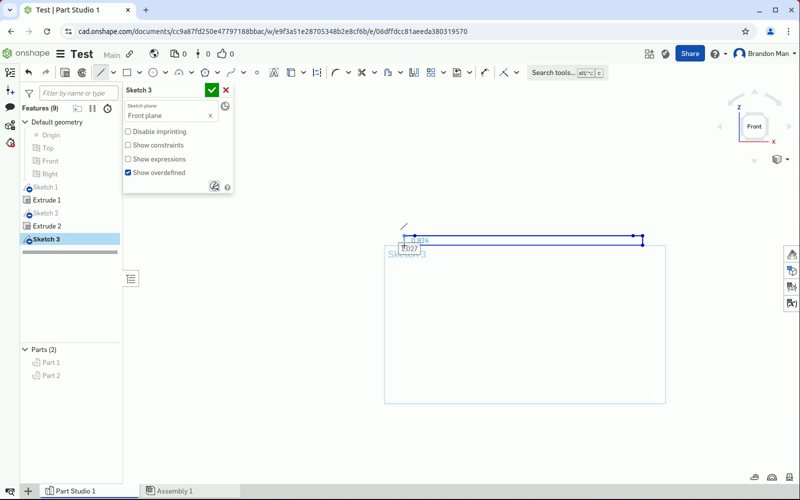
scroll(6)
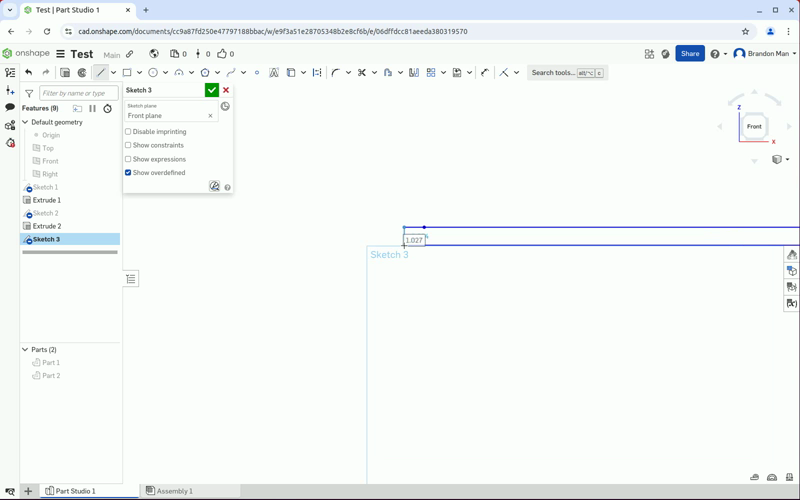
scroll(6)
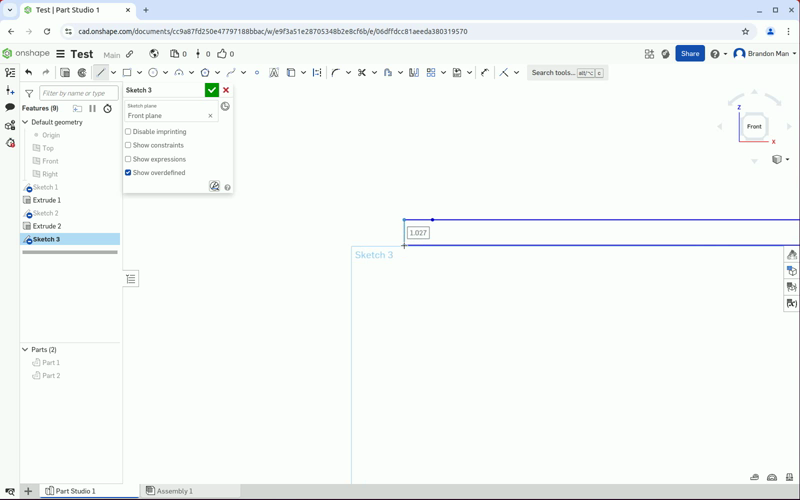
scroll(6)
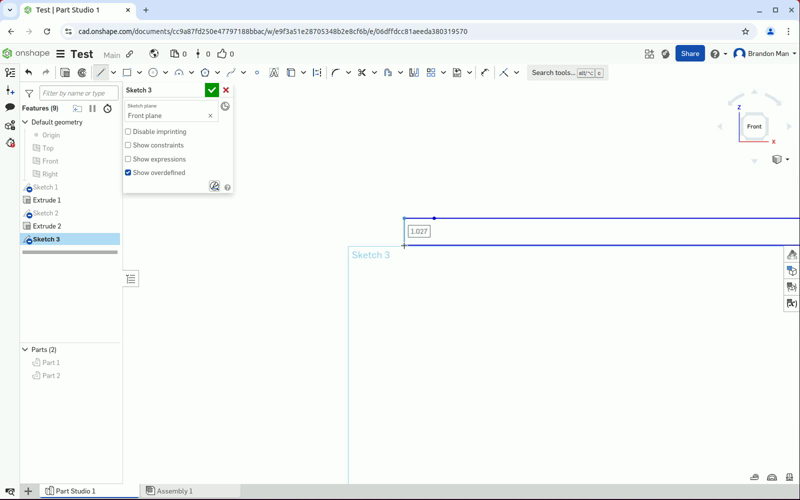
scroll(6)
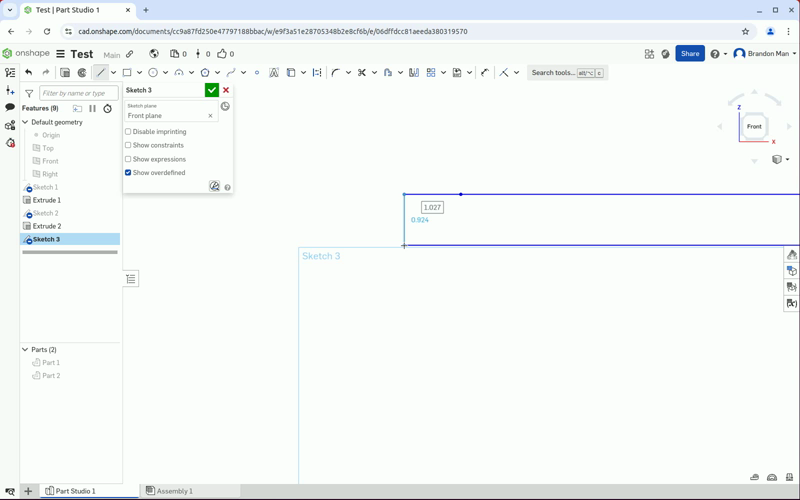
key_up(shift)
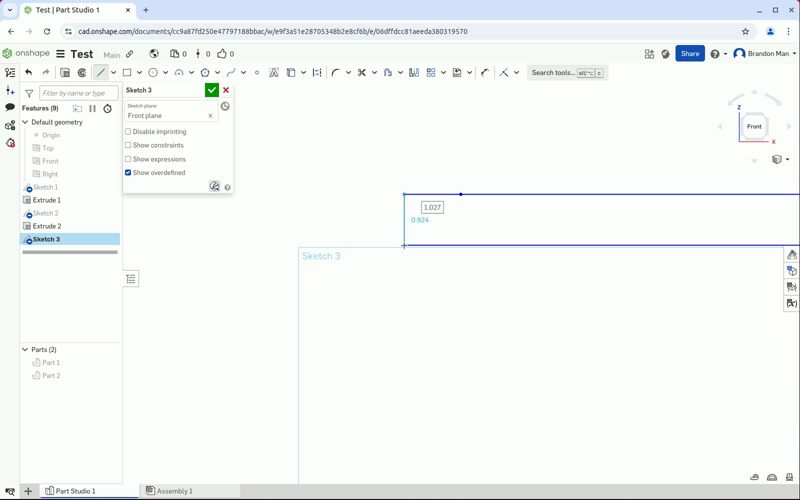
click(404, 245)
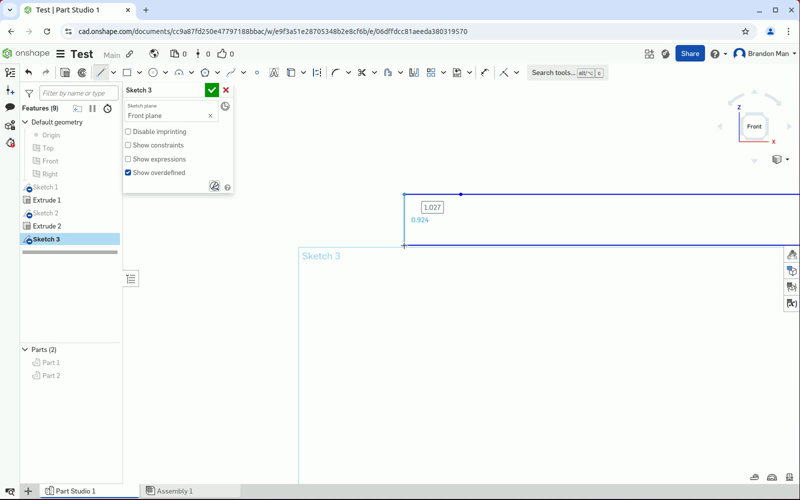
scroll(-6)
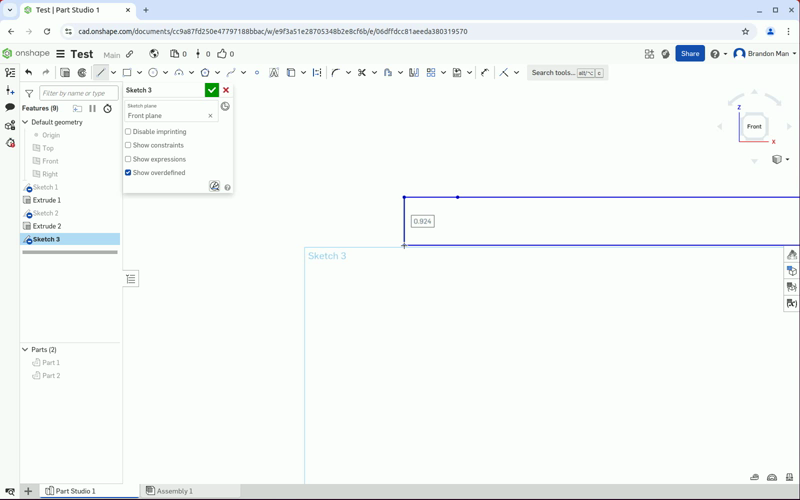
scroll(-6)
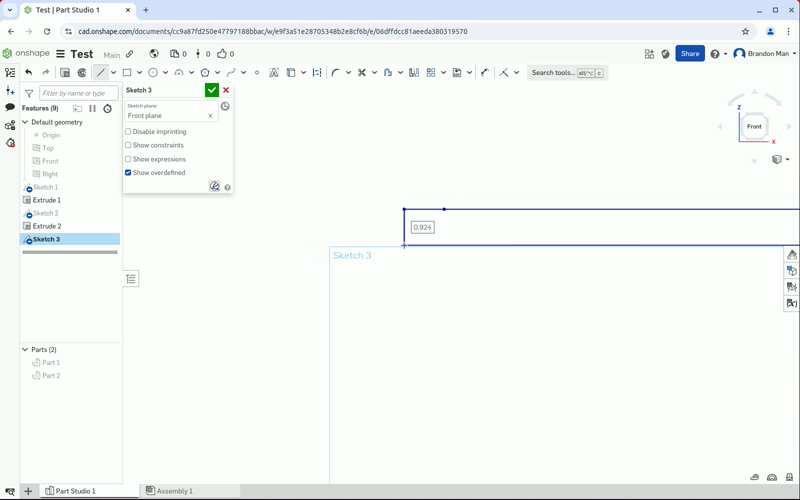
scroll(-6)
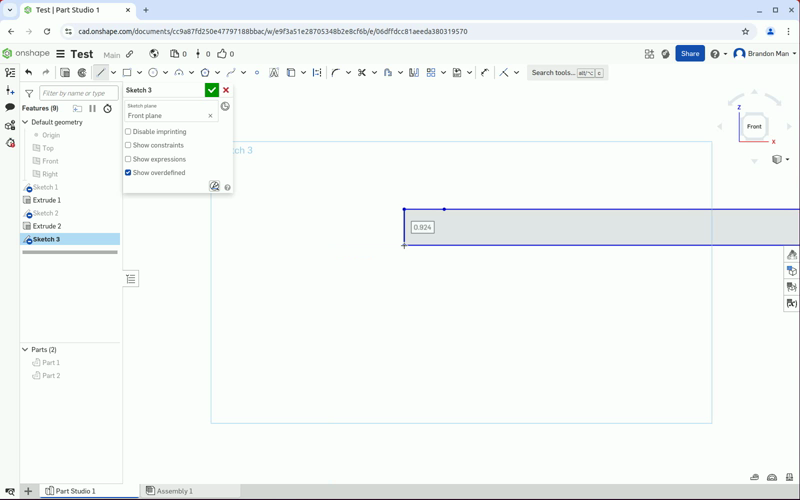
scroll(-6)
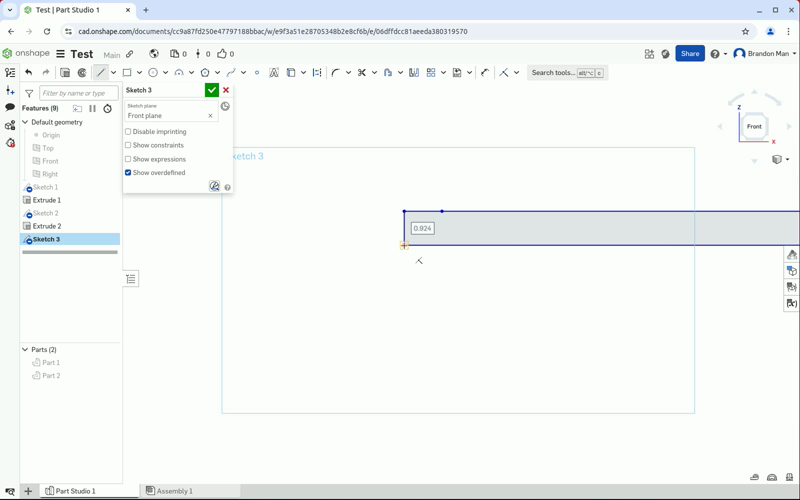
scroll(-6)
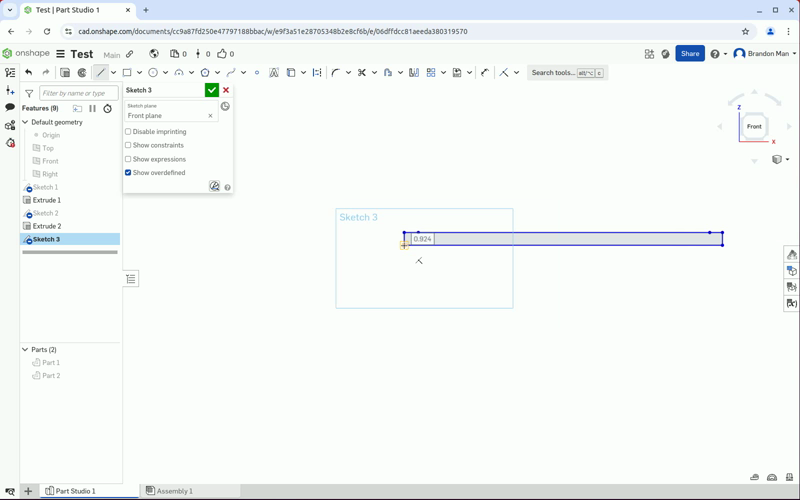
scroll(-6)
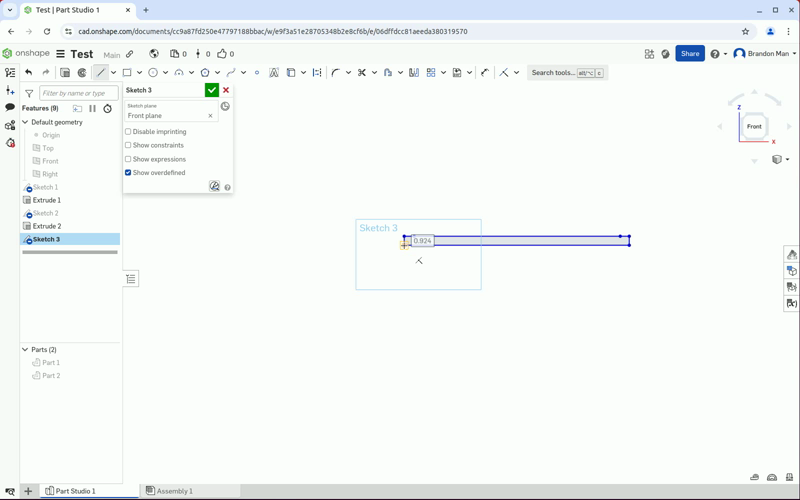
scroll(-6)
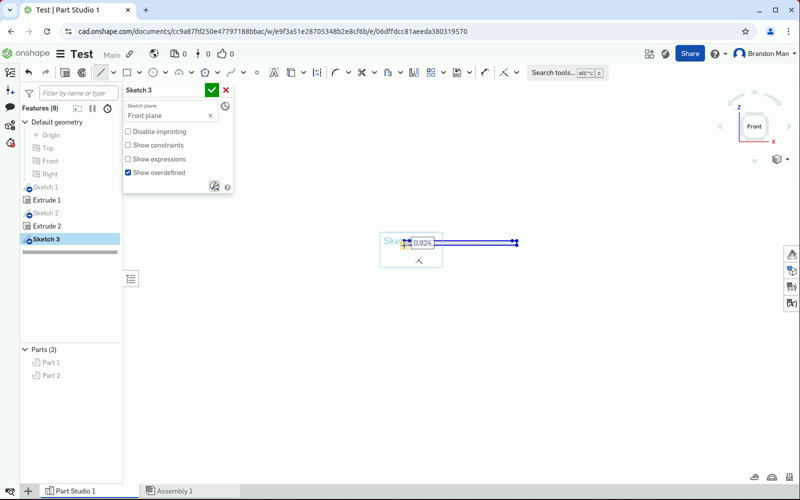
key(esc)
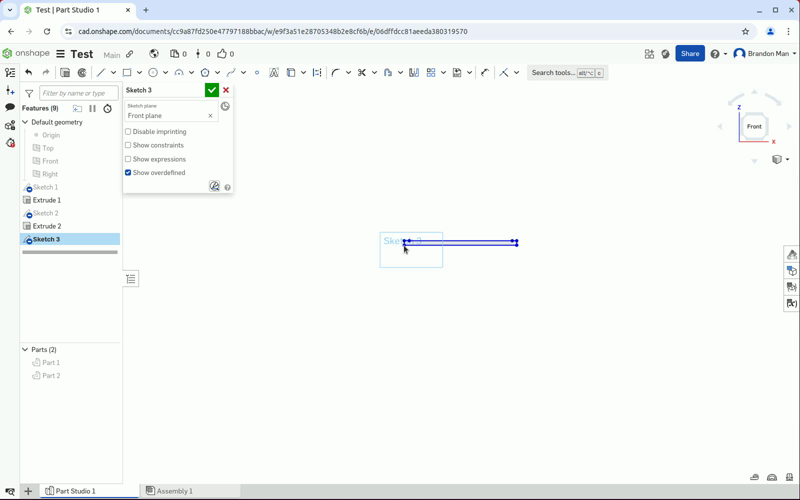
mouse_move(507, 243)
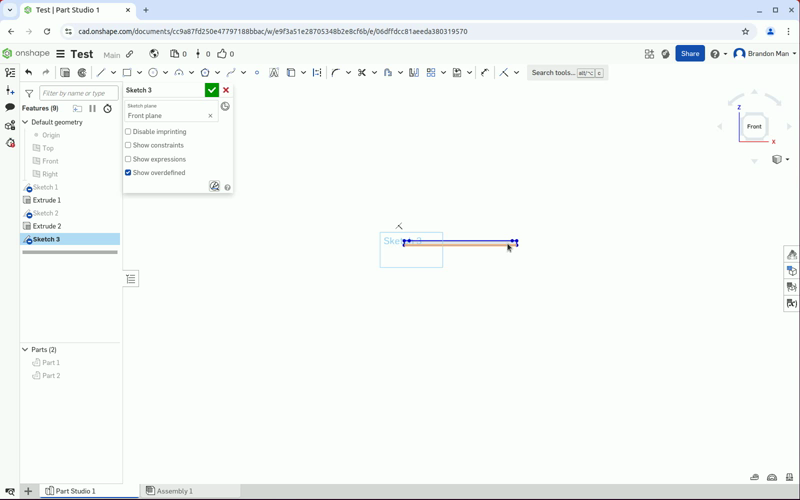
scroll(6)
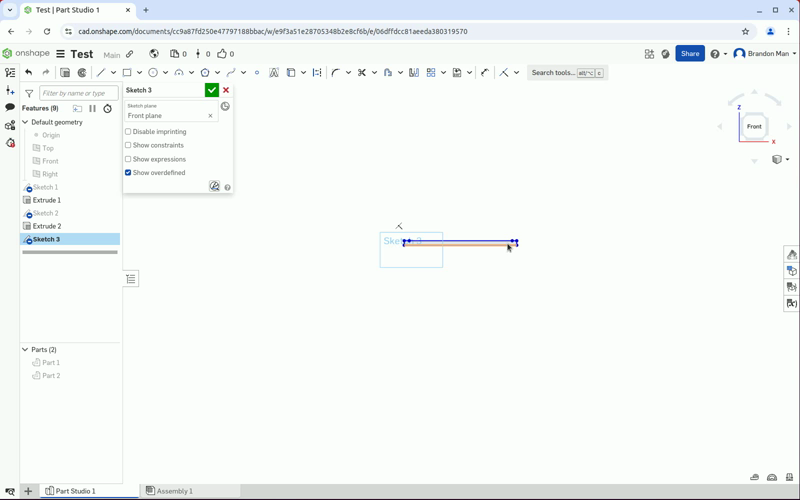
scroll(6)
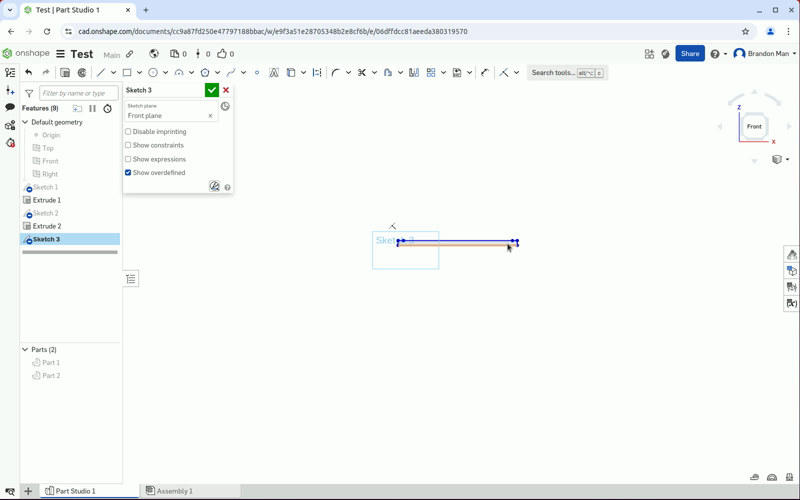
scroll(6)
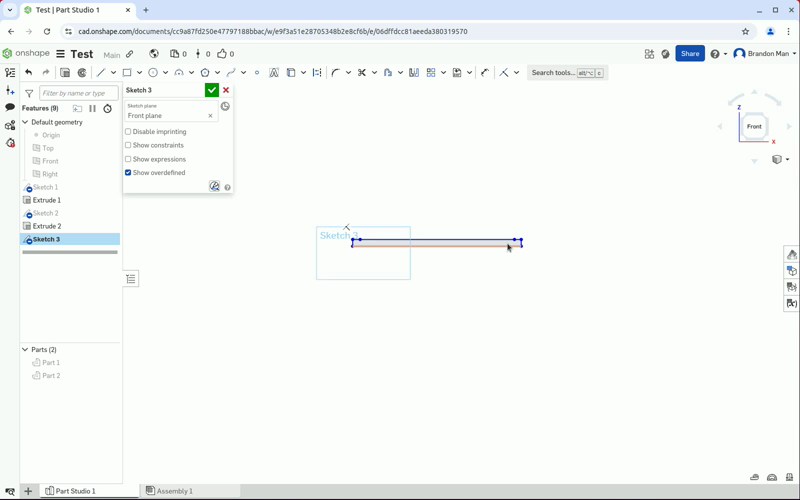
scroll(6)
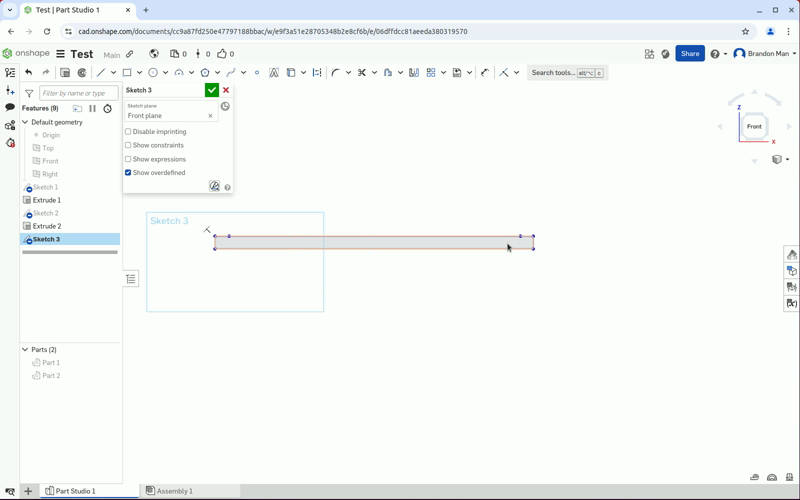
scroll(6)
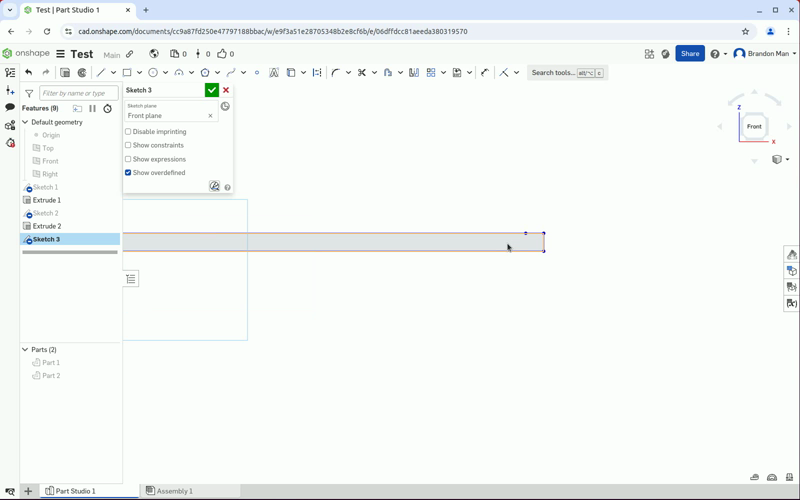
scroll(6)
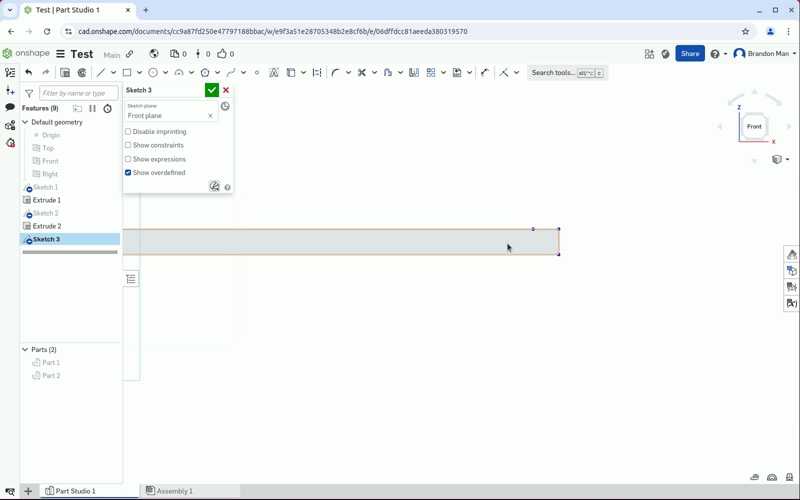
scroll(6)
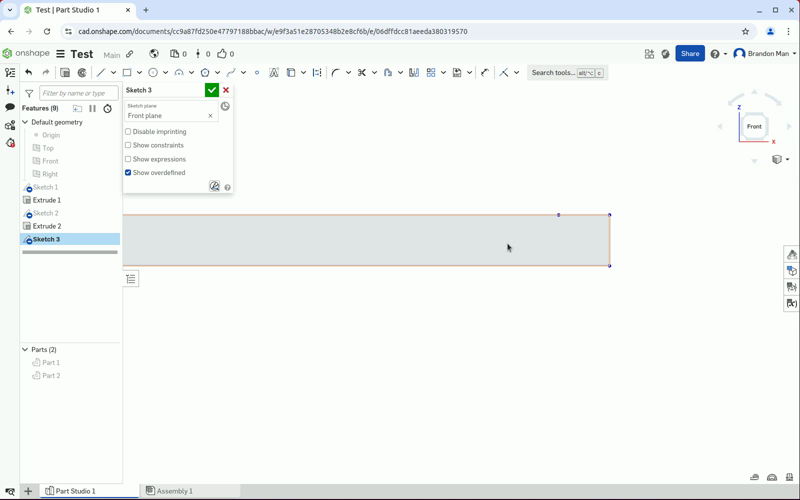
click(507, 243)
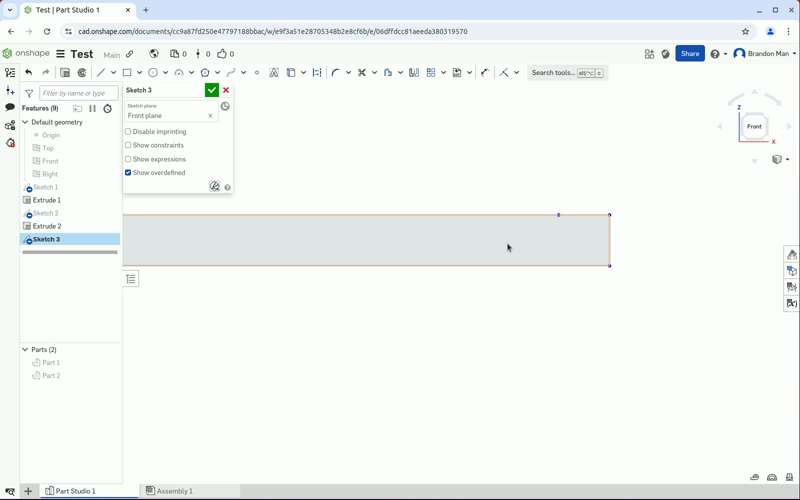
scroll(-6)
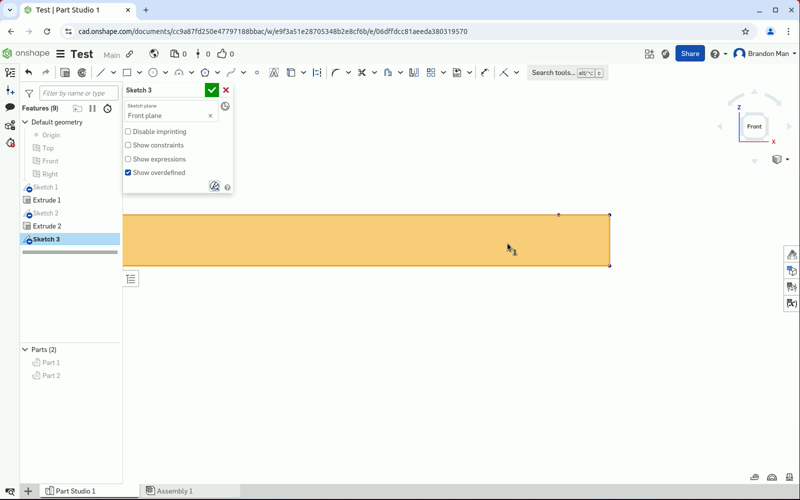
scroll(-6)
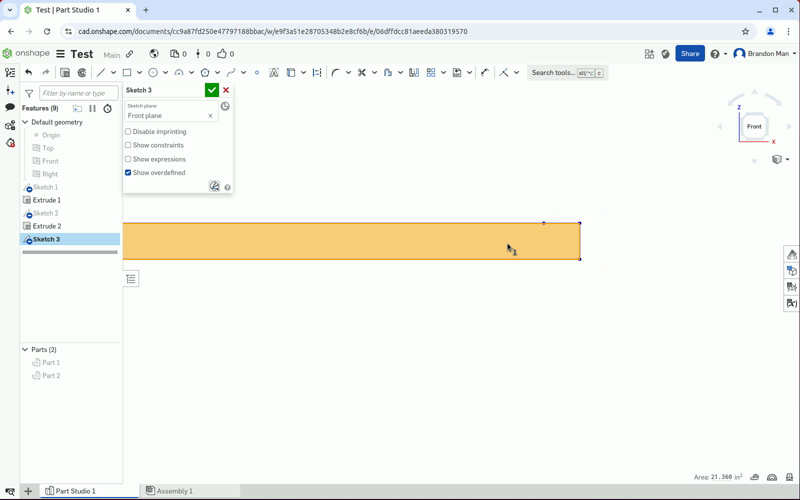
scroll(-6)
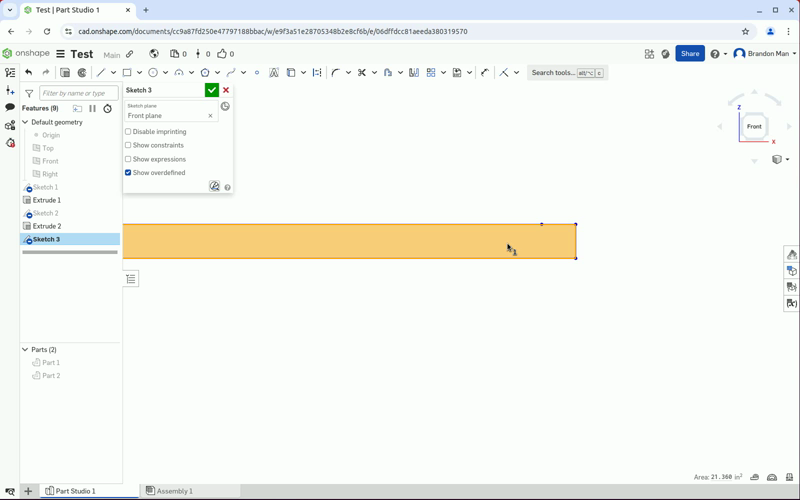
scroll(-6)
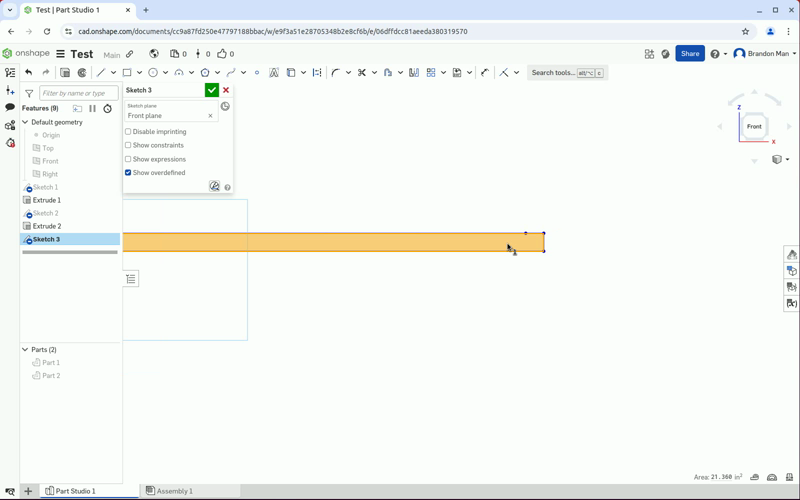
scroll(-6)
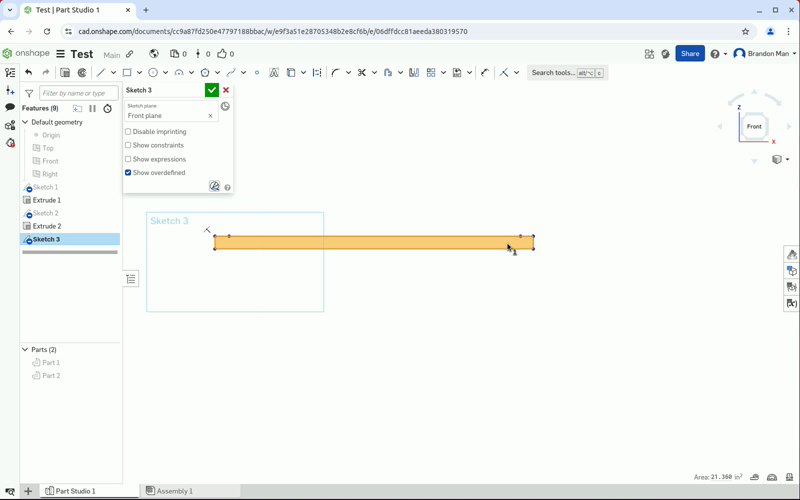
scroll(-6)
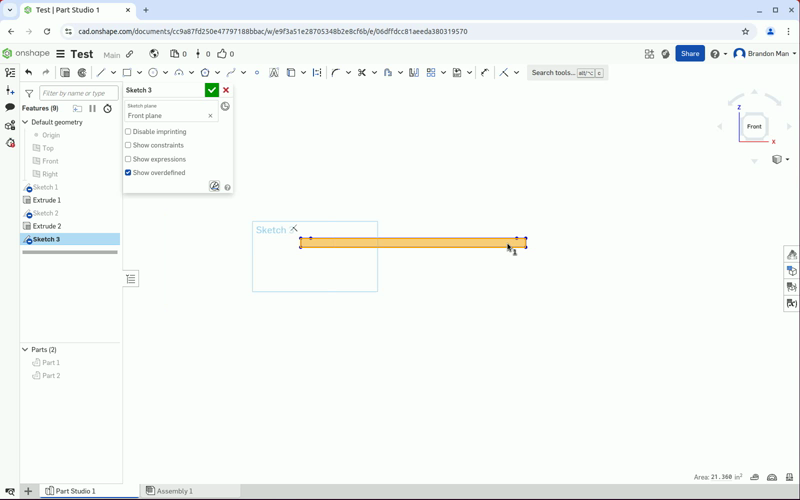
scroll(-6)
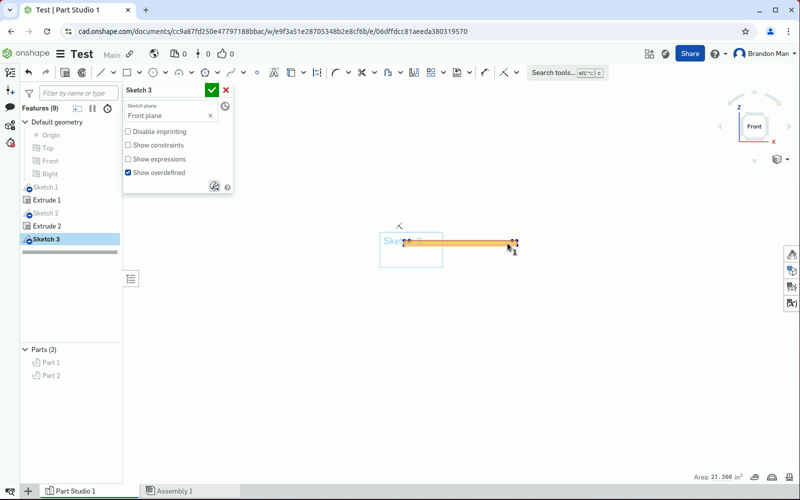
mouse_move(73, 352)
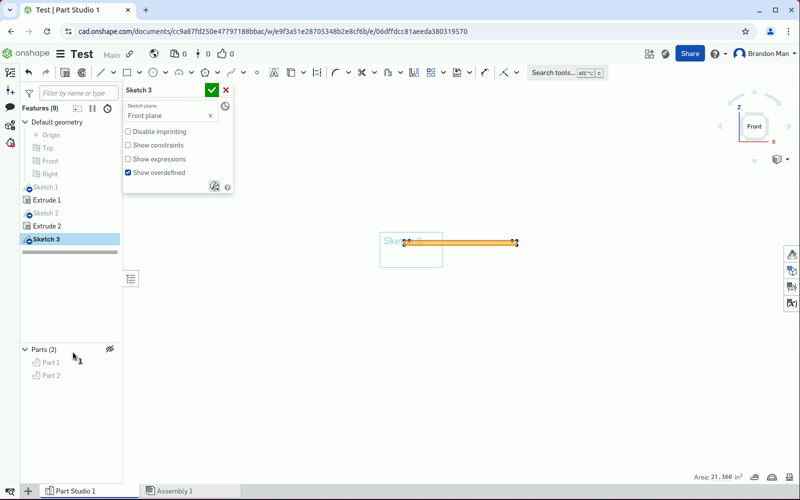
key(shift+y)
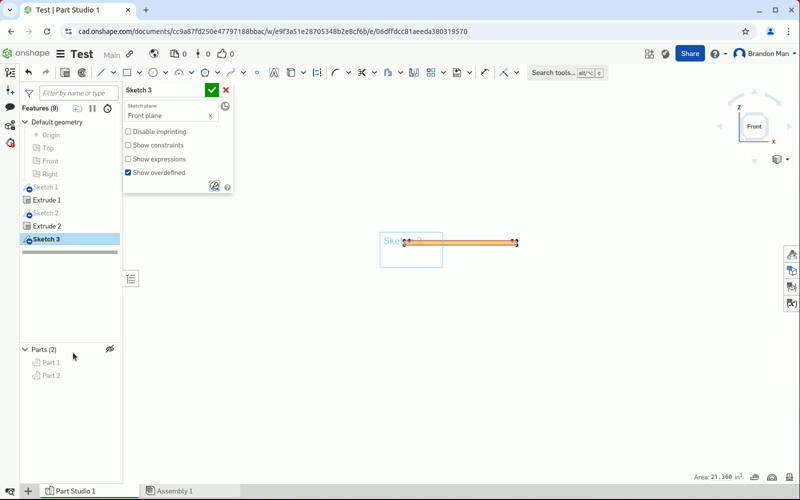
key(shift+e)
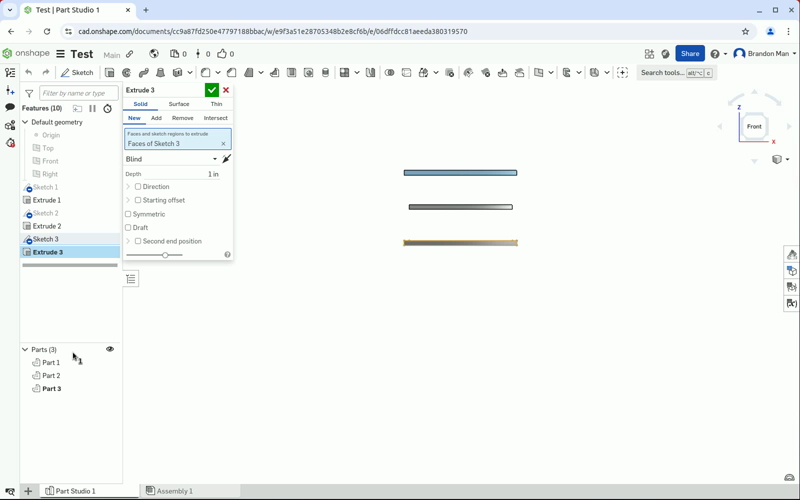
mouse_move(143, 106)
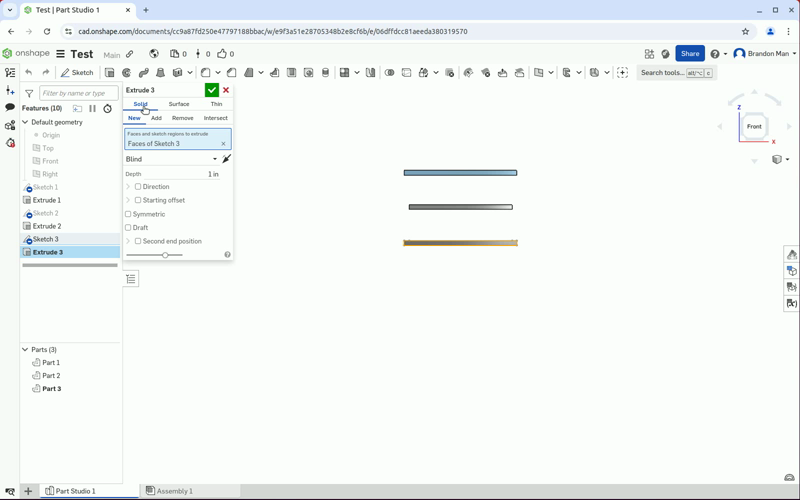
click(143, 106)
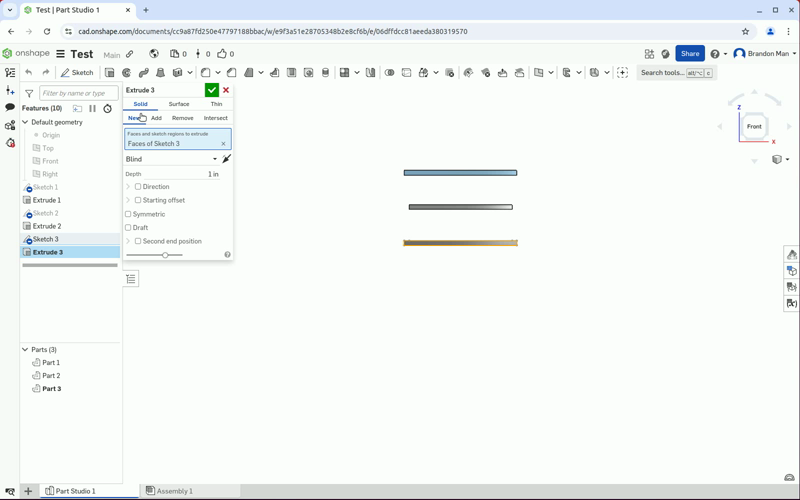
mouse_move(137, 120)
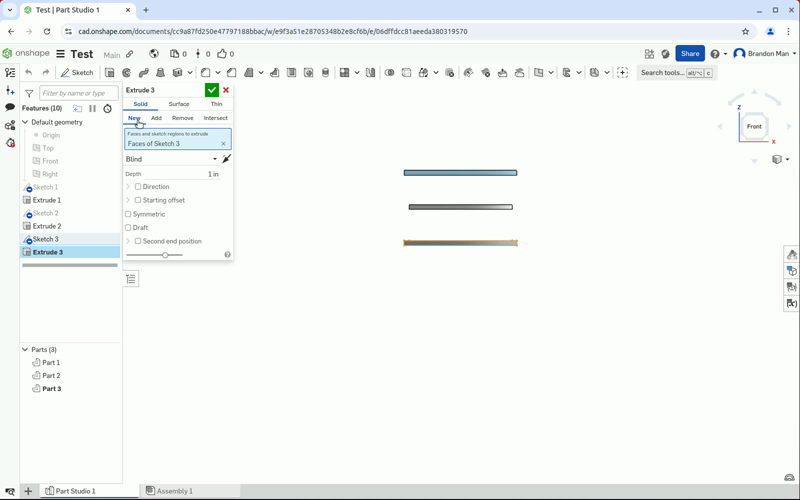
click(137, 120)
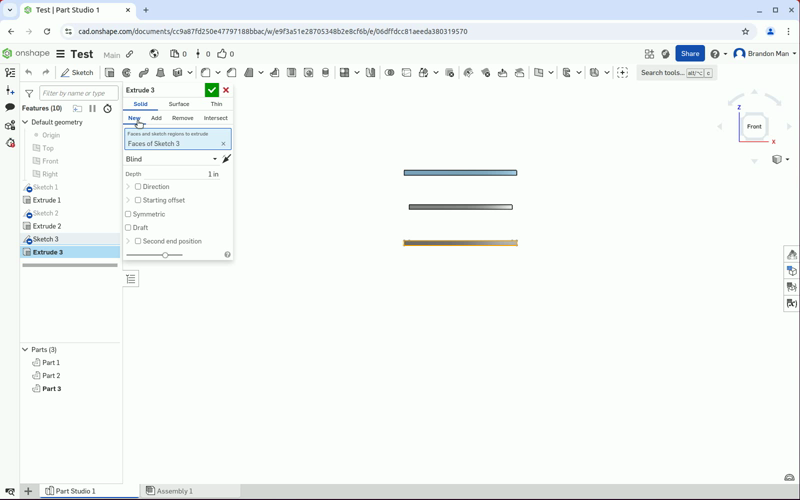
key(tab, 4)
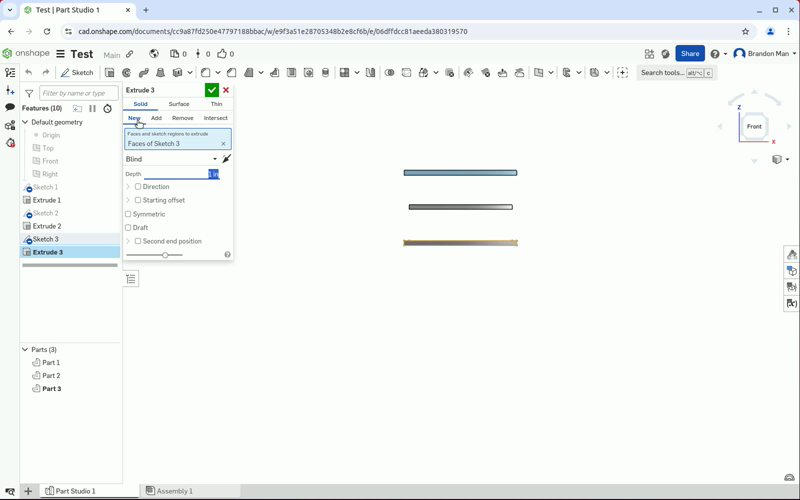
text(17.812)
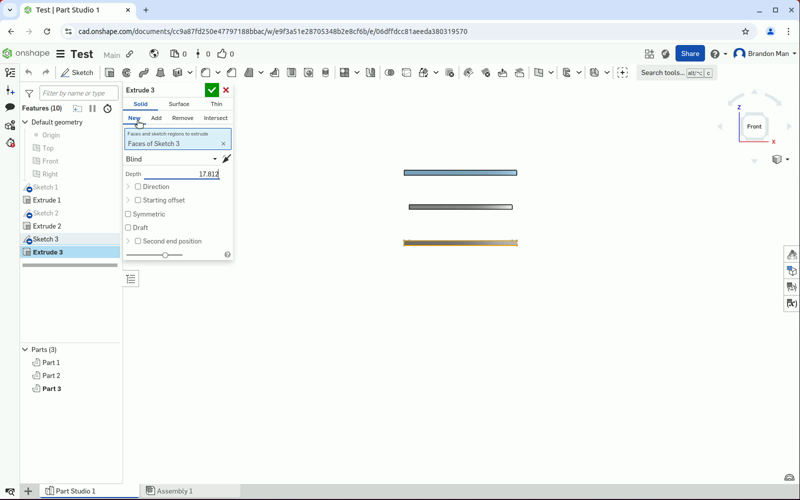
key(tab, 3)
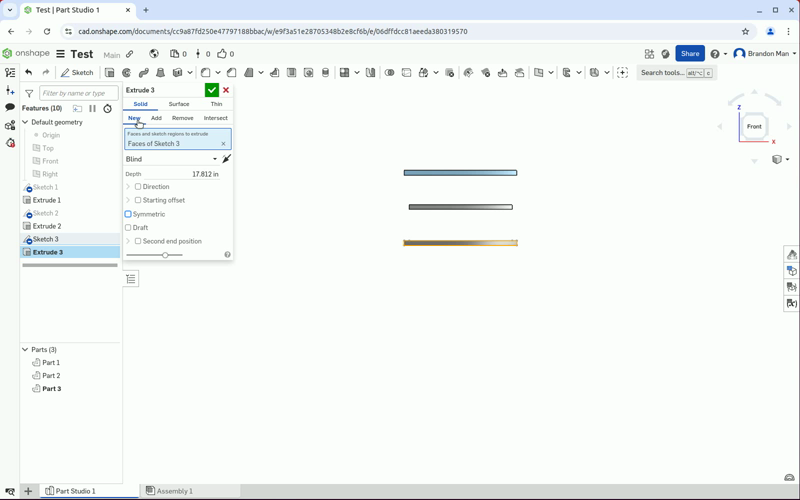
key(space)
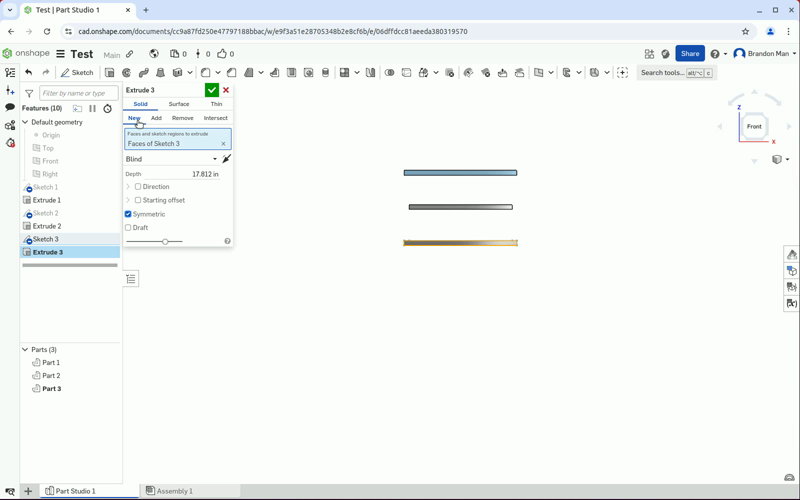
key(enter)
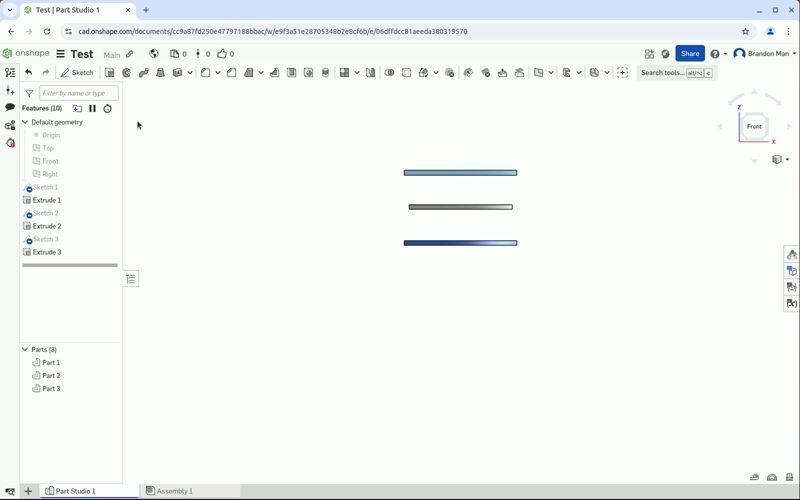
key(shift+h)
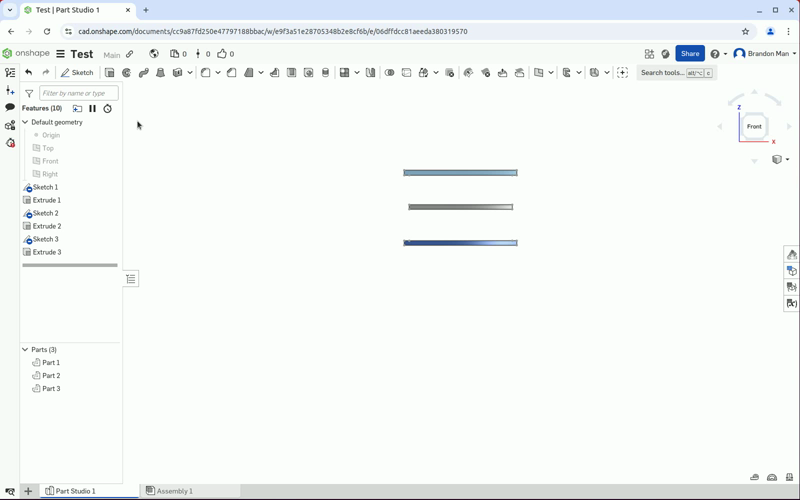
key(shift+h)
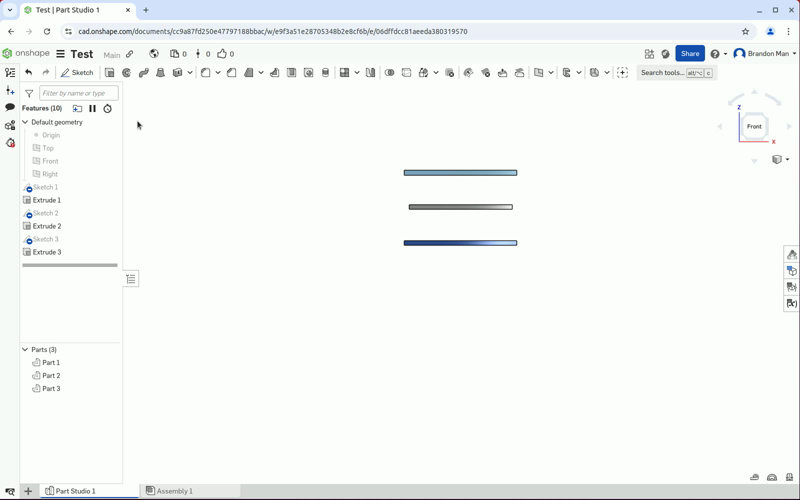
mouse_move(73, 189)
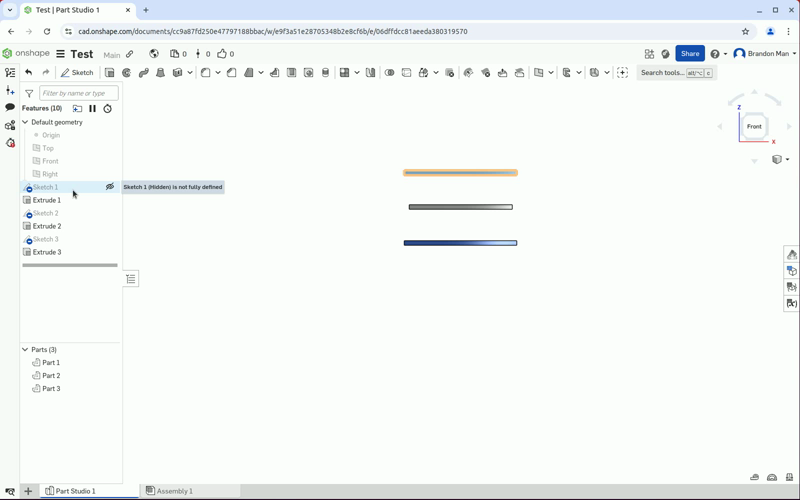
click(73, 189)
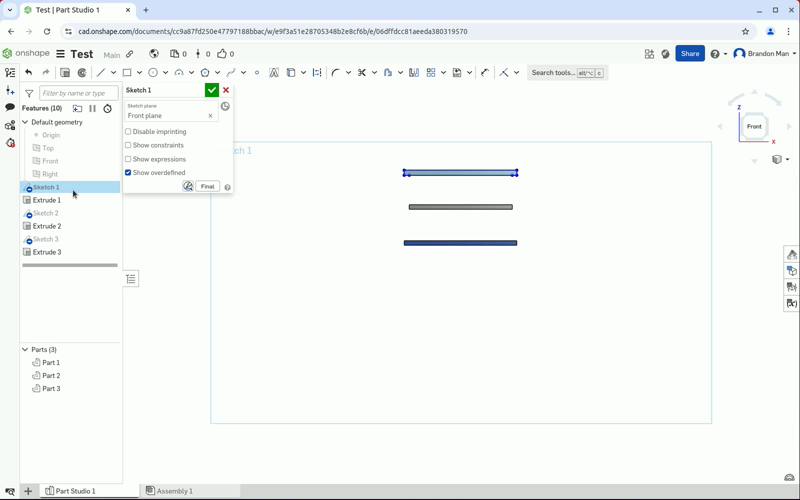
mouse_move(229, 92)
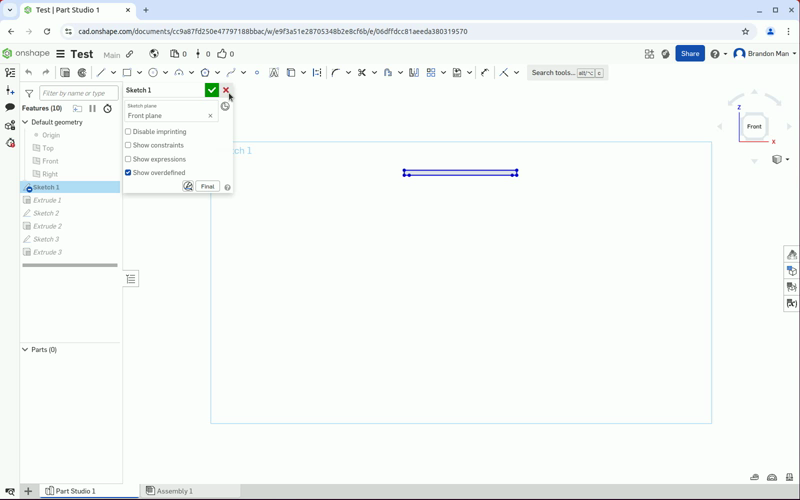
click(229, 92)
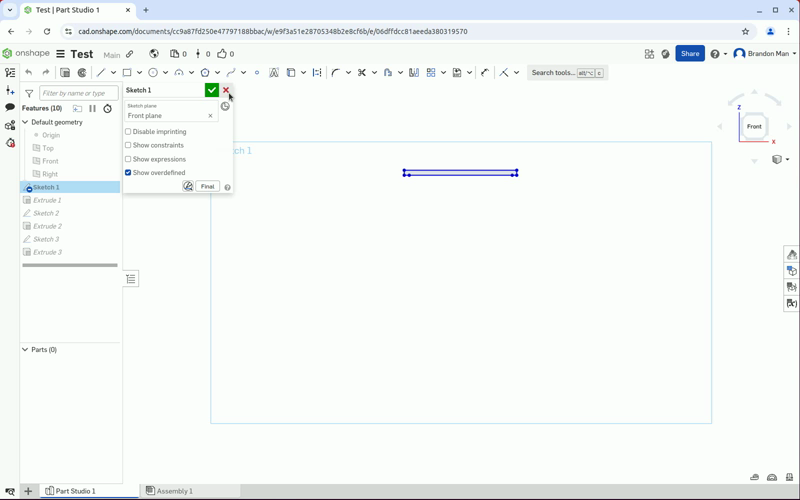
key(shift+s)
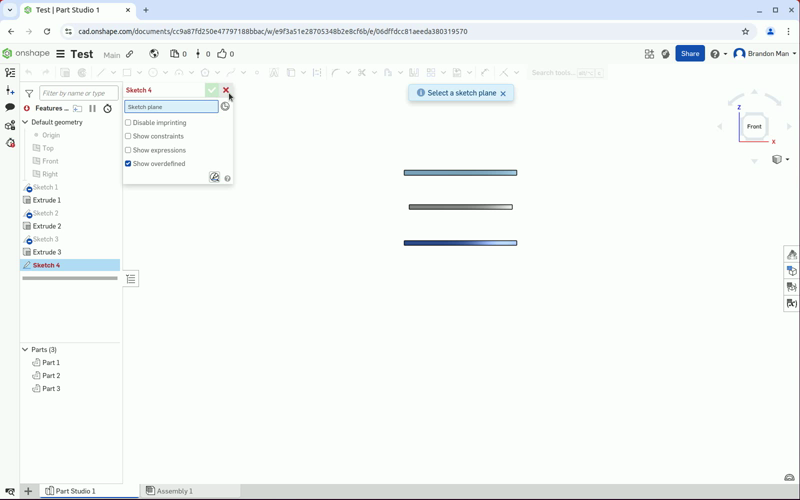
mouse_move(73, 163)
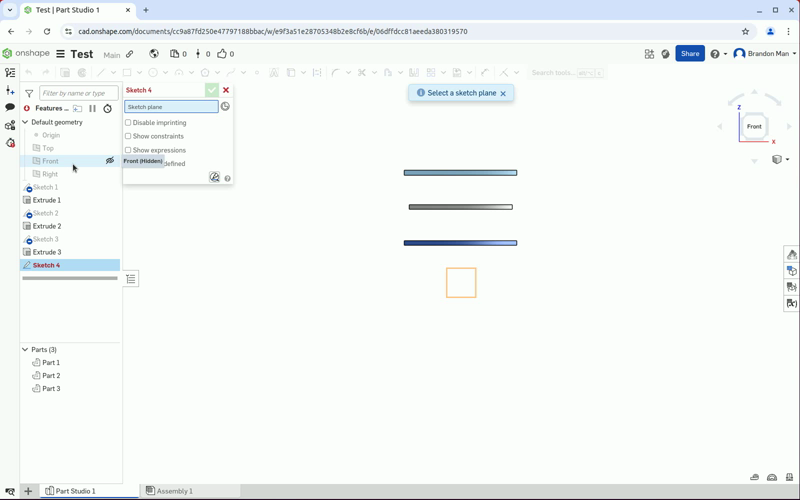
click(73, 163)
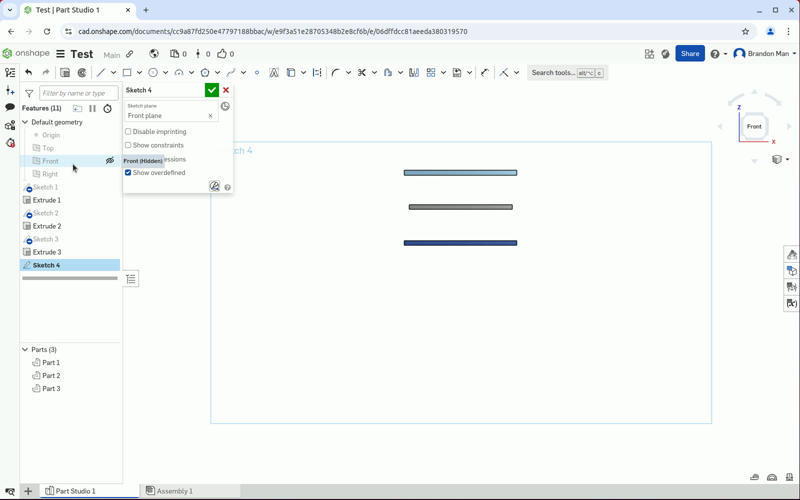
mouse_move(73, 352)
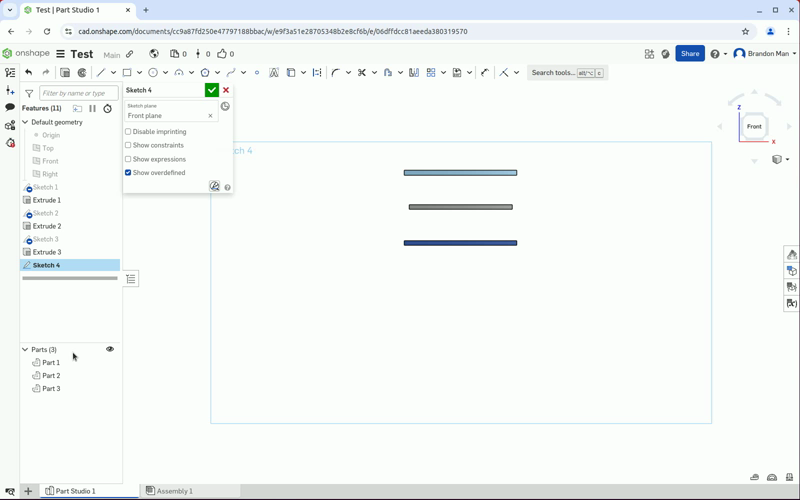
key(y)
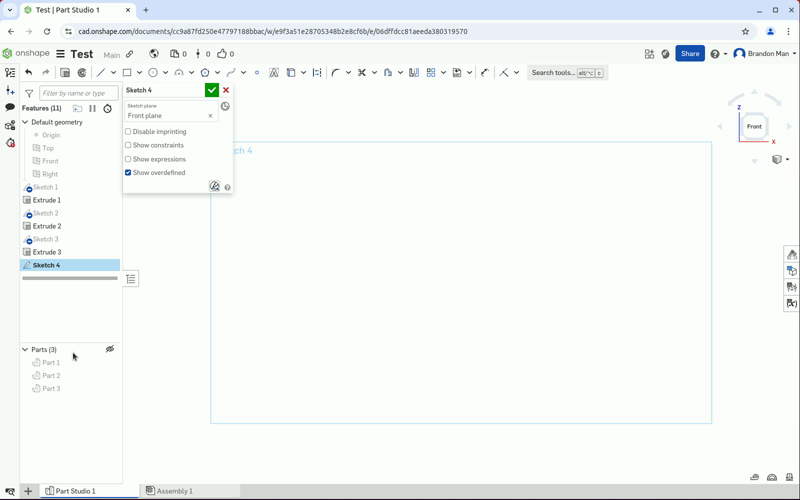
key(l)
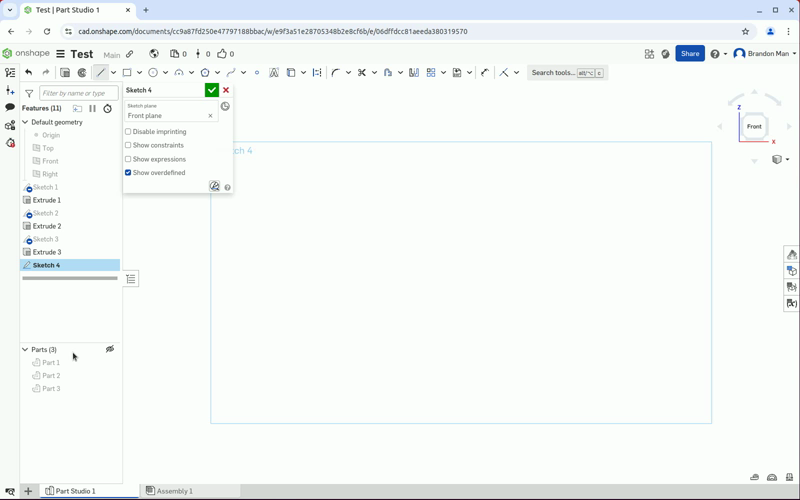
key_down(shift)
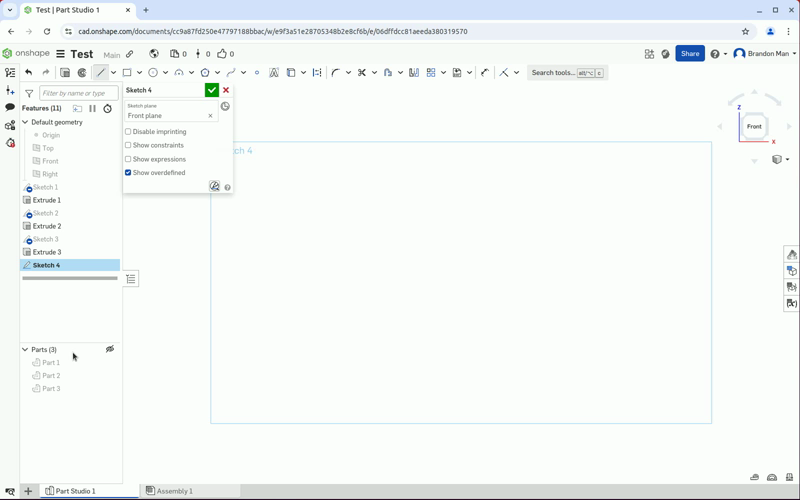
mouse_move(404, 240)
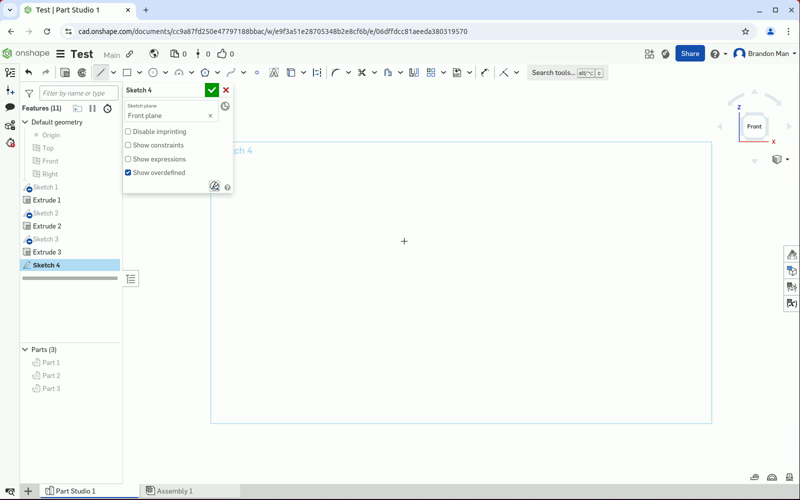
click(404, 240)
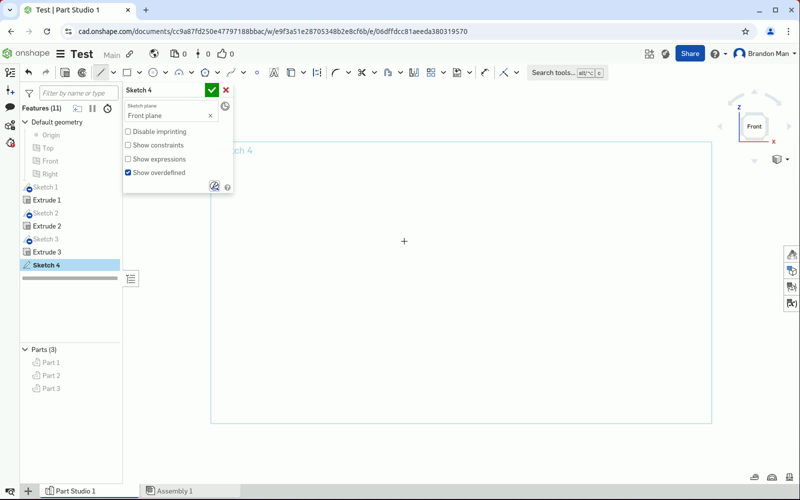
key_up(shift)
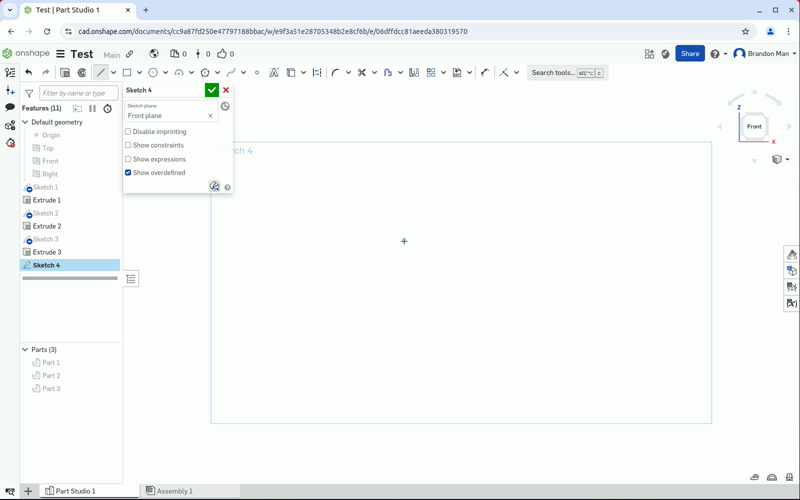
key_down(shift)
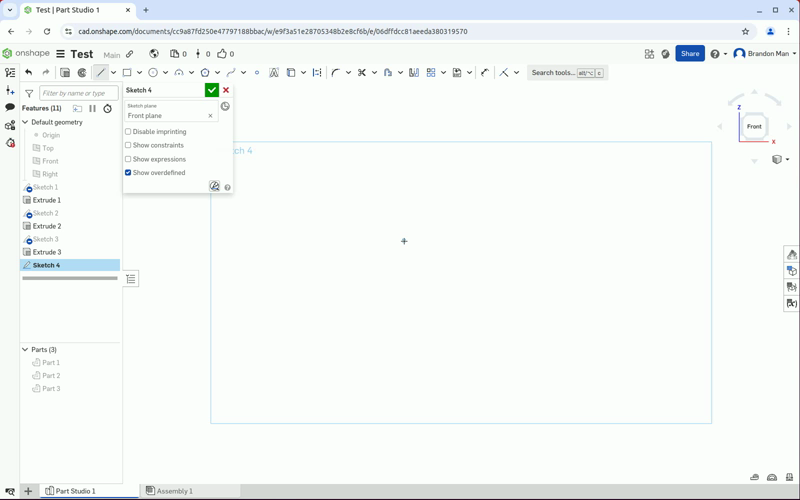
mouse_move(434, 240)
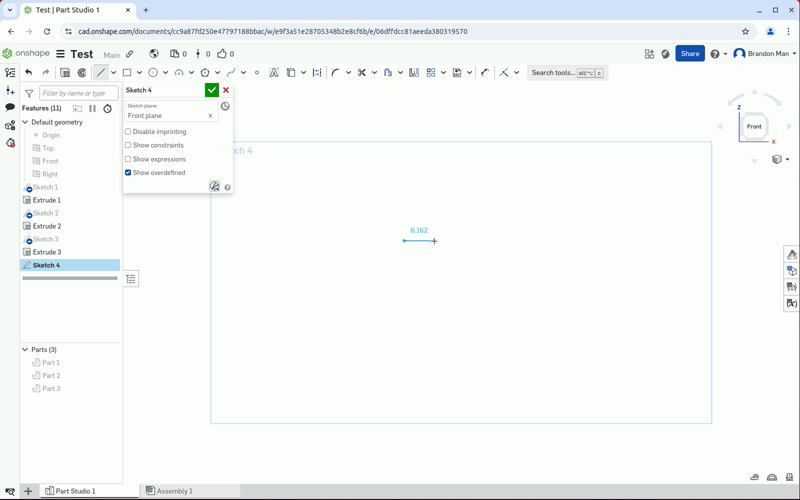
mouse_move(409, 240)
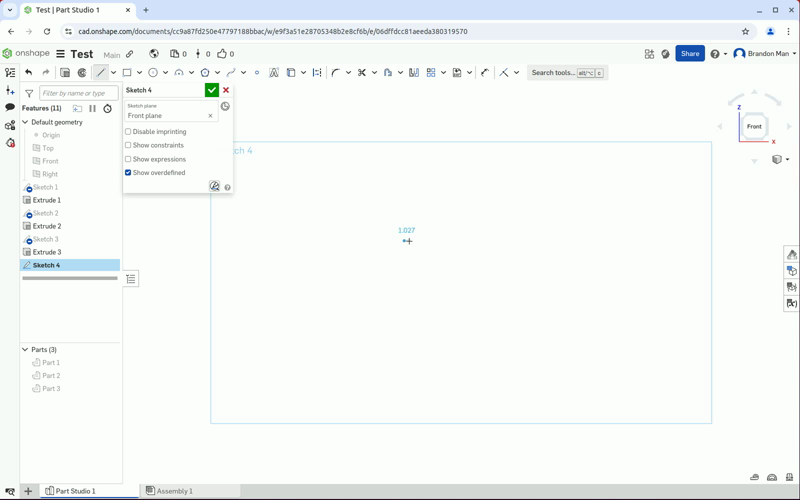
scroll(6)
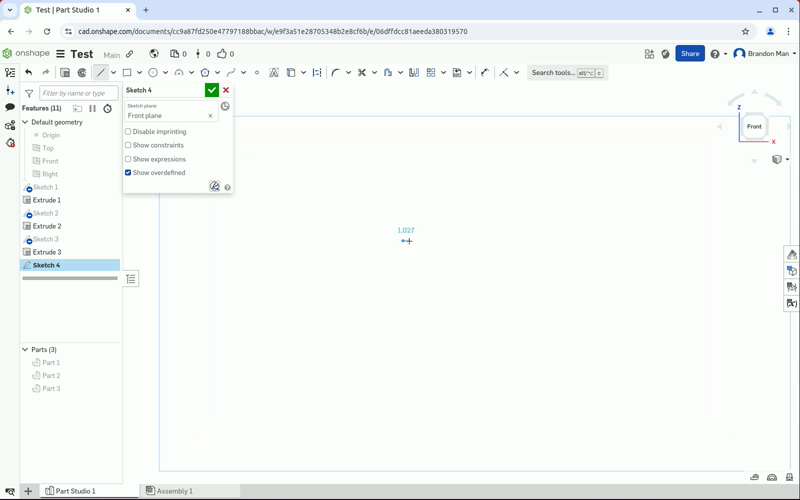
scroll(6)
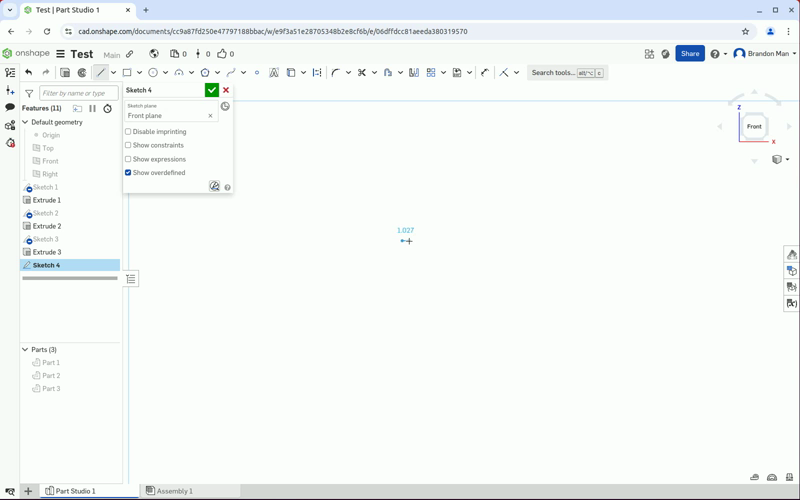
scroll(6)
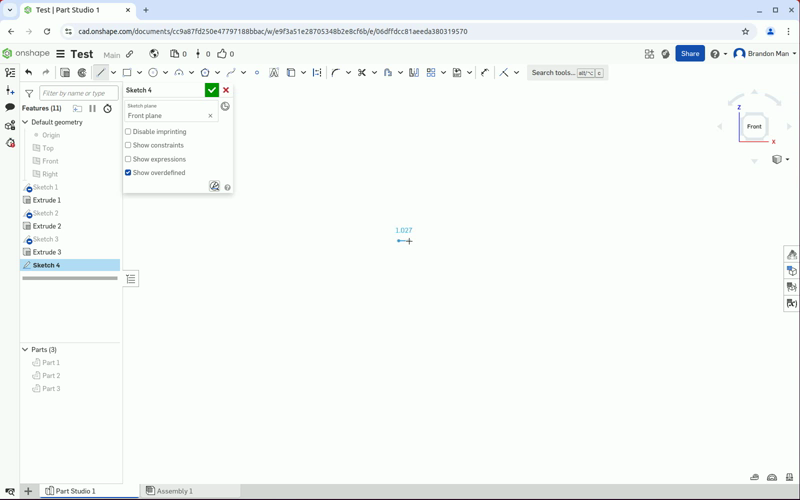
scroll(6)
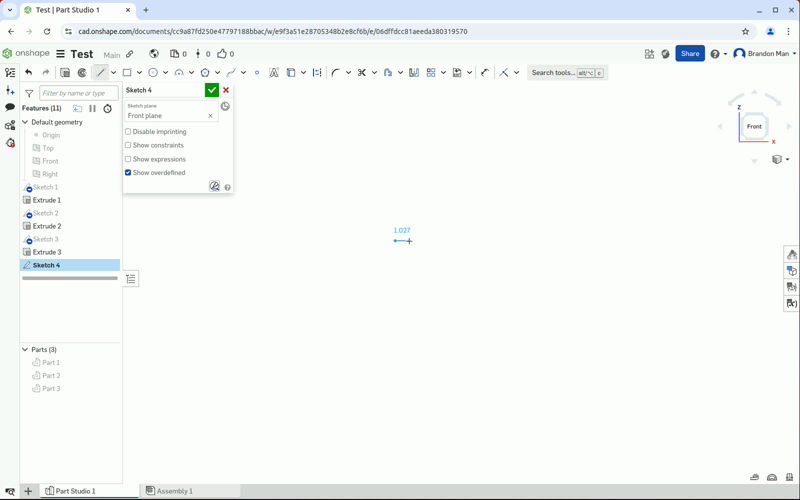
scroll(6)
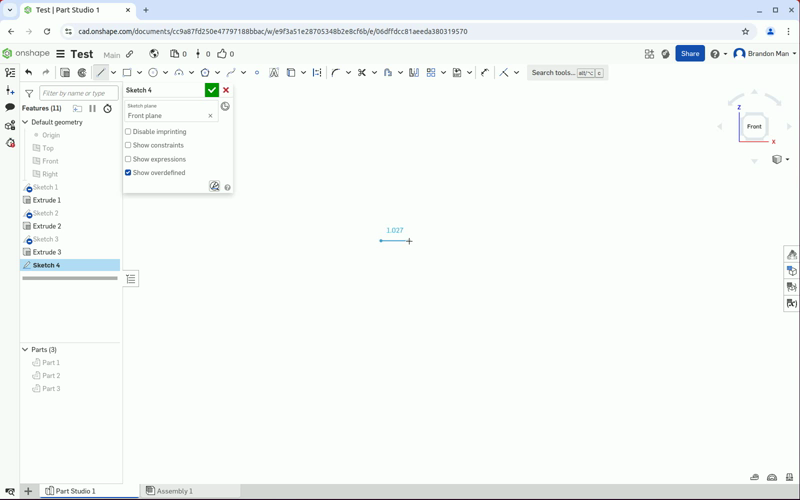
scroll(6)
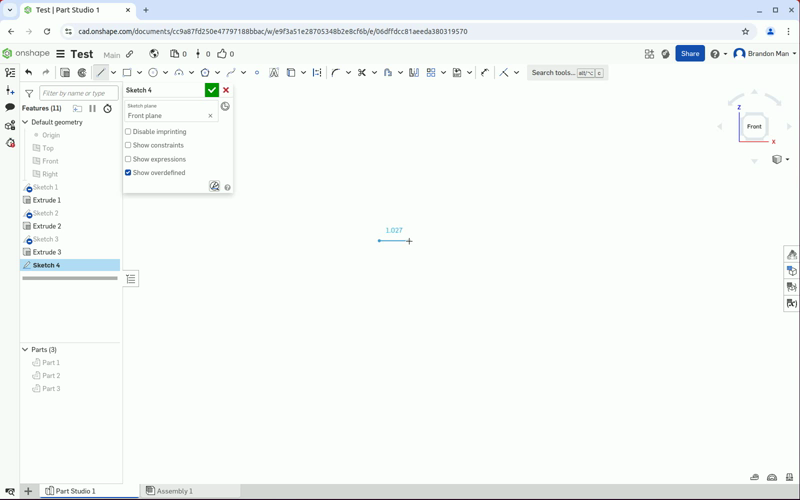
scroll(6)
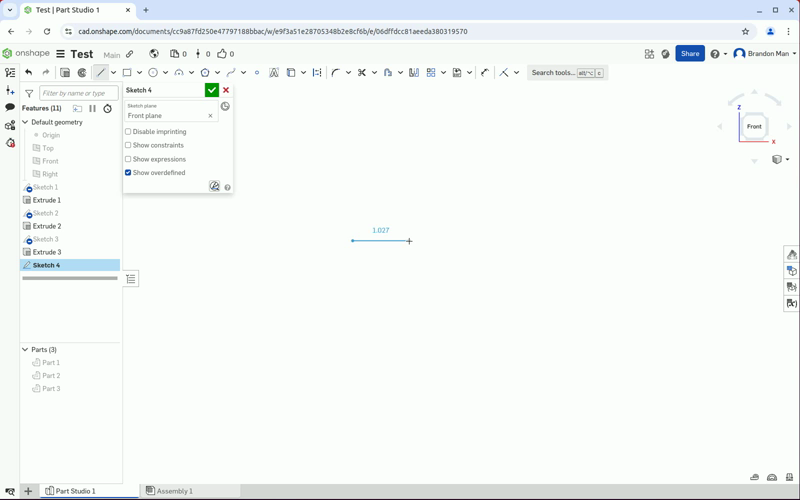
click(409, 240)
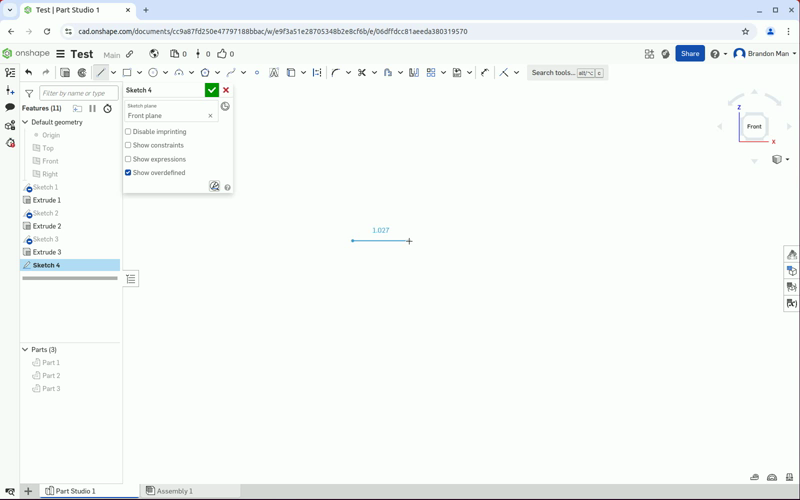
scroll(-6)
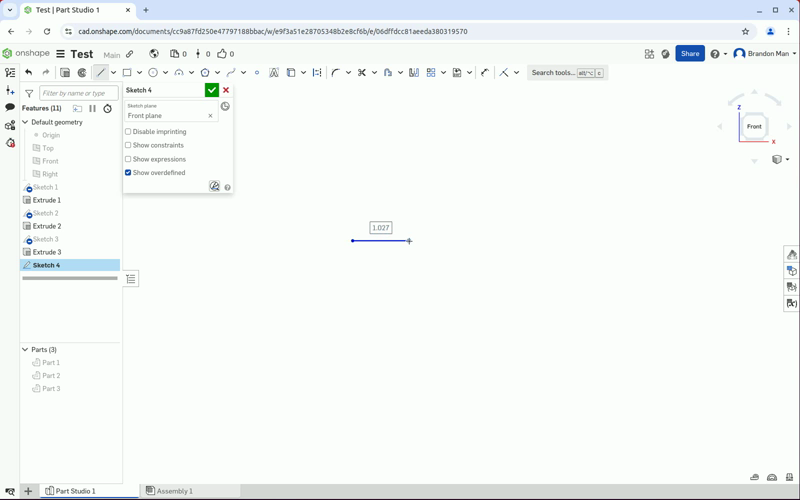
scroll(-6)
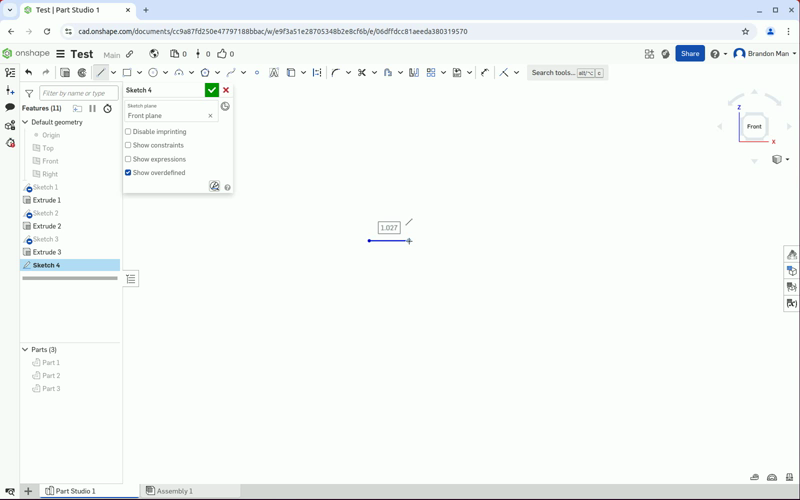
scroll(-6)
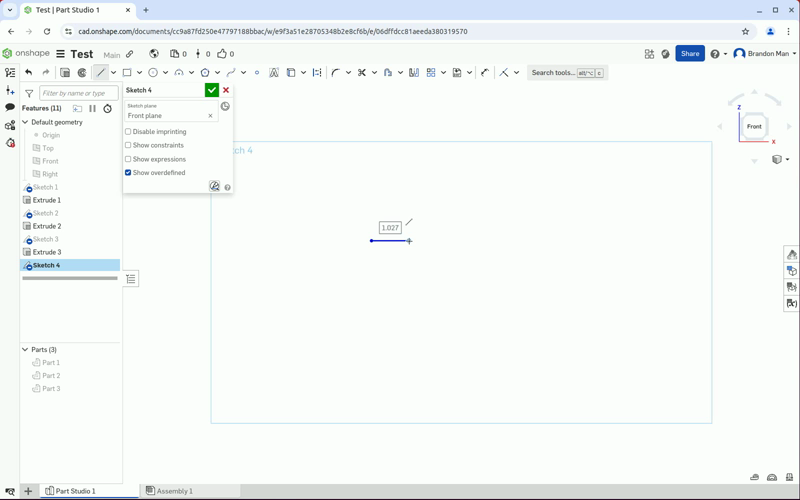
scroll(-6)
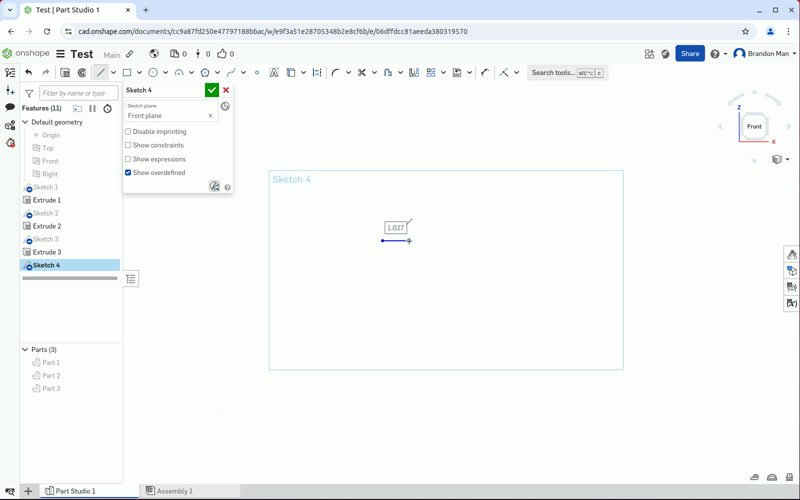
scroll(-6)
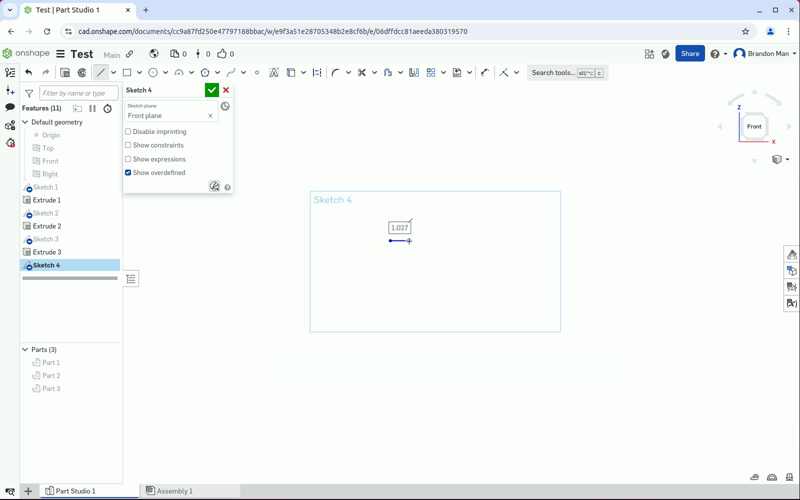
scroll(-6)
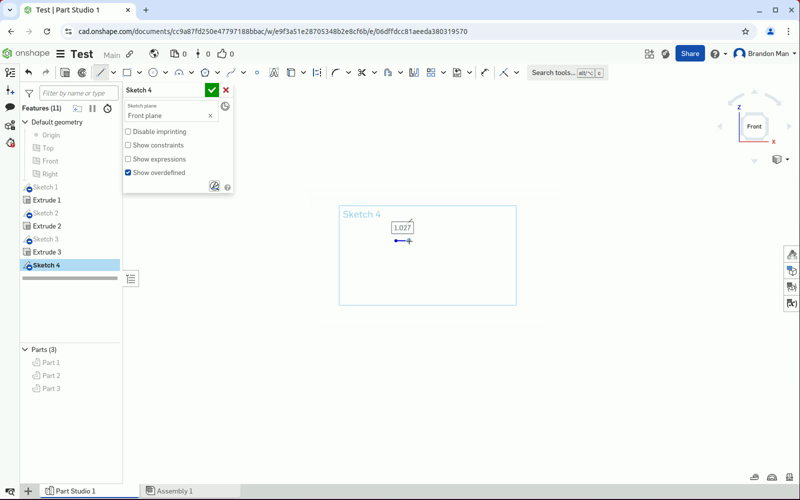
scroll(-6)
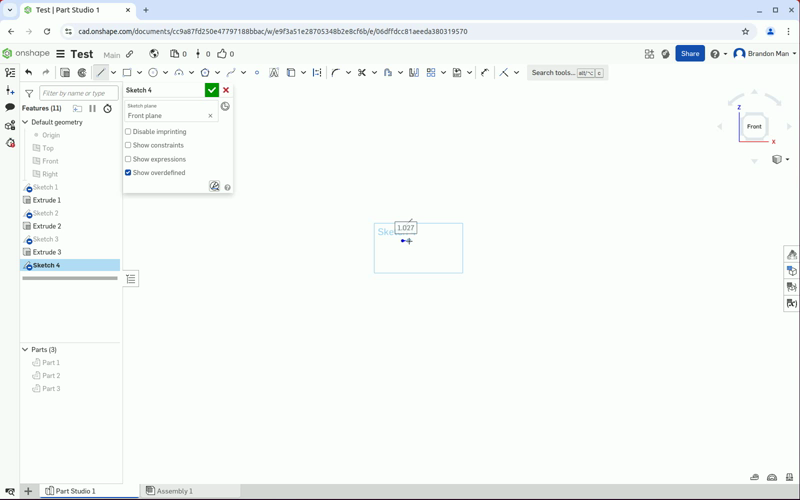
key_up(shift)
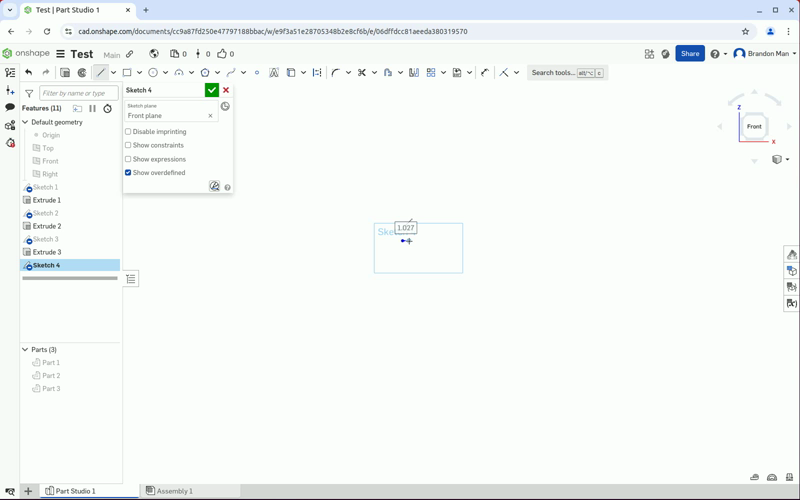
key_down(shift)
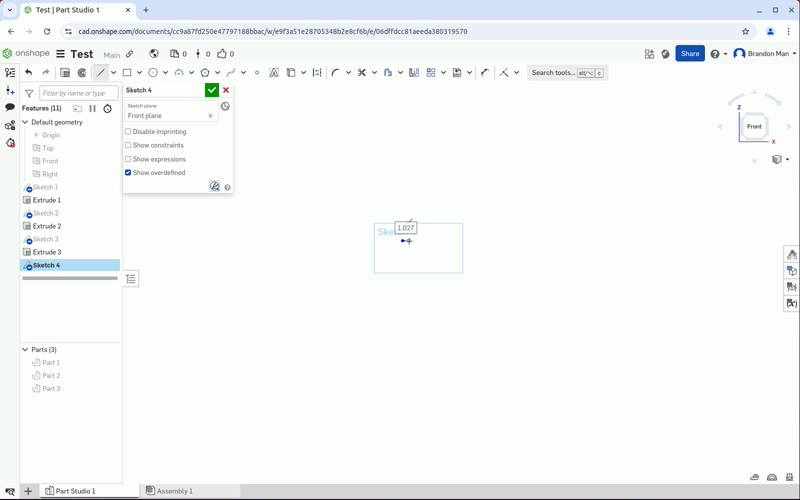
mouse_move(439, 240)
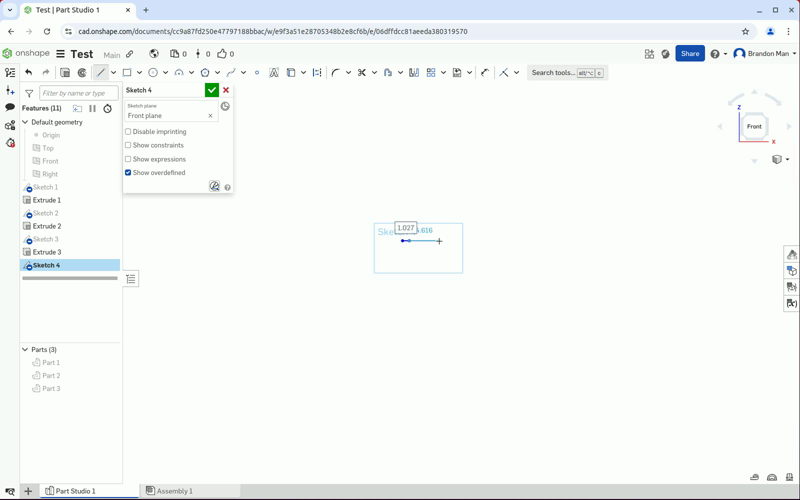
mouse_move(409, 209)
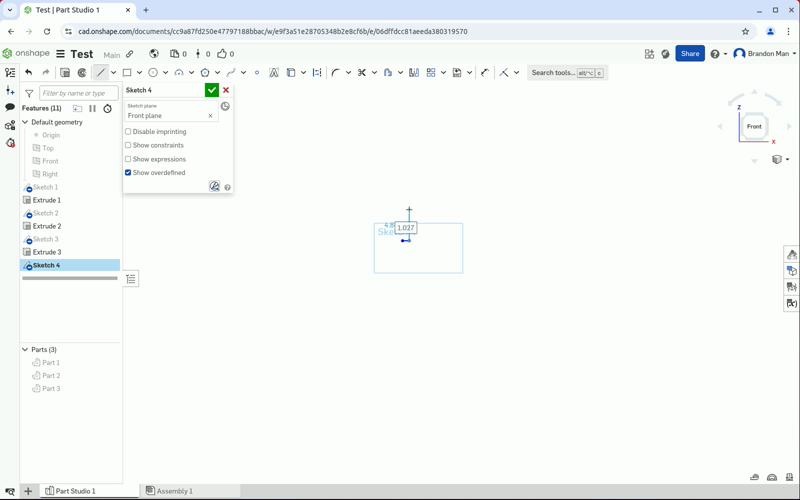
click(409, 209)
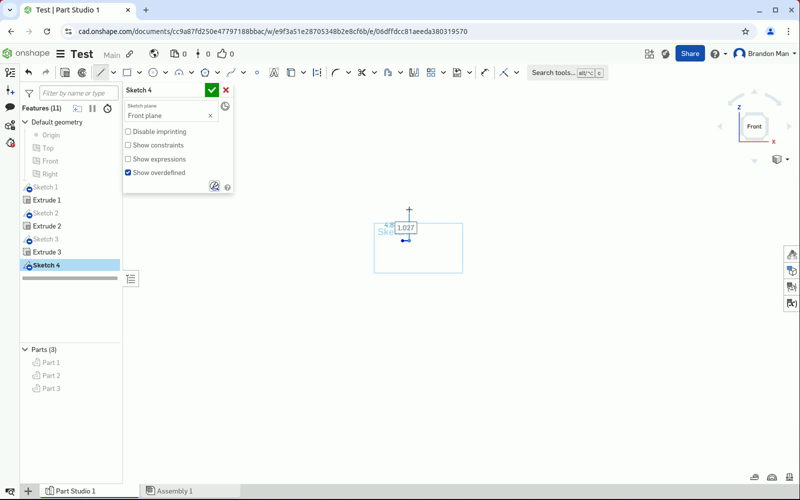
key_up(shift)
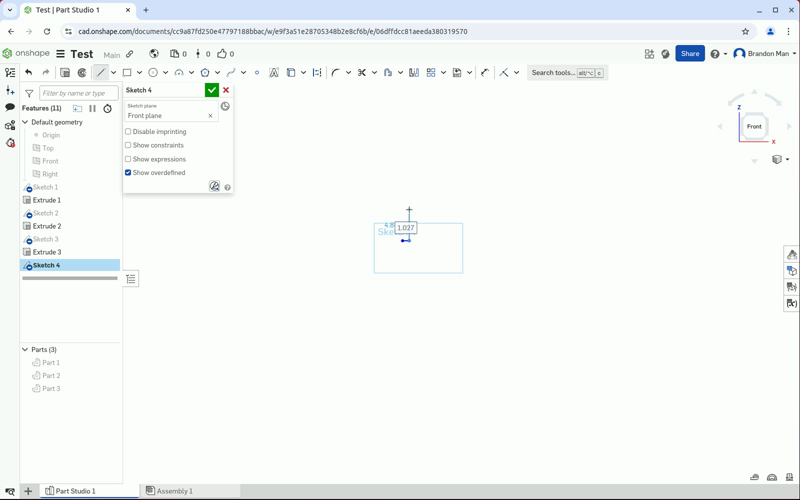
key_down(shift)
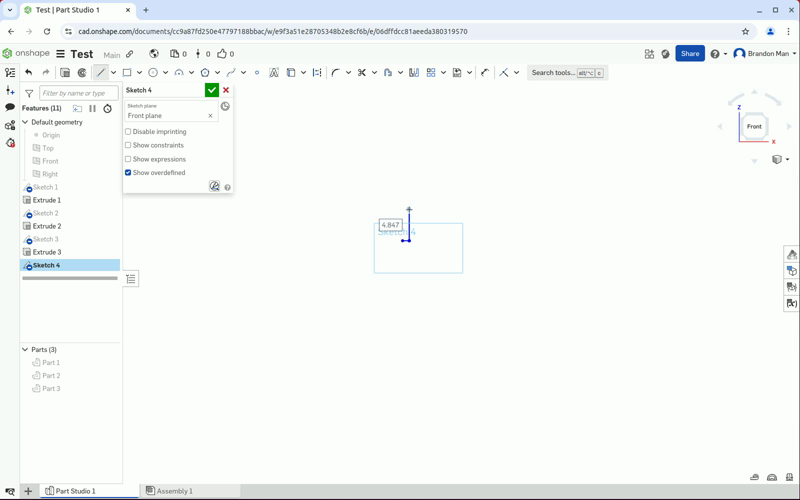
mouse_move(439, 209)
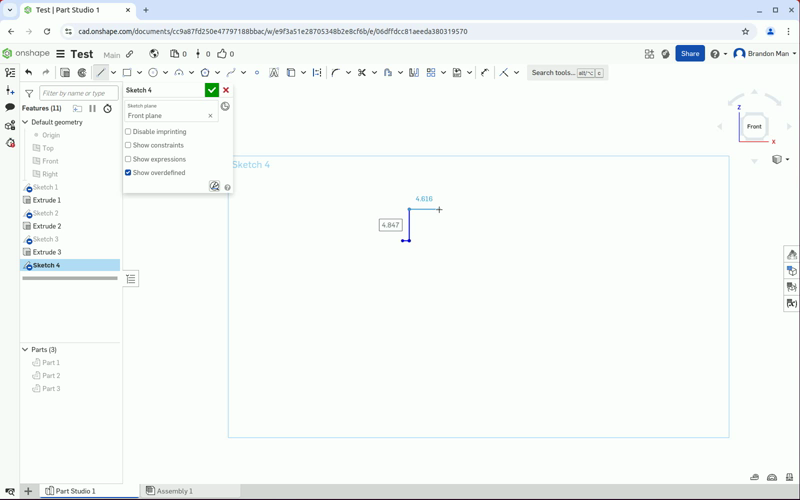
mouse_move(409, 204)
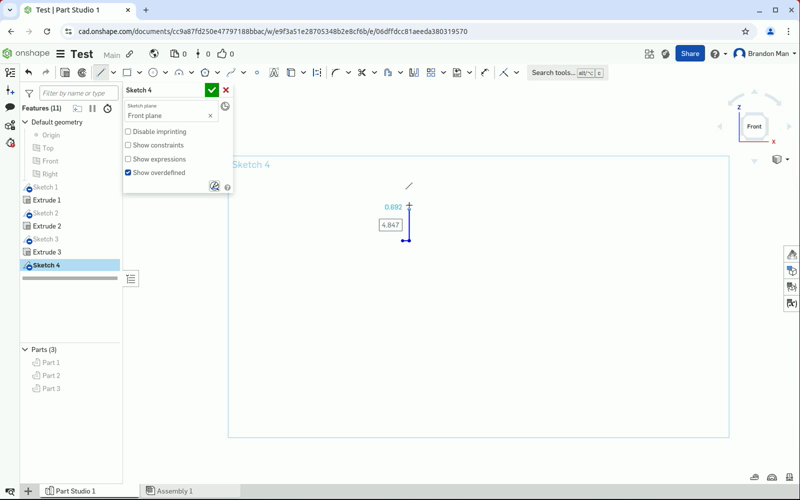
scroll(6)
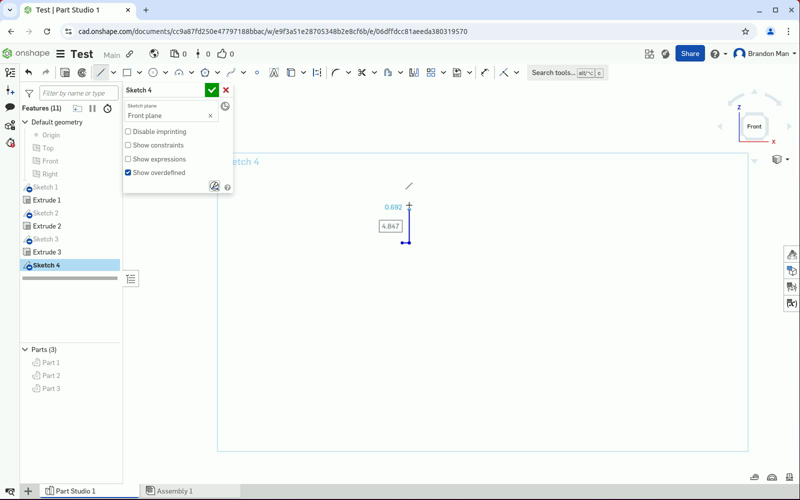
scroll(6)
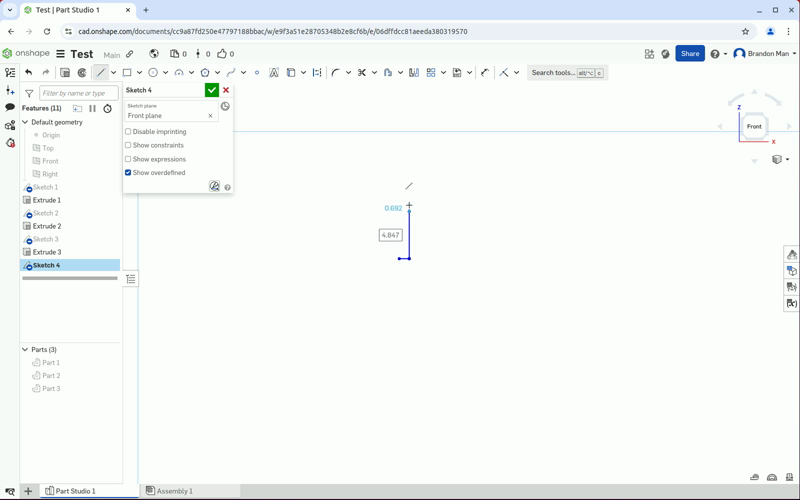
scroll(6)
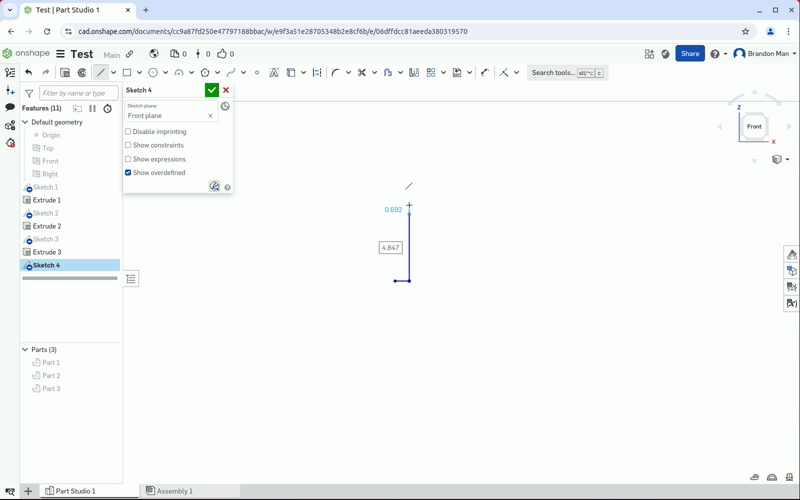
scroll(6)
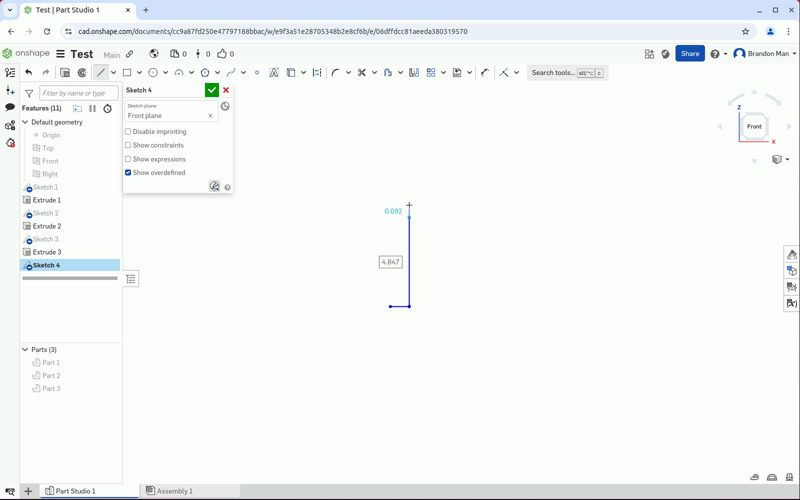
scroll(6)
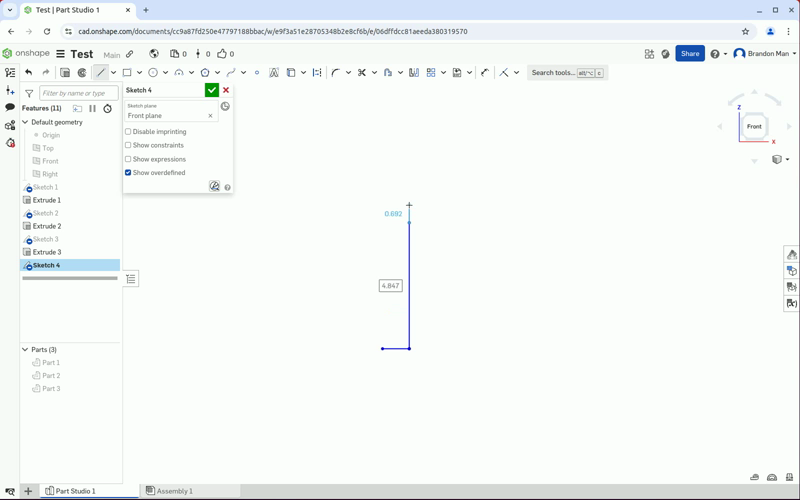
scroll(6)
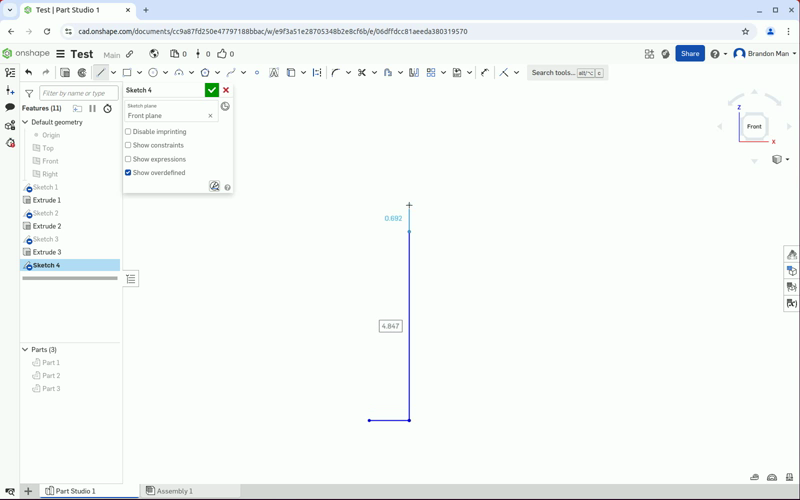
scroll(6)
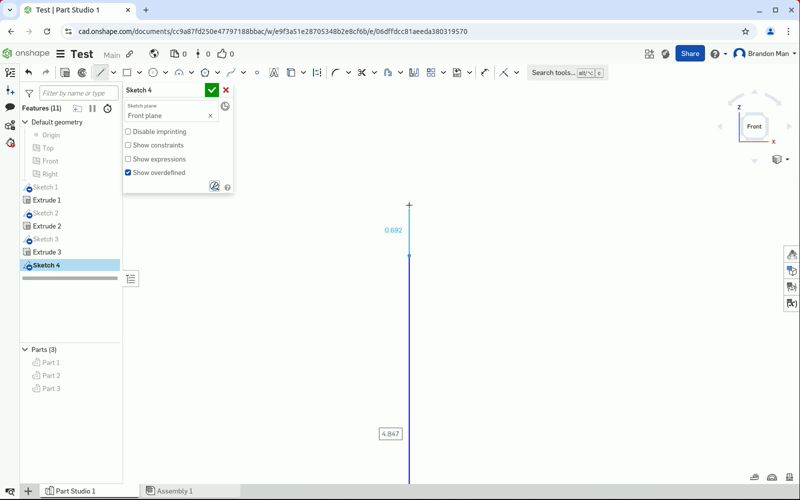
click(409, 204)
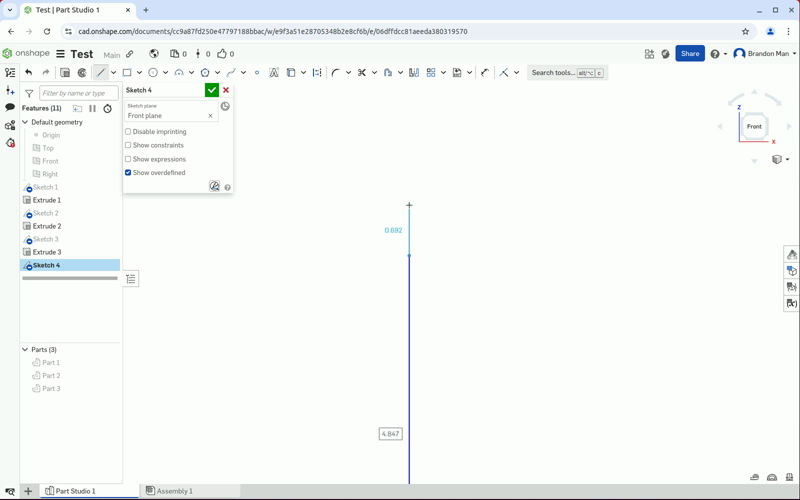
scroll(-6)
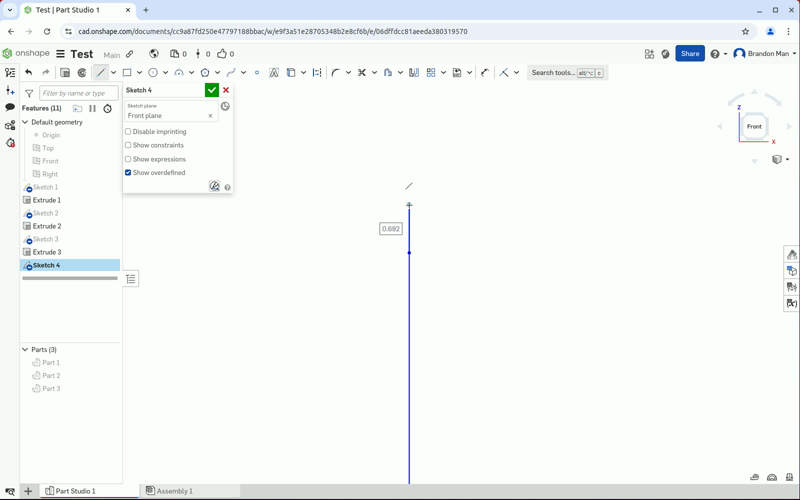
scroll(-6)
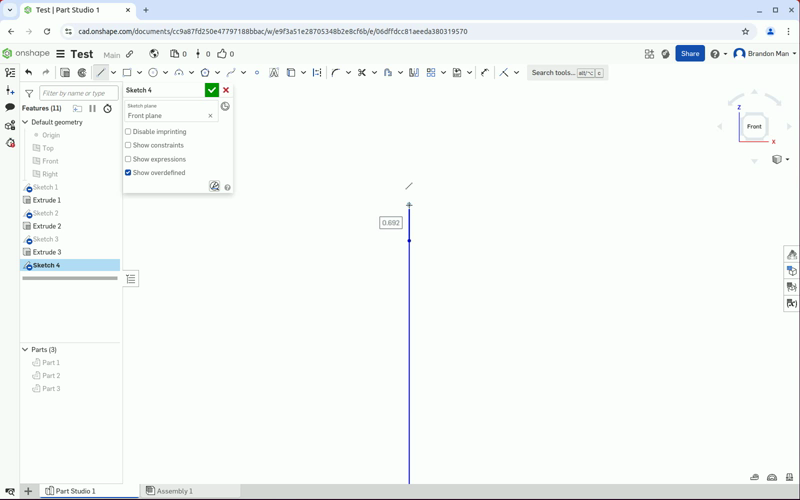
scroll(-6)
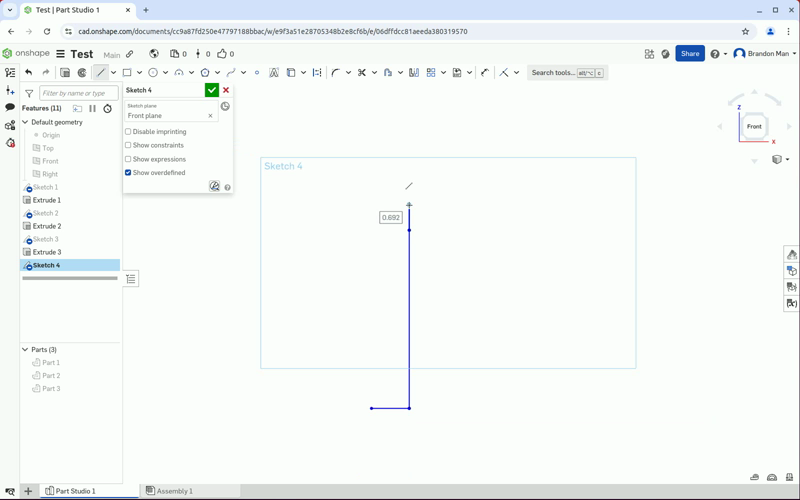
scroll(-6)
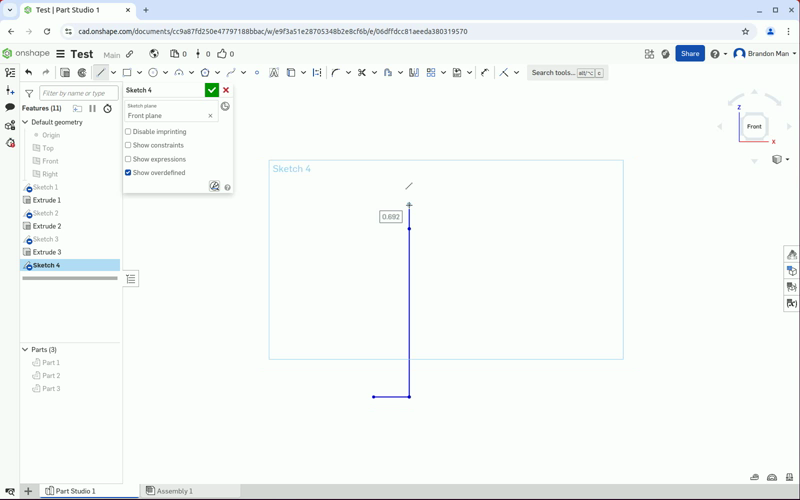
scroll(-6)
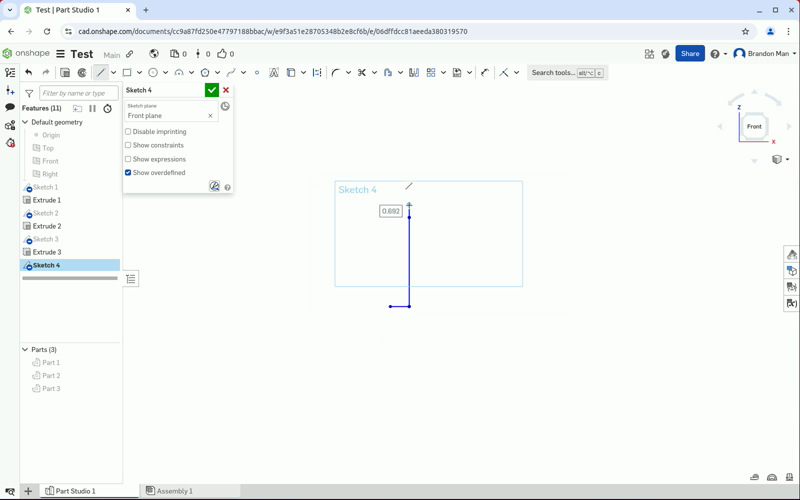
scroll(-6)
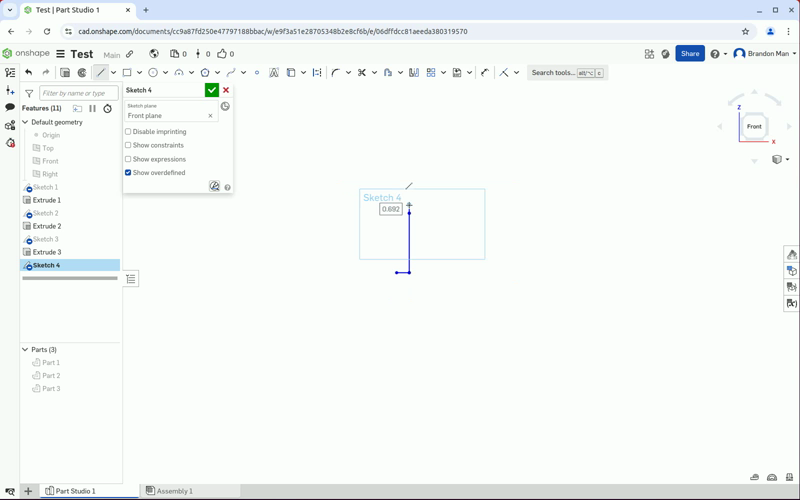
scroll(-6)
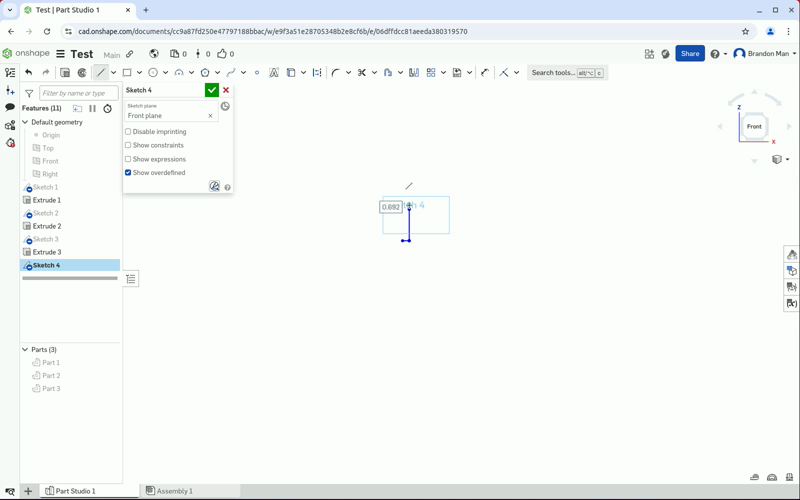
key_up(shift)
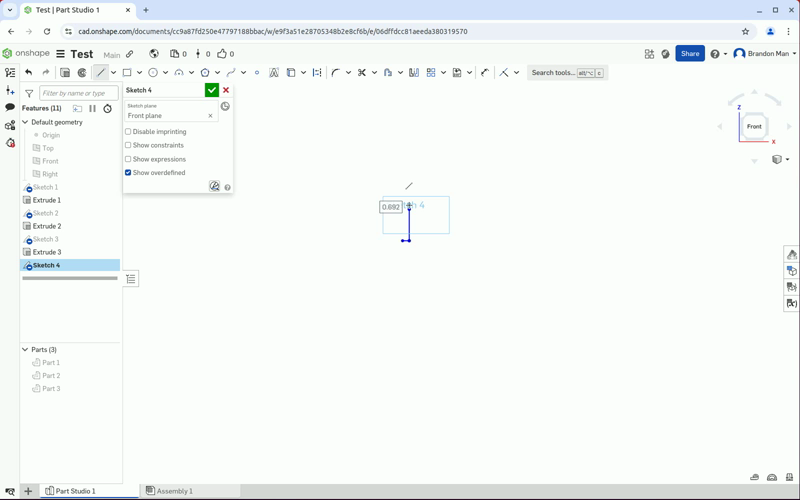
key_down(shift)
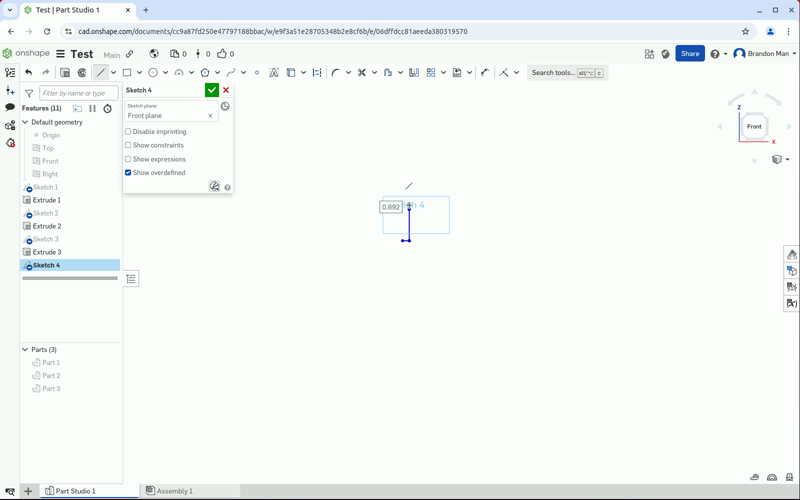
mouse_move(439, 204)
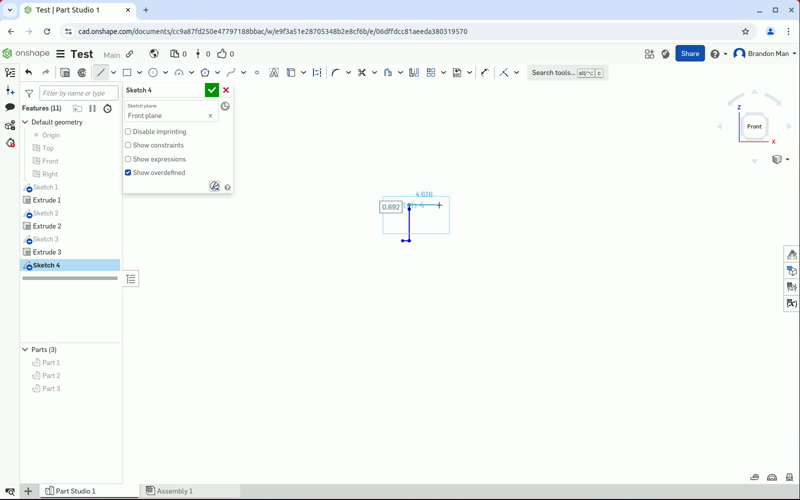
mouse_move(409, 174)
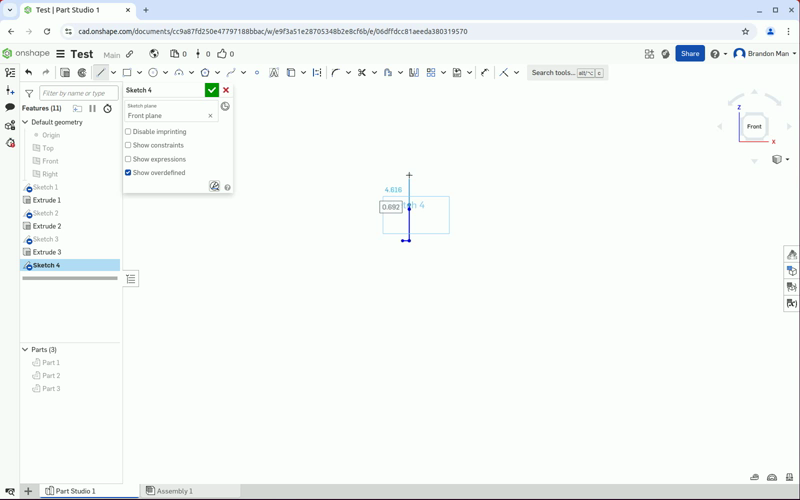
click(409, 174)
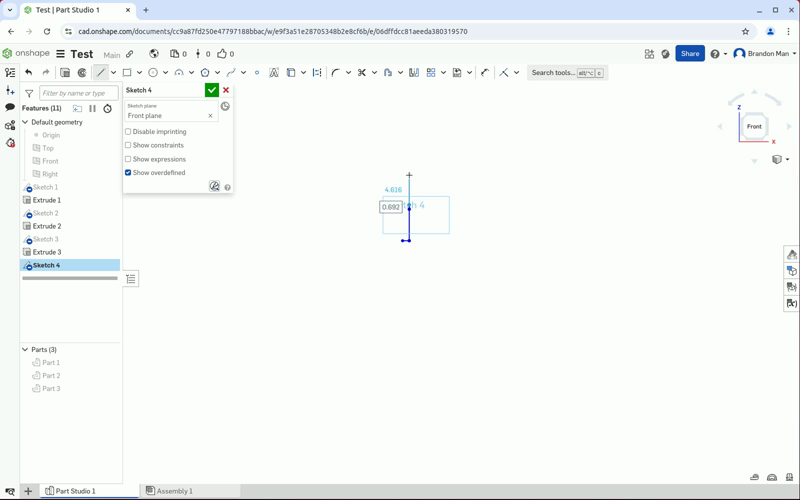
key_up(shift)
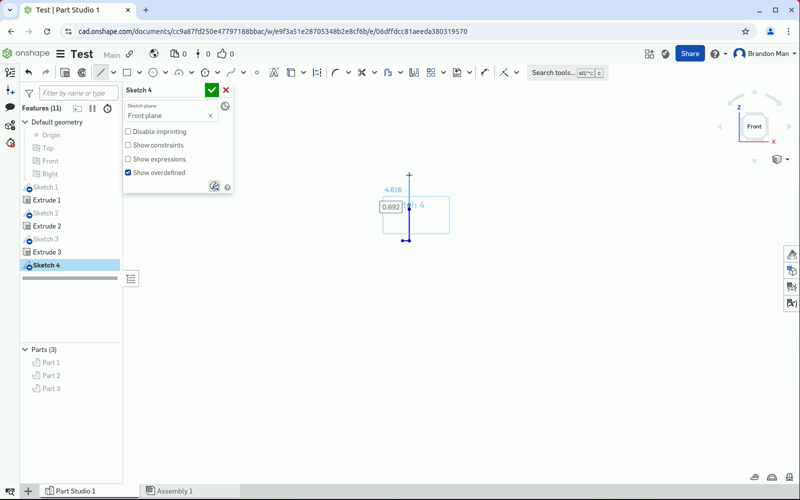
key_down(shift)
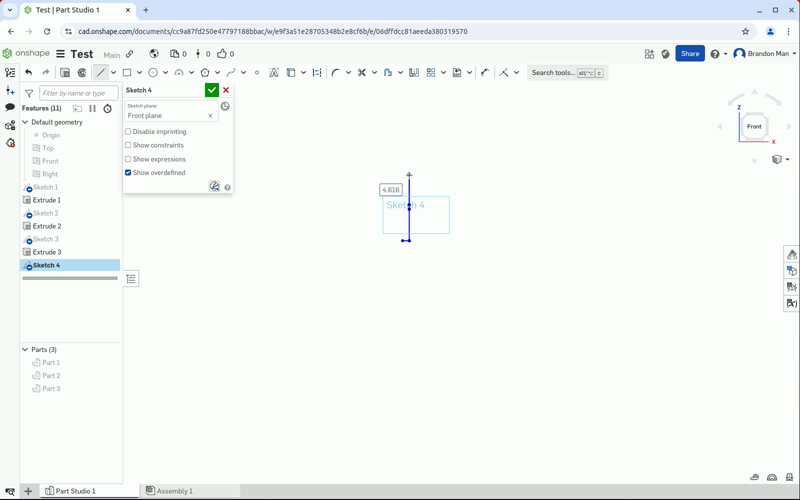
mouse_move(439, 174)
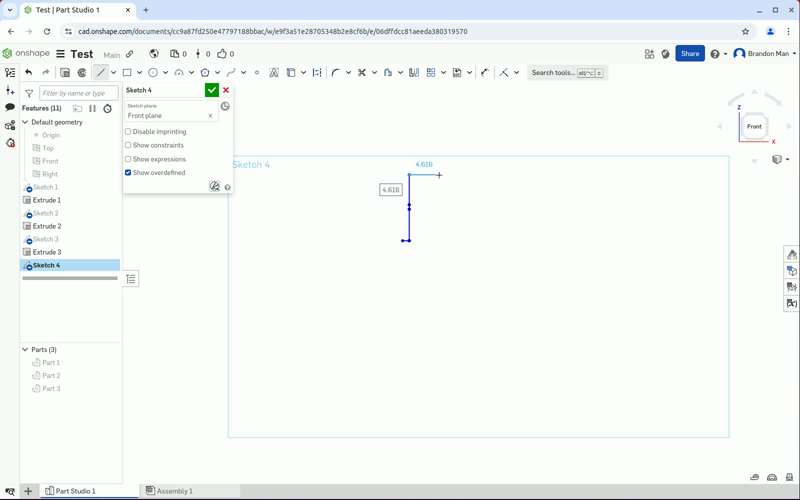
mouse_move(404, 174)
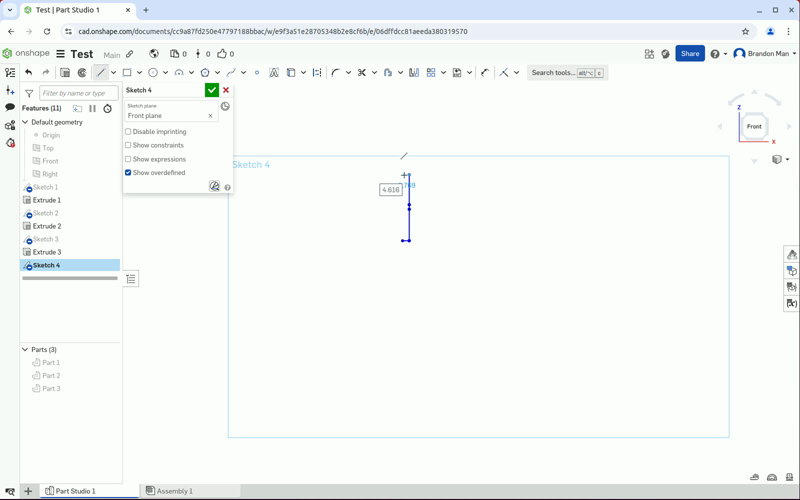
scroll(6)
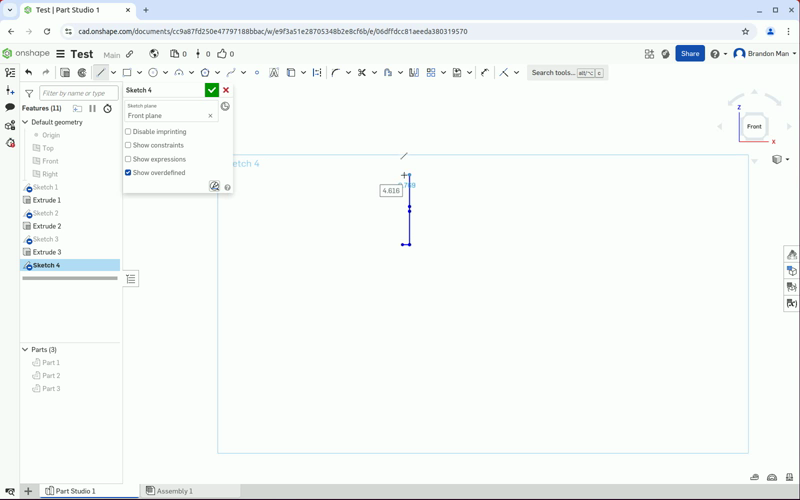
scroll(6)
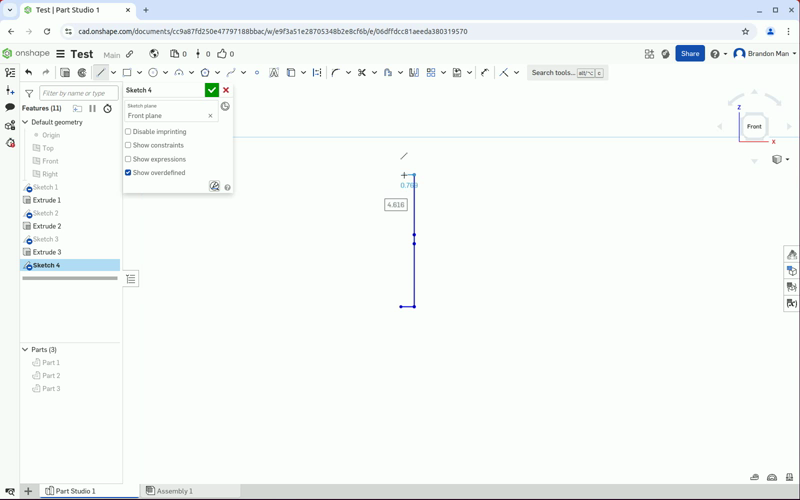
scroll(6)
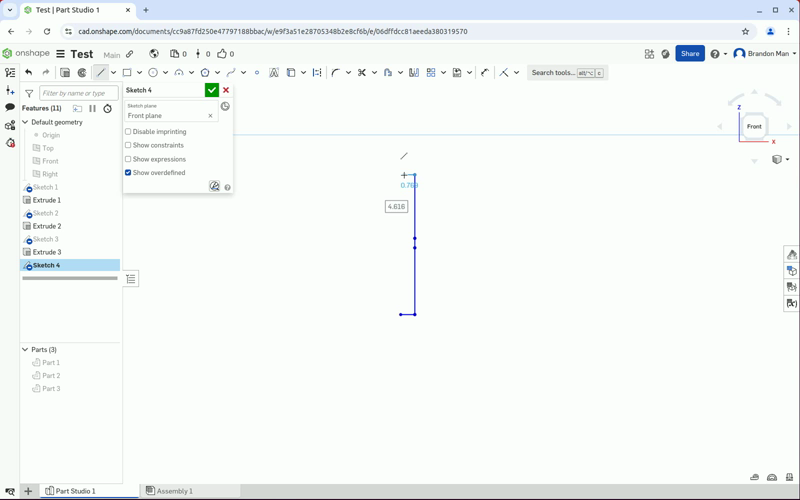
scroll(6)
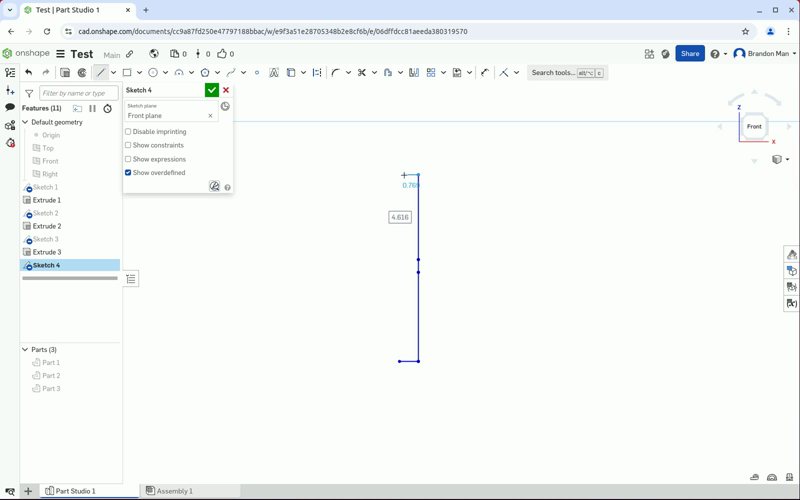
scroll(6)
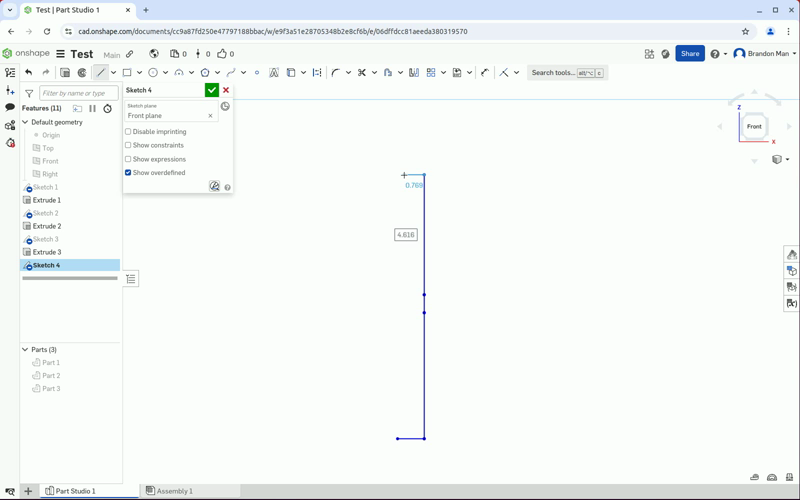
scroll(6)
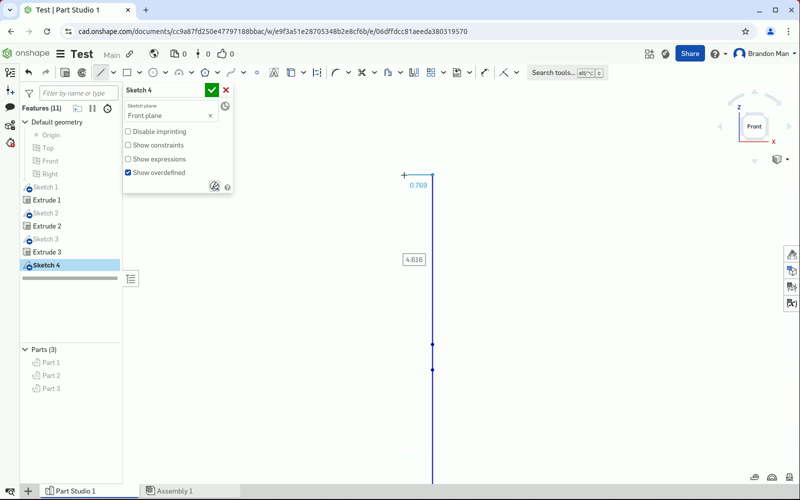
scroll(6)
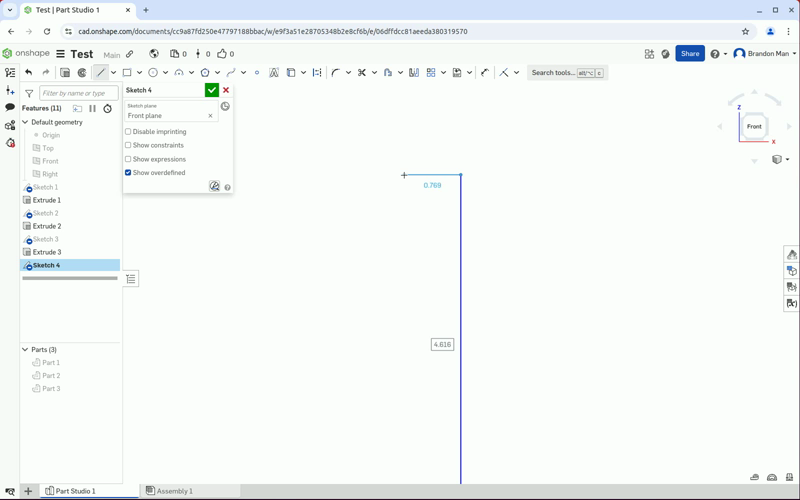
click(404, 174)
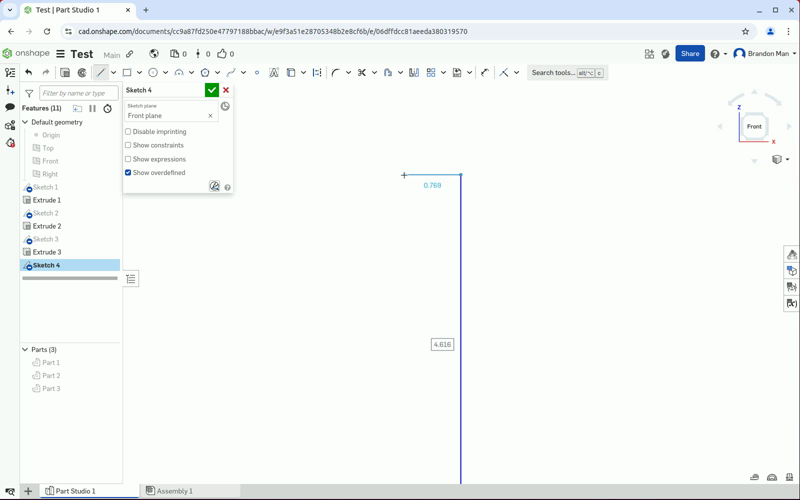
scroll(-6)
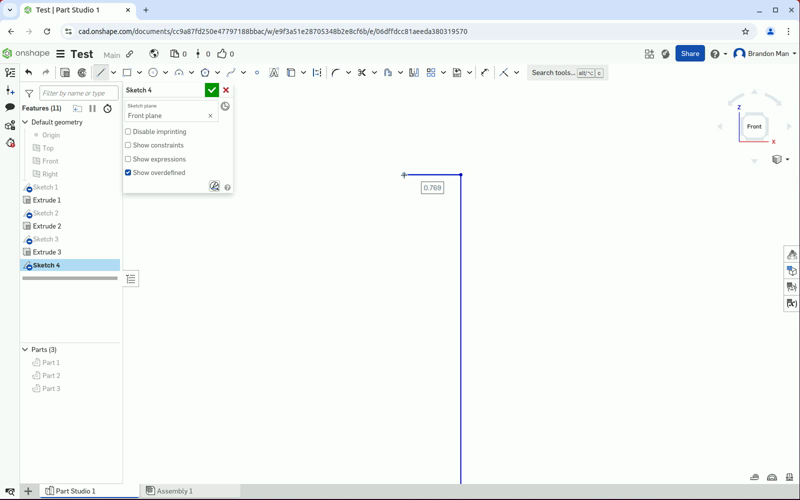
scroll(-6)
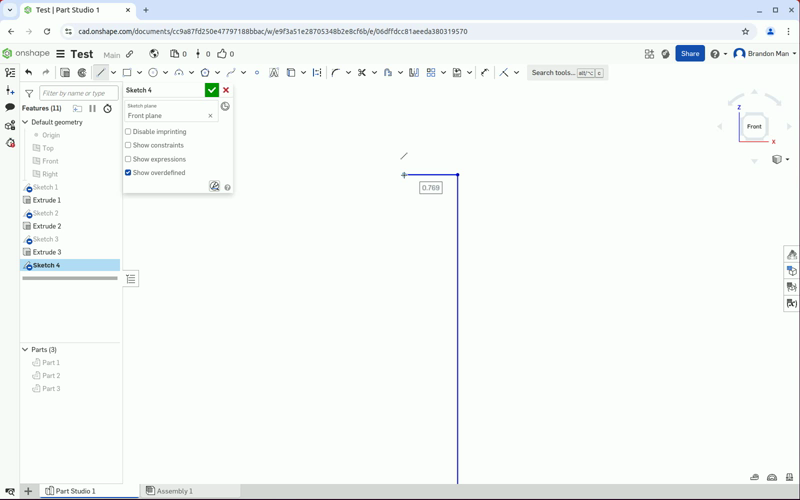
scroll(-6)
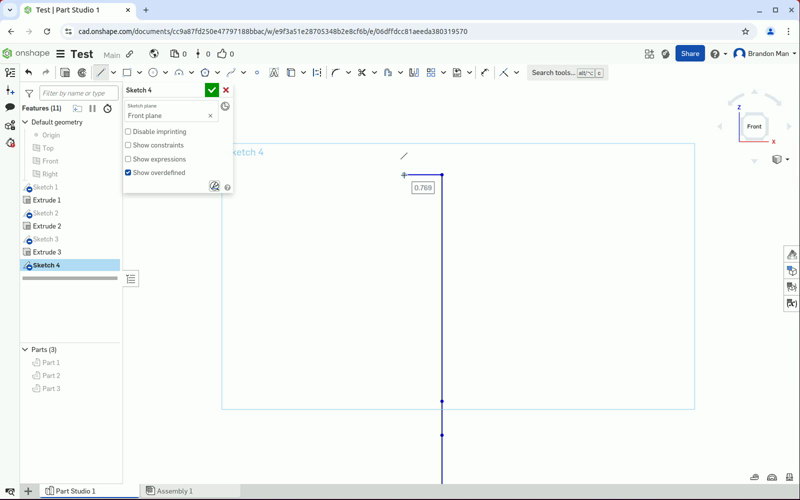
scroll(-6)
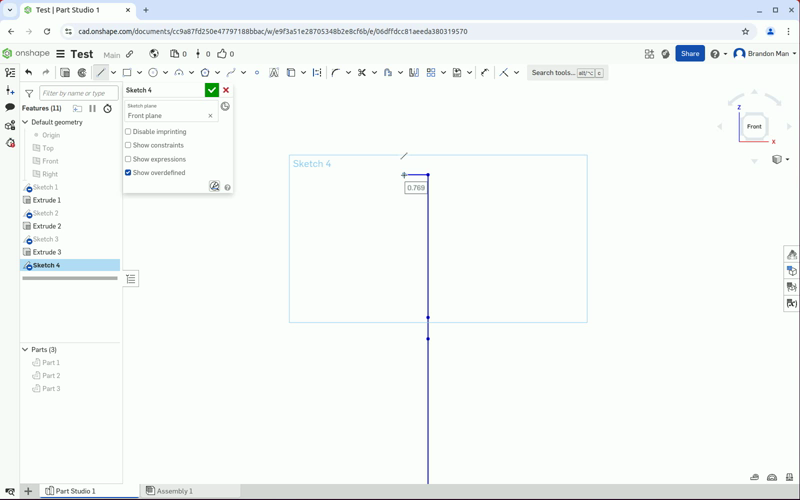
scroll(-6)
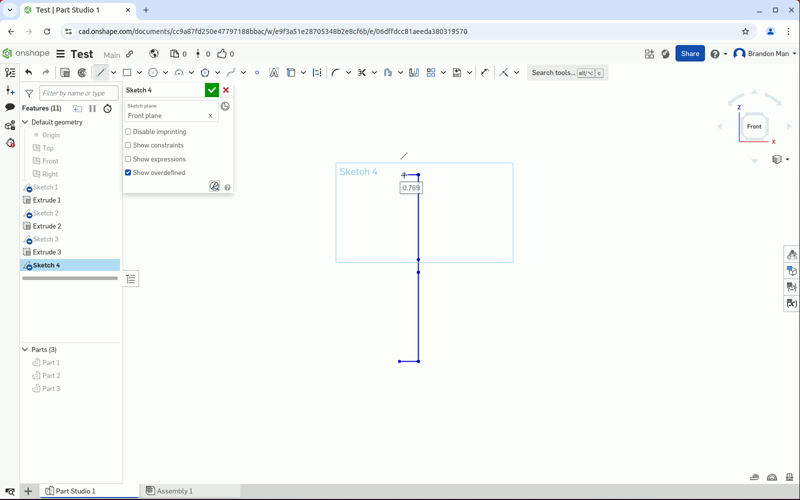
scroll(-6)
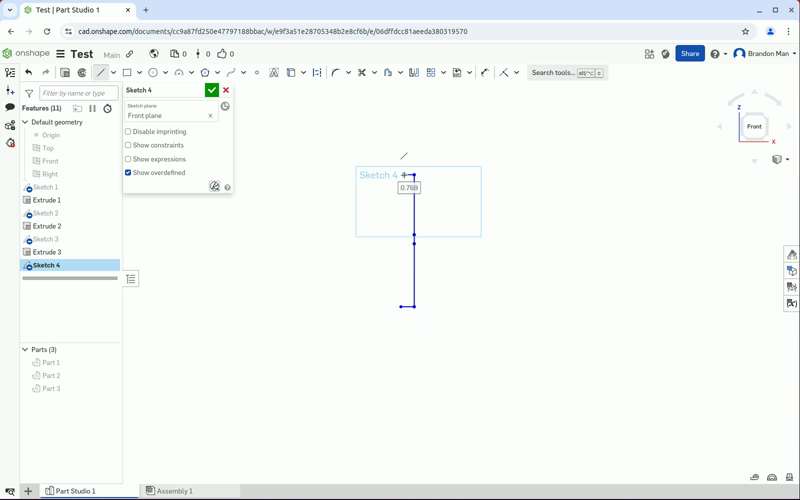
scroll(-6)
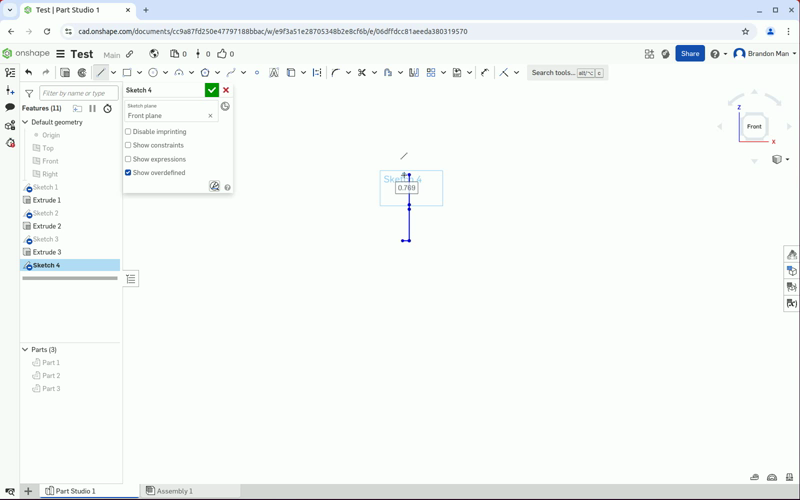
key_up(shift)
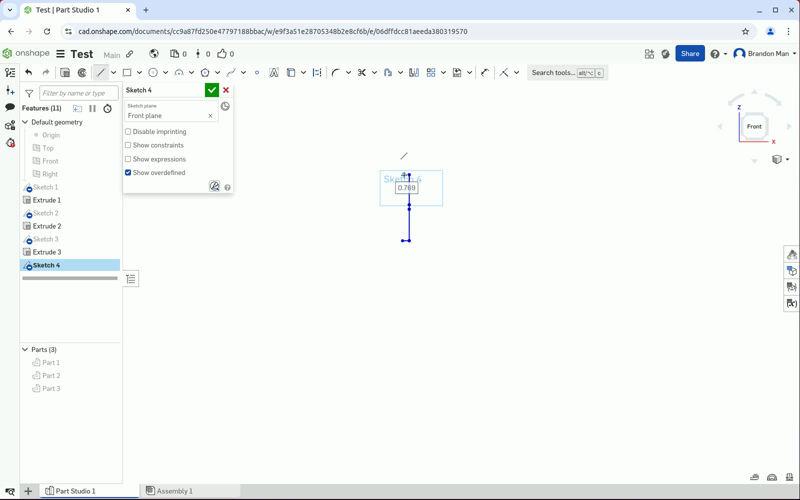
key_down(shift)
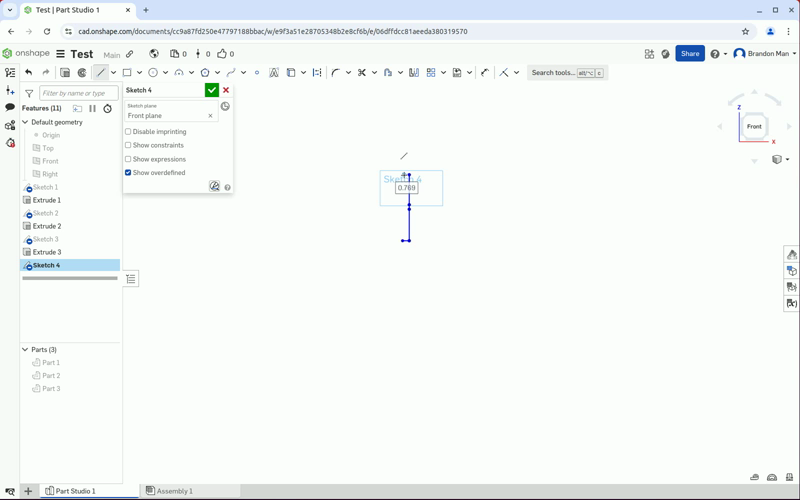
mouse_move(404, 240)
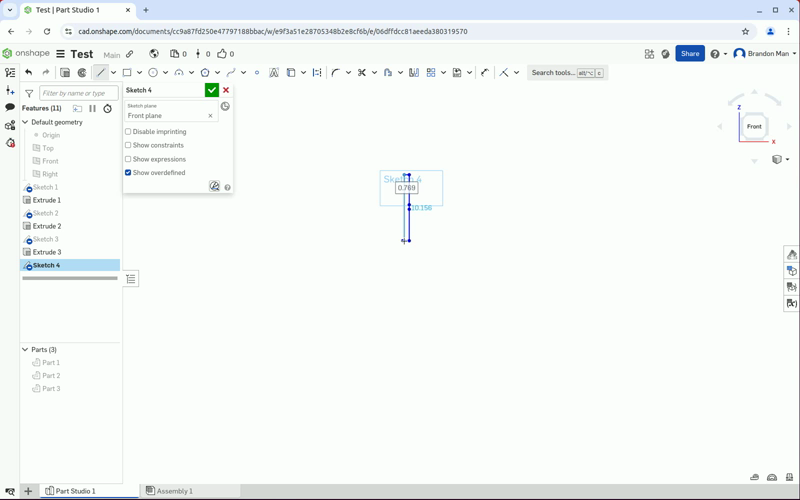
key_up(shift)
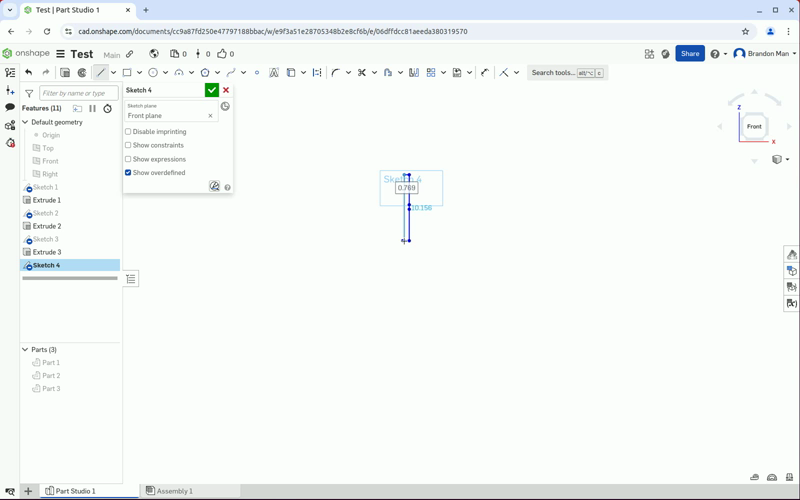
click(404, 240)
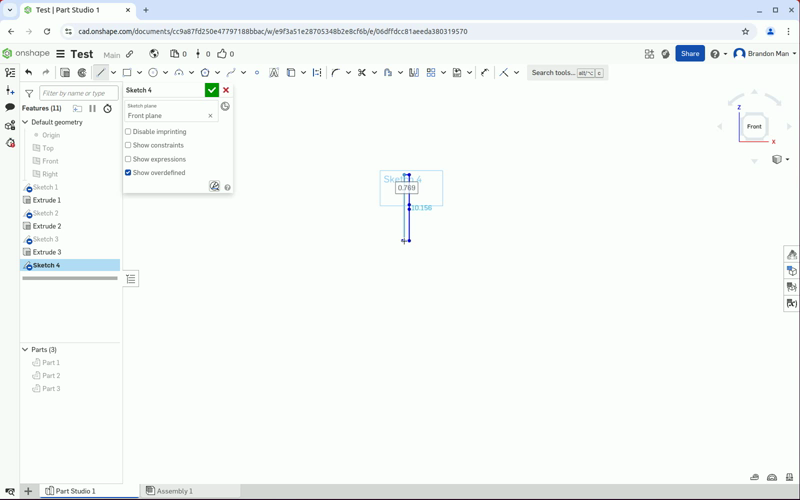
key(esc)
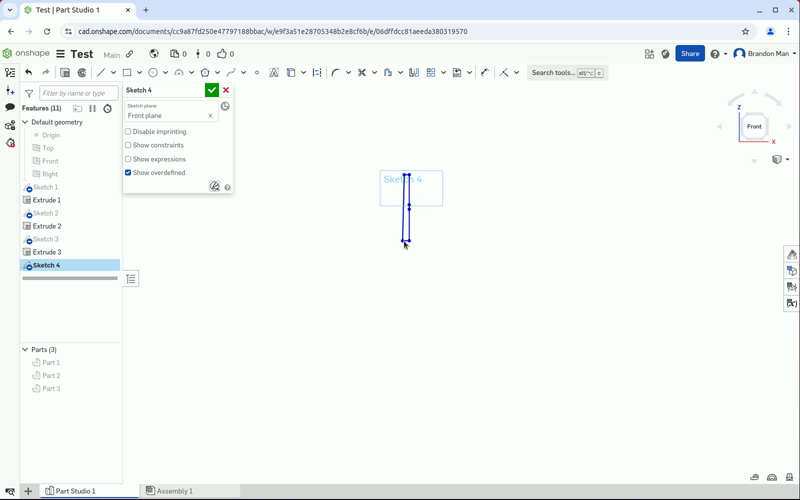
mouse_move(407, 180)
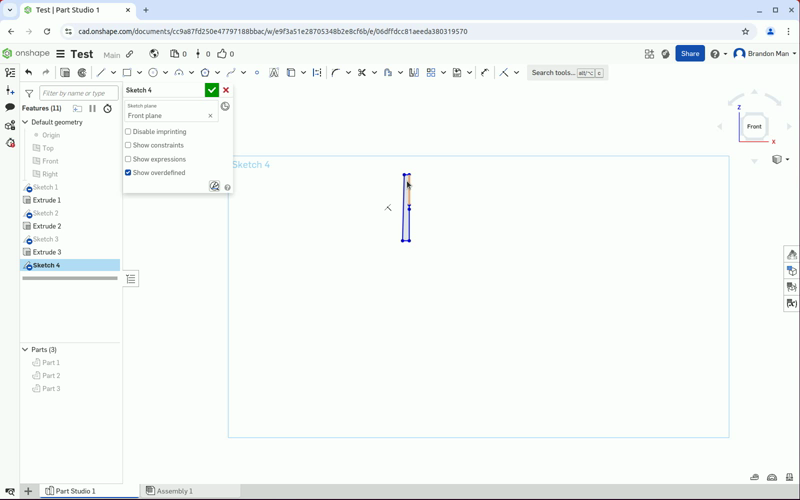
scroll(6)
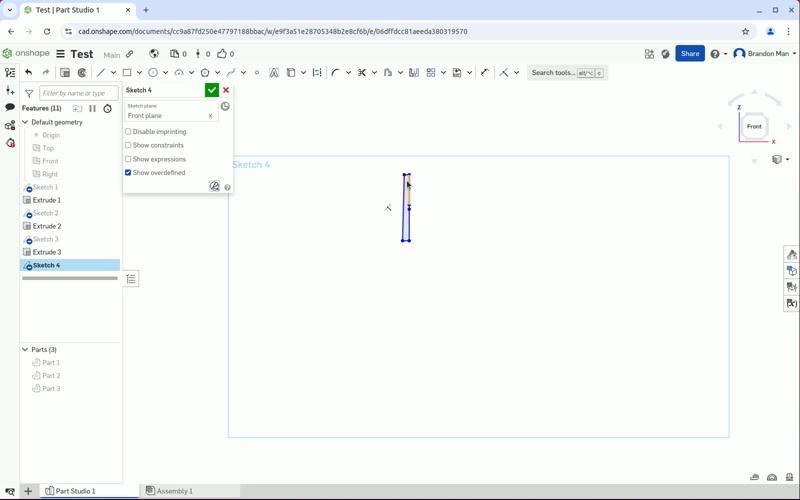
scroll(6)
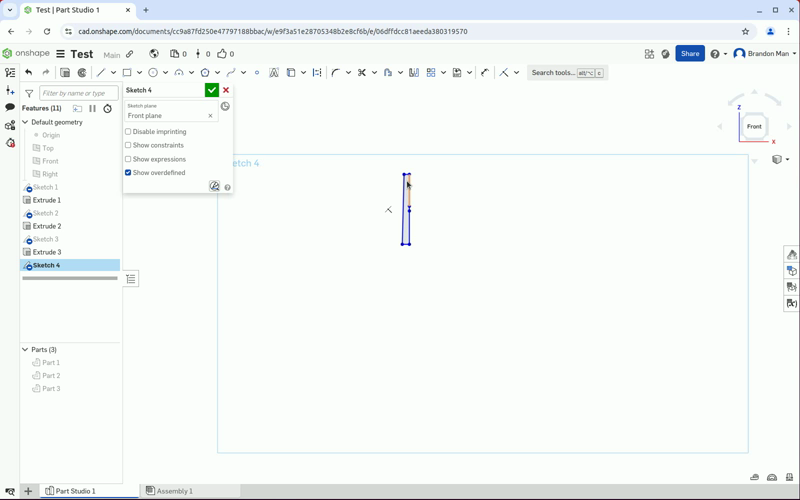
scroll(6)
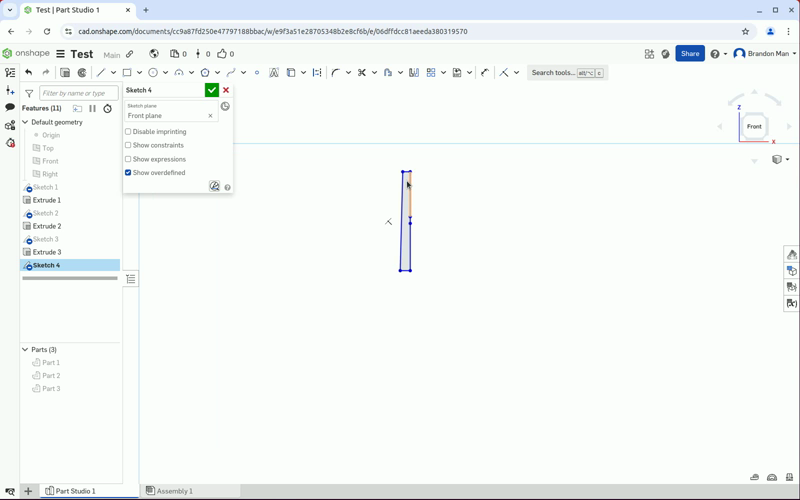
scroll(6)
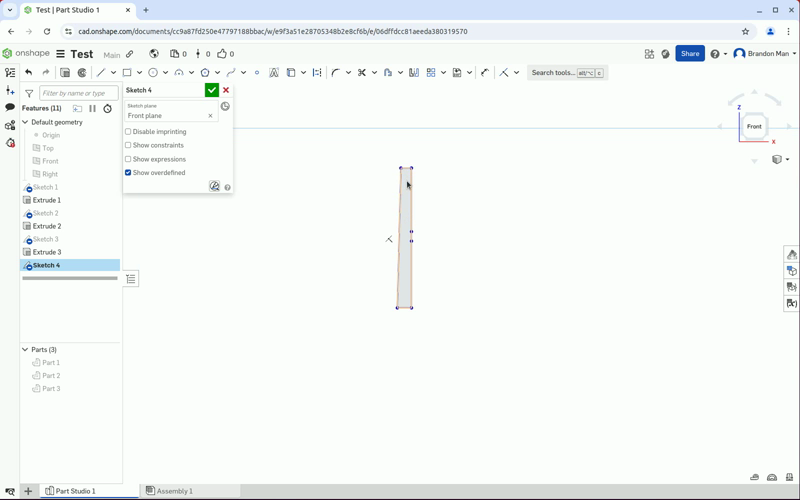
scroll(6)
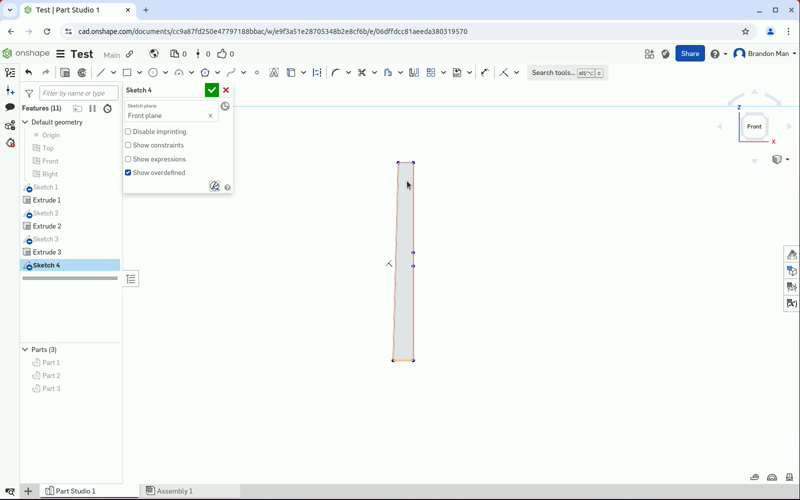
scroll(6)
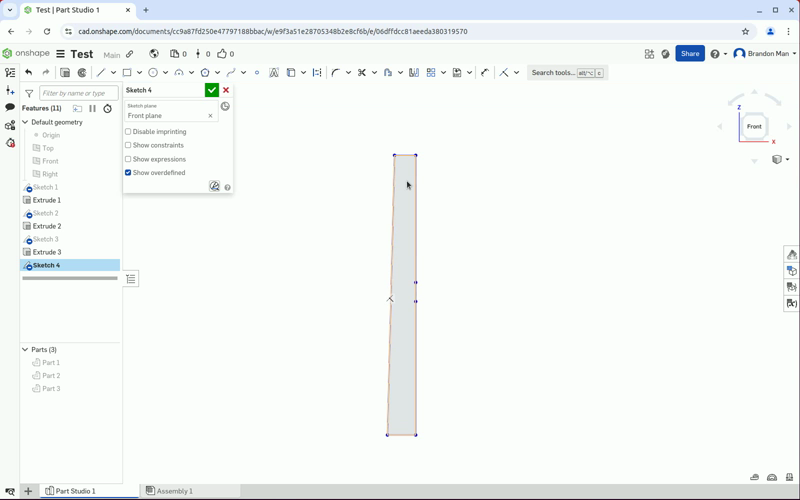
scroll(6)
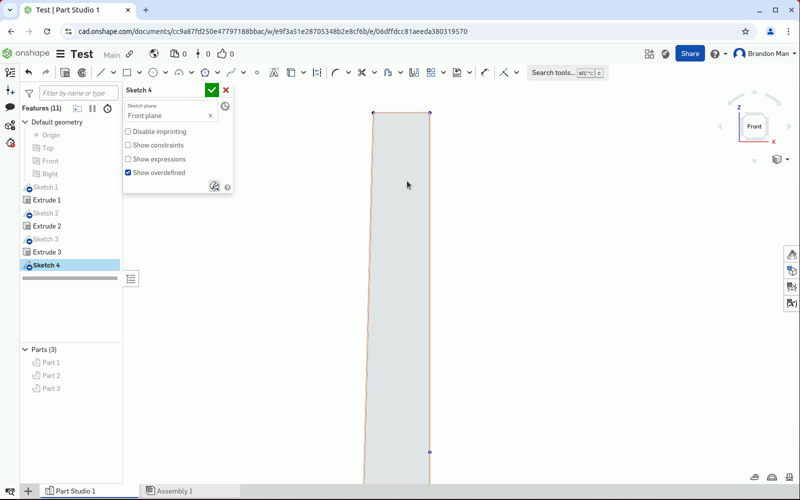
click(407, 180)
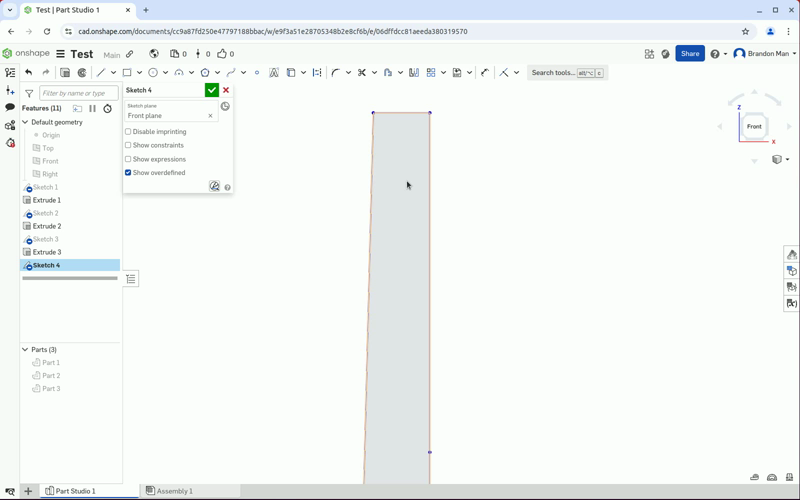
scroll(-6)
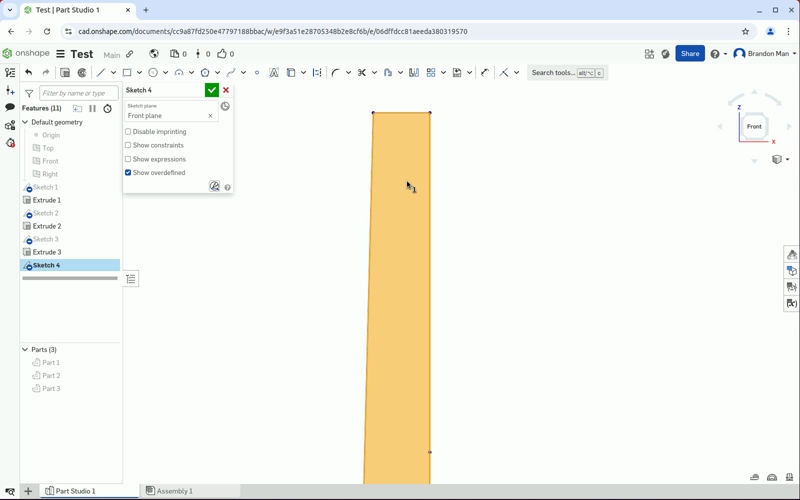
scroll(-6)
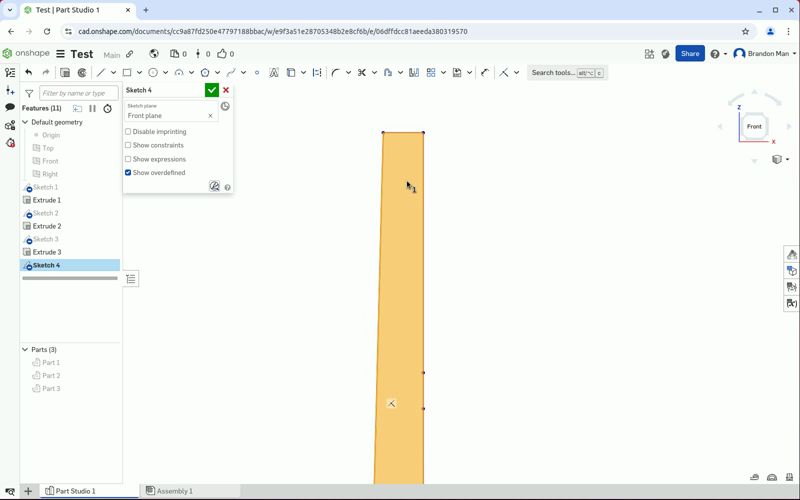
scroll(-6)
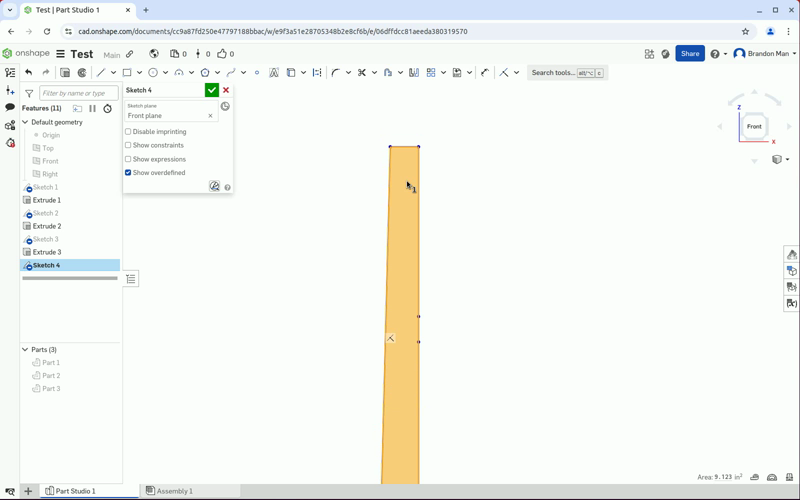
scroll(-6)
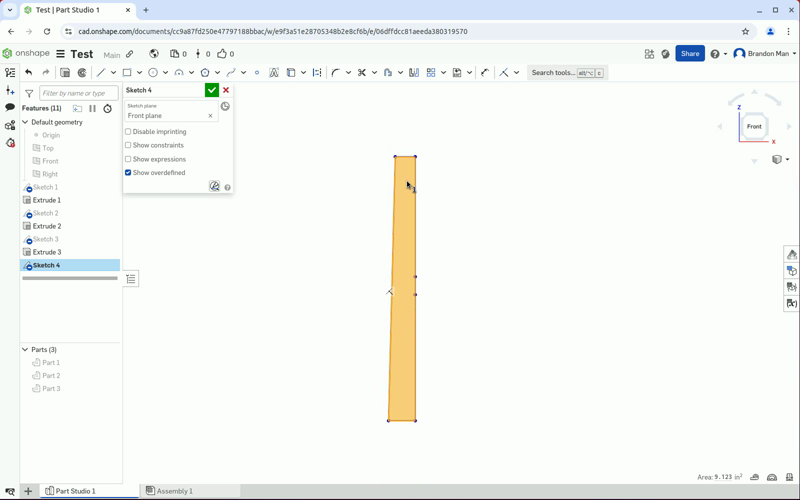
scroll(-6)
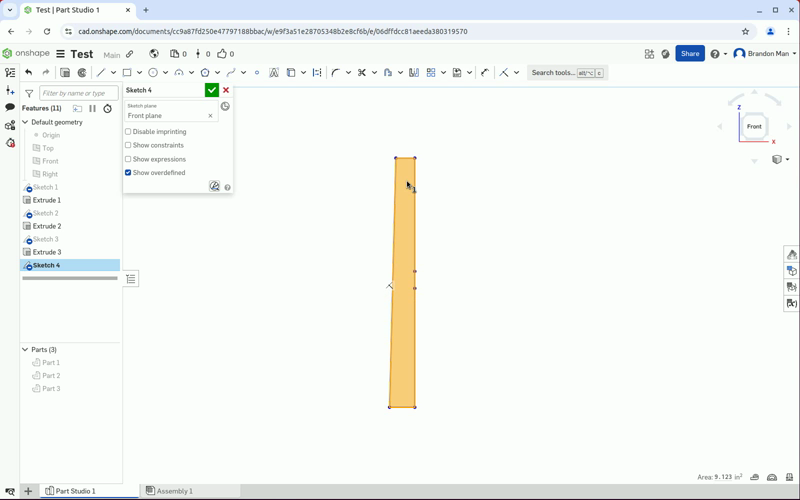
scroll(-6)
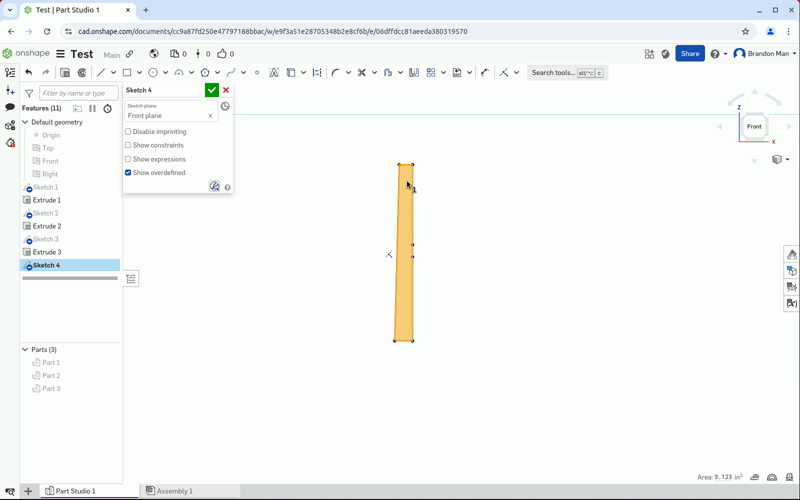
scroll(-6)
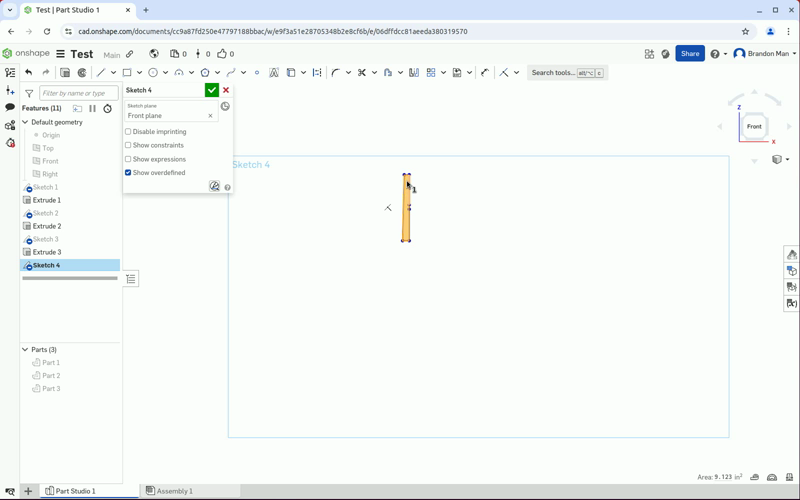
mouse_move(73, 352)
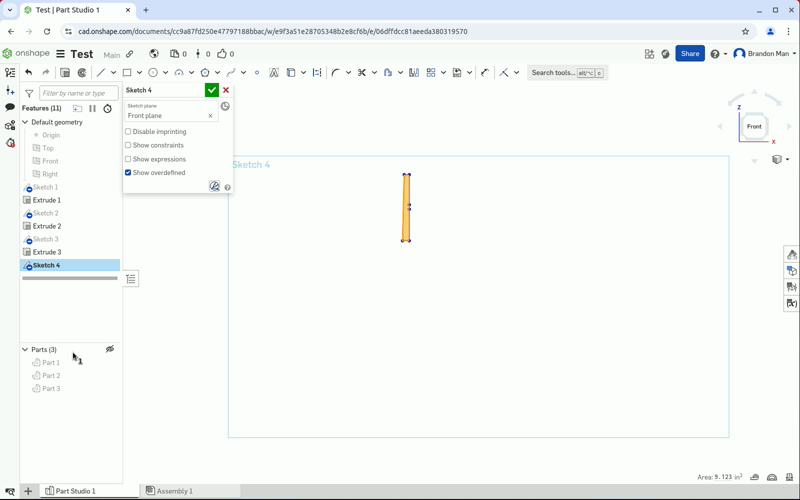
key(shift+y)
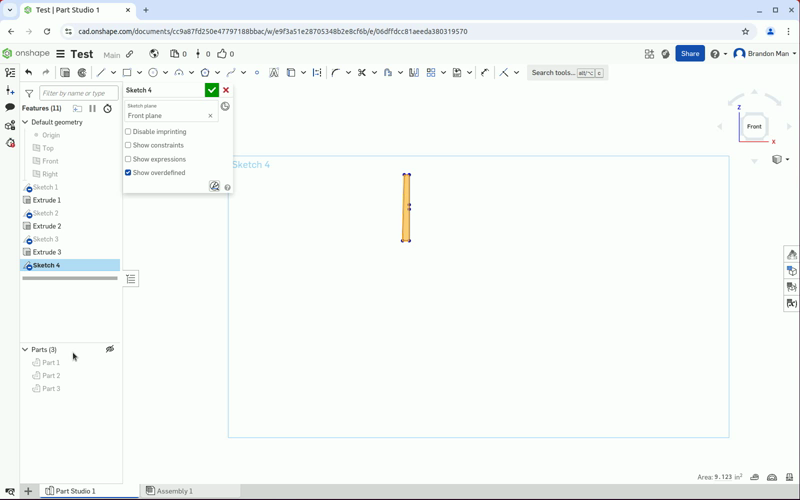
key(shift+e)
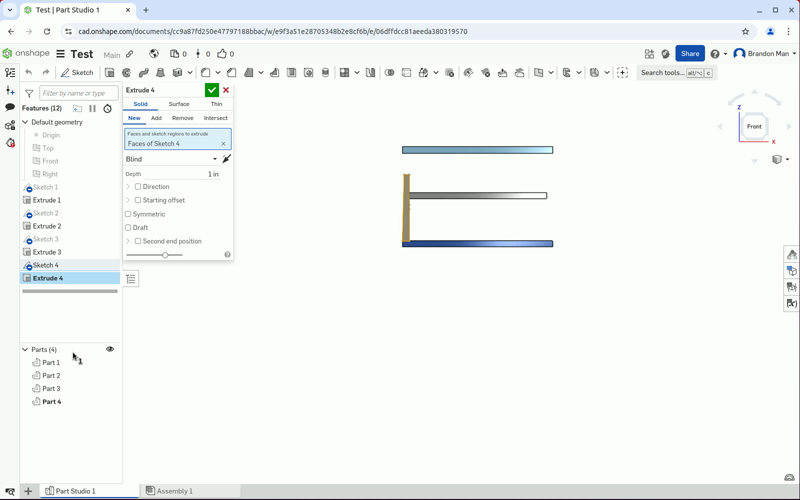
mouse_move(143, 106)
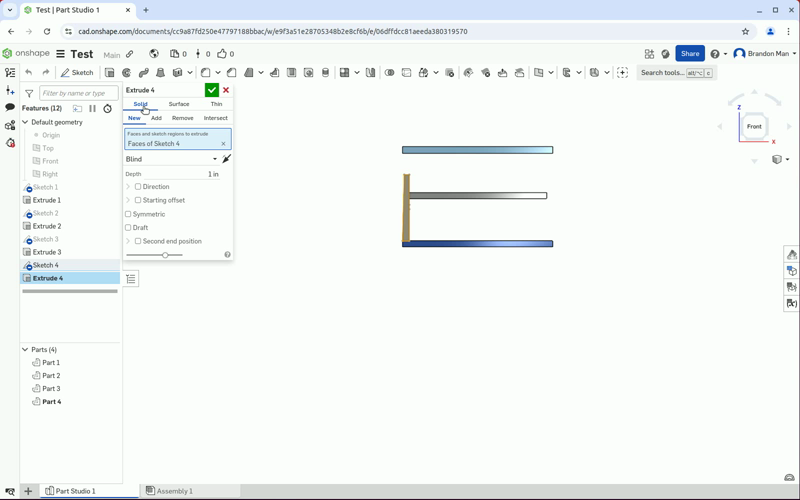
click(143, 106)
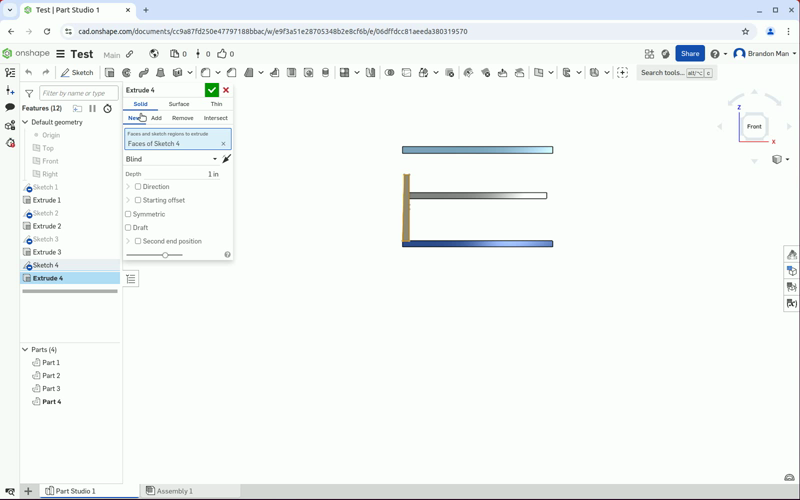
mouse_move(137, 120)
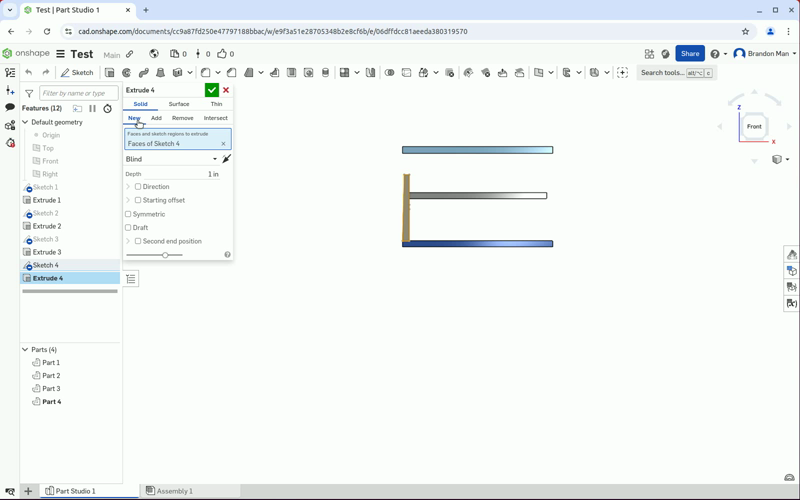
click(137, 120)
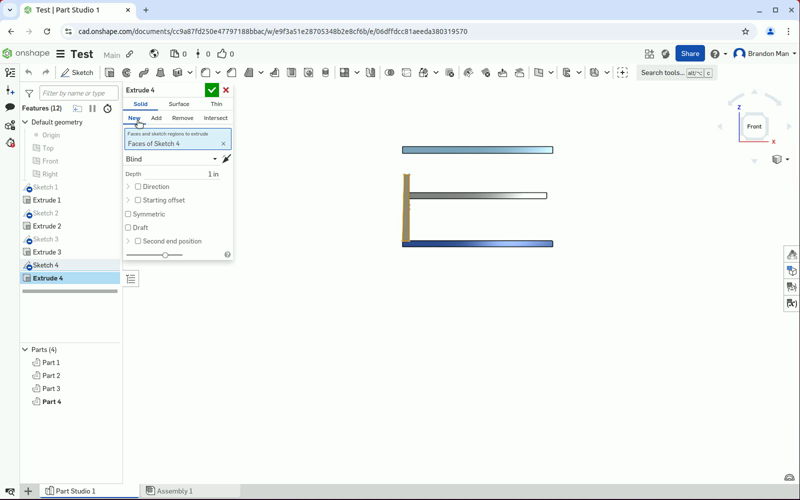
key(tab, 4)
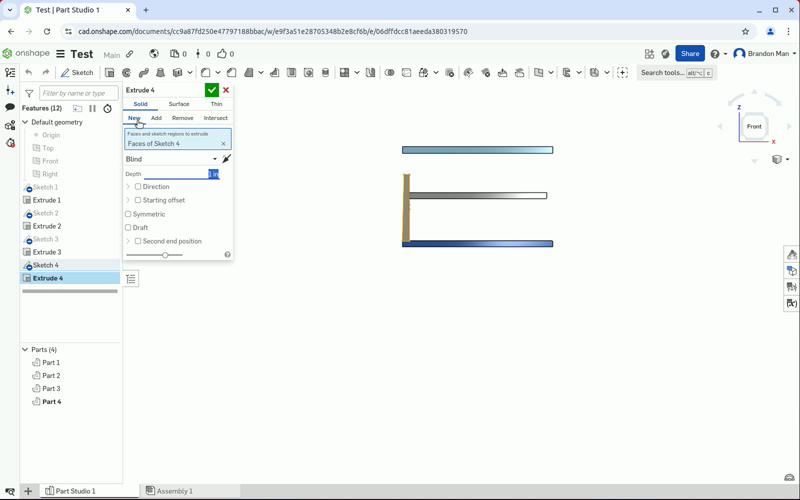
text(17.812)
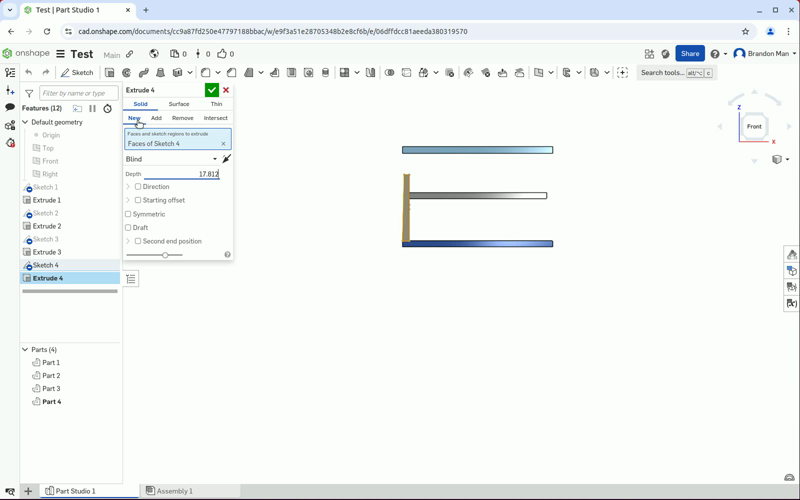
key(tab, 3)
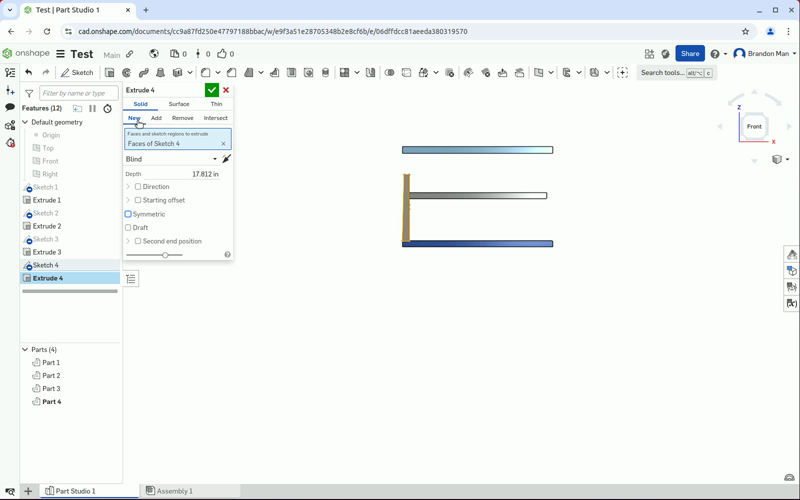
key(space)
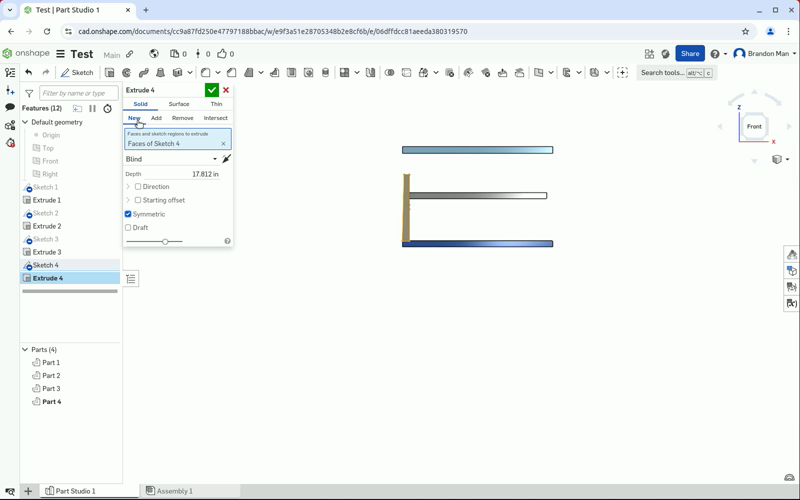
key(enter)
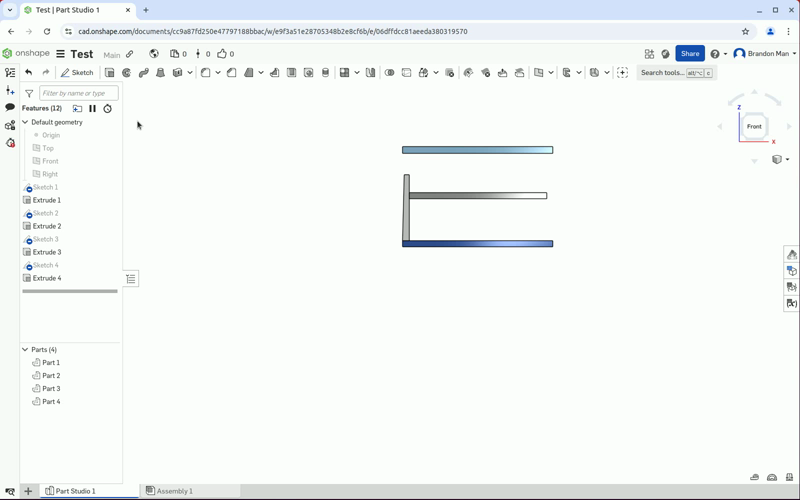
key(shift+h)
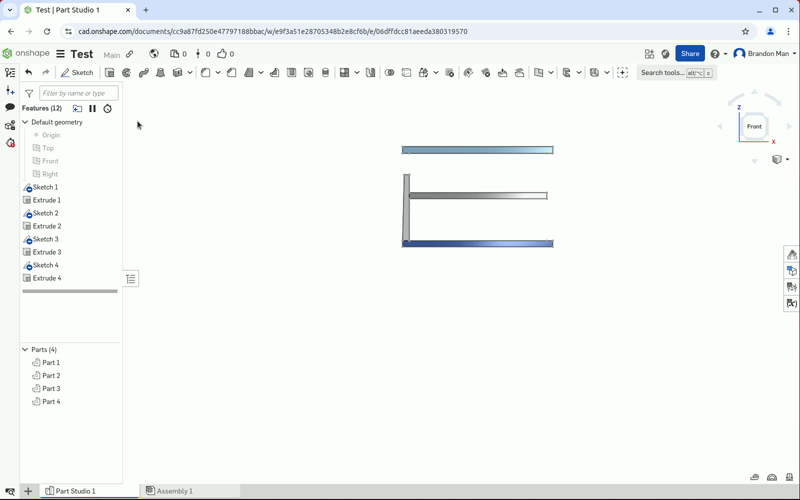
key(shift+h)
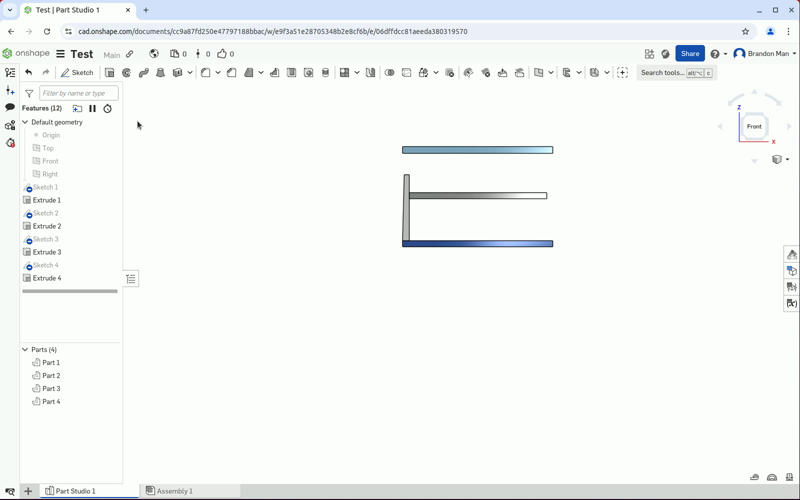
mouse_move(73, 189)
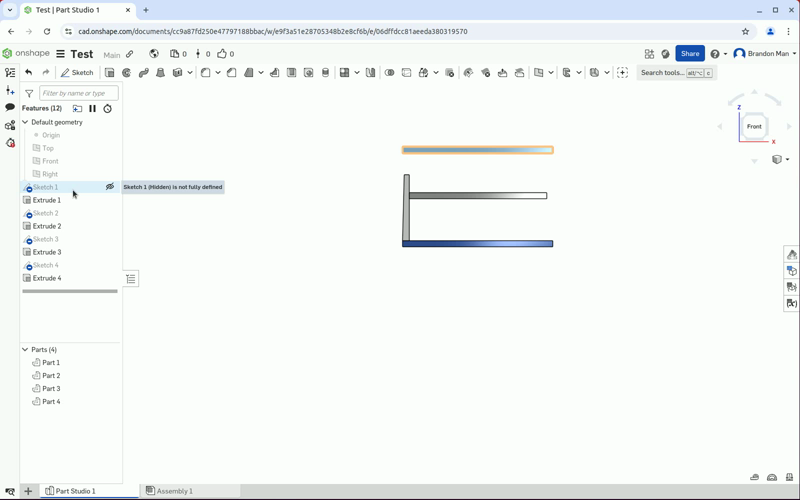
click(73, 189)
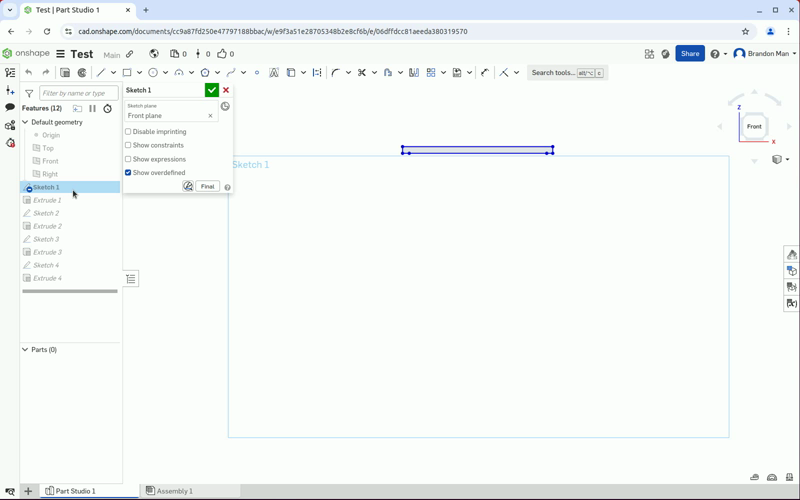
mouse_move(229, 92)
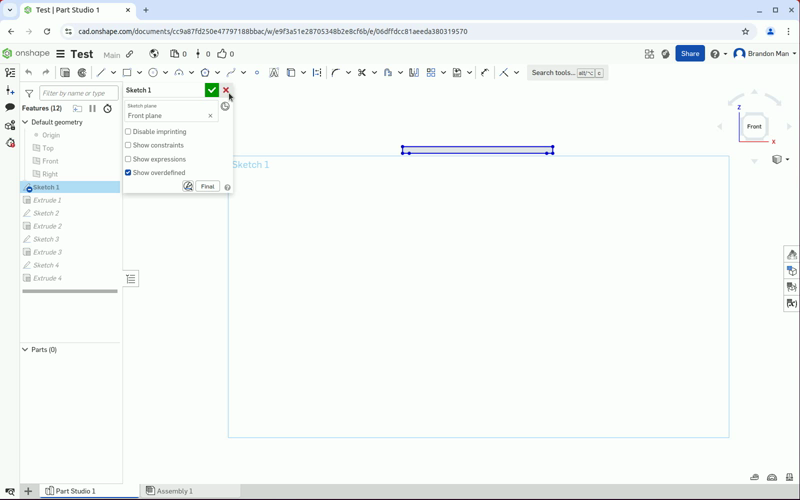
click(229, 92)
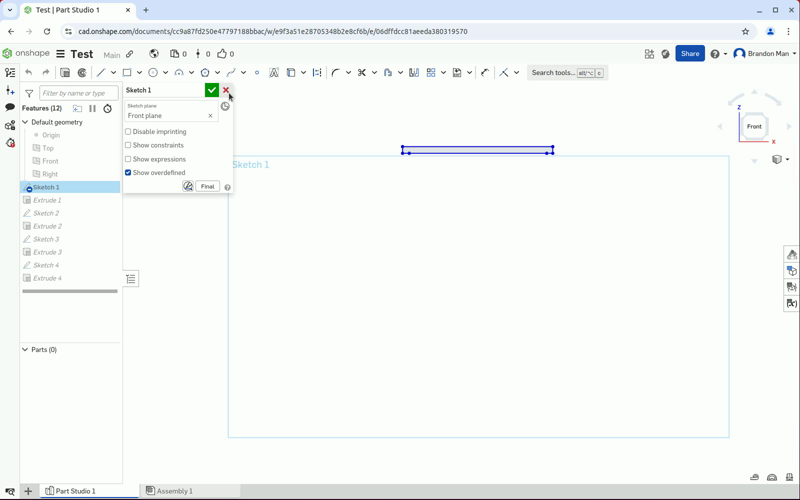
key(shift+s)
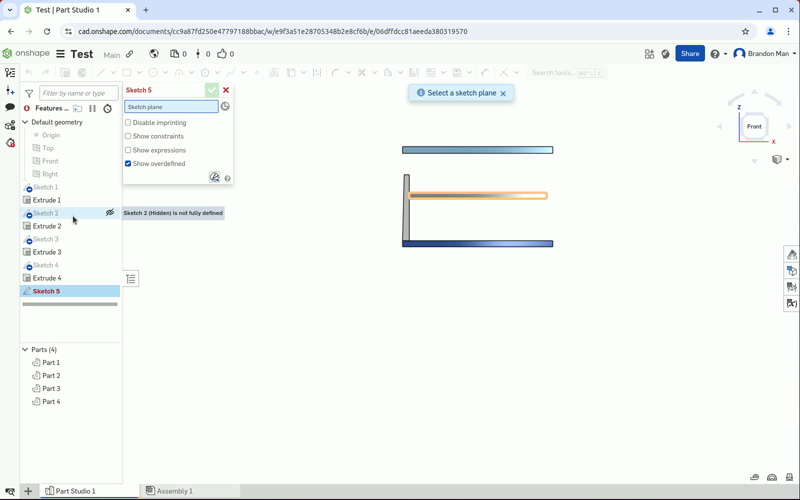
scroll(3)
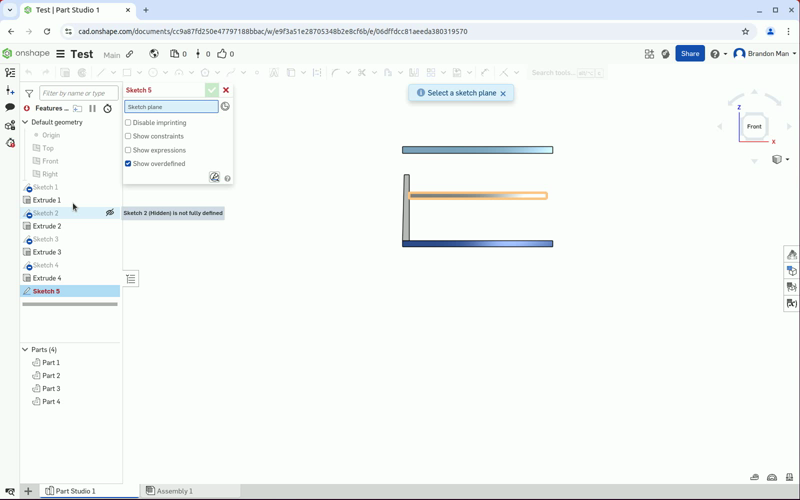
mouse_move(73, 163)
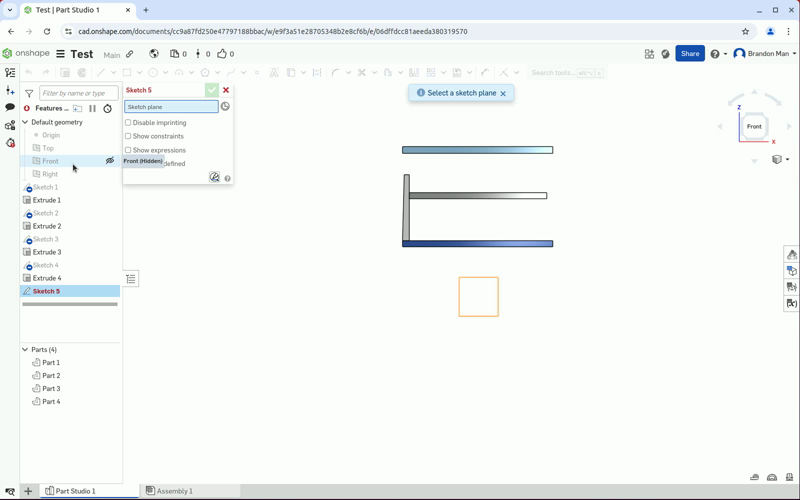
click(73, 163)
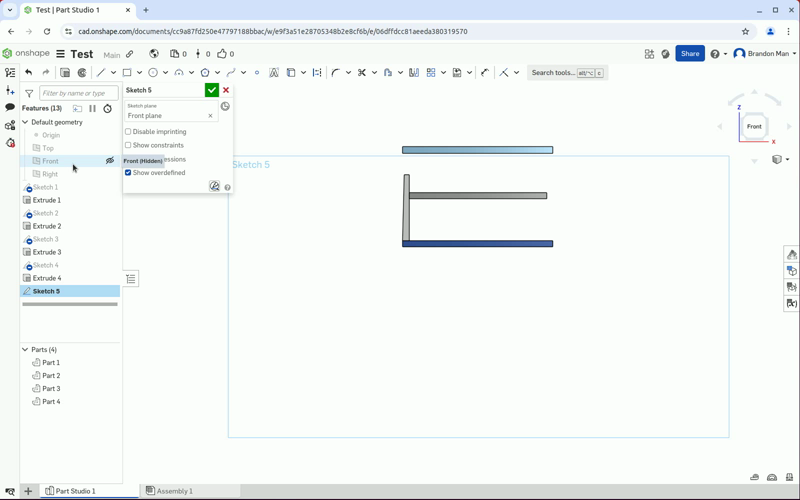
mouse_move(73, 352)
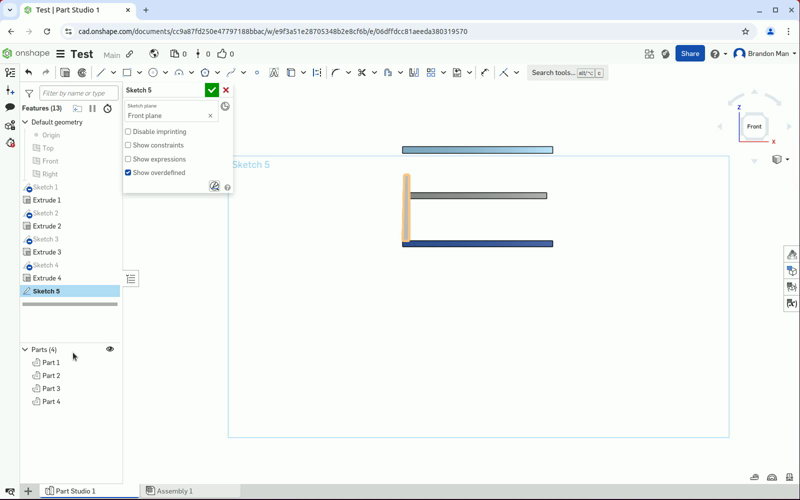
key(y)
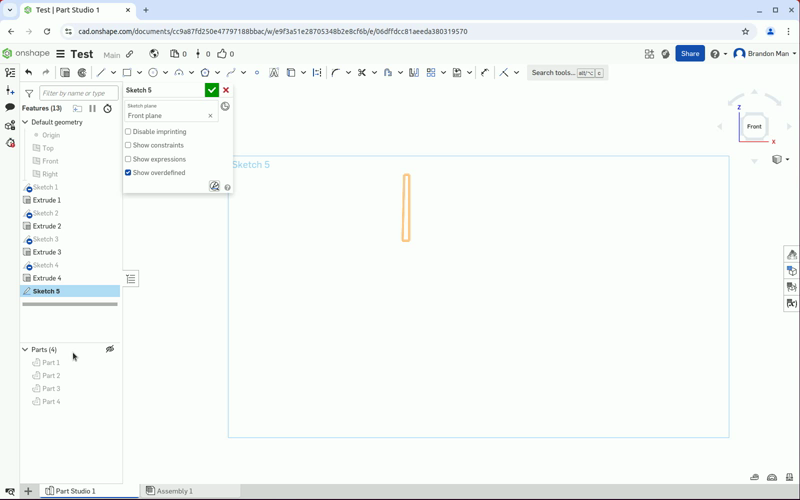
key(l)
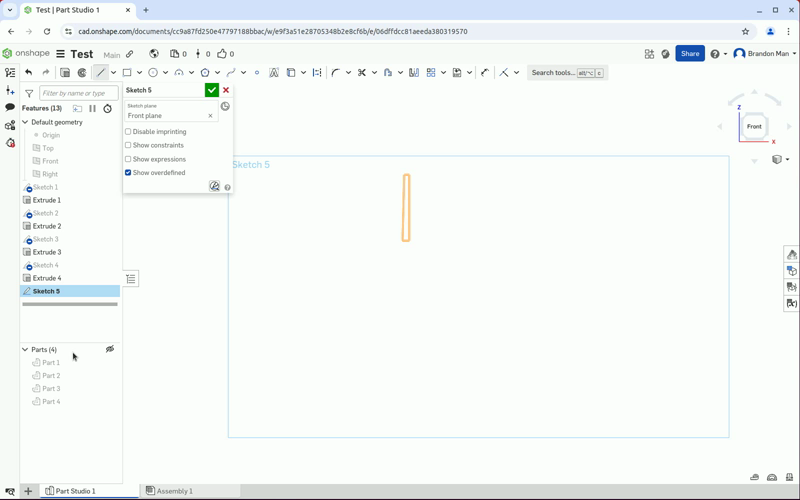
key_down(shift)
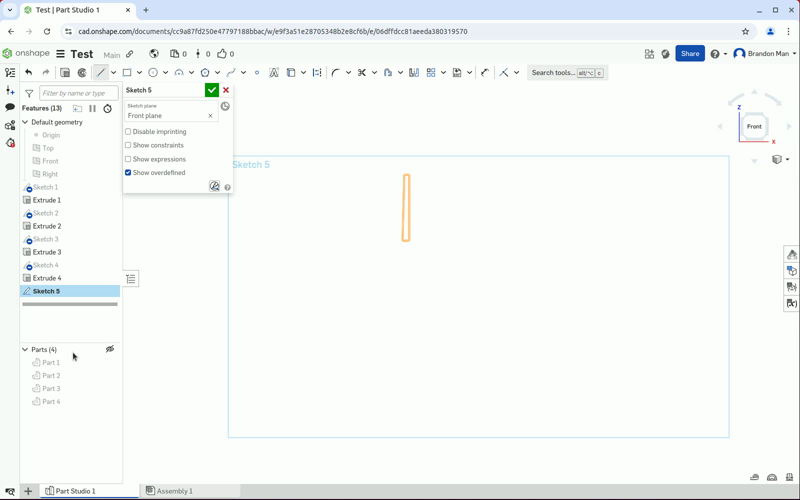
mouse_move(512, 240)
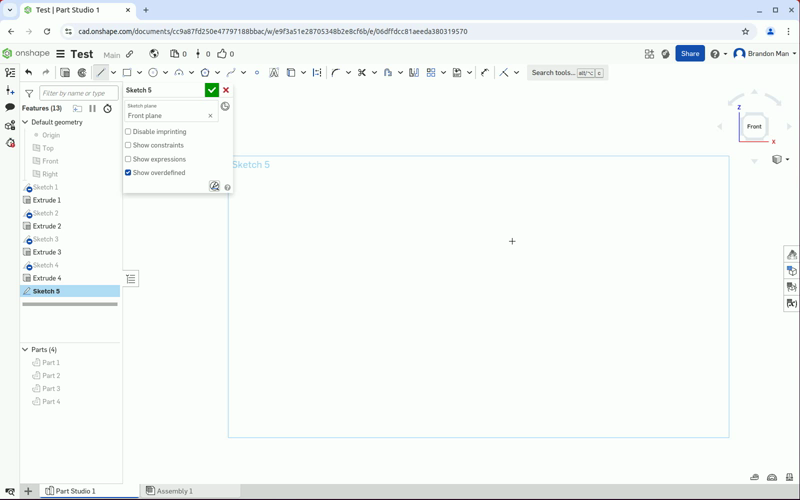
click(512, 240)
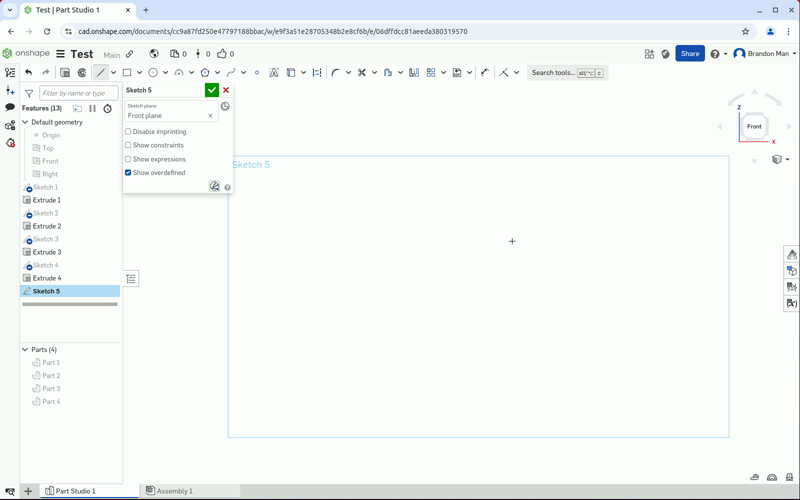
key_up(shift)
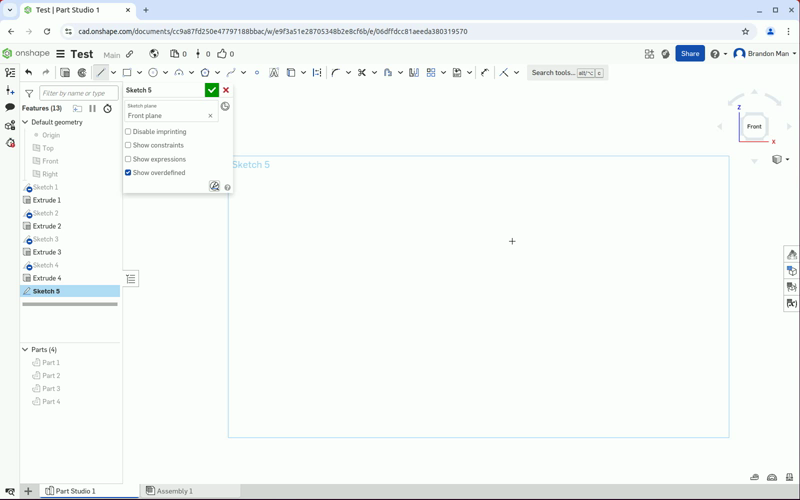
key_down(shift)
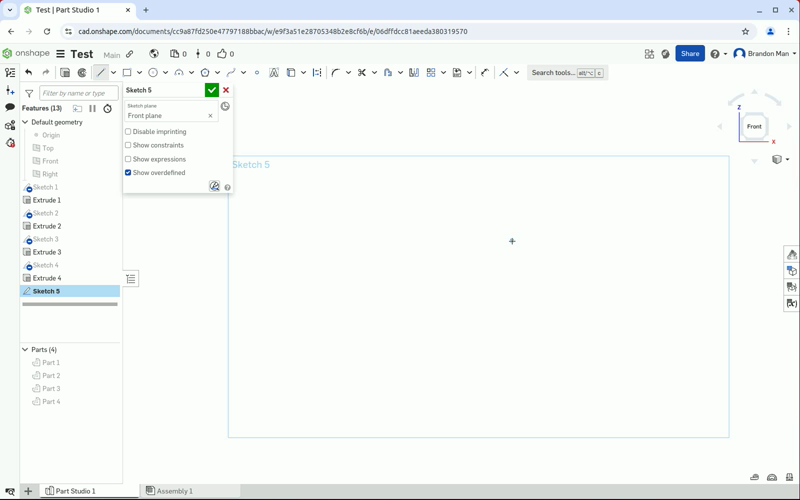
mouse_move(542, 240)
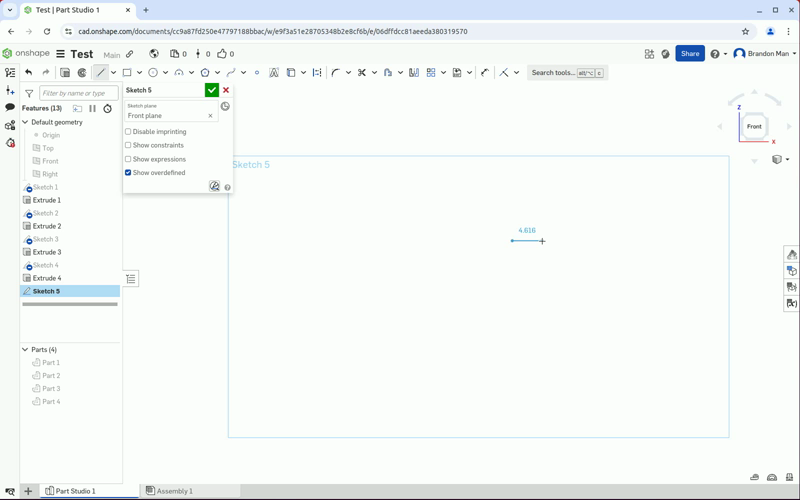
mouse_move(517, 240)
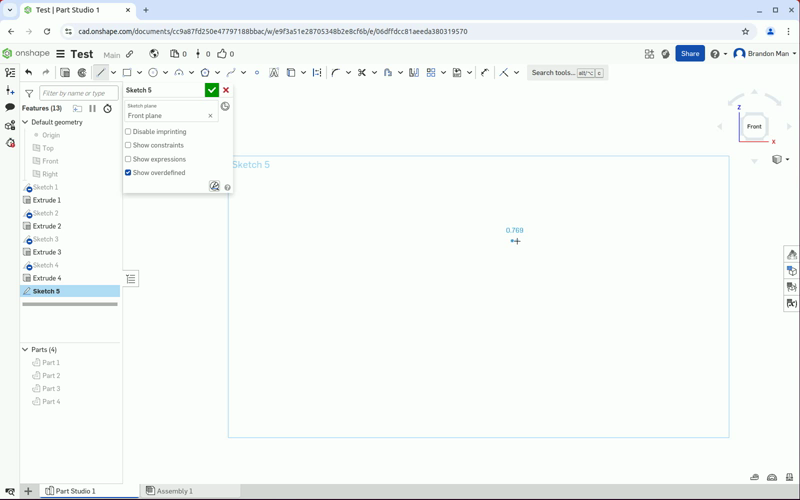
scroll(6)
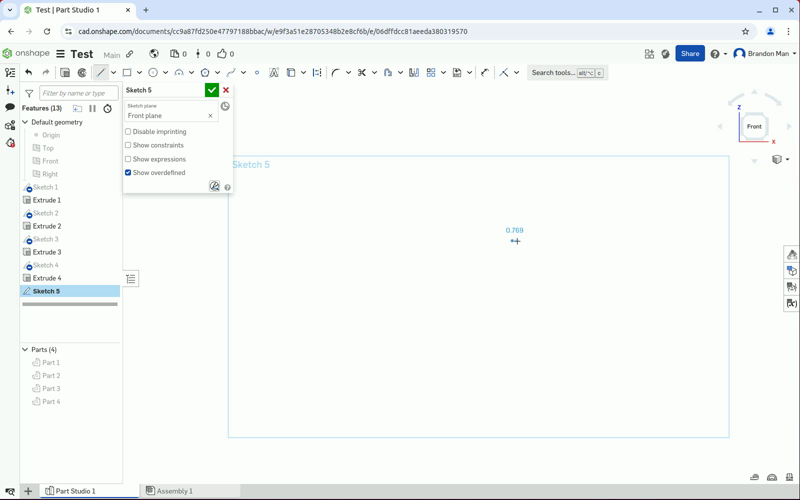
scroll(6)
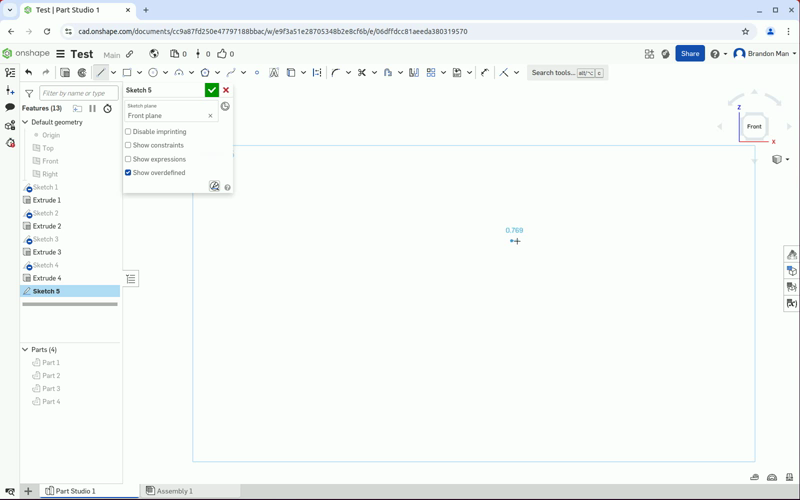
scroll(6)
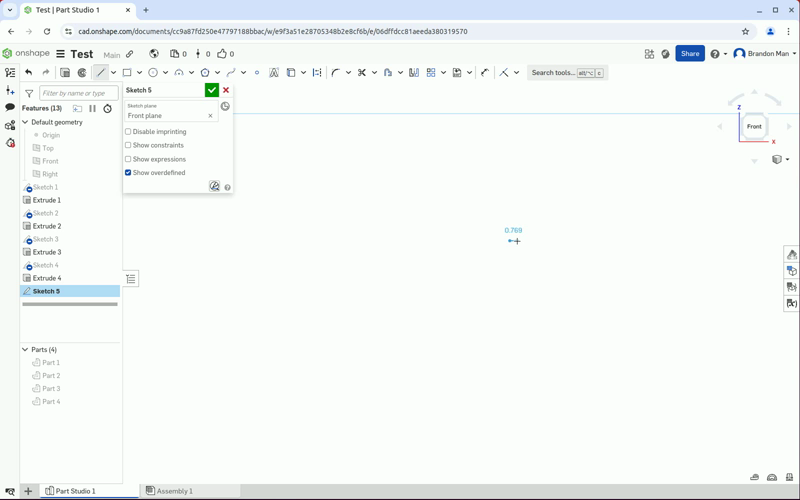
scroll(6)
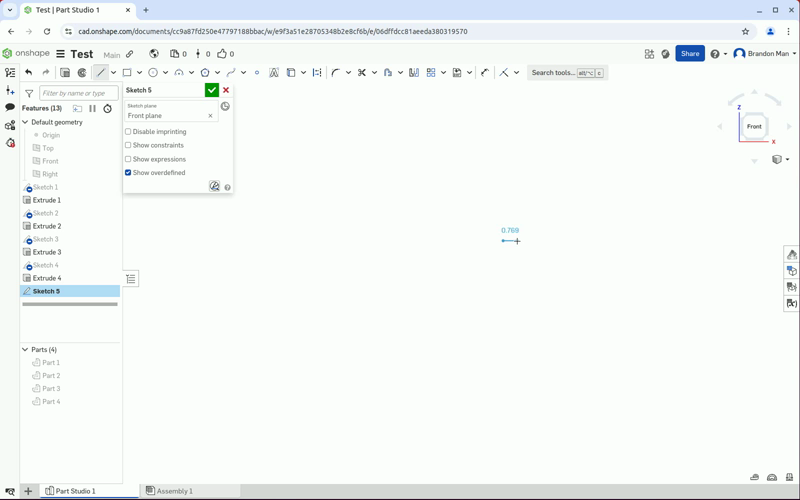
scroll(6)
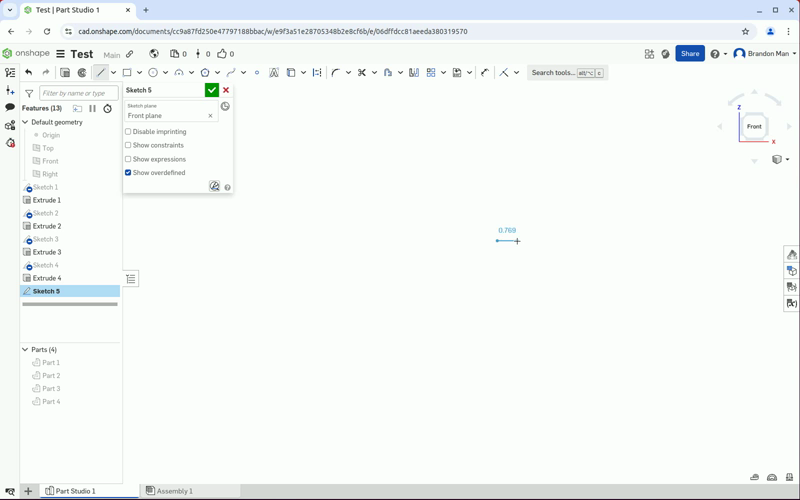
scroll(6)
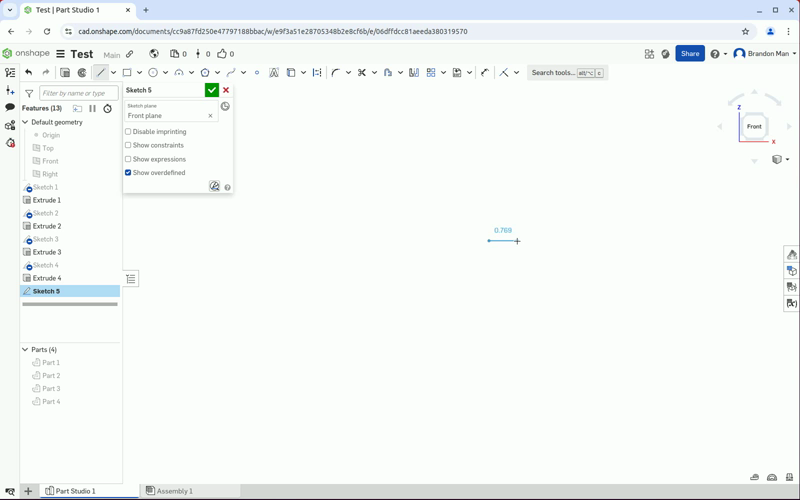
scroll(6)
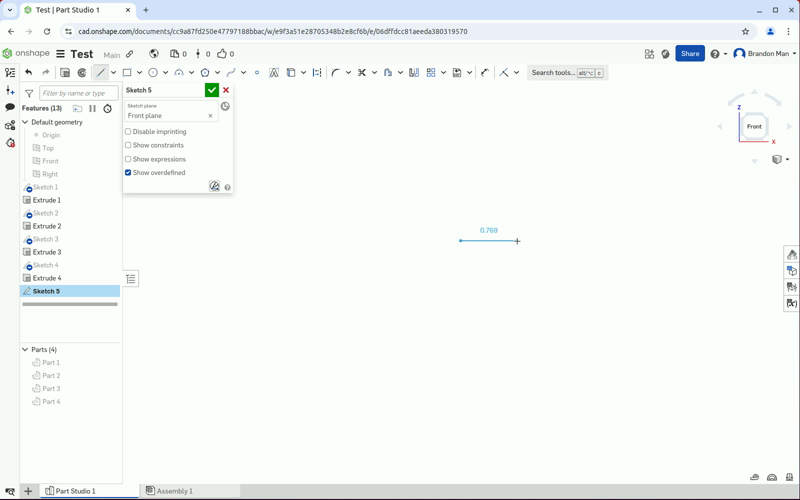
click(517, 240)
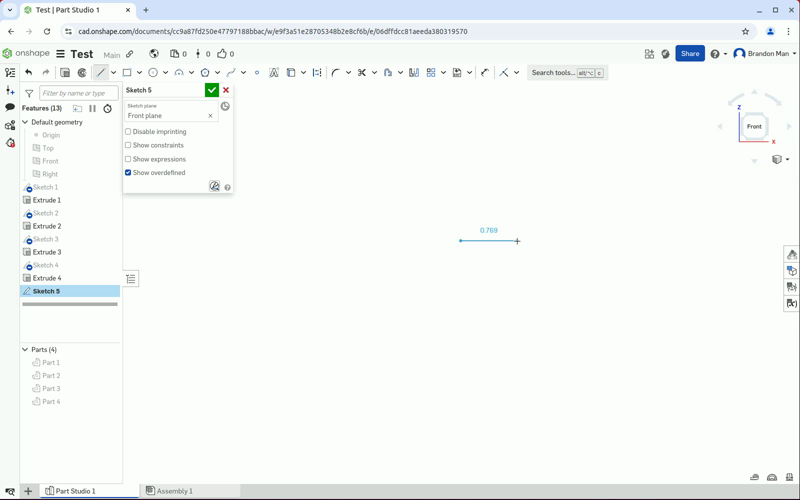
scroll(-6)
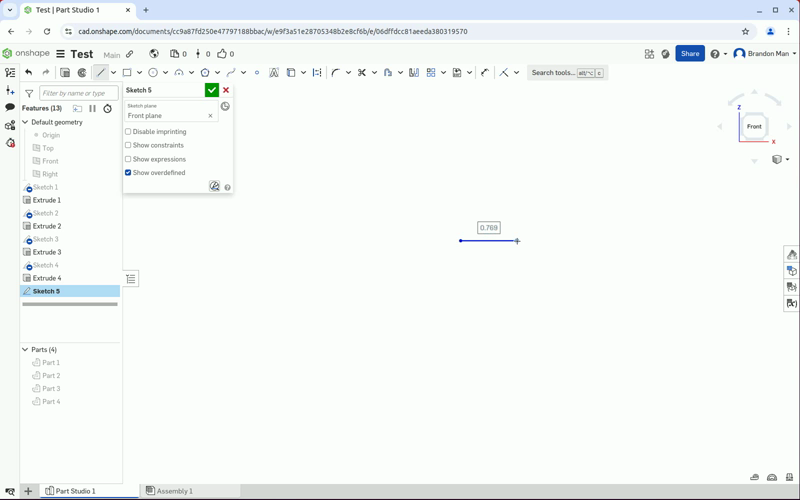
scroll(-6)
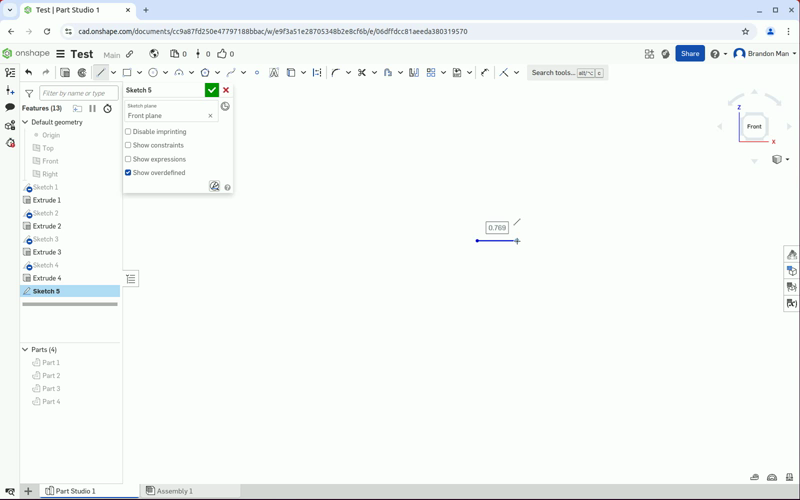
scroll(-6)
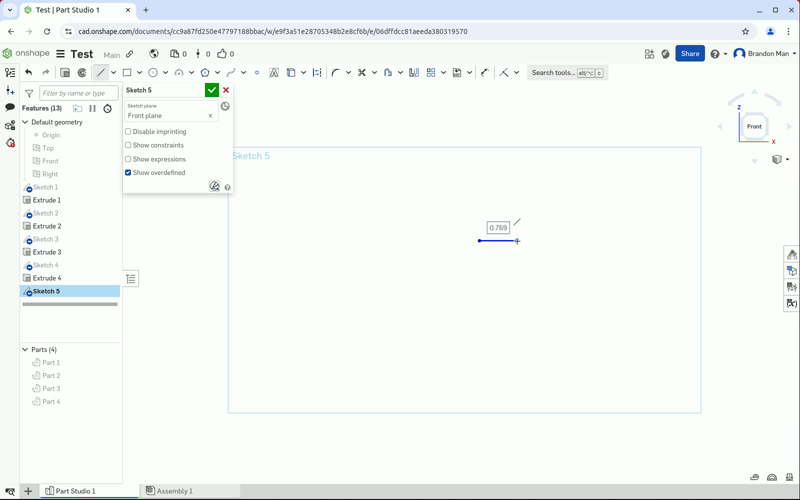
scroll(-6)
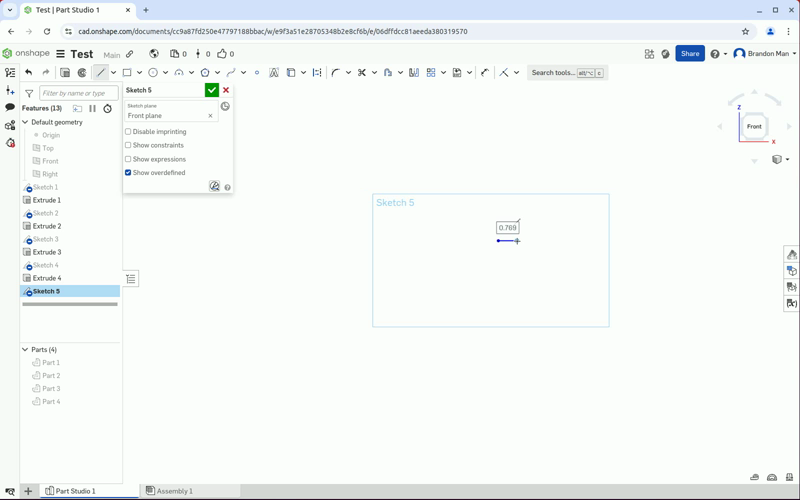
scroll(-6)
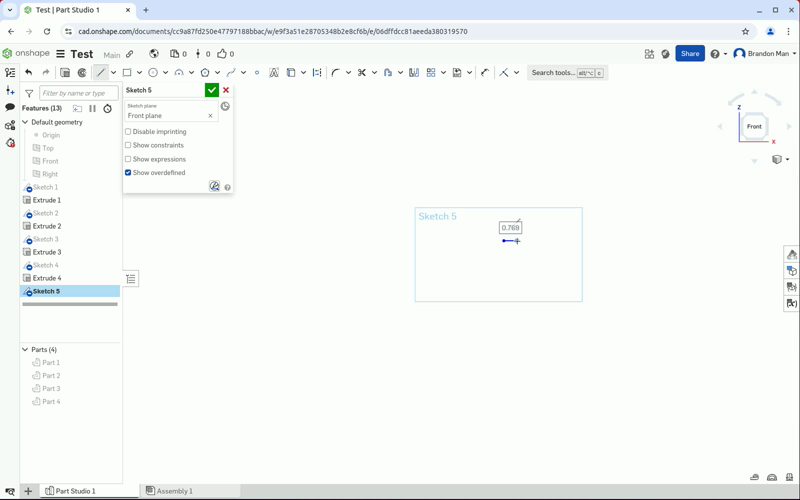
scroll(-6)
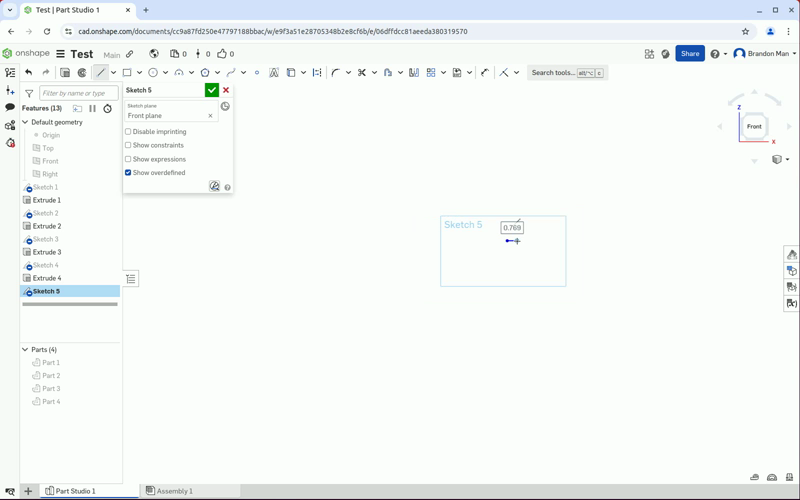
scroll(-6)
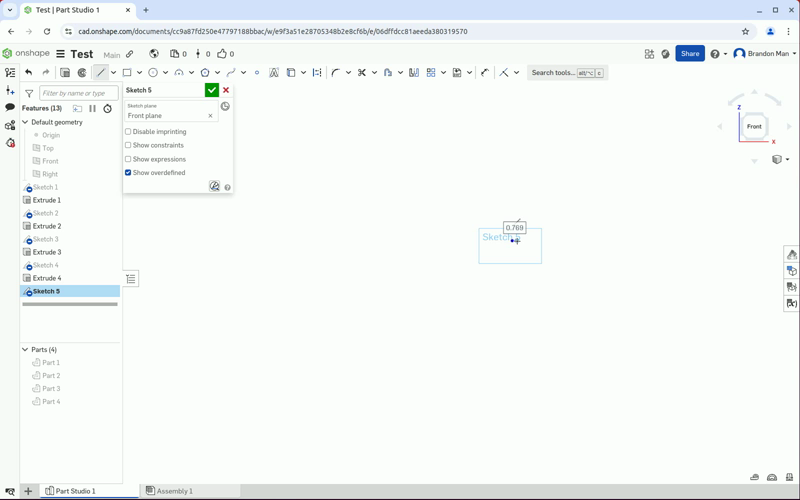
key_up(shift)
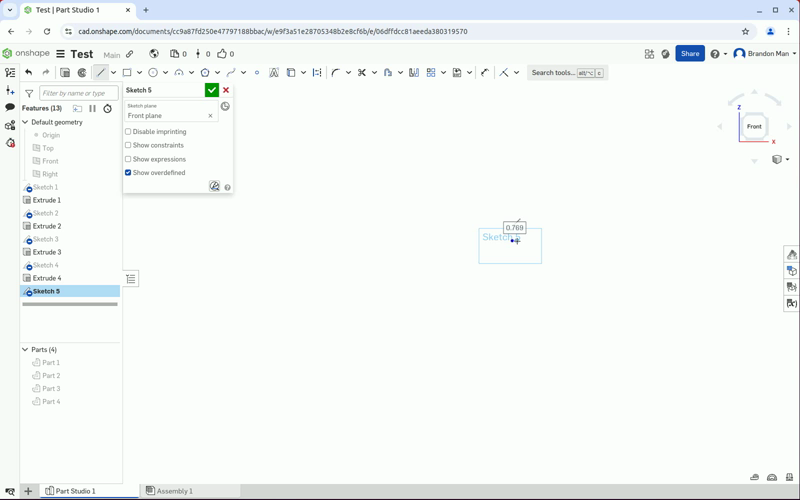
key_down(shift)
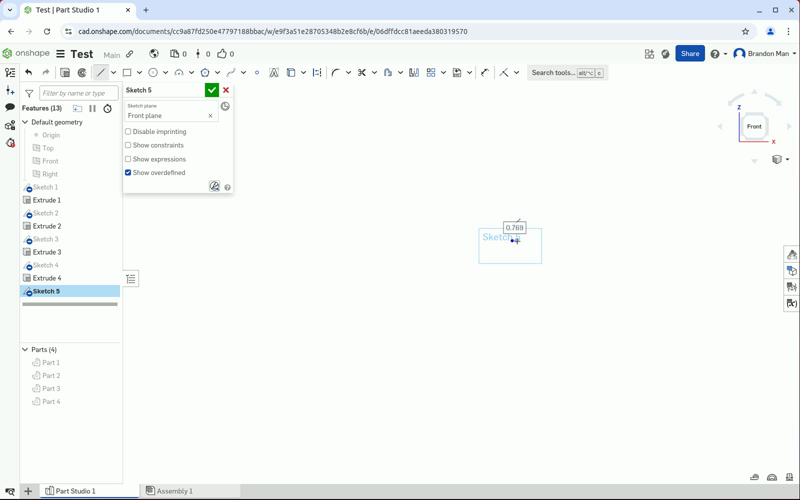
mouse_move(517, 174)
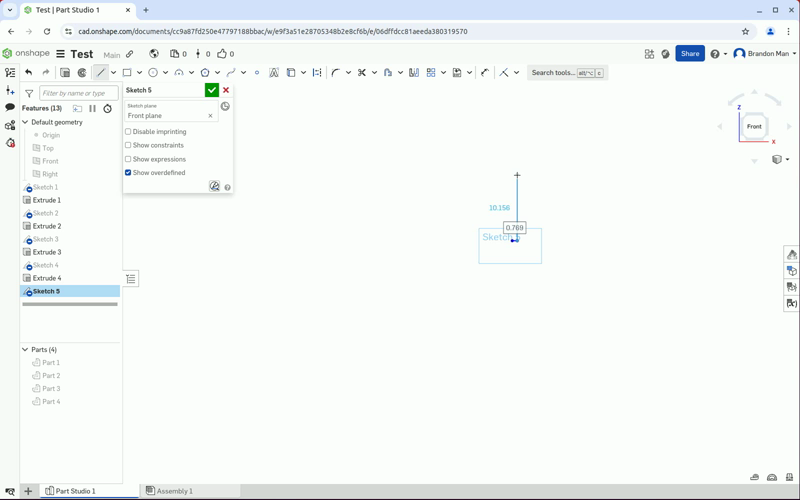
click(517, 174)
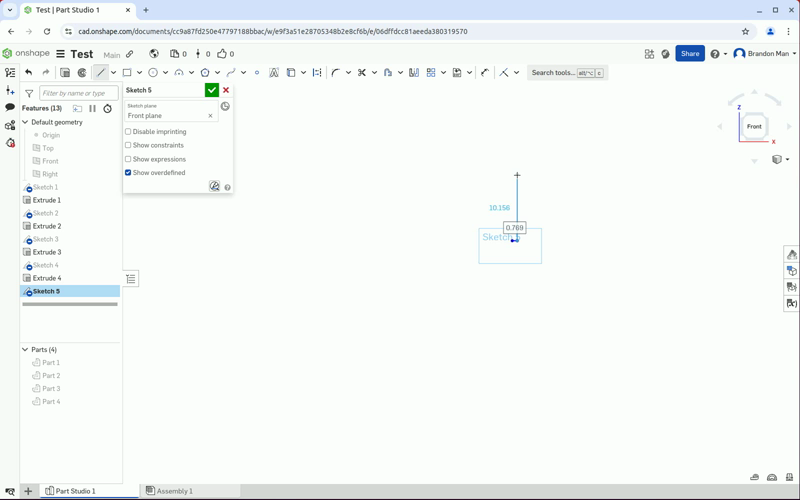
key_up(shift)
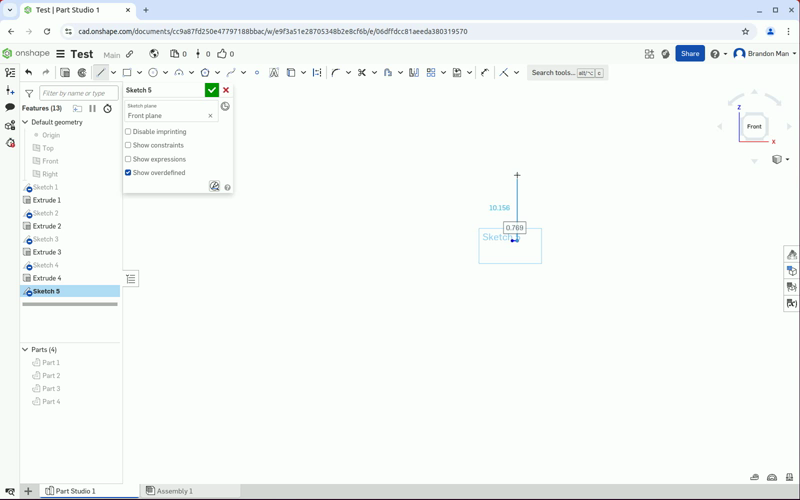
key_down(shift)
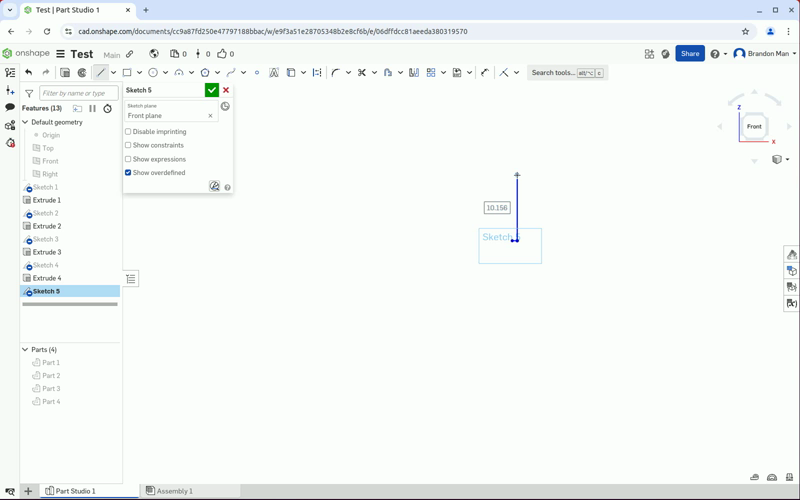
mouse_move(547, 174)
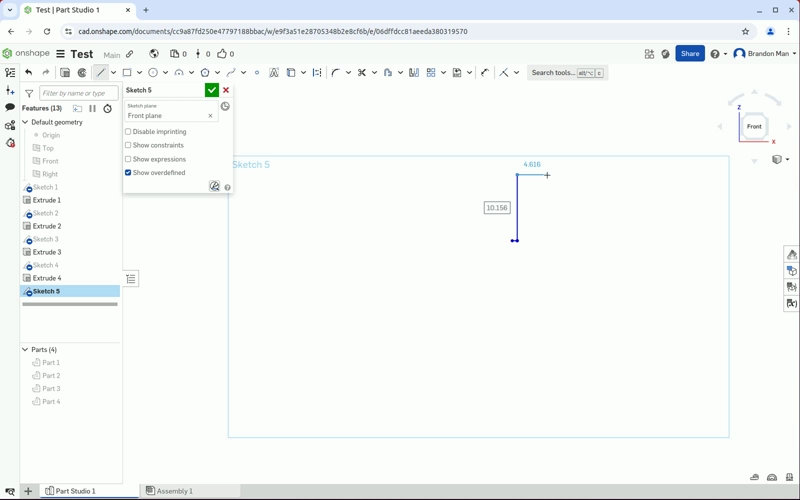
mouse_move(512, 174)
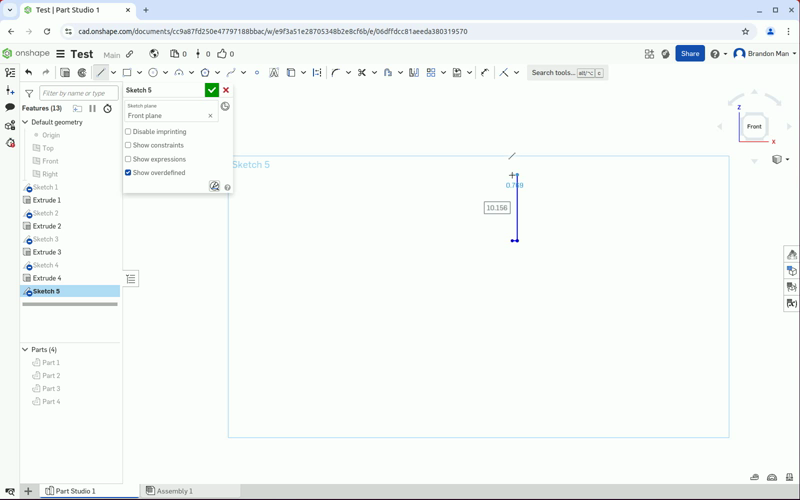
scroll(6)
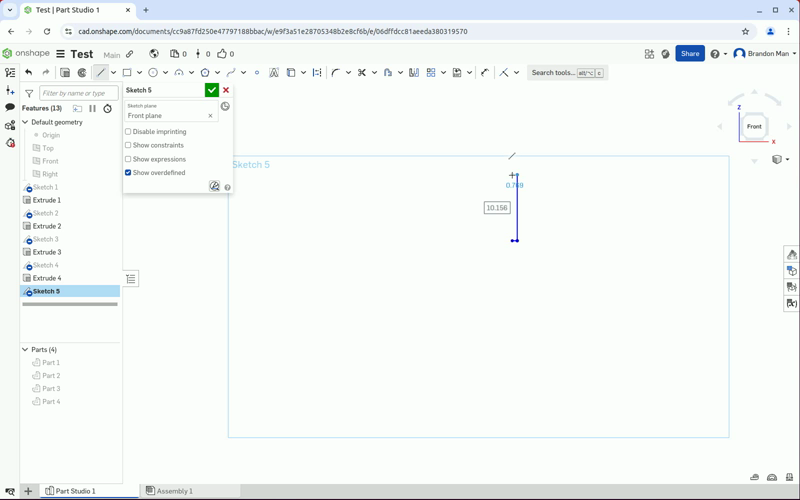
scroll(6)
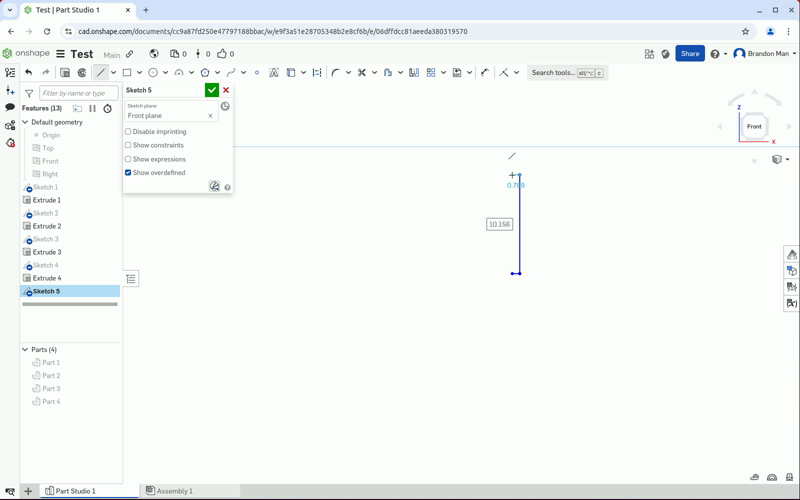
scroll(6)
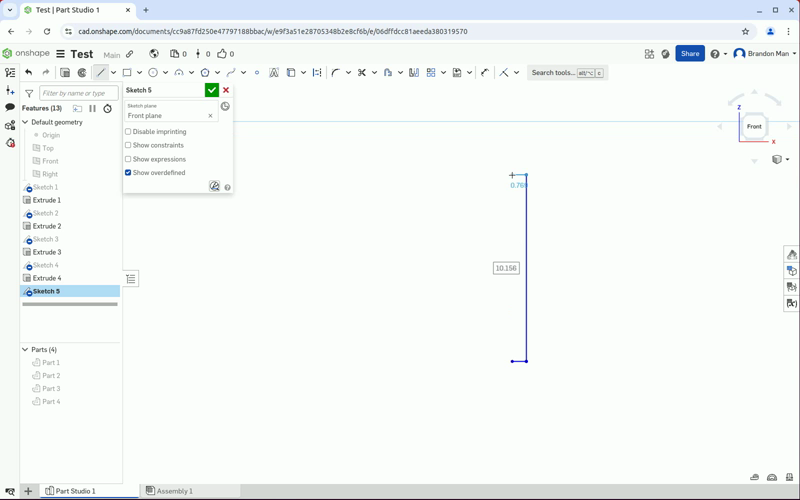
scroll(6)
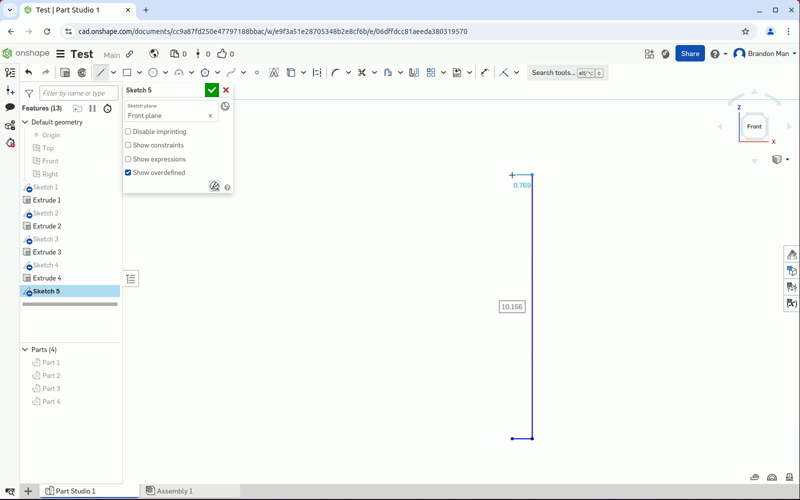
scroll(6)
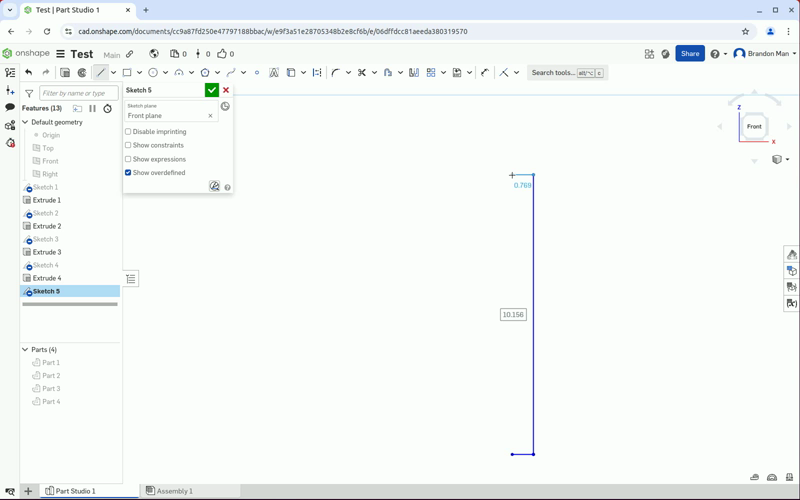
scroll(6)
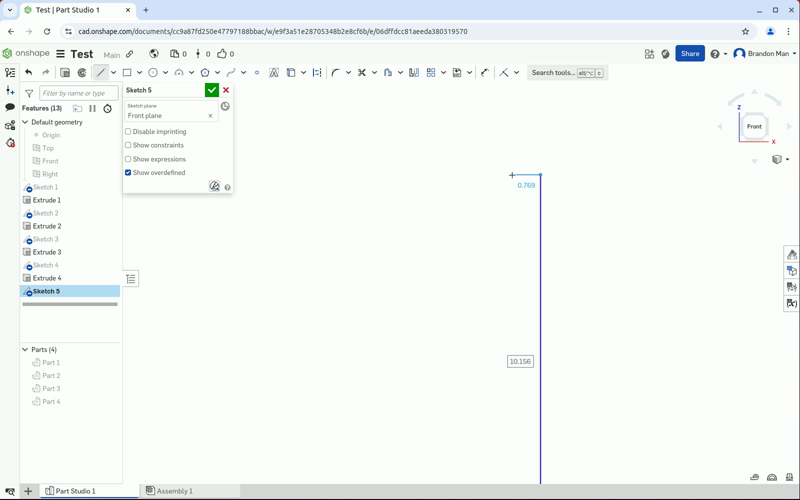
scroll(6)
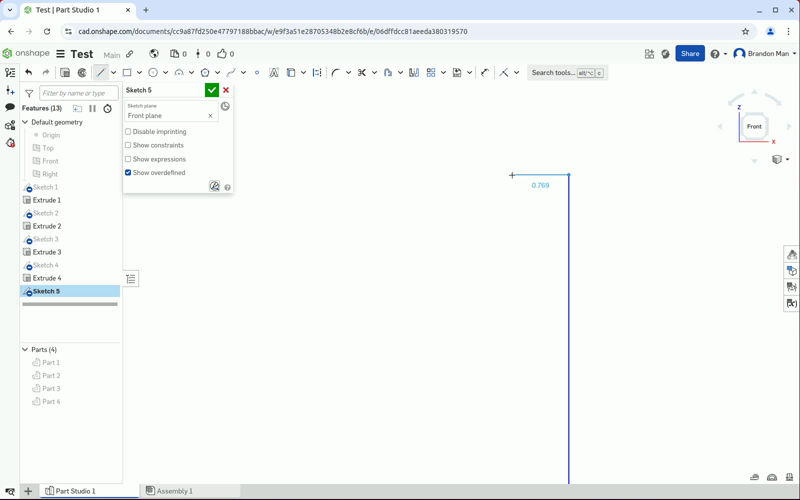
click(512, 174)
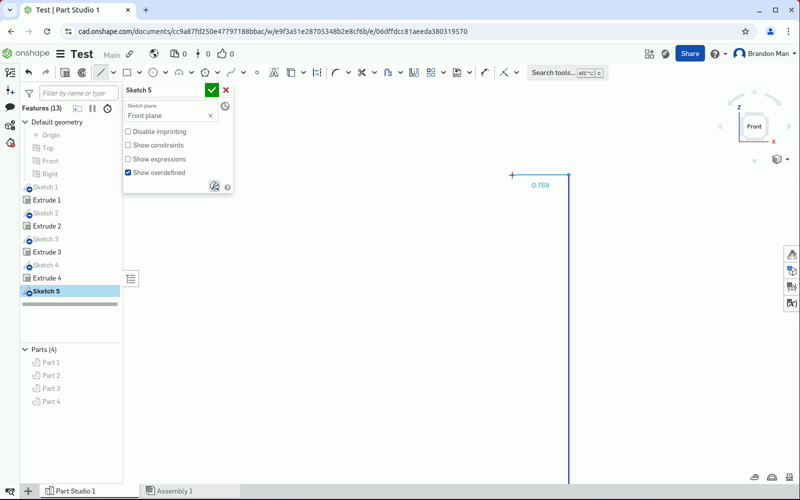
scroll(-6)
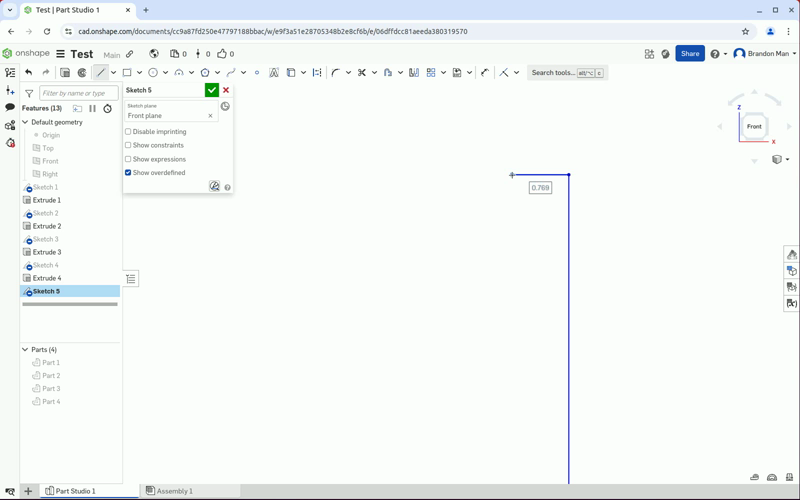
scroll(-6)
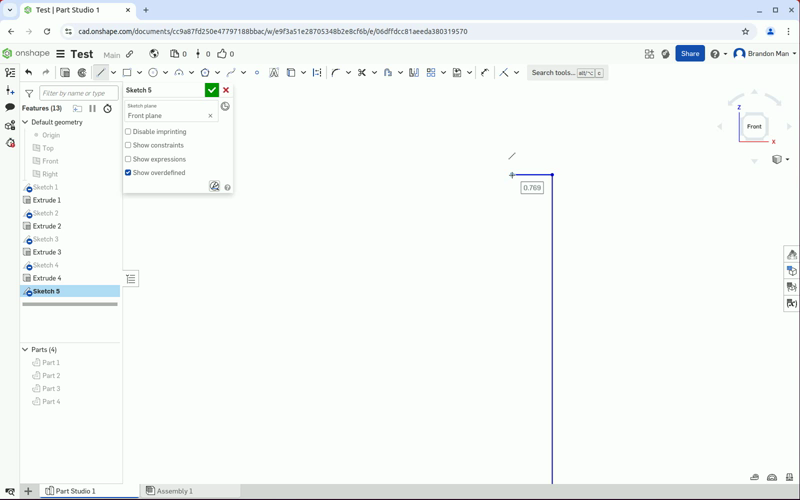
scroll(-6)
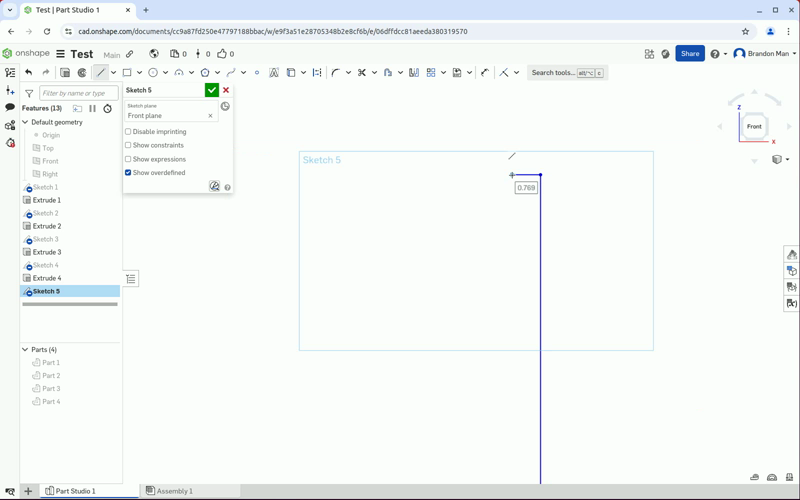
scroll(-6)
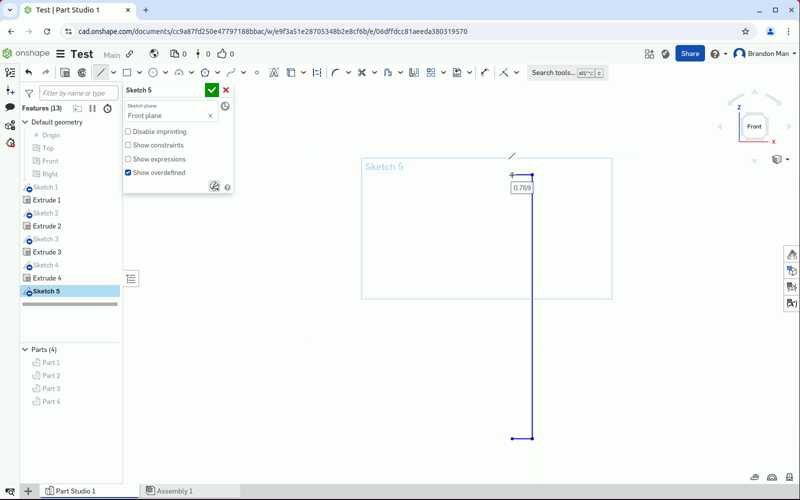
scroll(-6)
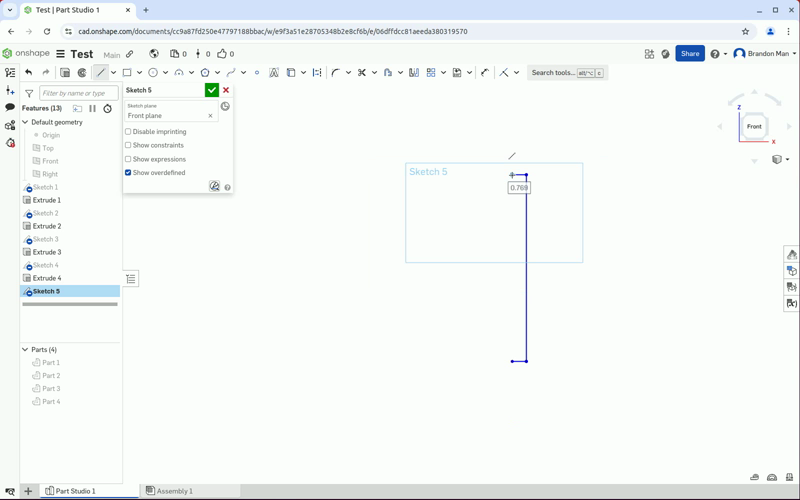
scroll(-6)
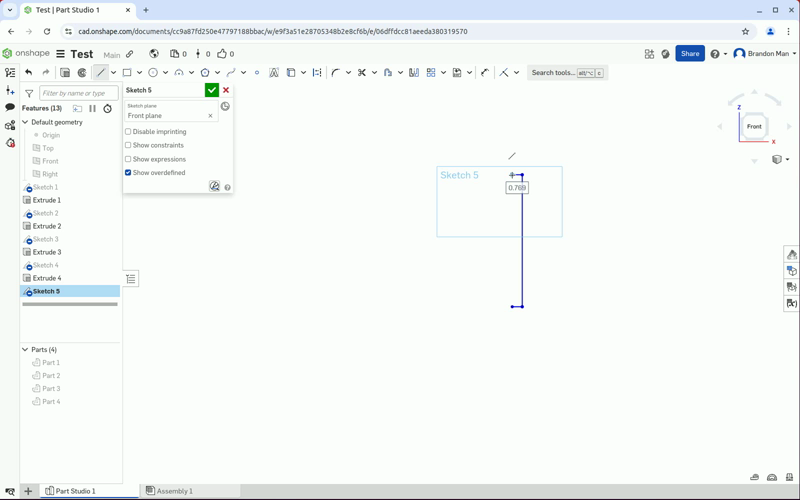
scroll(-6)
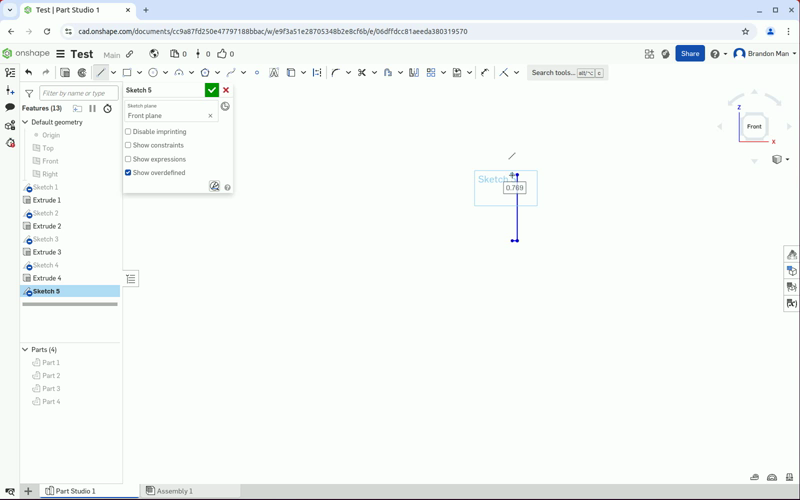
key_up(shift)
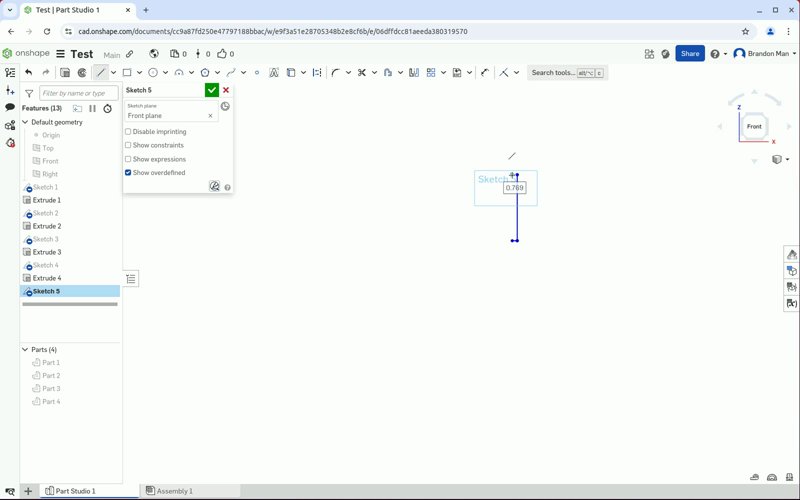
key_down(shift)
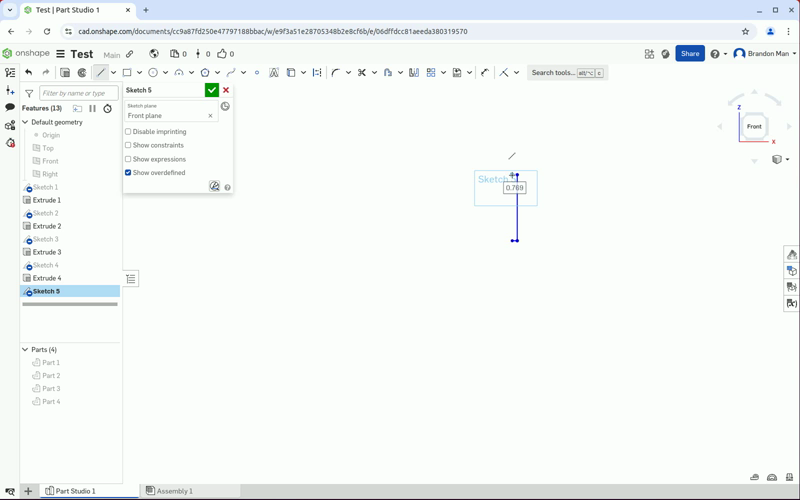
mouse_move(542, 174)
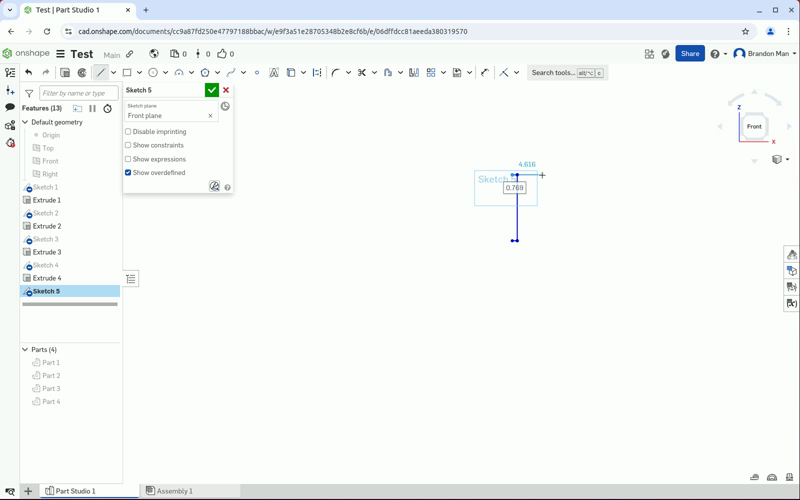
mouse_move(512, 204)
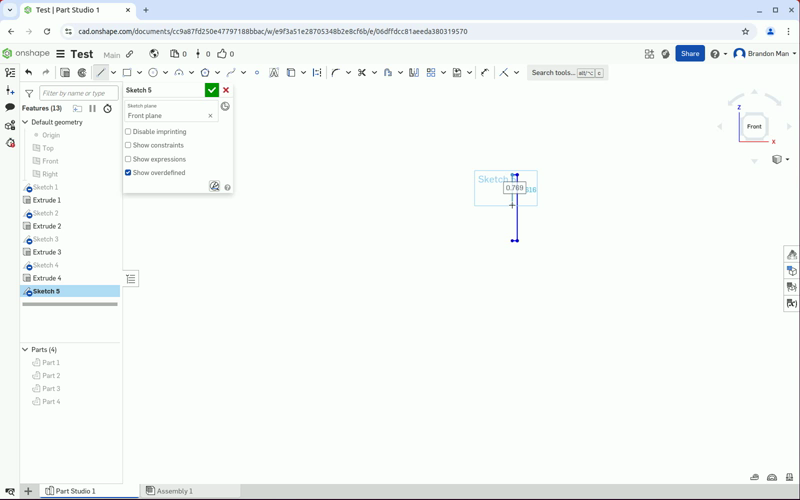
click(512, 204)
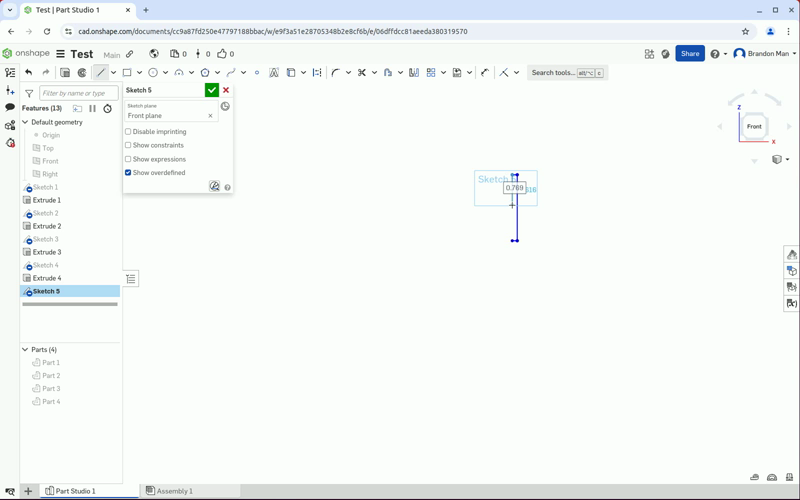
key_up(shift)
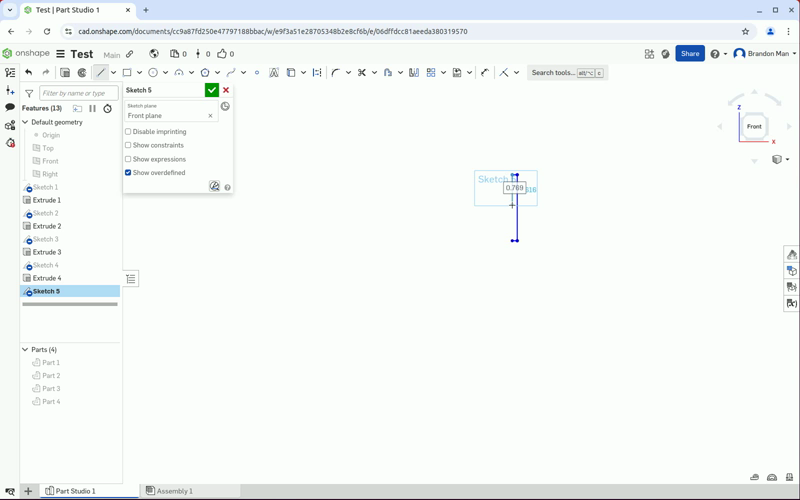
key_down(shift)
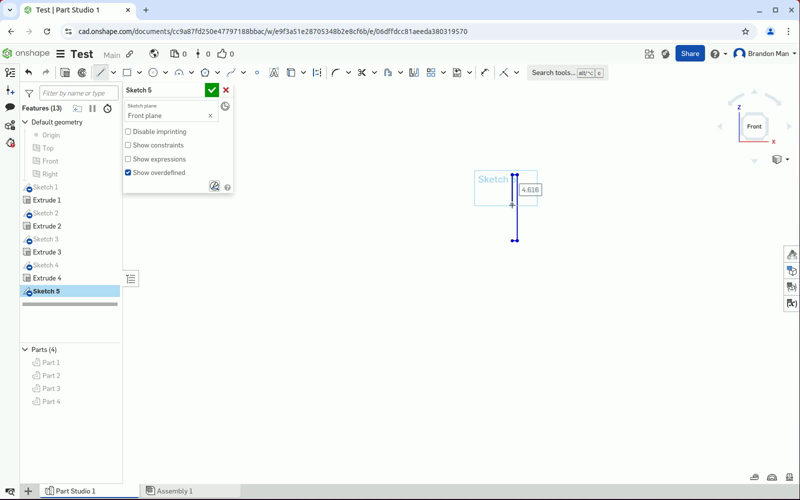
mouse_move(542, 204)
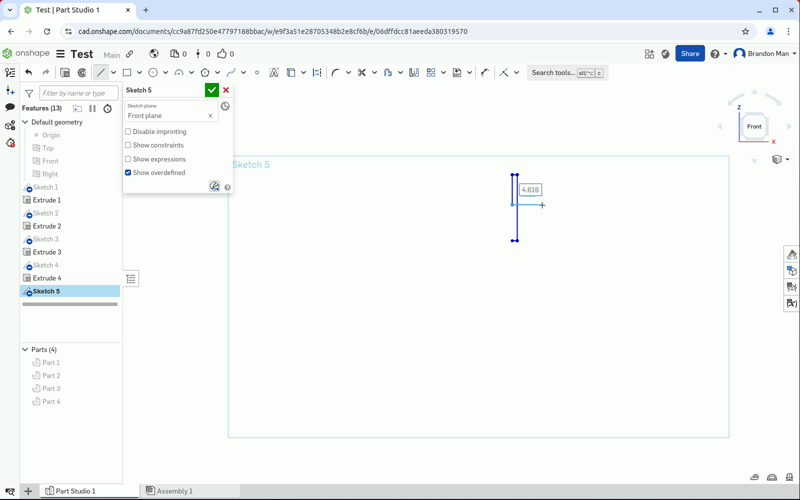
mouse_move(512, 209)
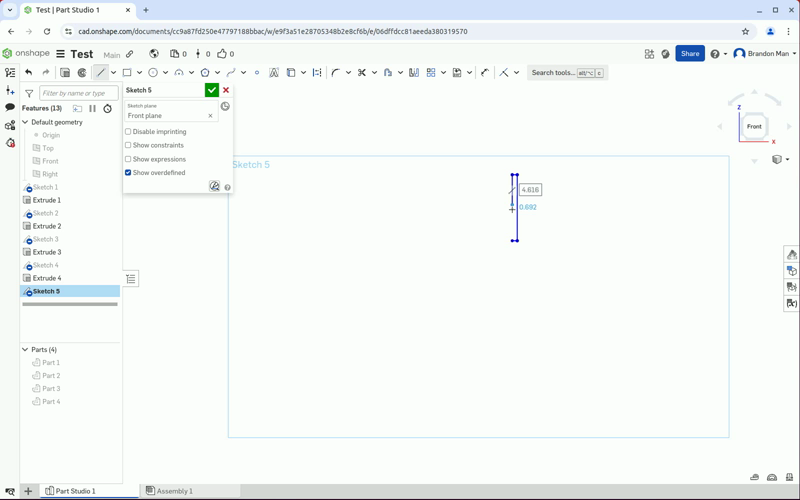
scroll(6)
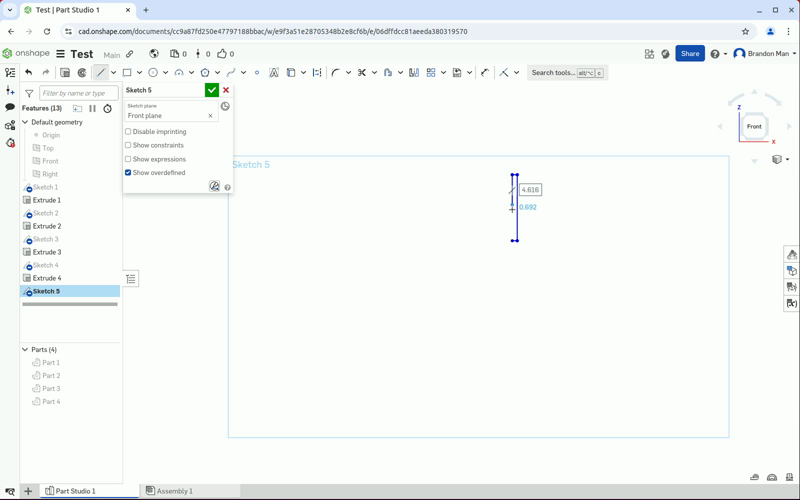
scroll(6)
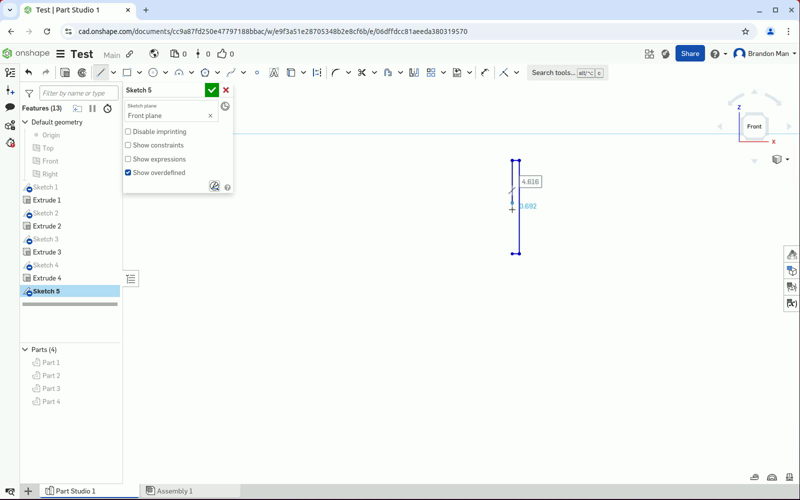
scroll(6)
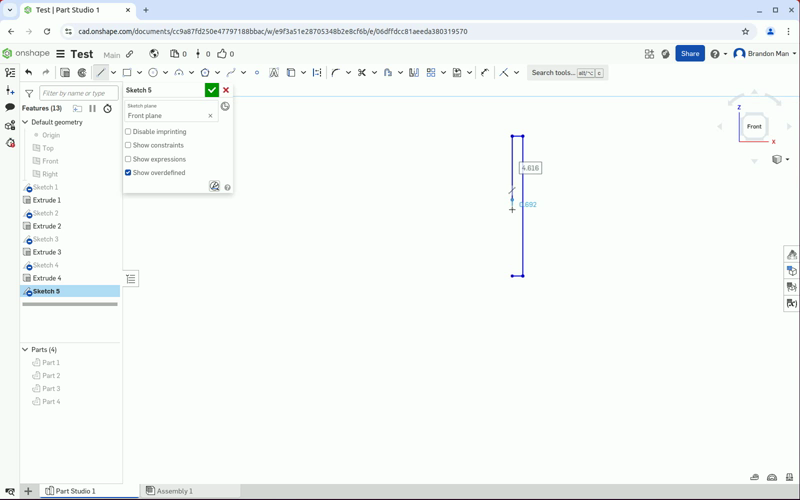
scroll(6)
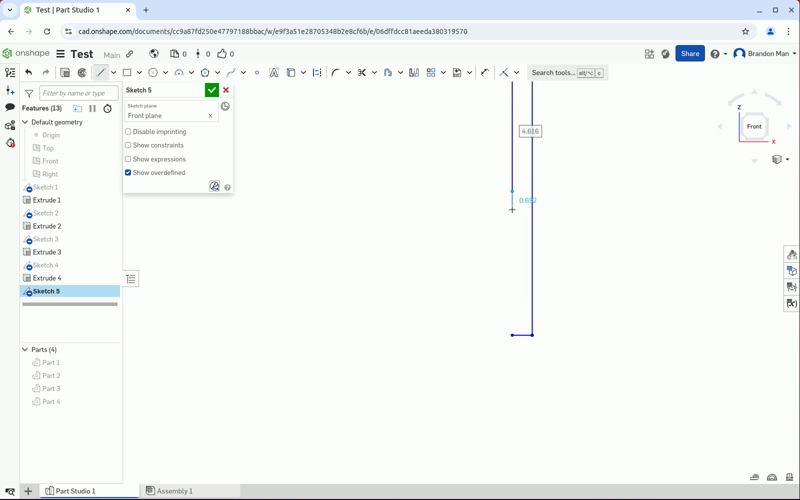
scroll(6)
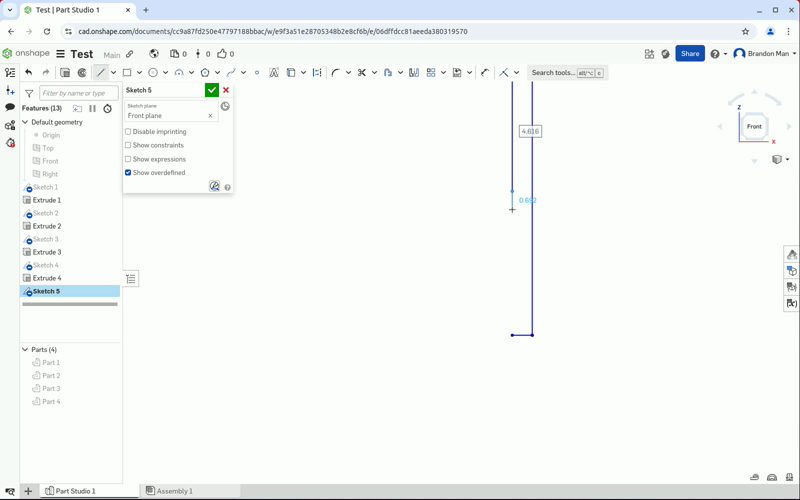
scroll(6)
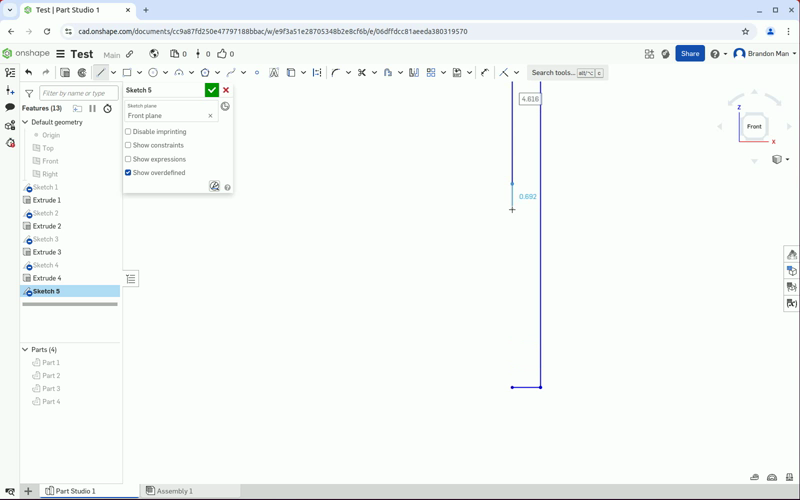
scroll(6)
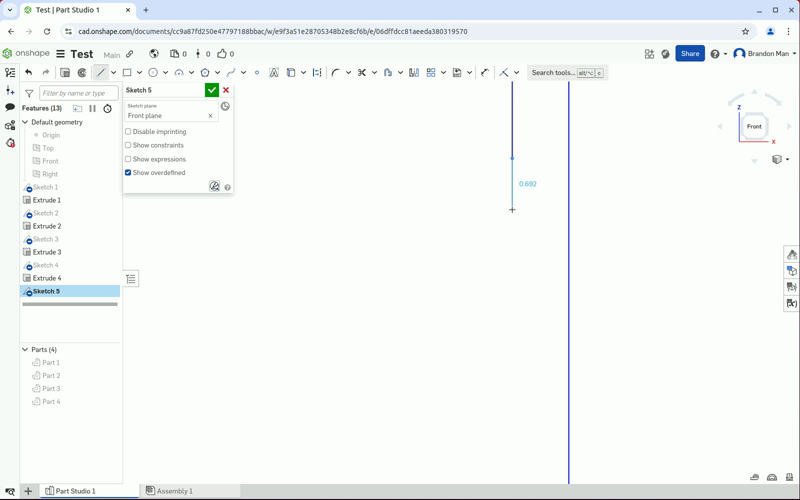
click(512, 209)
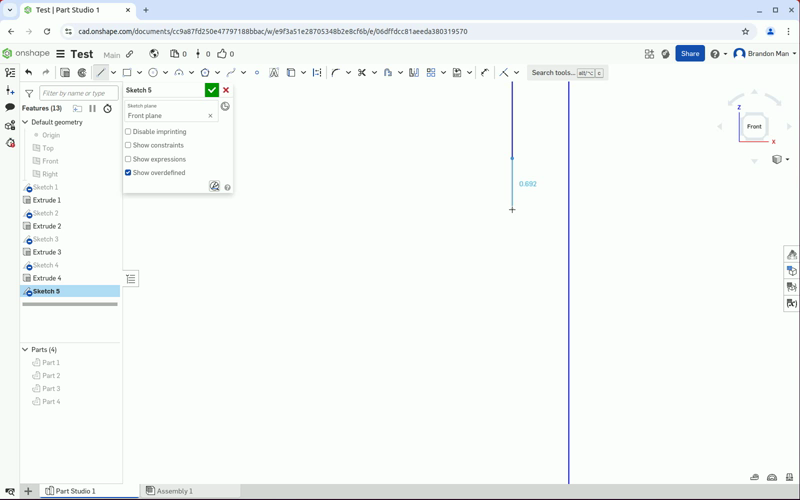
scroll(-6)
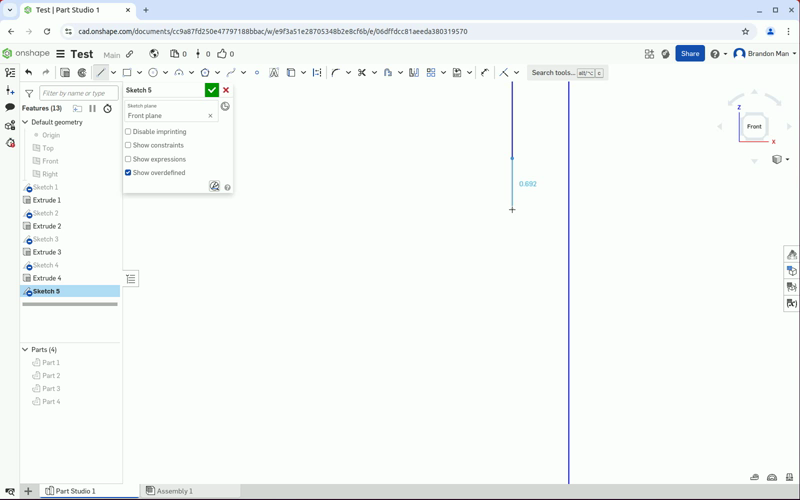
scroll(-6)
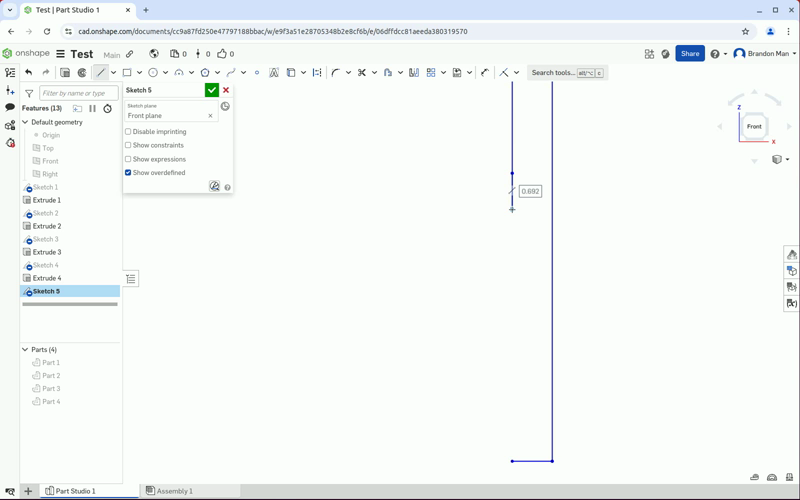
scroll(-6)
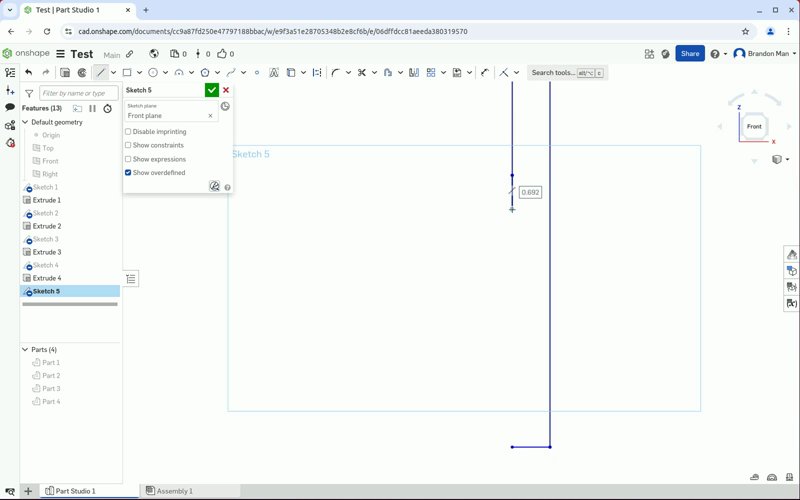
scroll(-6)
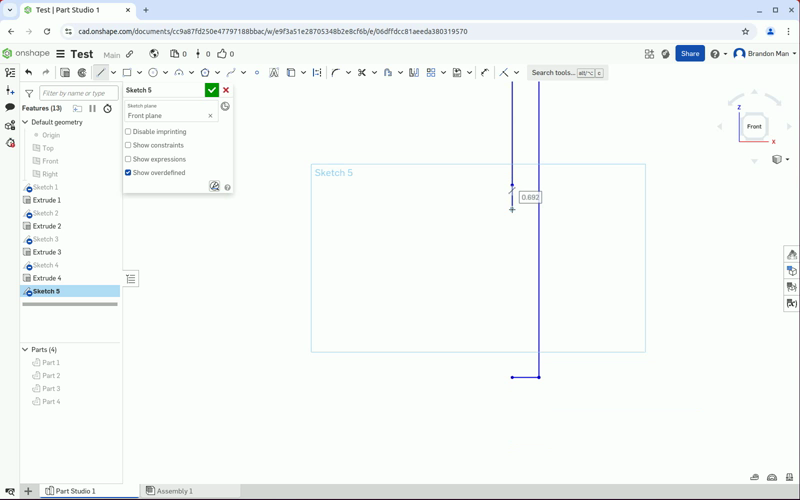
scroll(-6)
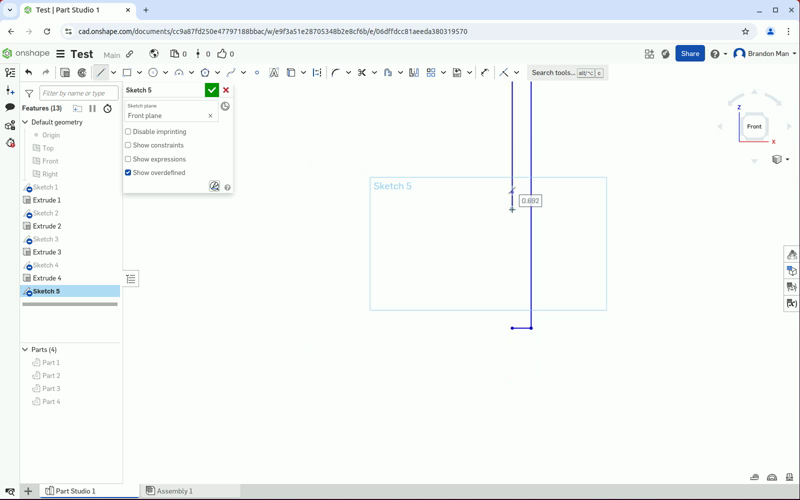
scroll(-6)
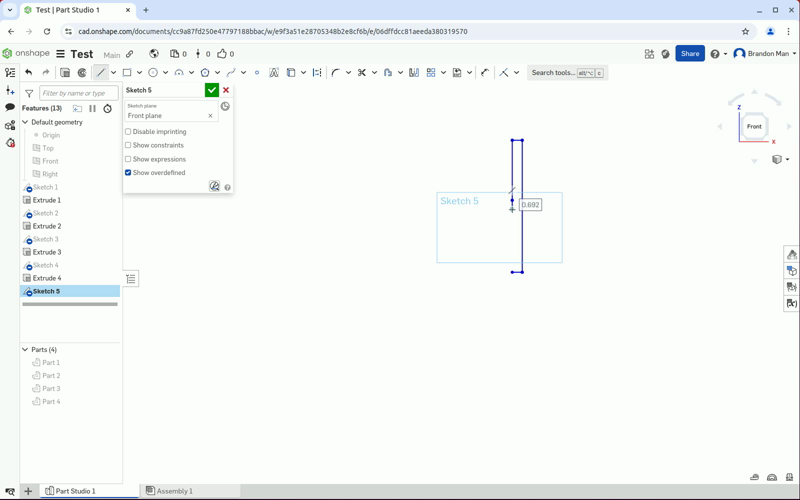
scroll(-6)
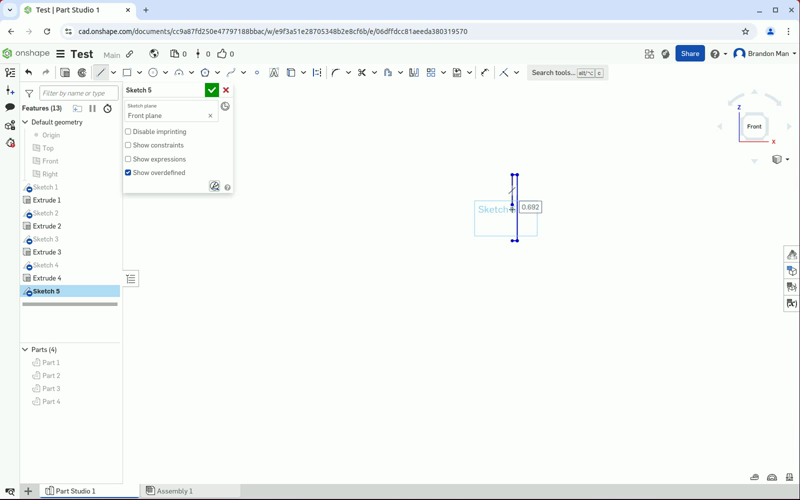
key_up(shift)
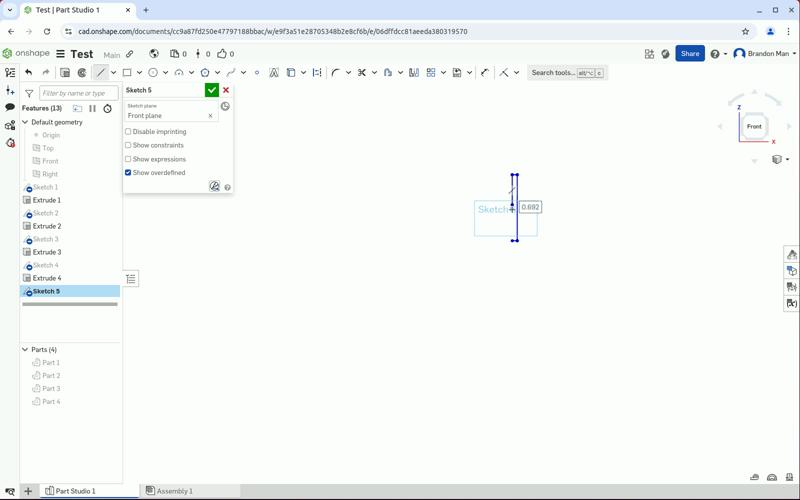
mouse_move(542, 209)
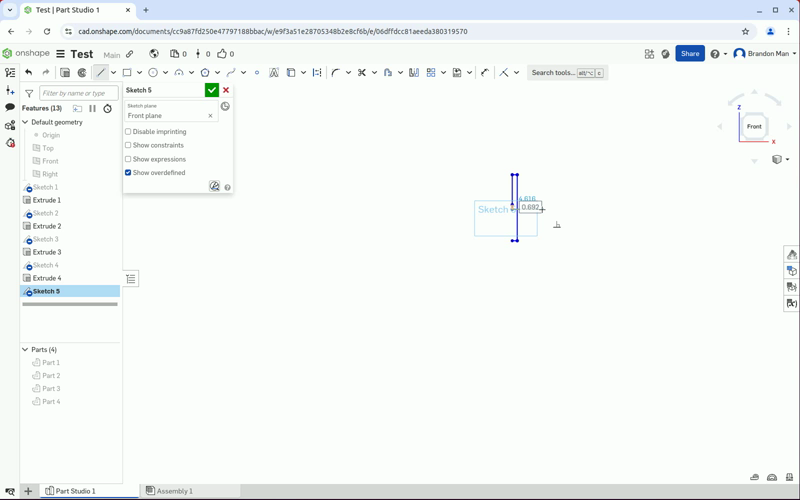
key_down(shift)
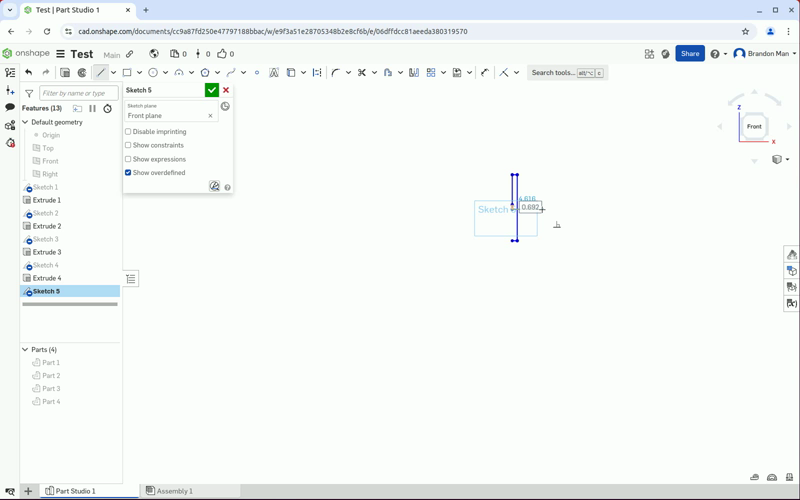
mouse_move(512, 240)
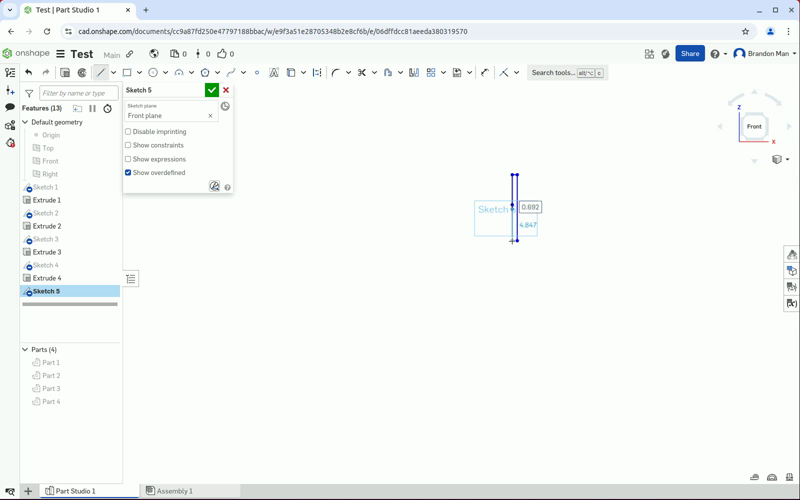
key_up(shift)
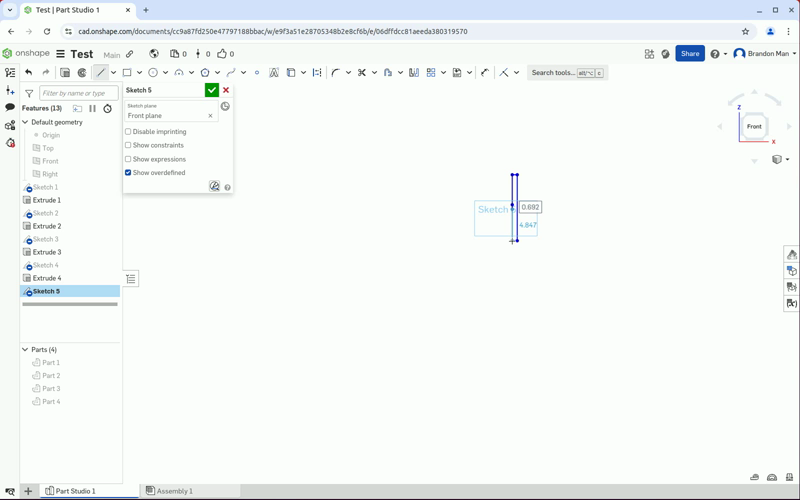
click(512, 240)
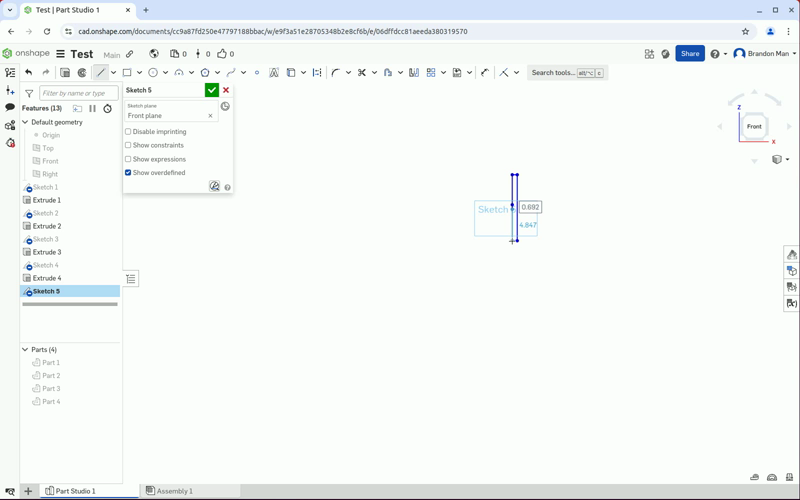
key(esc)
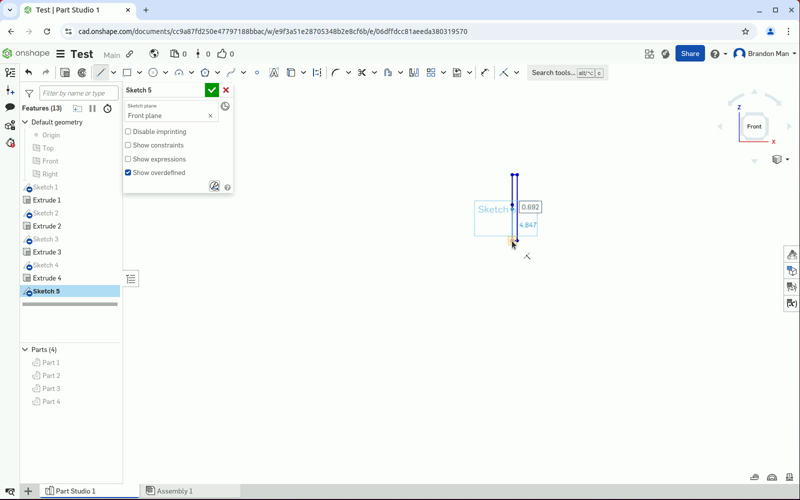
mouse_move(514, 189)
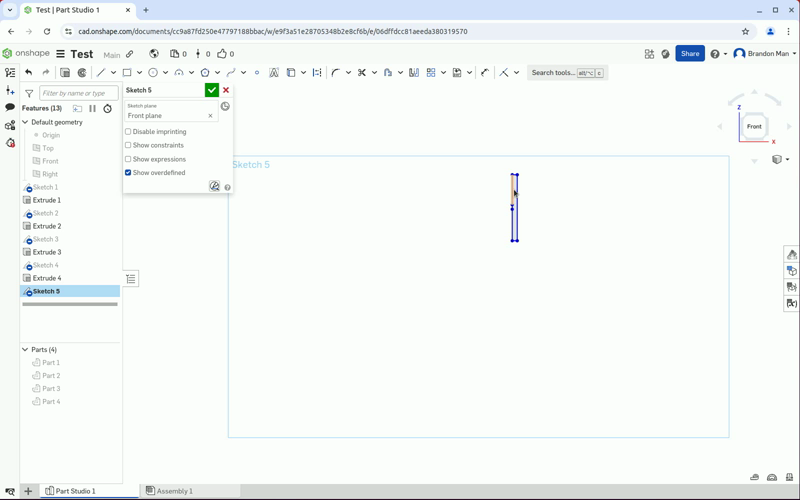
scroll(6)
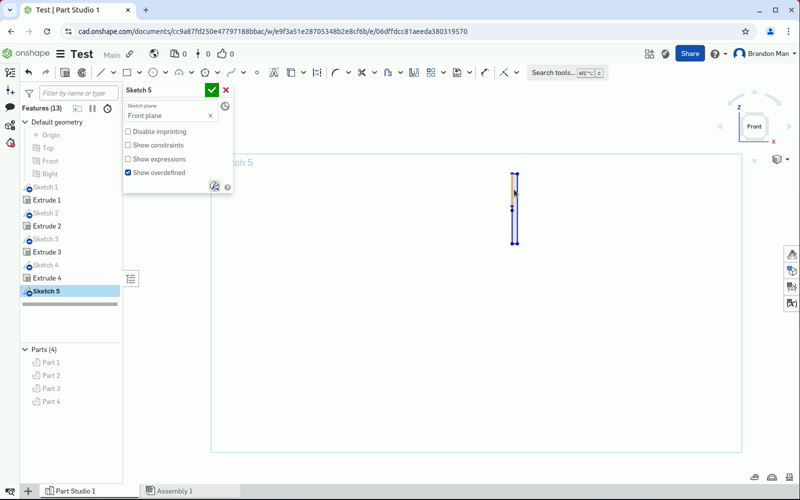
scroll(6)
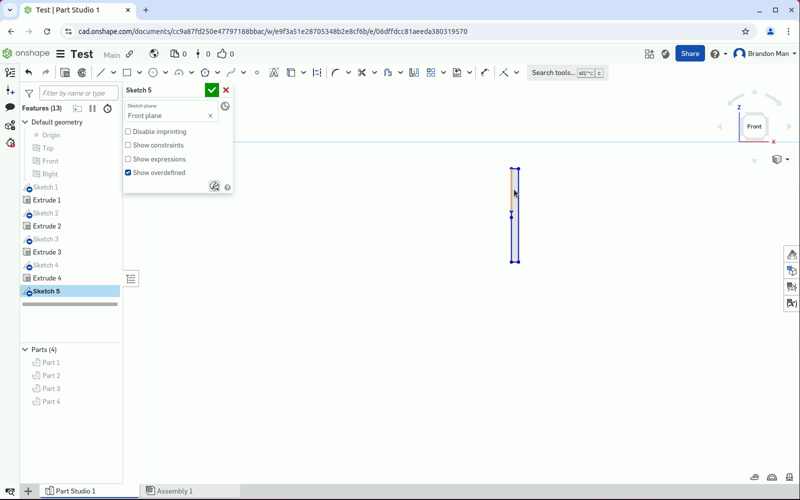
scroll(6)
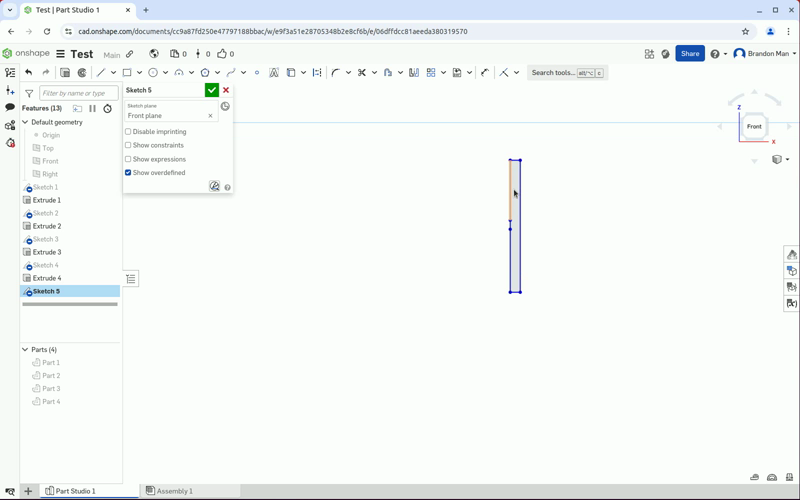
scroll(6)
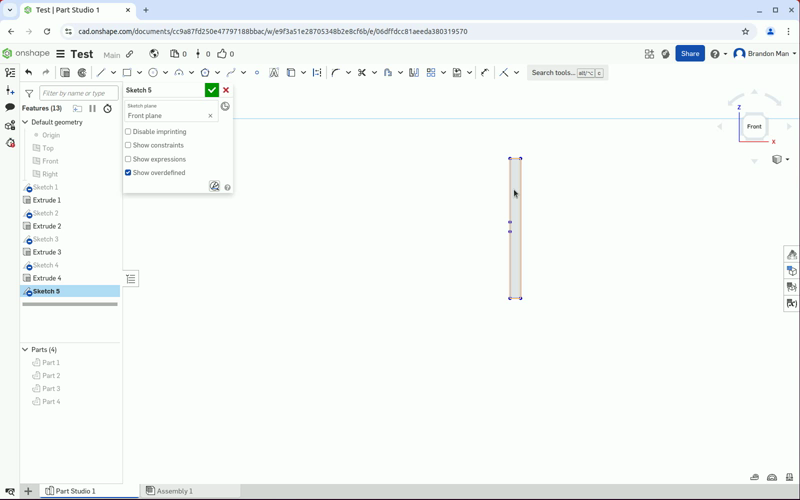
scroll(6)
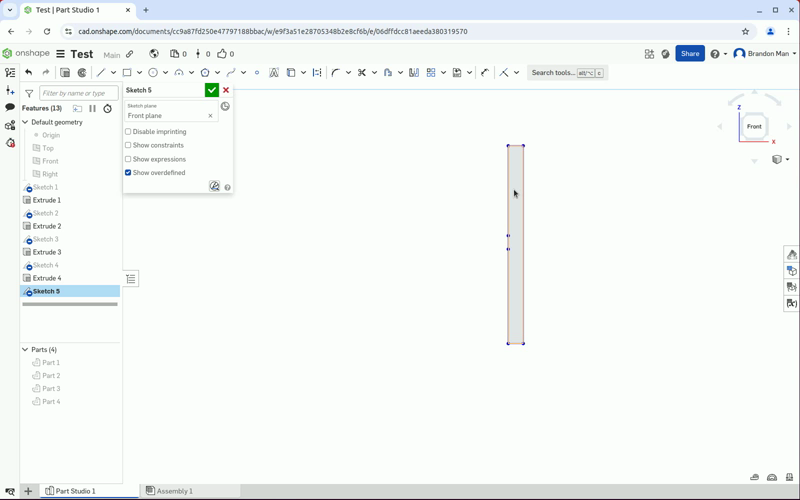
scroll(6)
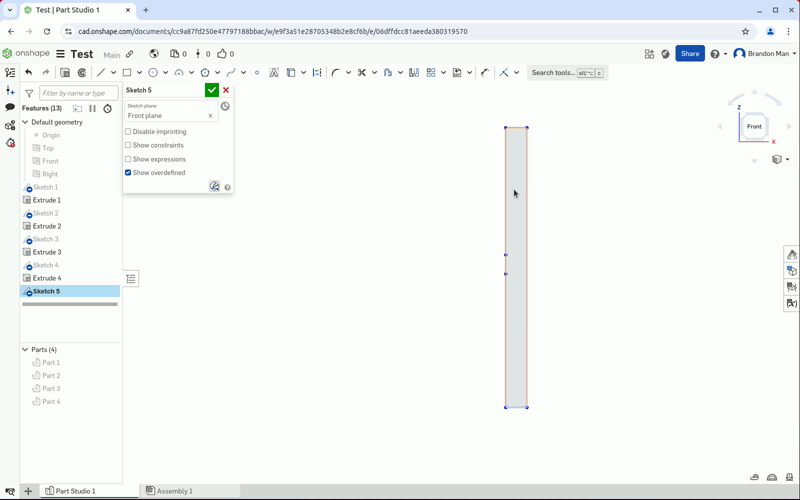
scroll(6)
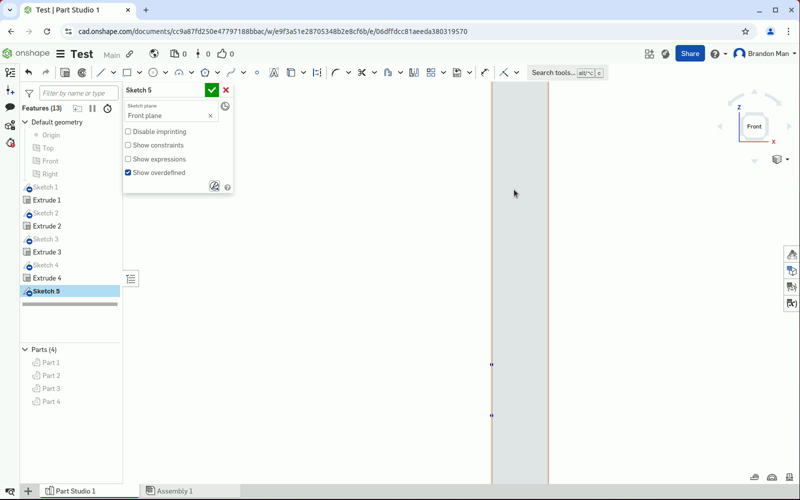
click(514, 189)
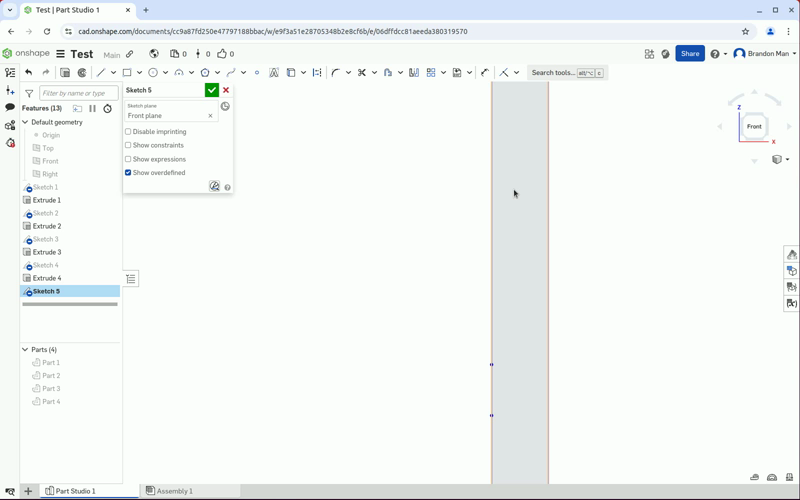
scroll(-6)
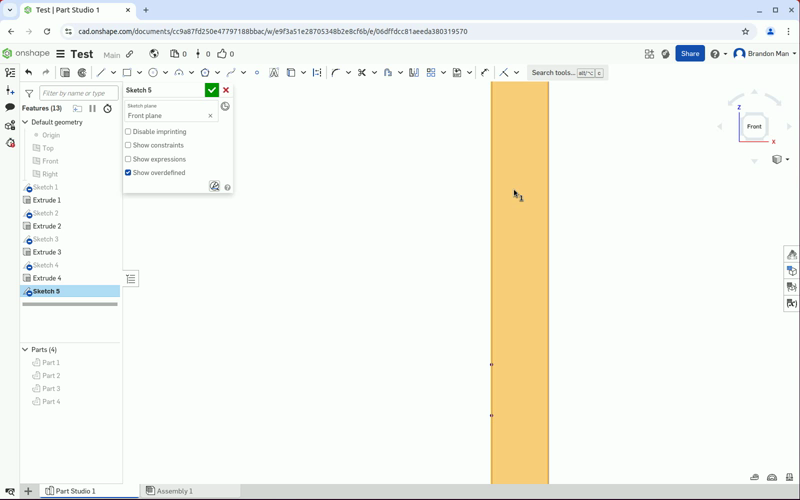
scroll(-6)
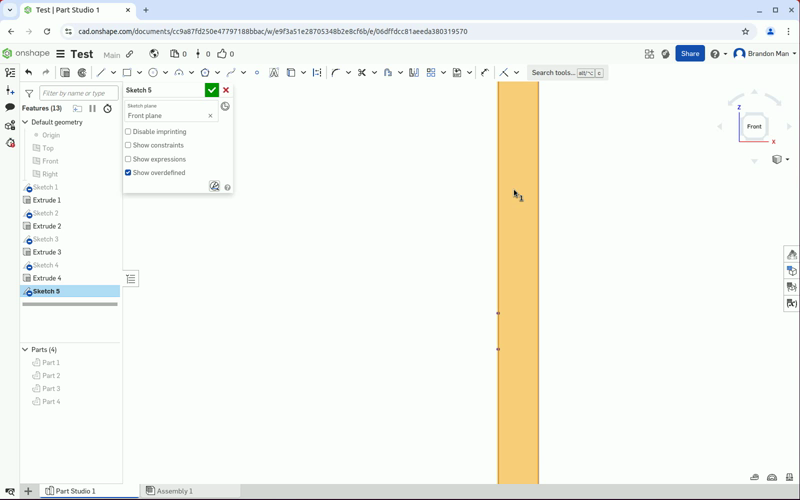
scroll(-6)
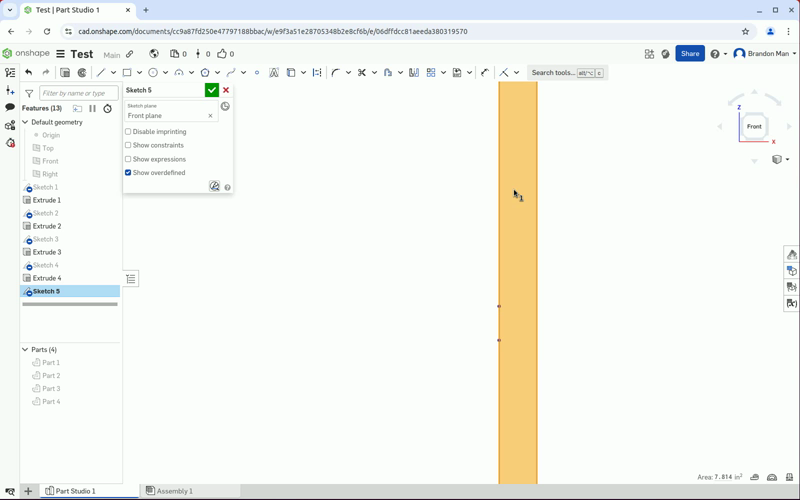
scroll(-6)
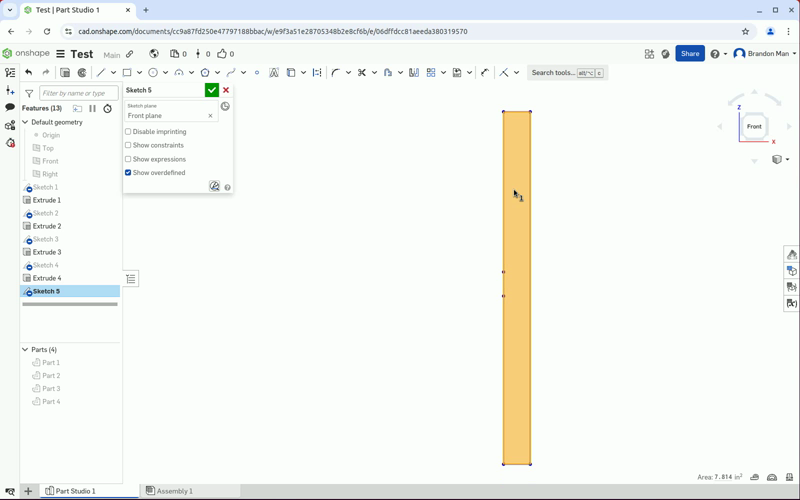
scroll(-6)
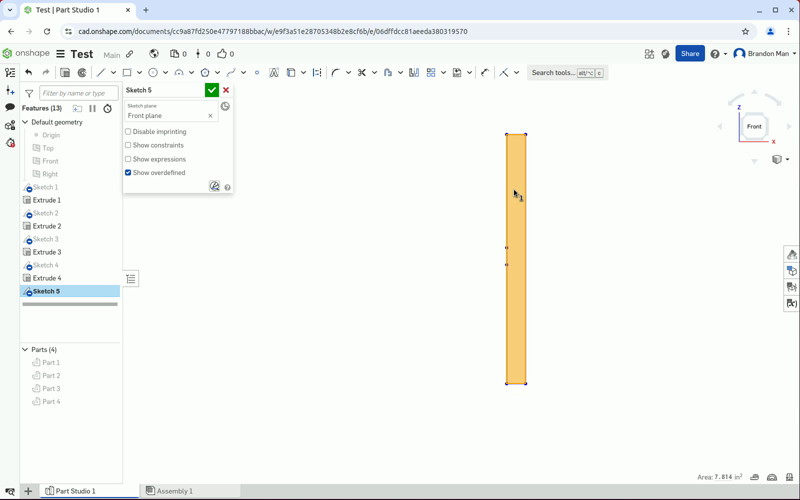
scroll(-6)
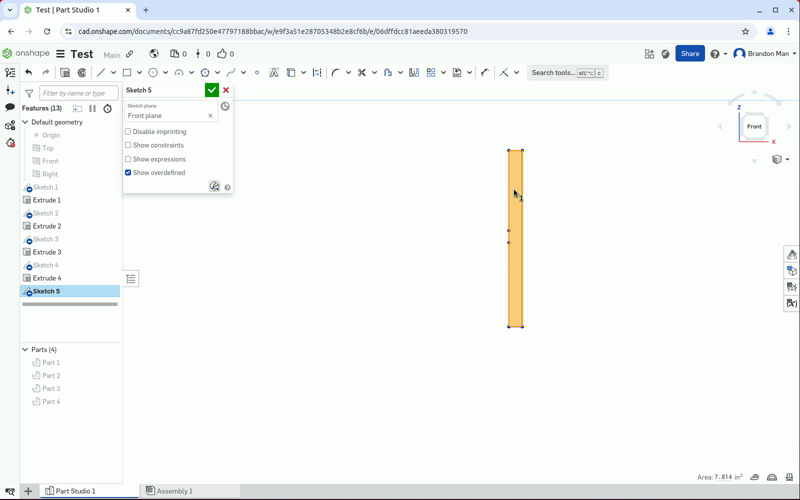
scroll(-6)
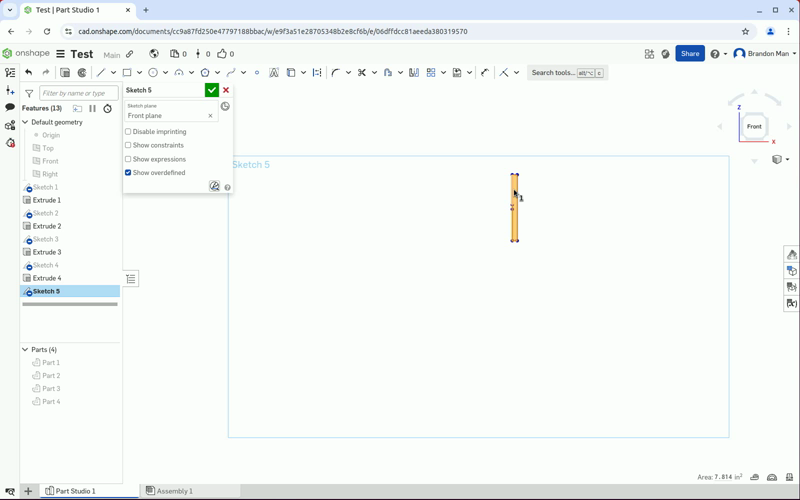
mouse_move(73, 352)
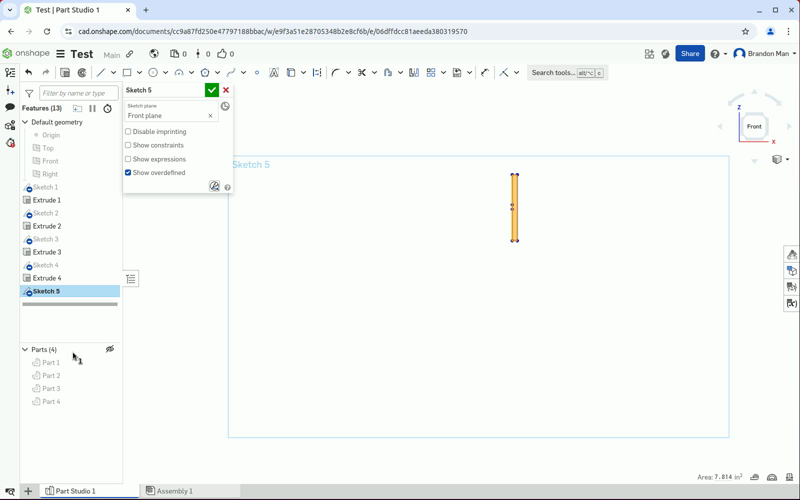
key(shift+y)
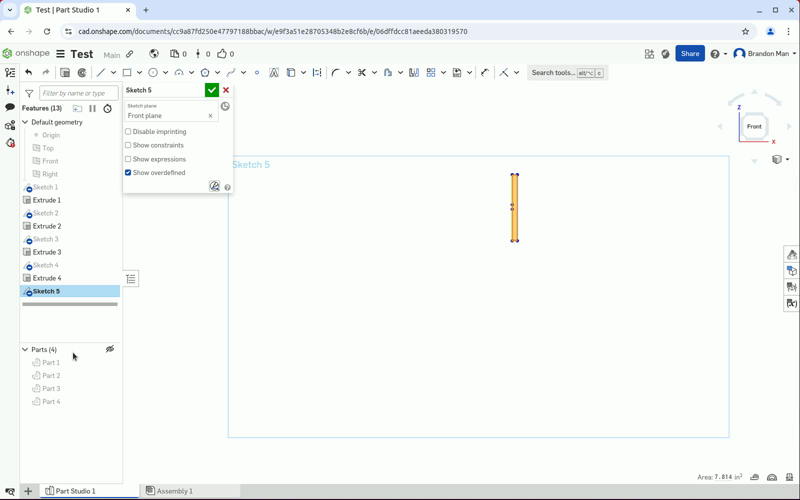
key(shift+e)
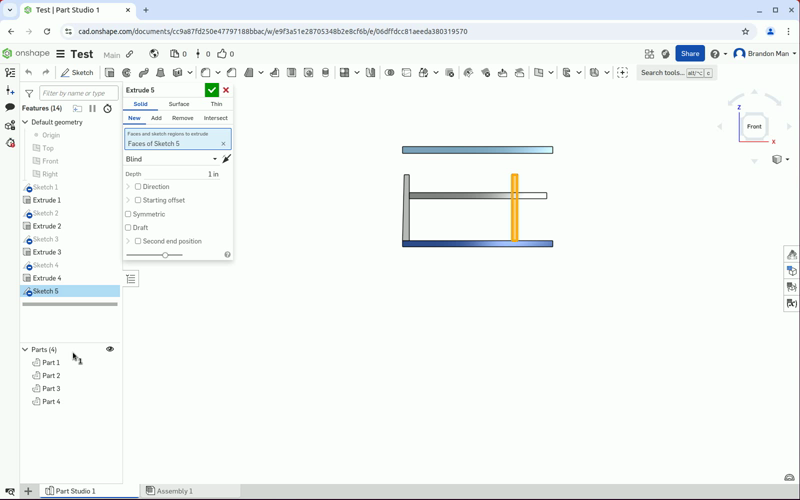
mouse_move(143, 106)
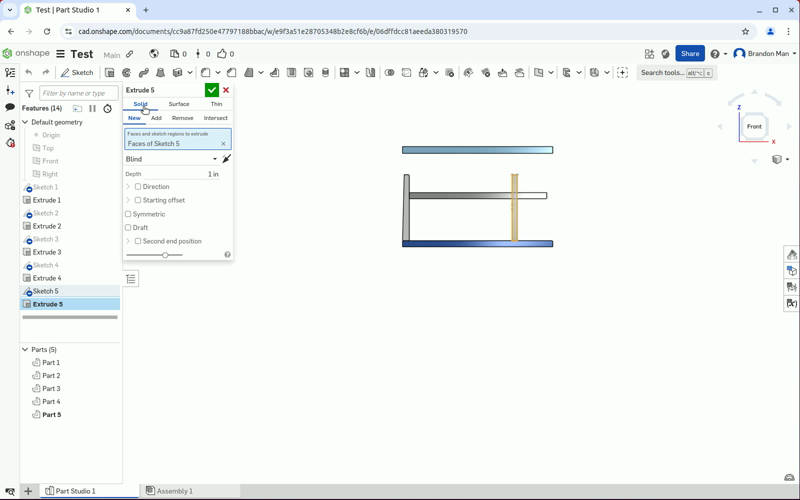
click(143, 106)
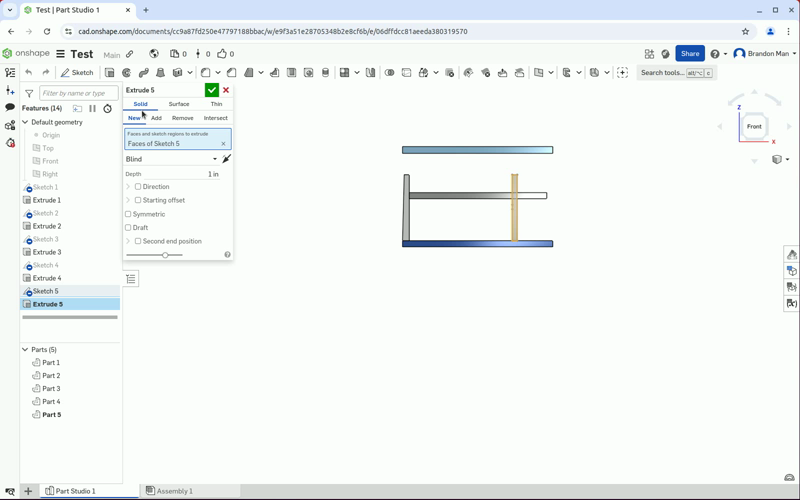
mouse_move(137, 120)
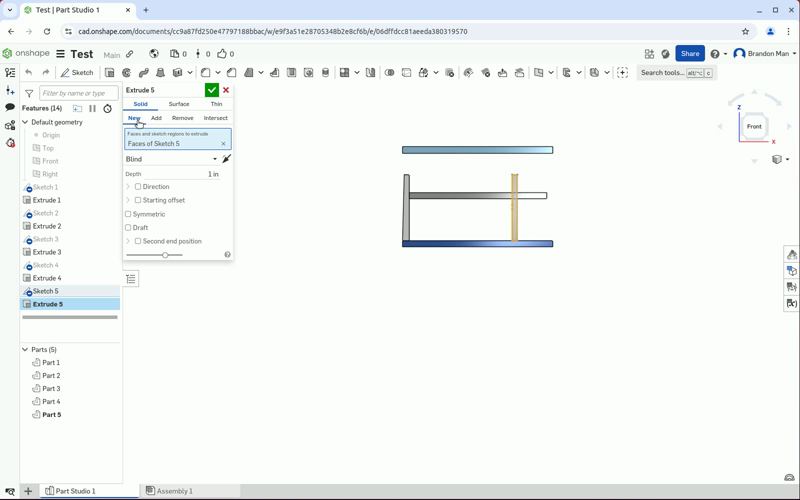
click(137, 120)
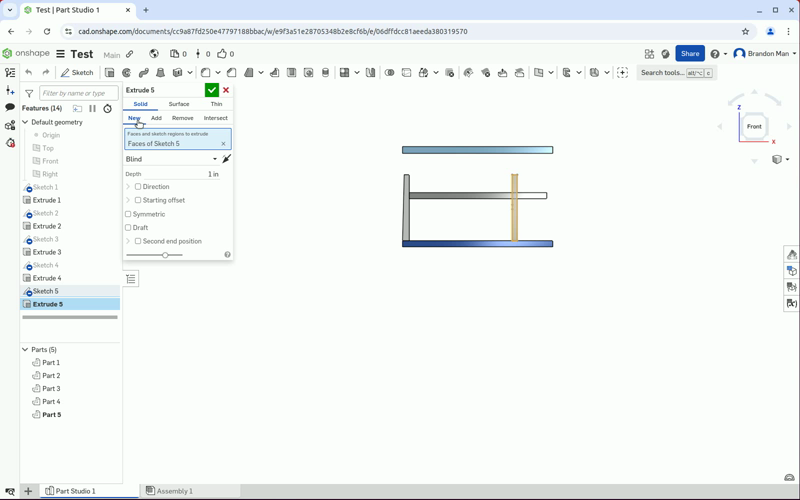
key(tab, 4)
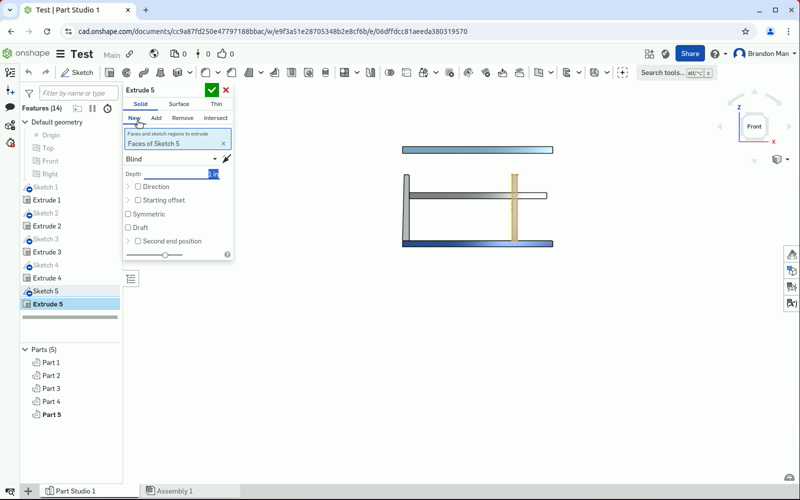
text(17.812)
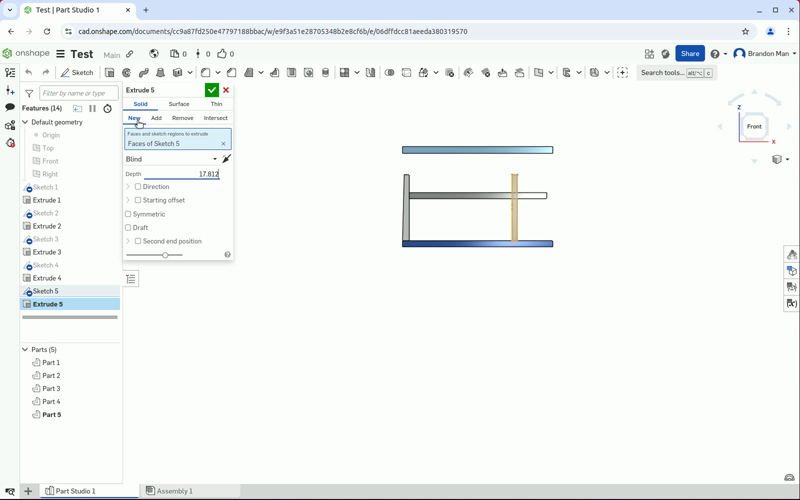
key(tab, 3)
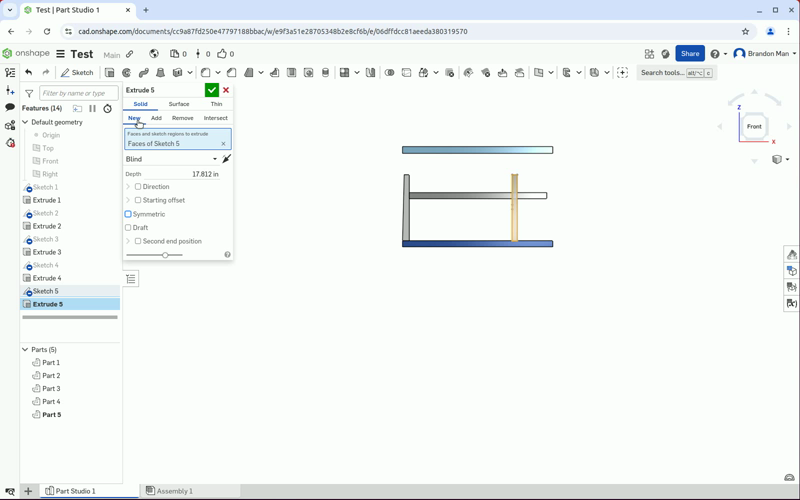
key(space)
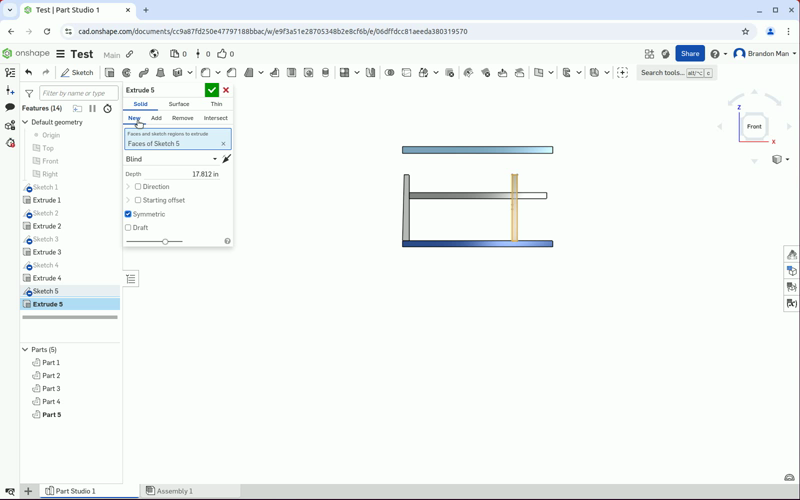
key(enter)
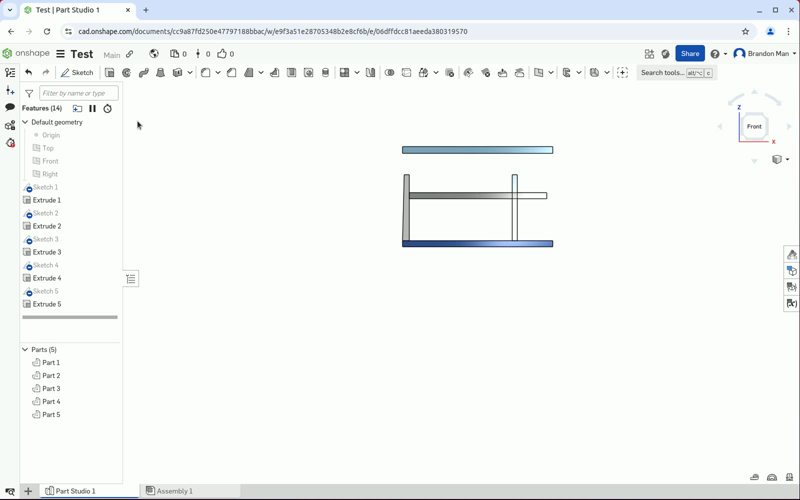
key(shift+h)
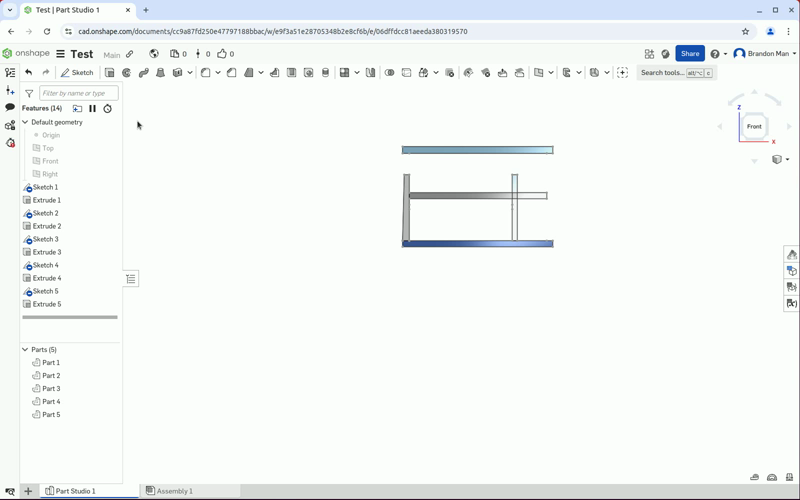
key(shift+h)
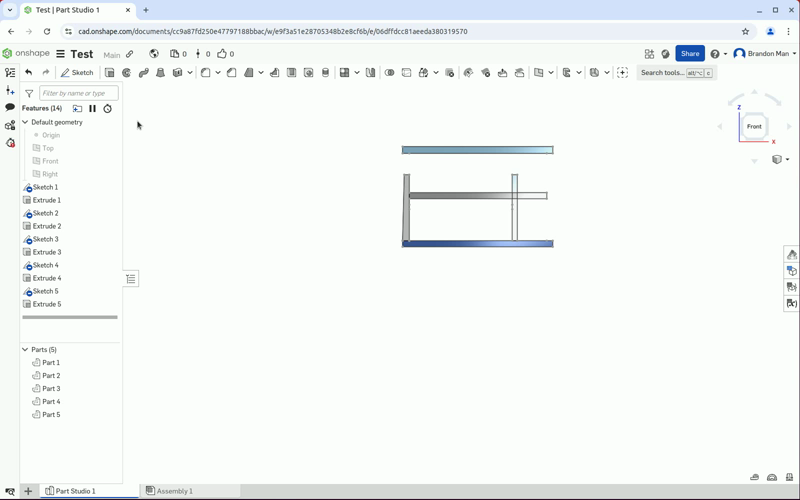
key(shift+7)
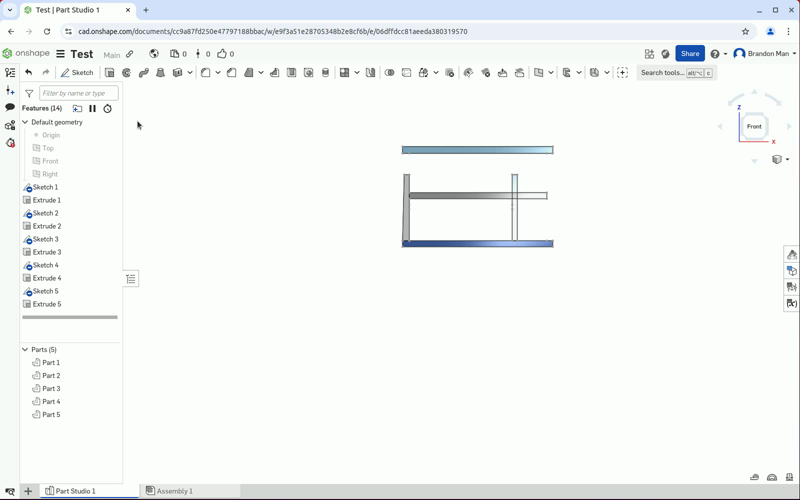
key(left, 2)
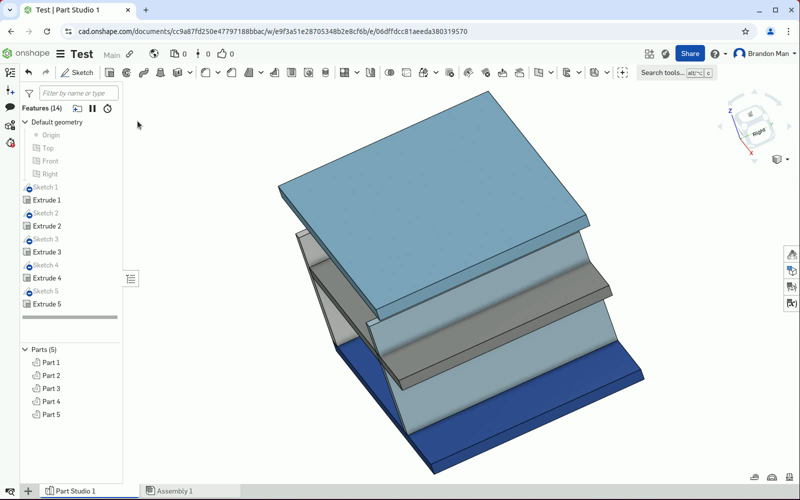
key(down, 2)
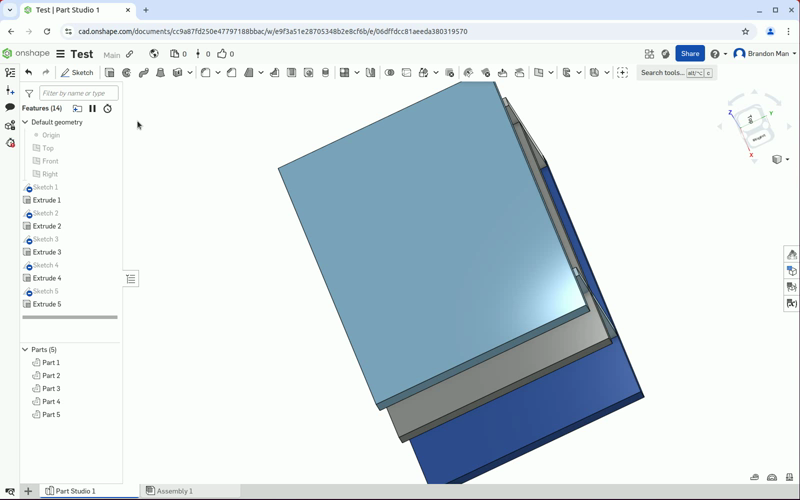
key(up, 2)
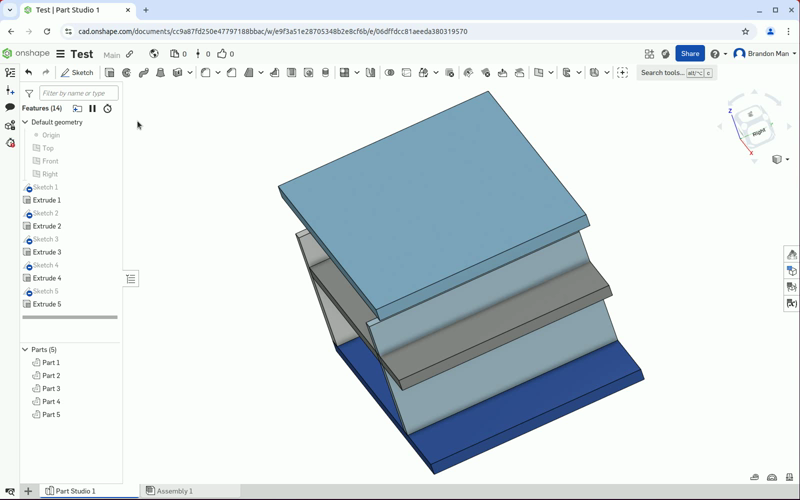
key(right, 2)
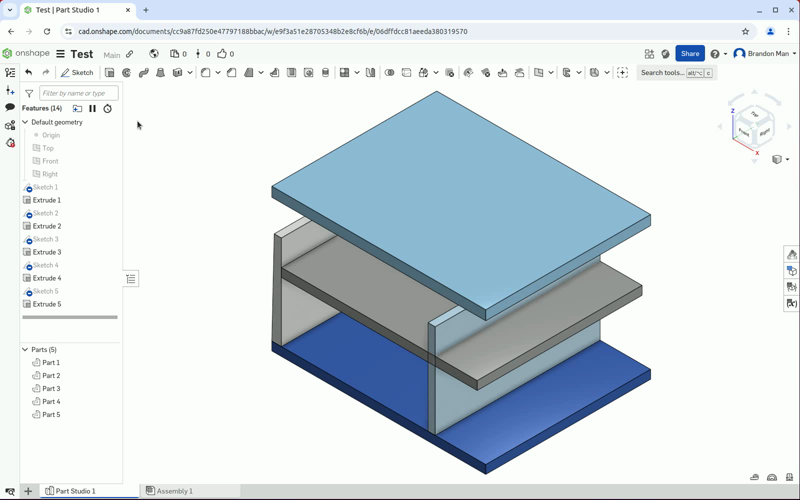
mouse_move(73, 189)
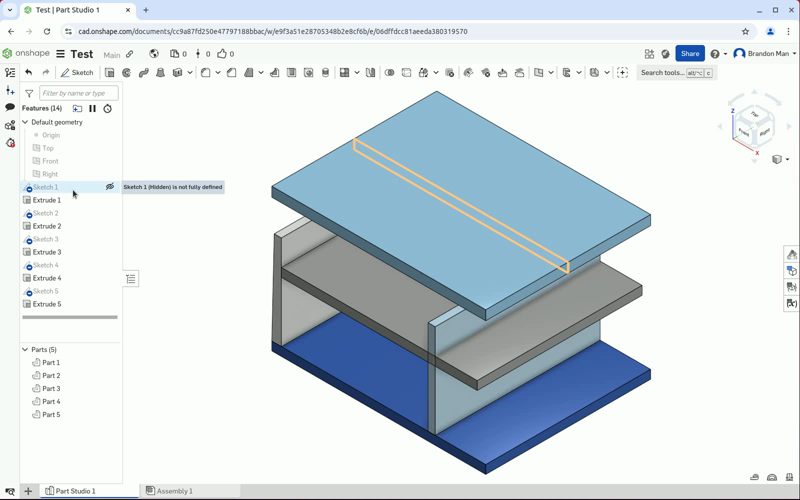
click(73, 189)